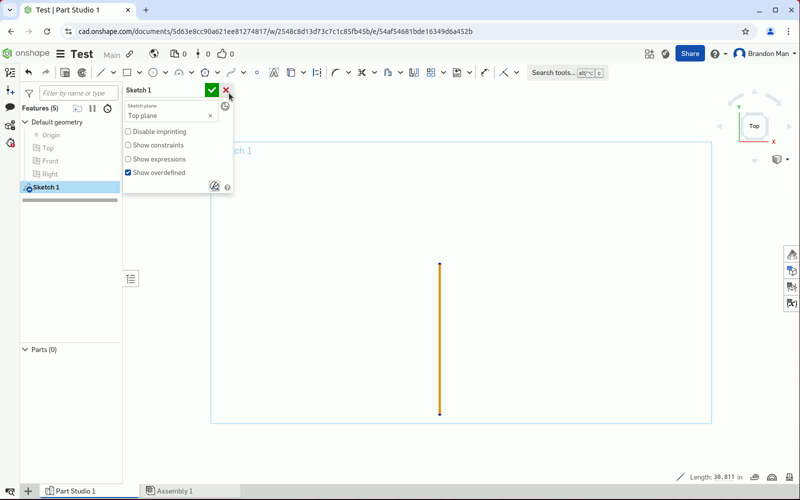
key(shift+h)
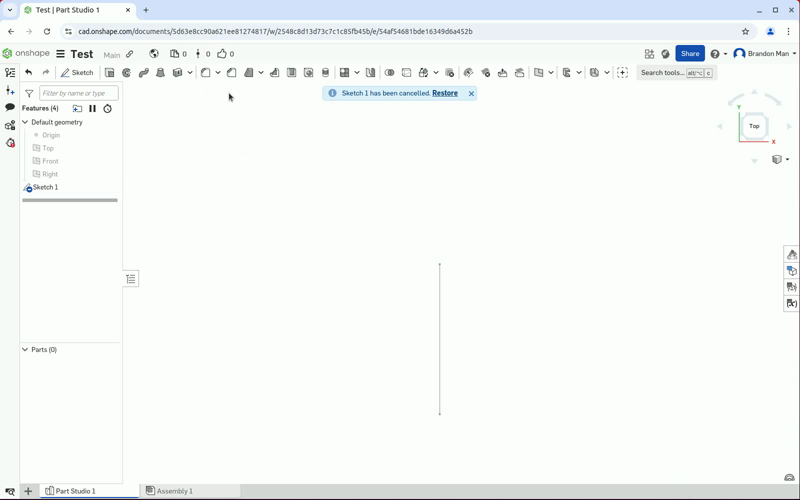
mouse_move(73, 352)
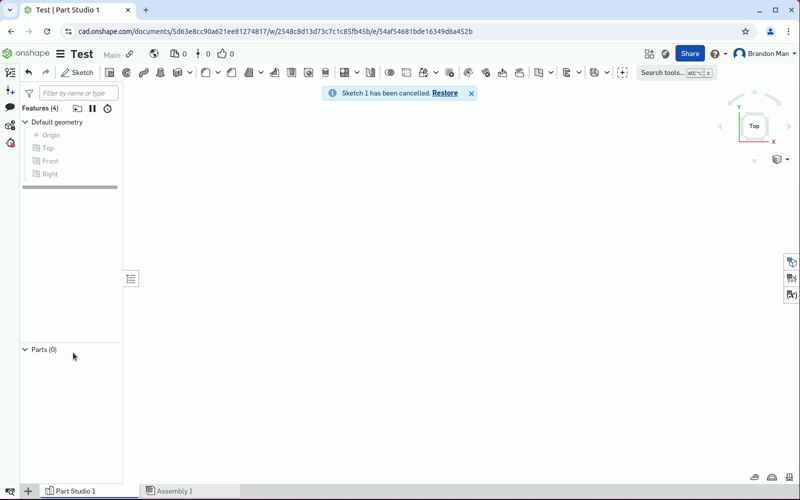
key(y)
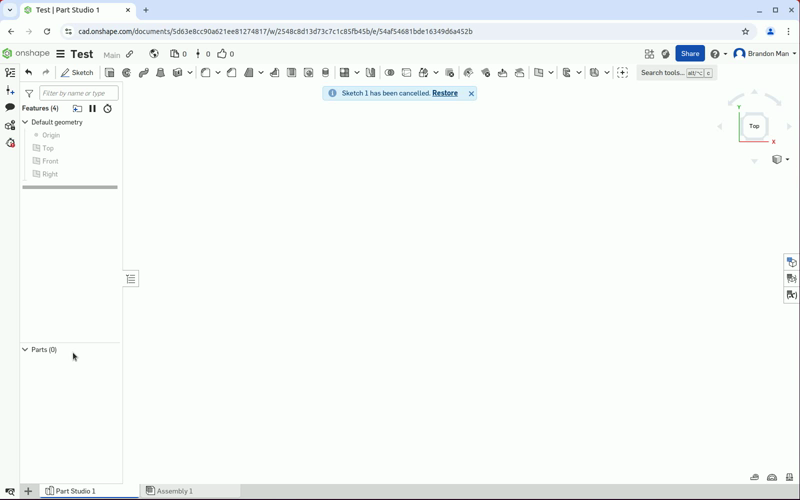
key(shift+p)
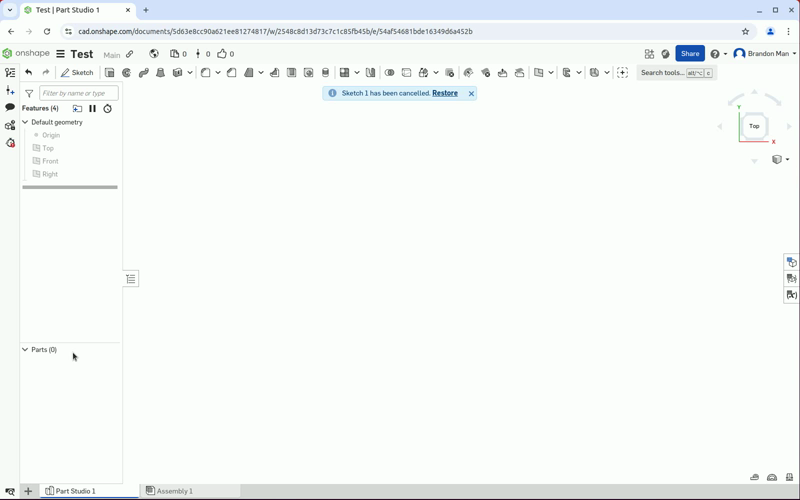
key(space)
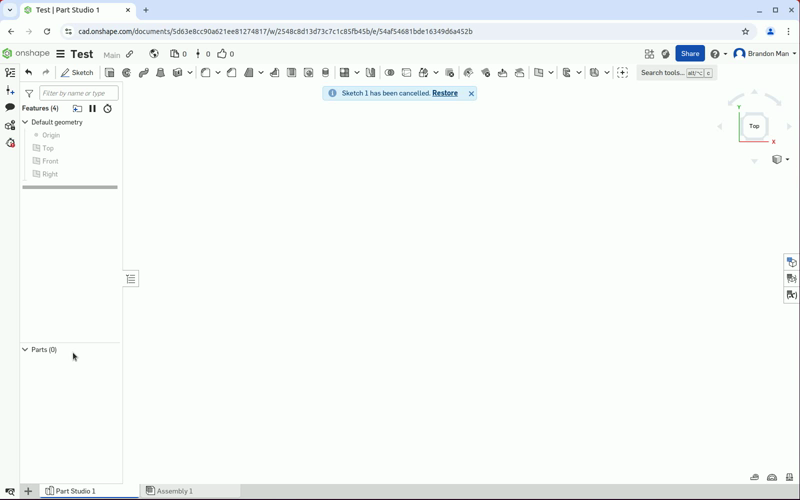
key_down(shift)
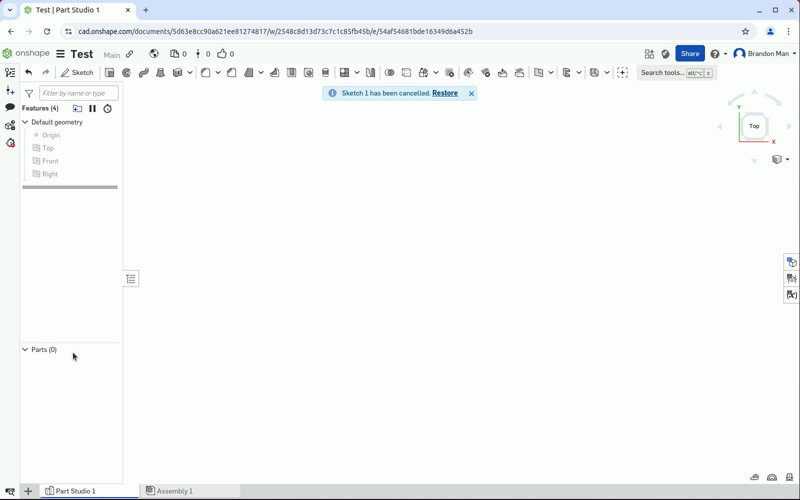
key(up)
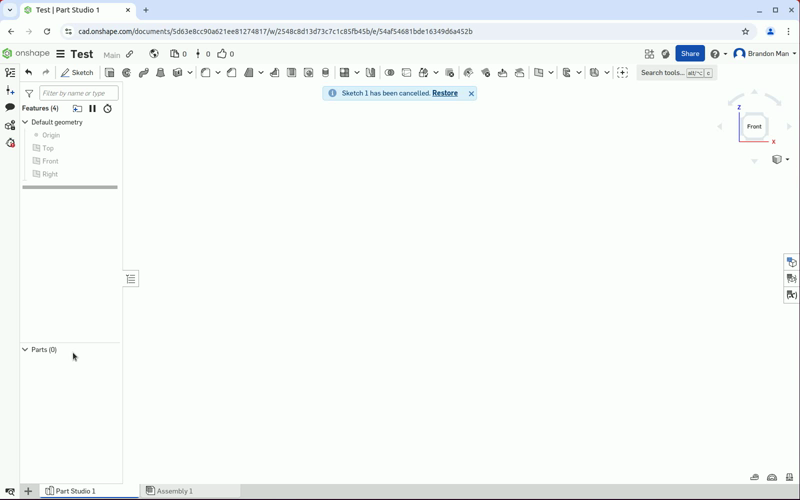
key_up(shift)
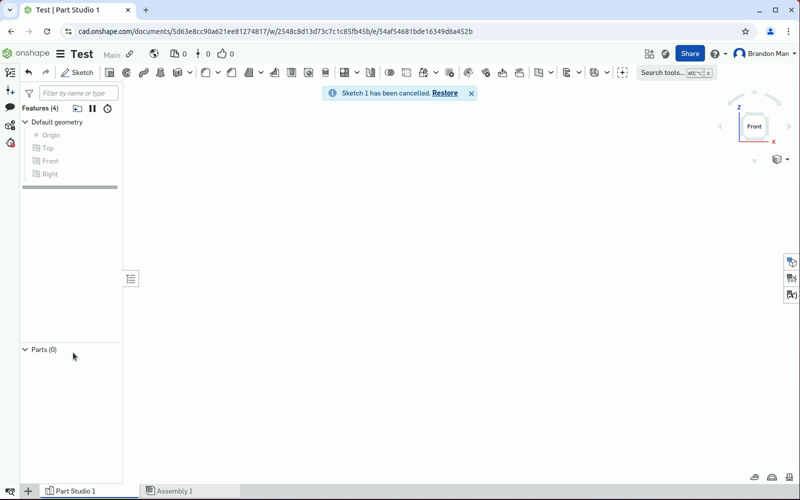
mouse_move(73, 352)
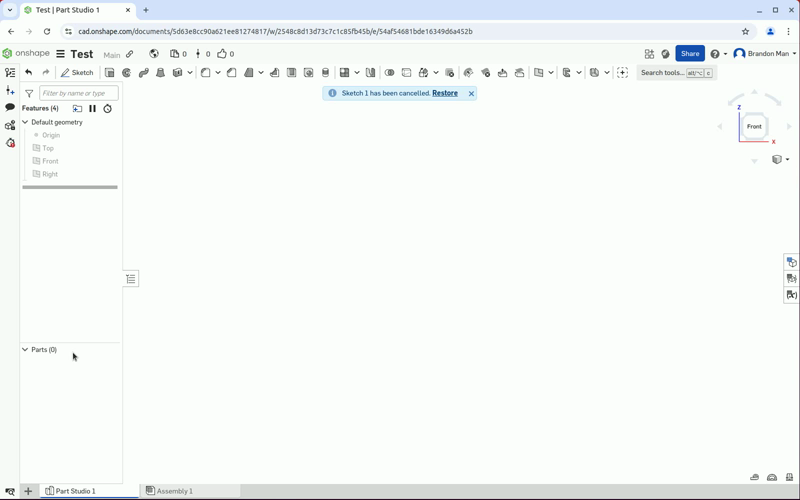
key(shift+y)
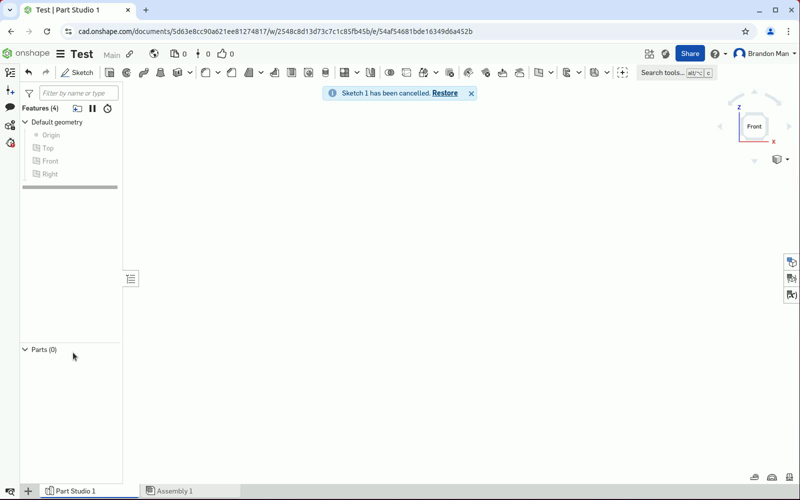
key(shift+s)
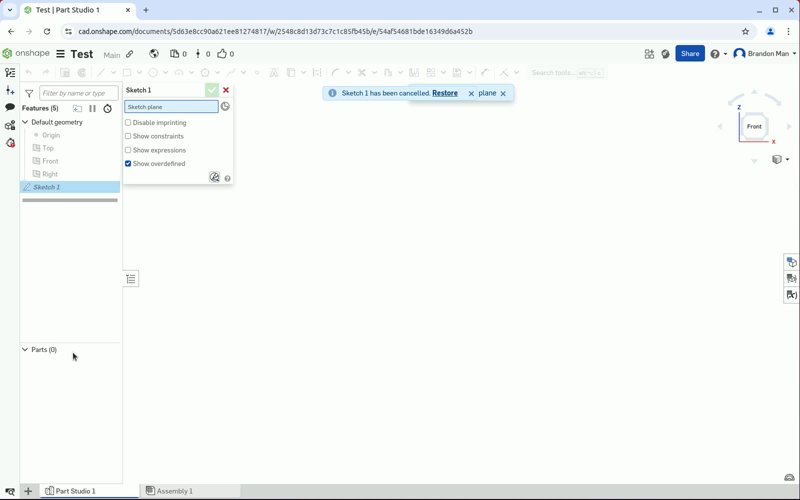
mouse_move(73, 163)
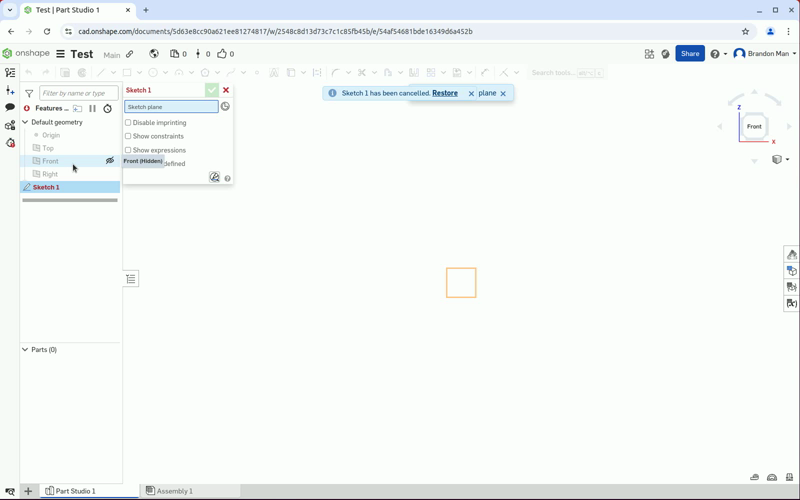
click(73, 163)
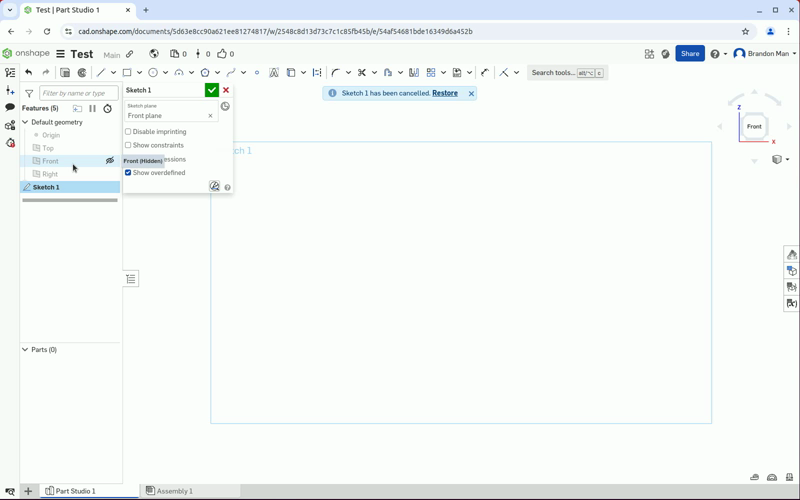
mouse_move(73, 352)
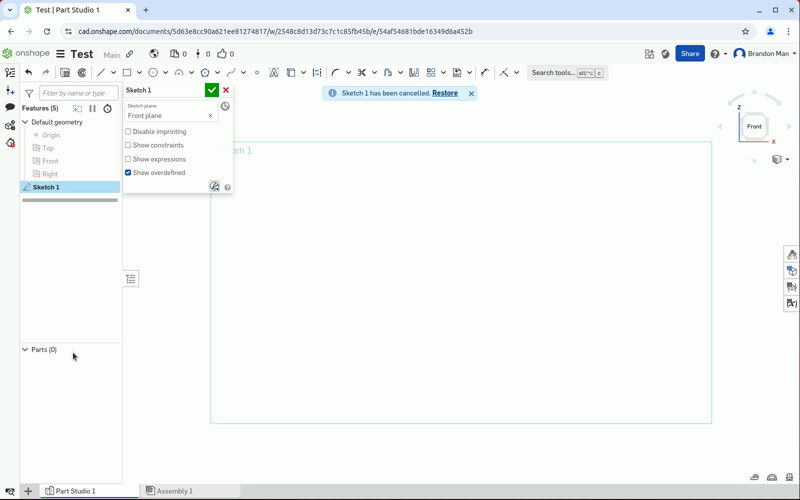
key(y)
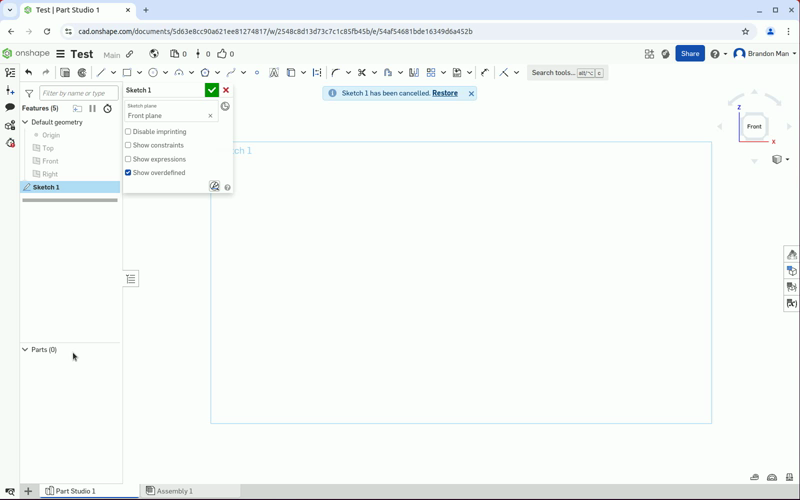
key(a)
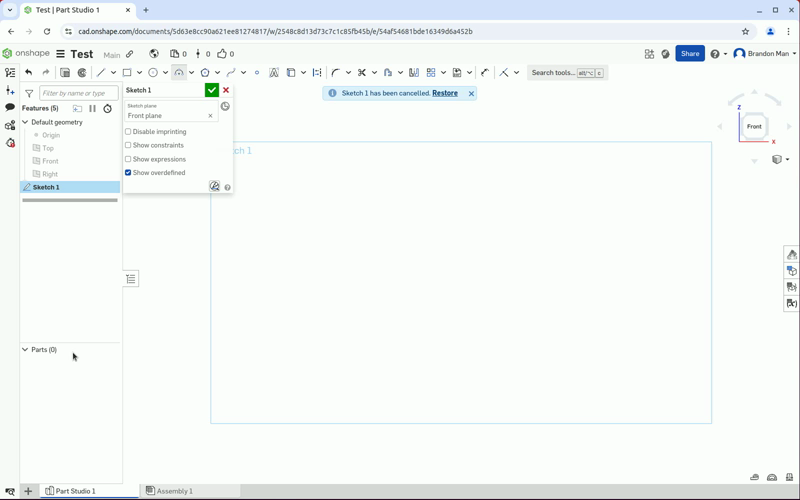
key_down(shift)
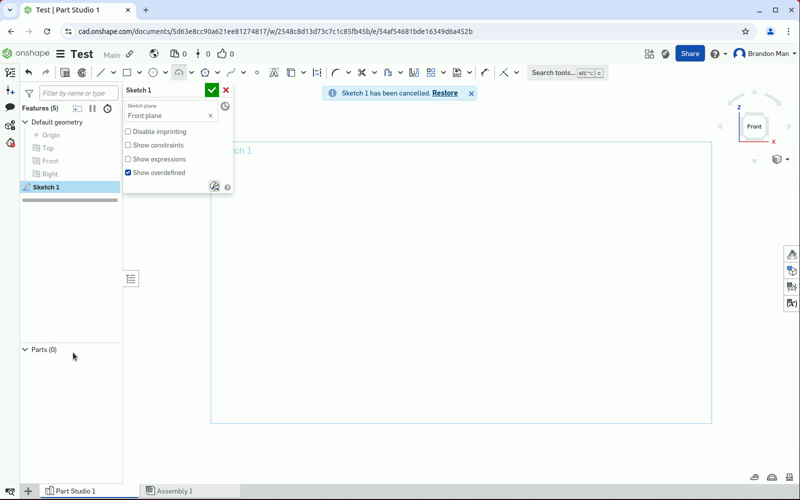
mouse_move(446, 223)
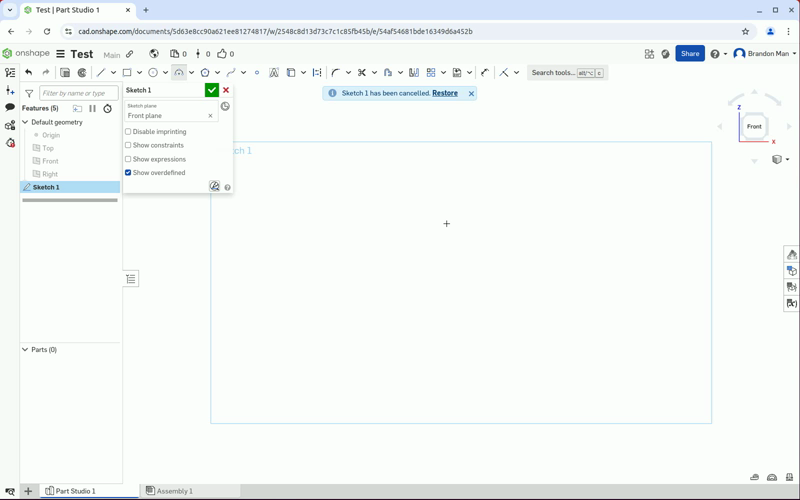
click(446, 223)
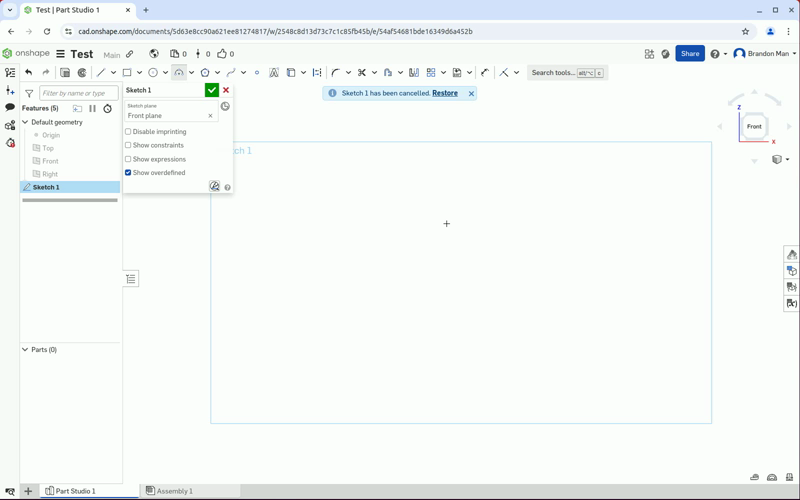
key_up(shift)
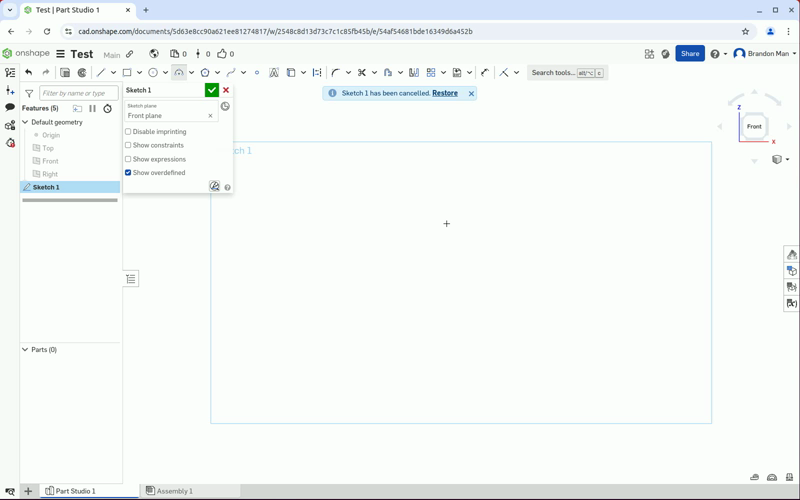
key_down(shift)
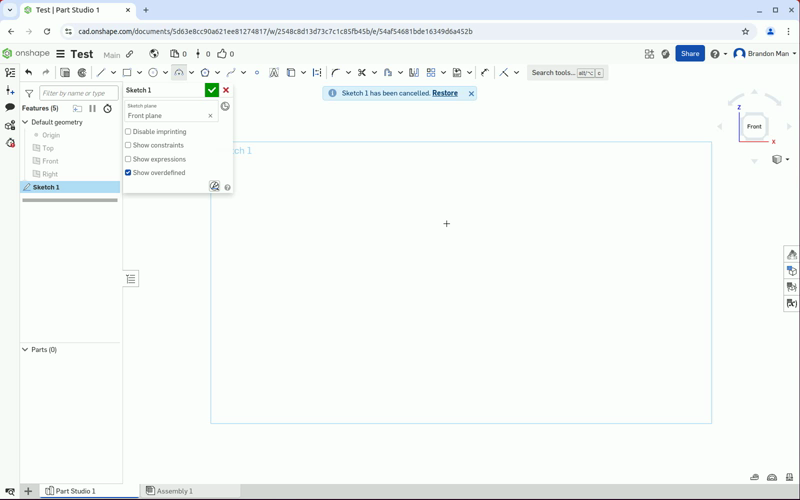
mouse_move(475, 223)
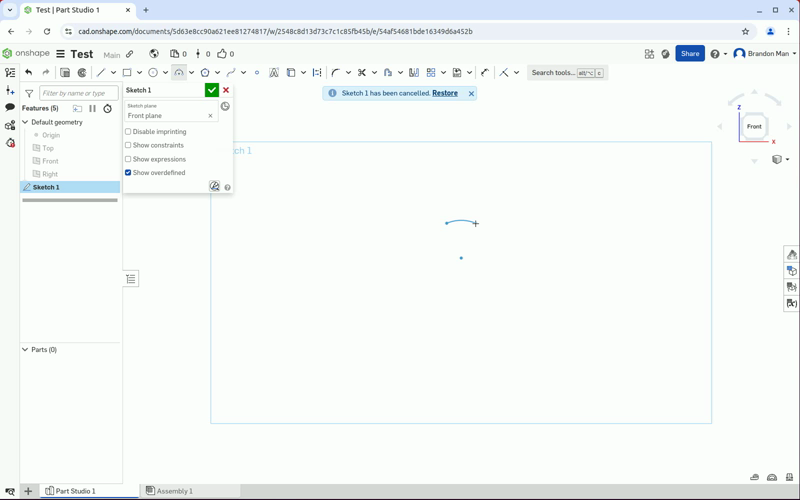
click(475, 223)
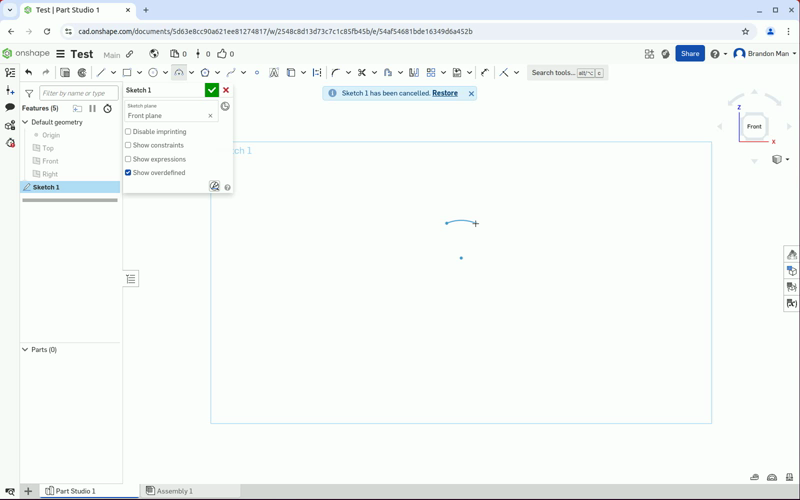
mouse_move(461, 210)
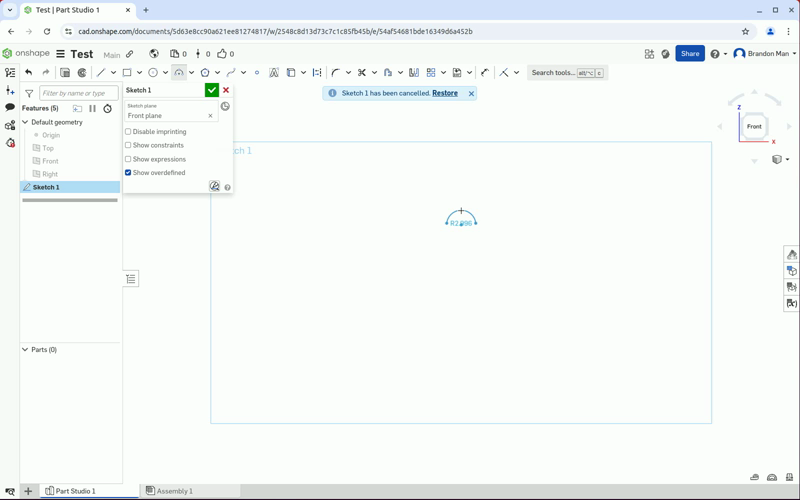
click(461, 210)
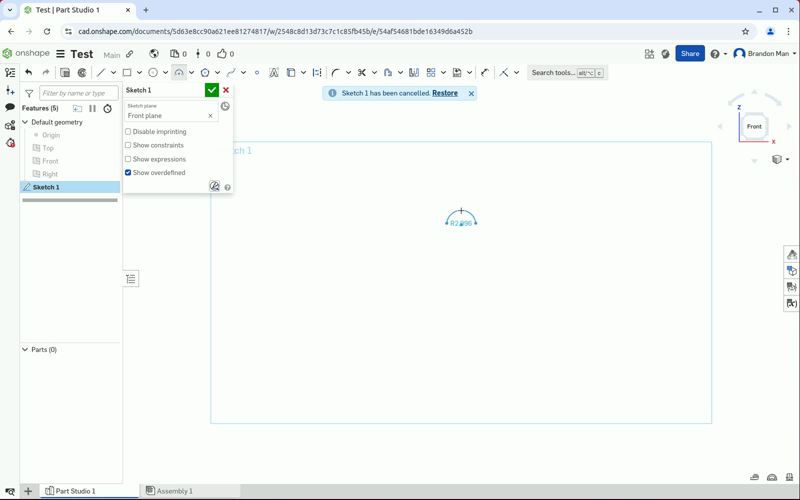
key_up(shift)
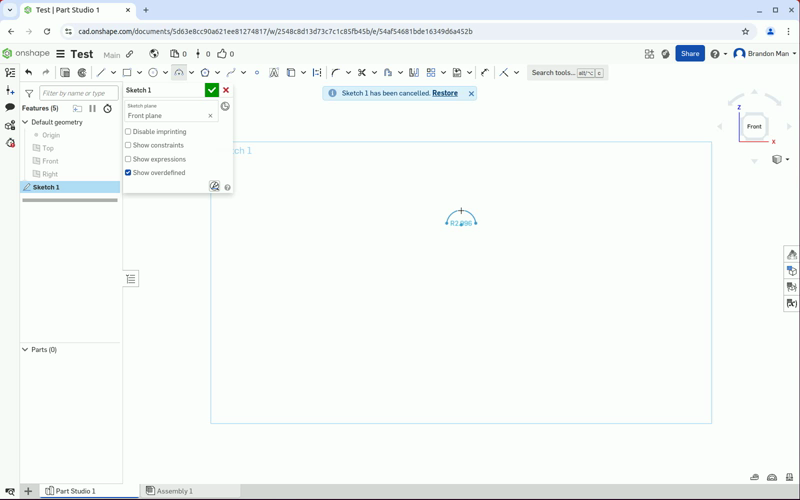
key(esc)
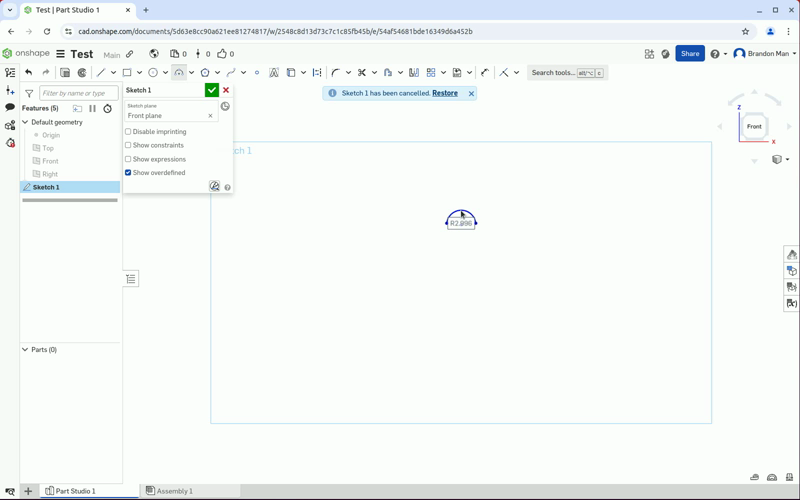
key(l)
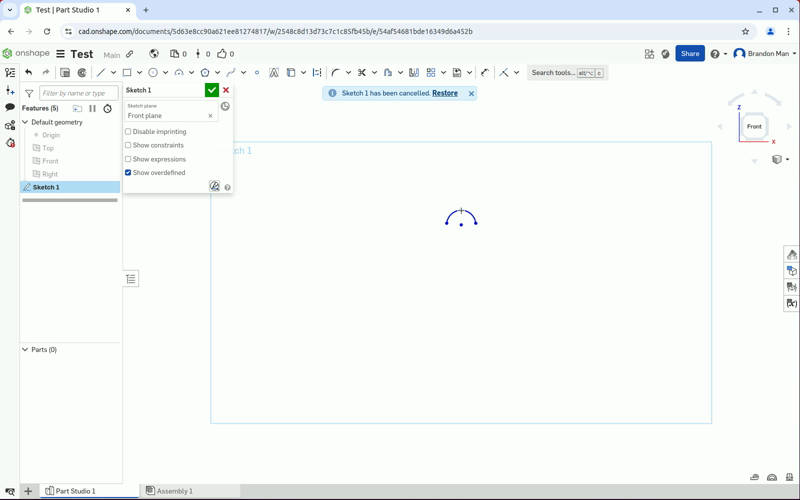
mouse_move(475, 223)
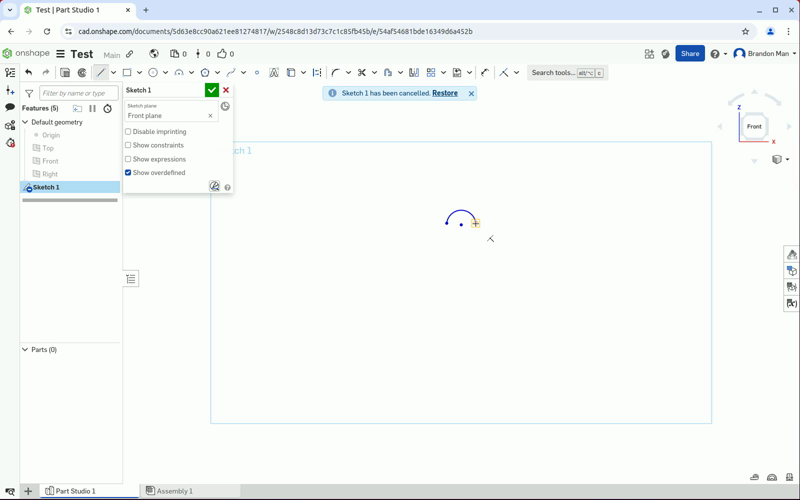
click(475, 223)
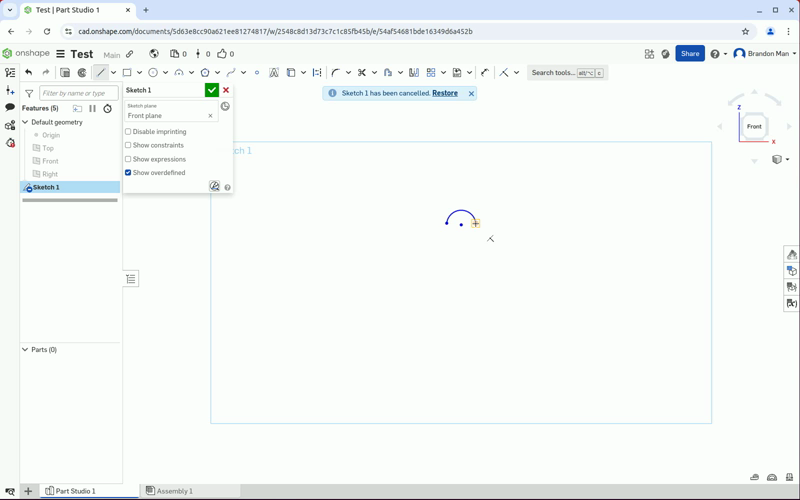
key_down(shift)
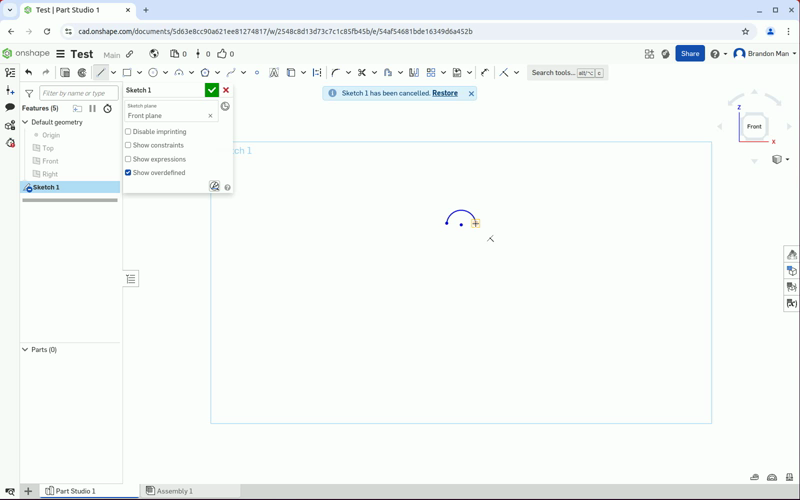
mouse_move(505, 223)
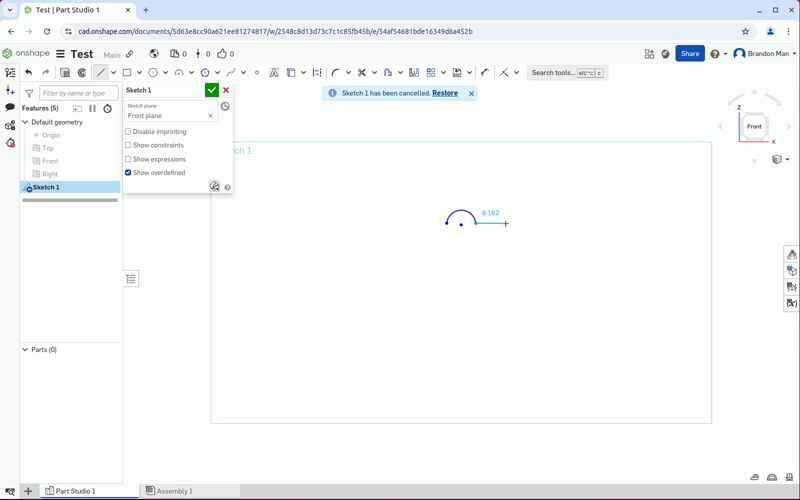
mouse_move(470, 177)
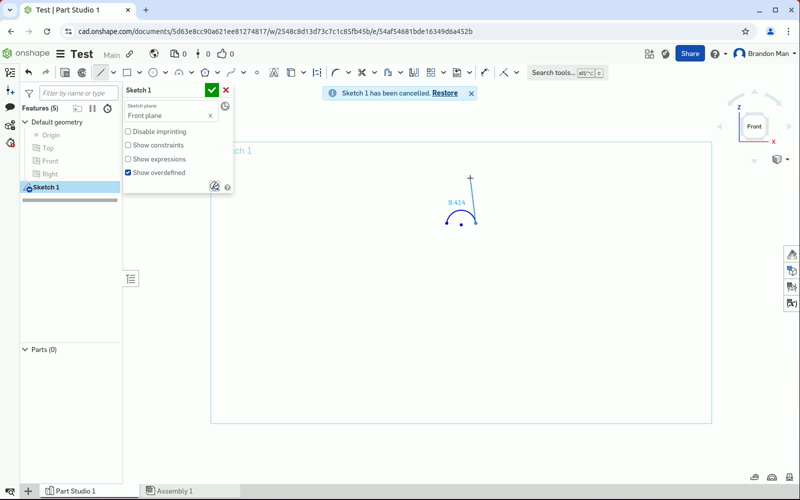
click(470, 177)
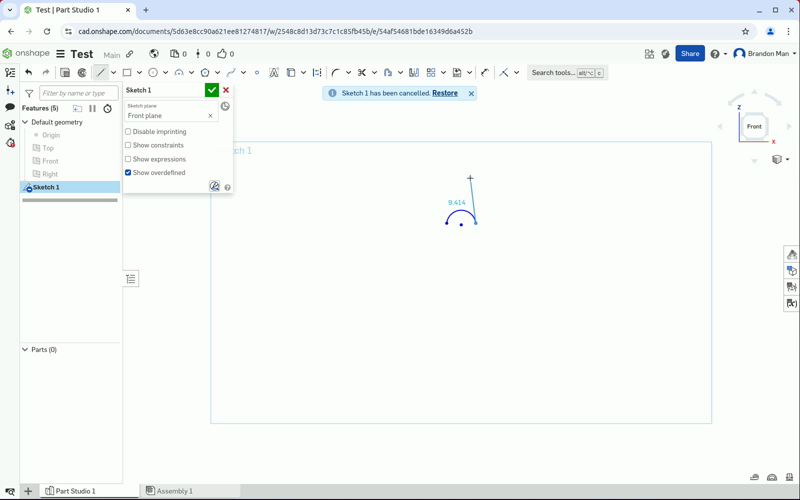
key_up(shift)
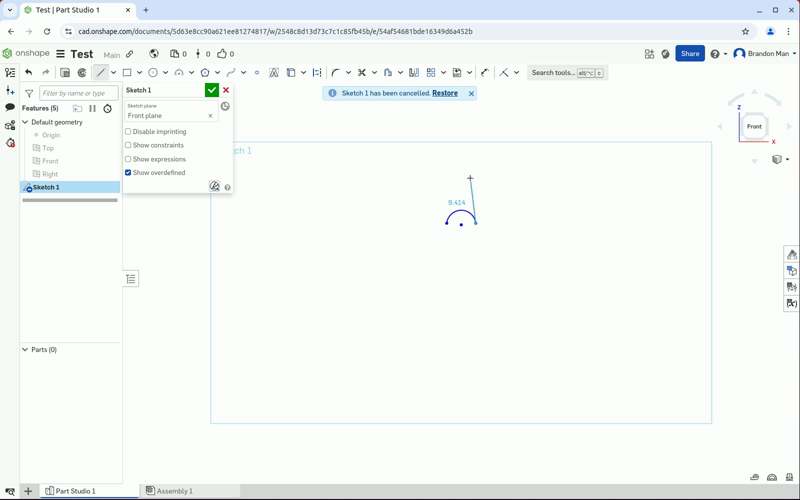
key(esc)
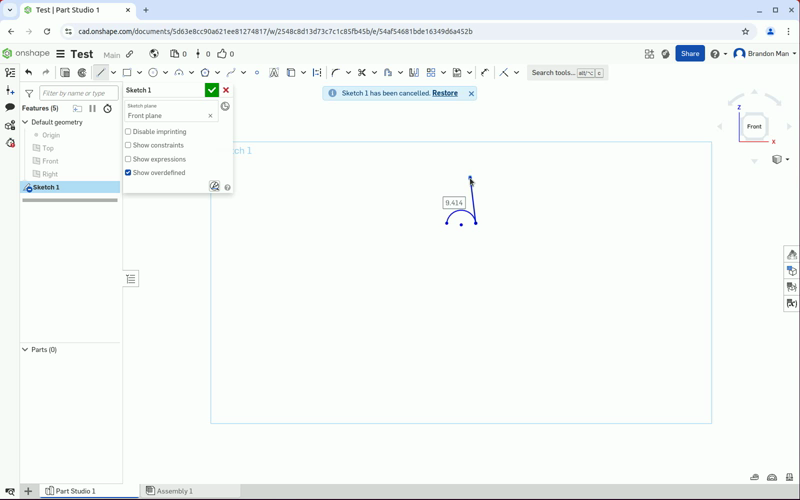
key(a)
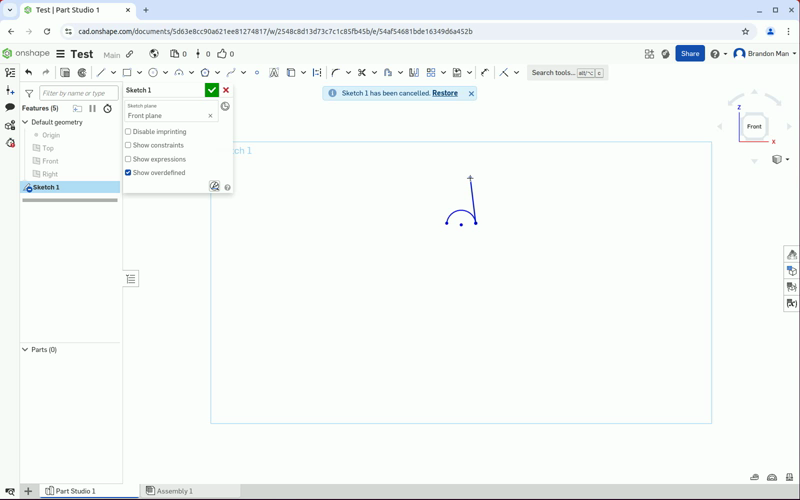
mouse_move(470, 177)
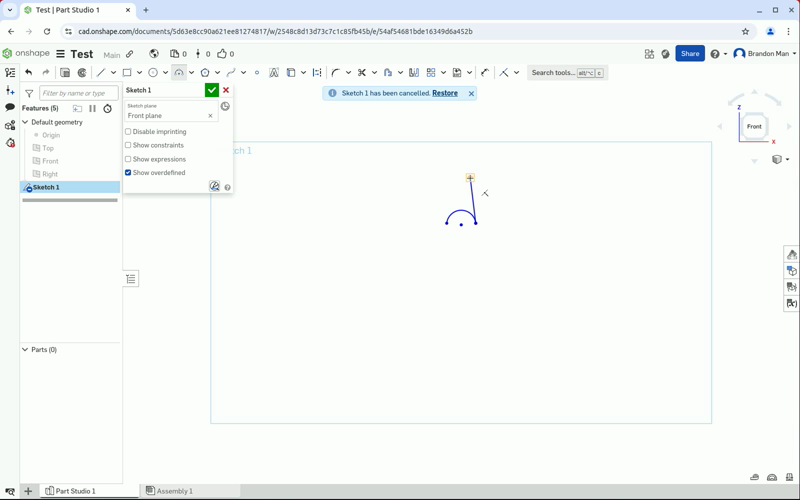
click(470, 177)
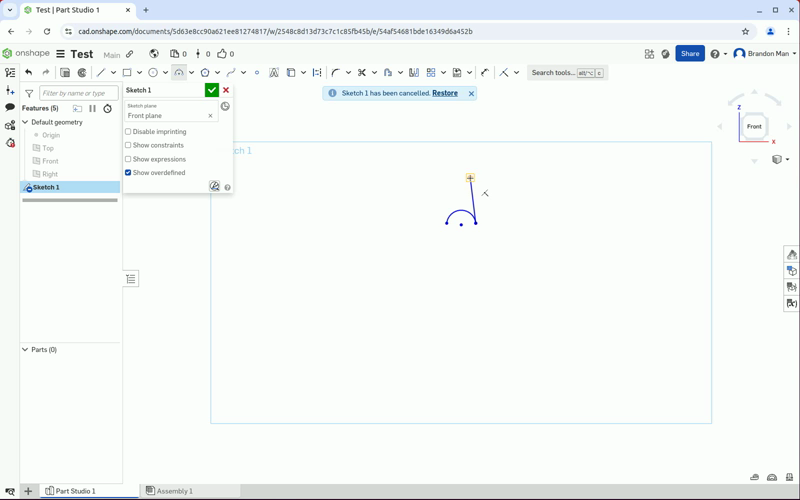
key_down(shift)
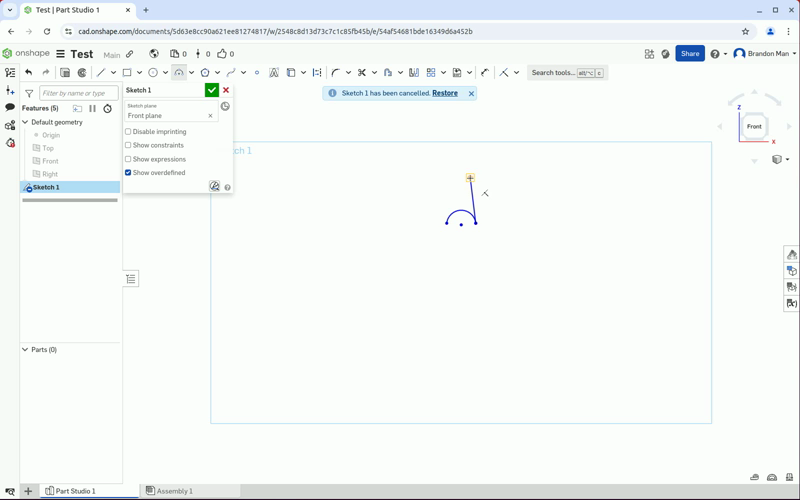
mouse_move(452, 177)
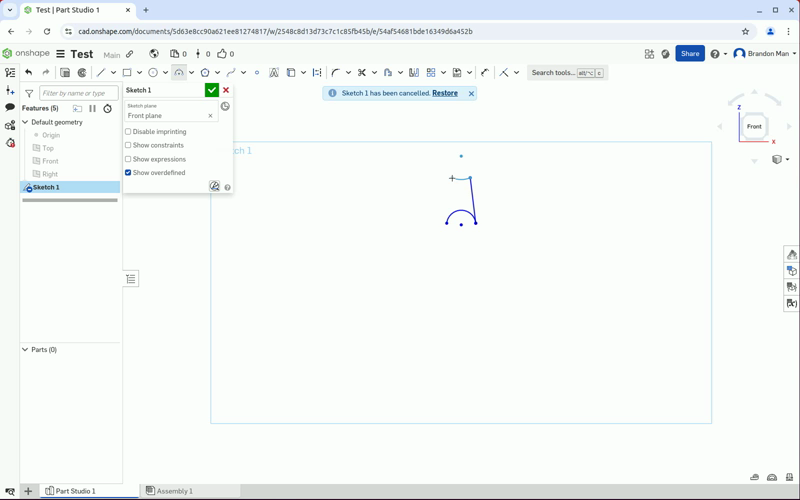
click(452, 177)
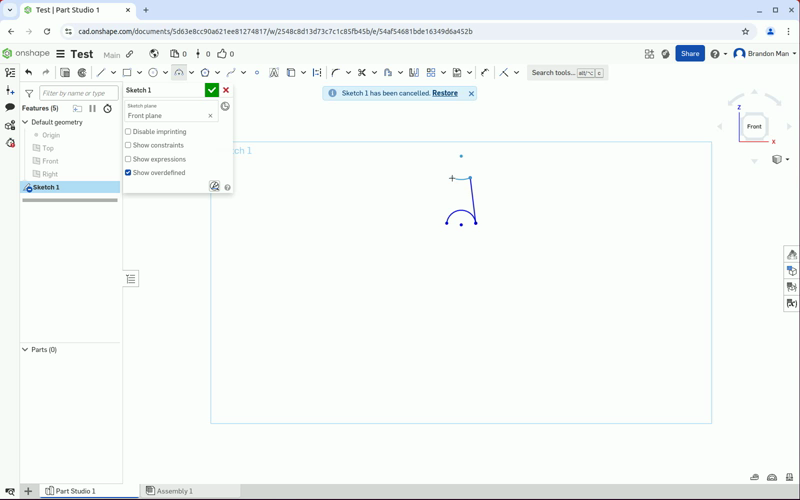
mouse_move(461, 186)
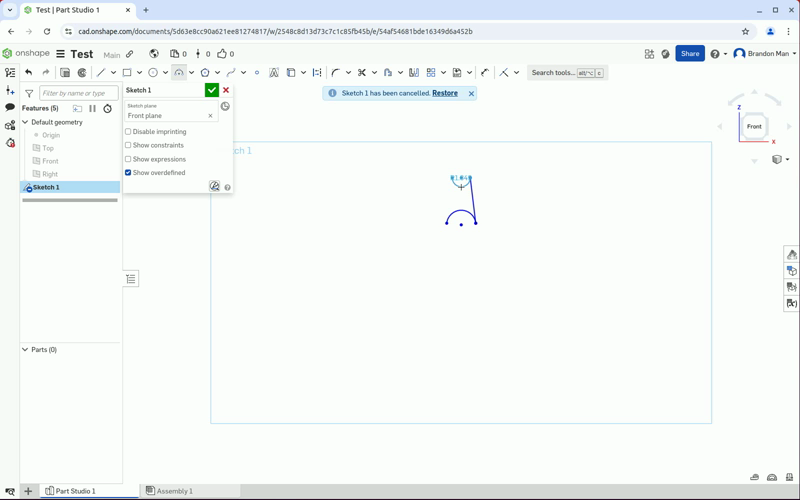
click(461, 186)
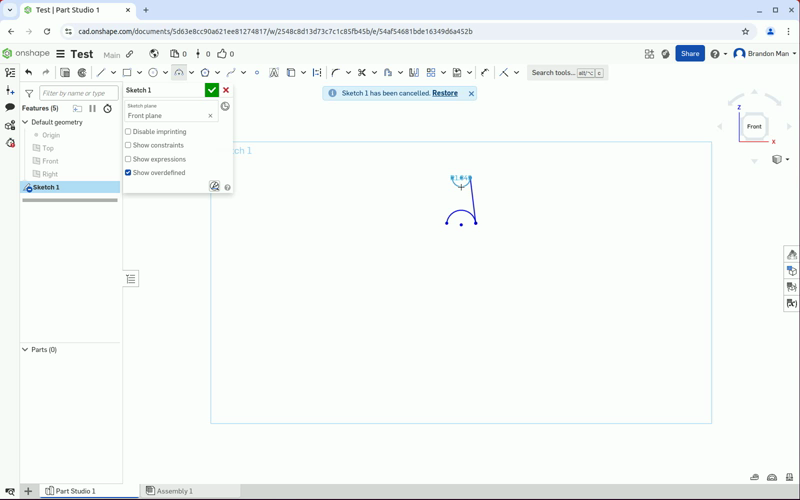
key_up(shift)
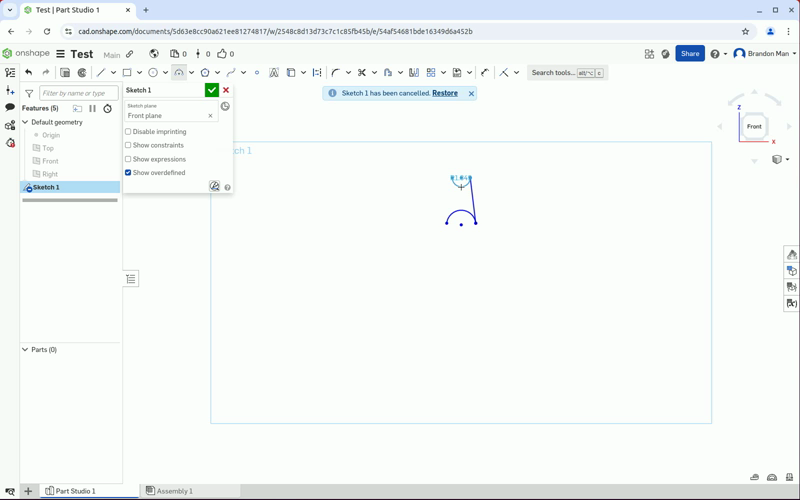
key(esc)
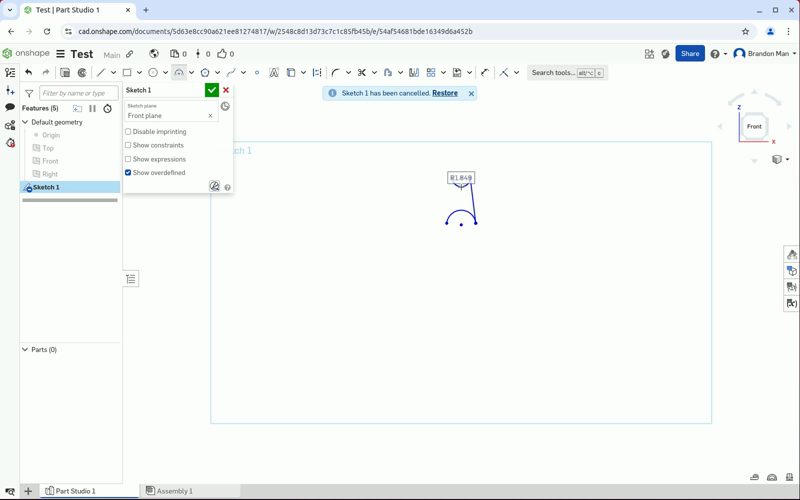
key(l)
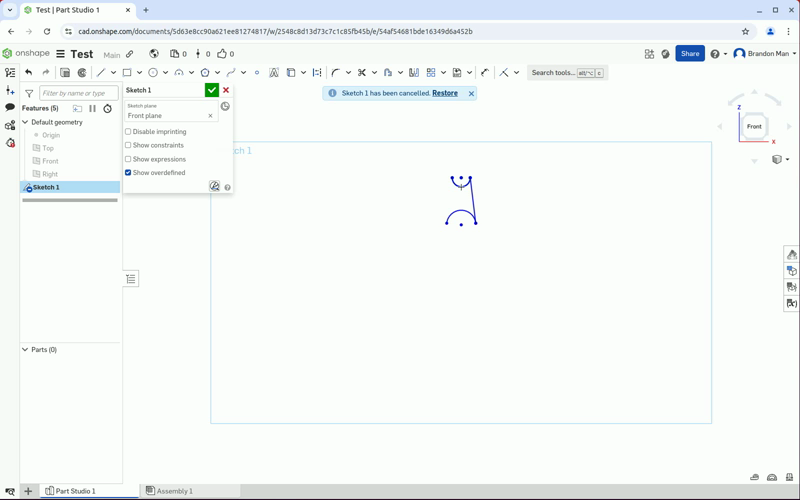
mouse_move(452, 177)
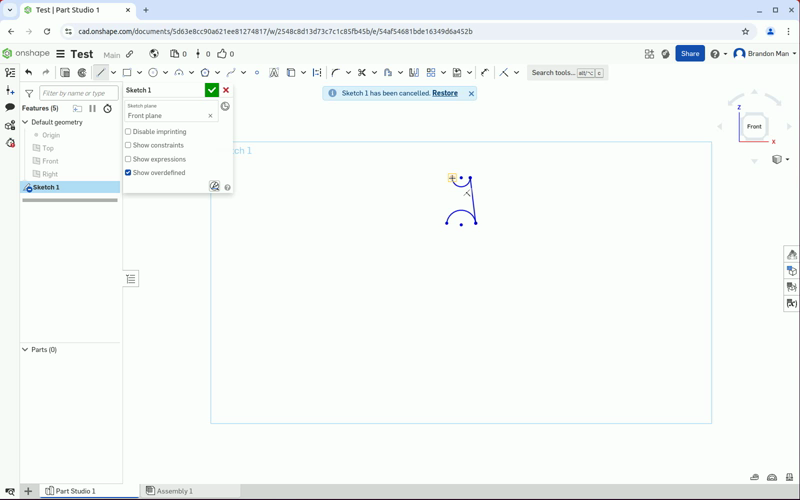
click(452, 177)
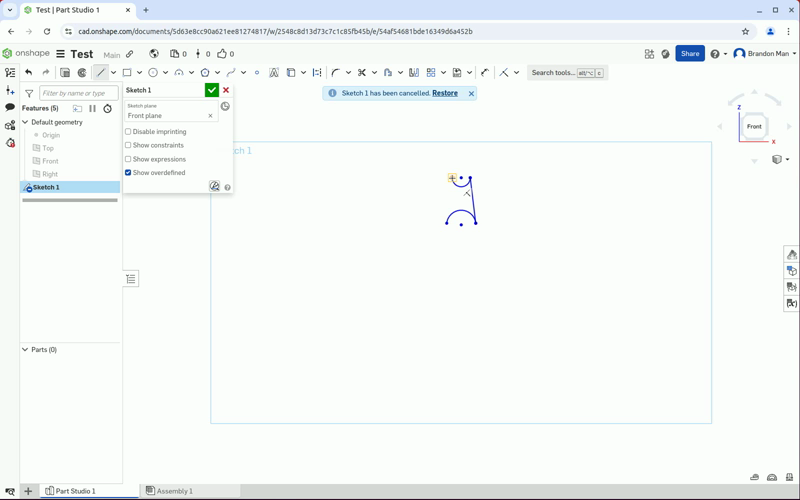
mouse_move(482, 177)
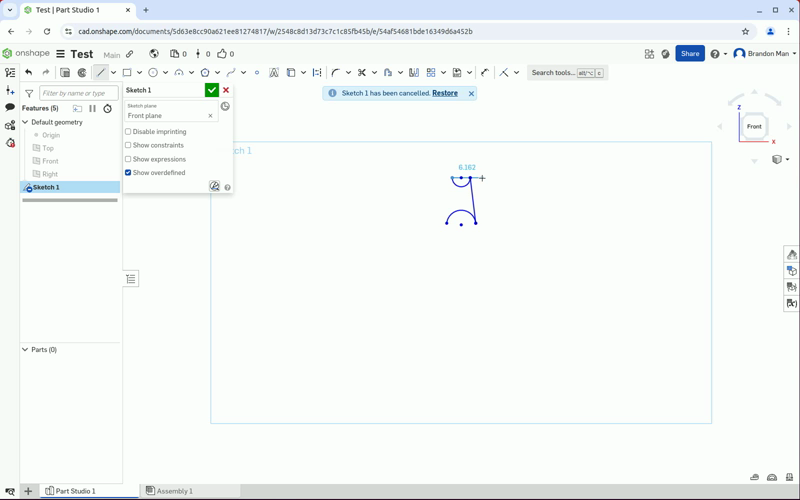
key_down(shift)
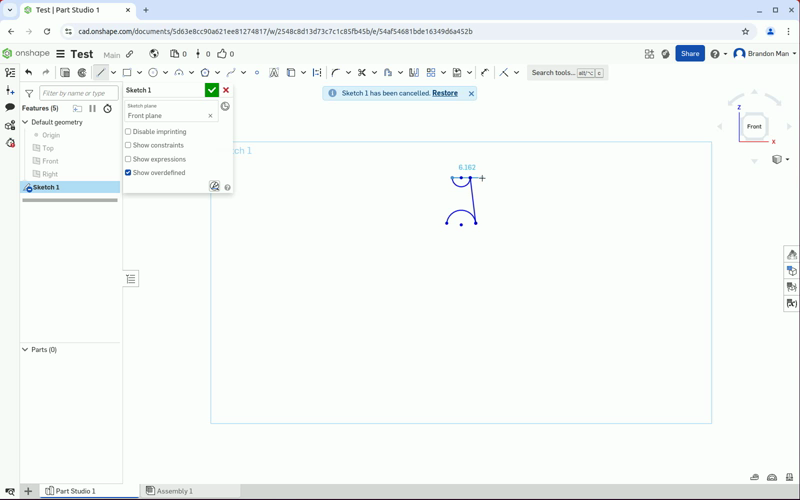
mouse_move(446, 223)
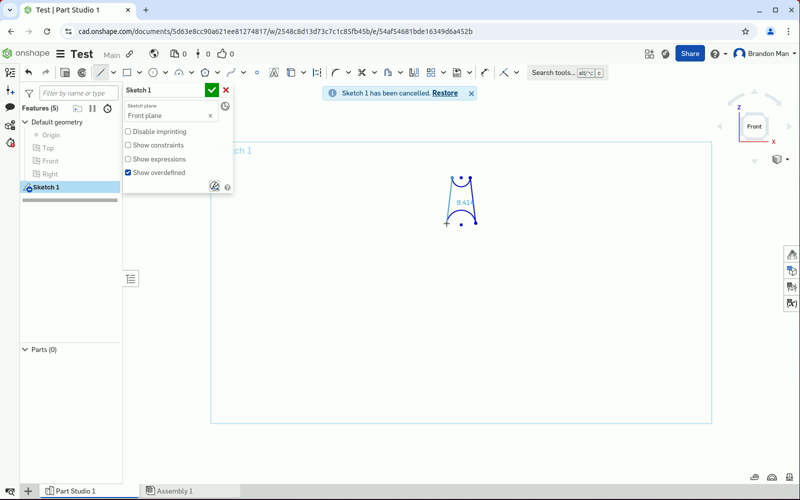
key_up(shift)
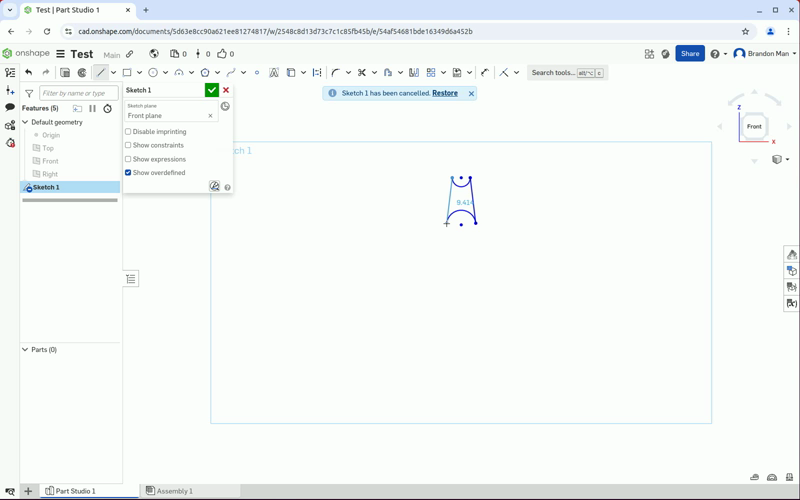
click(446, 223)
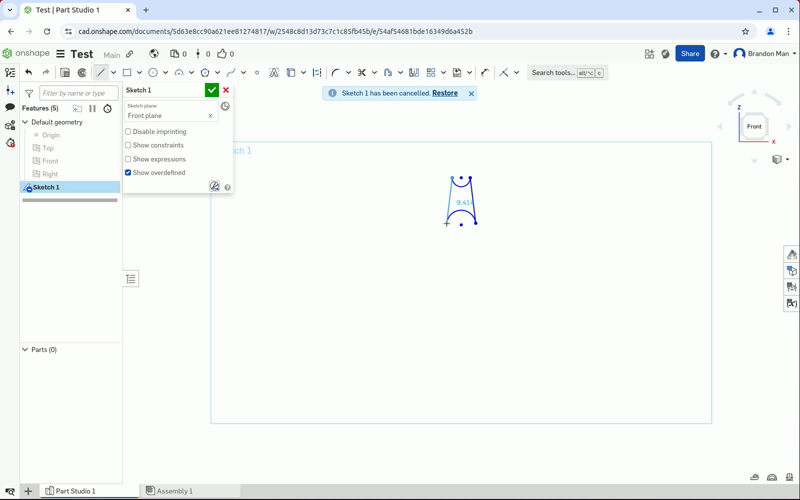
key(esc)
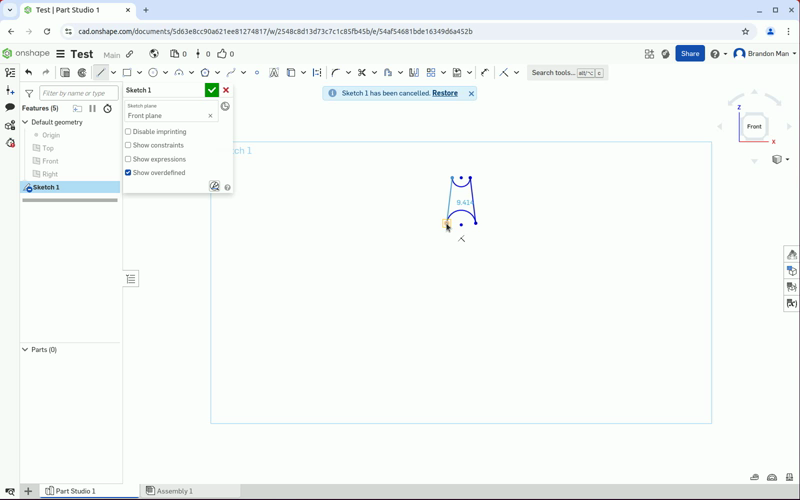
key(c)
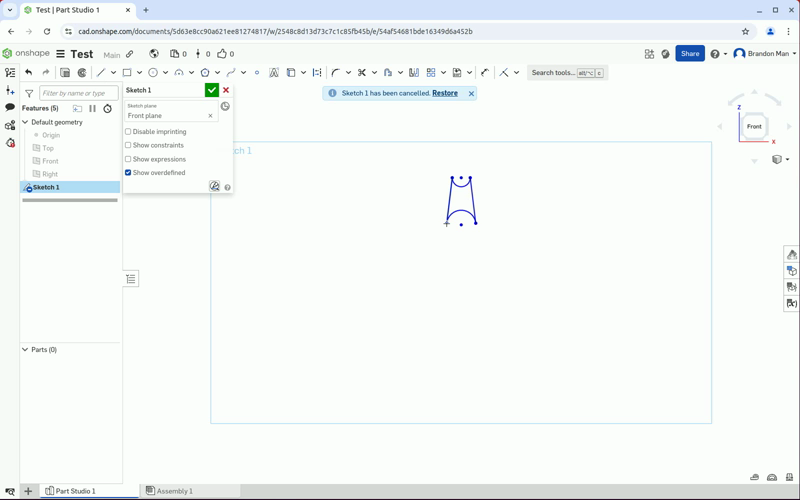
key_down(shift)
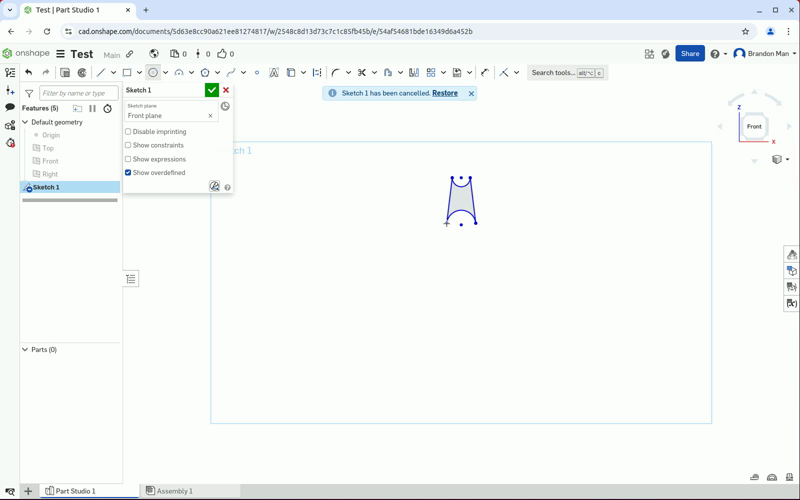
mouse_move(464, 191)
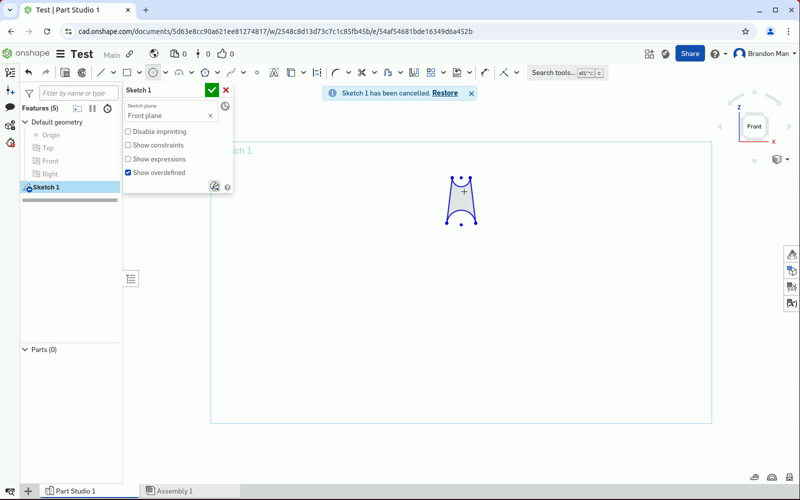
click(464, 191)
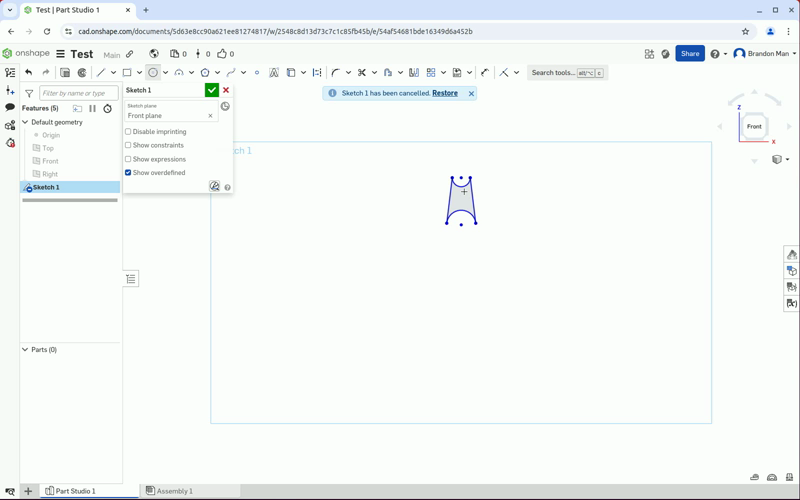
key_up(shift)
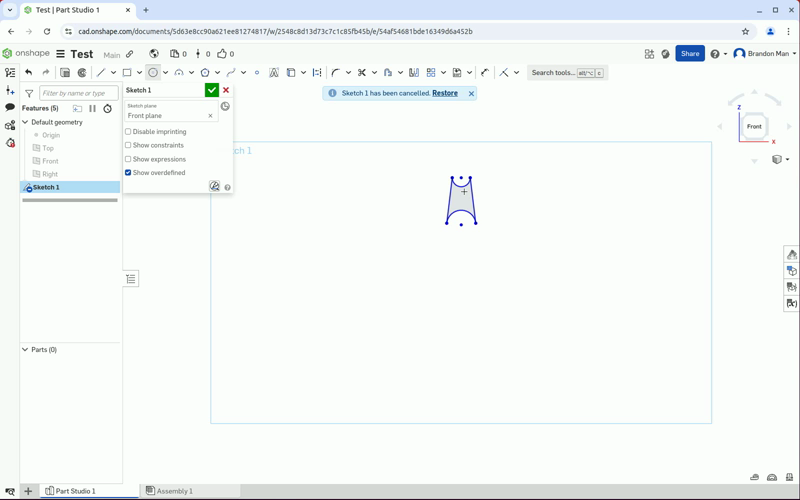
mouse_move(467, 191)
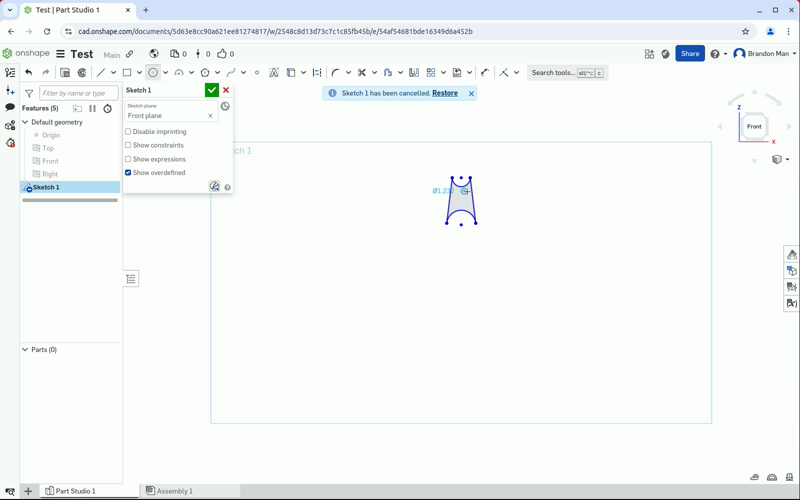
click(467, 191)
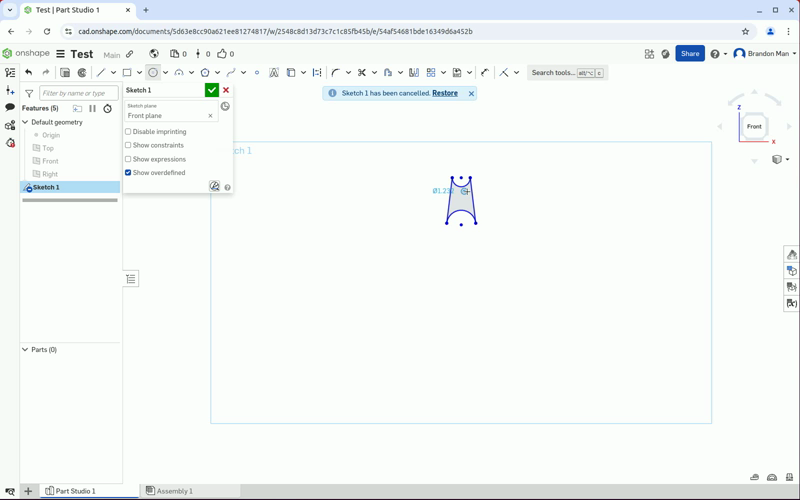
key(esc)
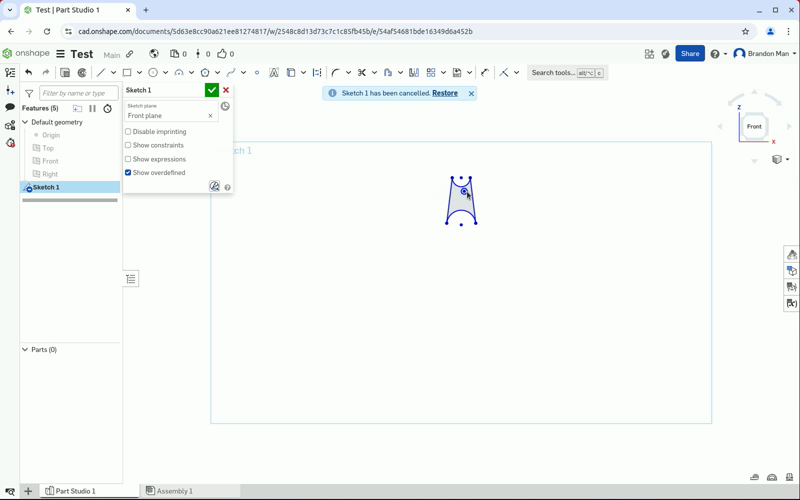
mouse_move(473, 216)
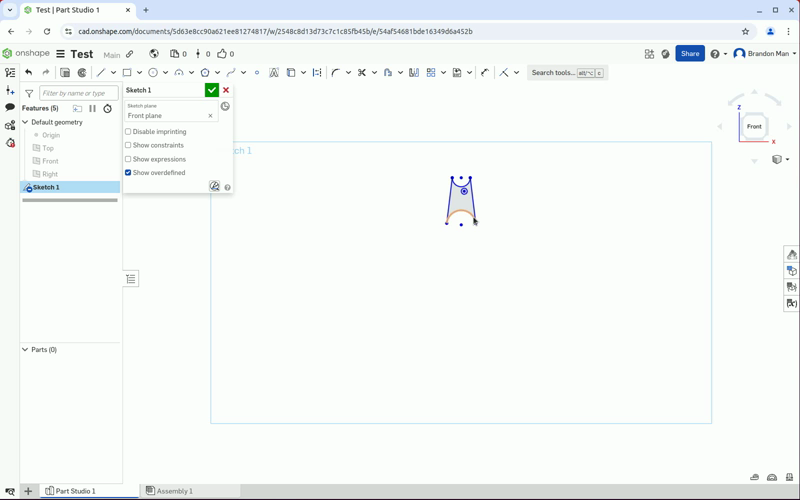
scroll(6)
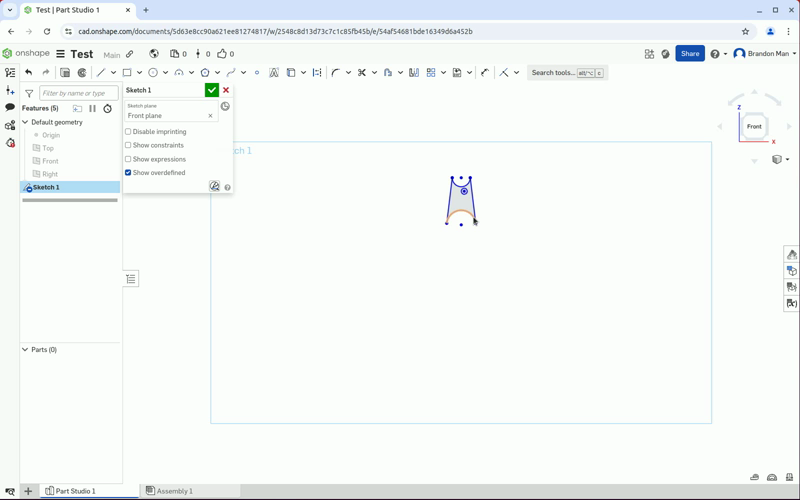
scroll(6)
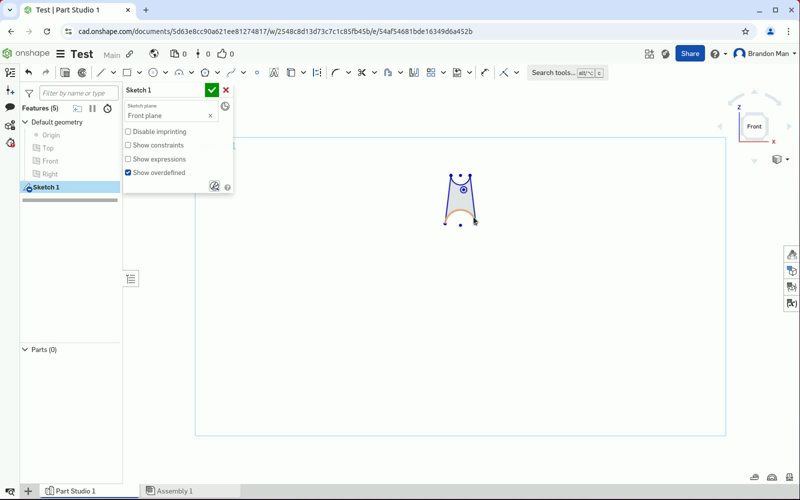
scroll(6)
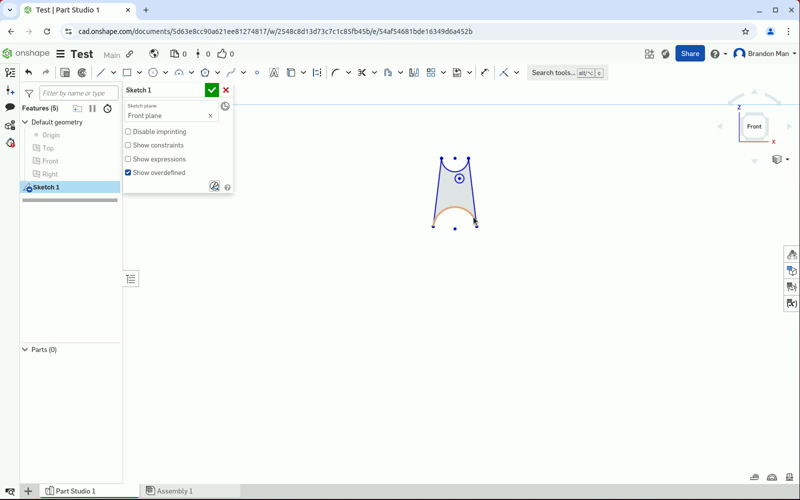
scroll(6)
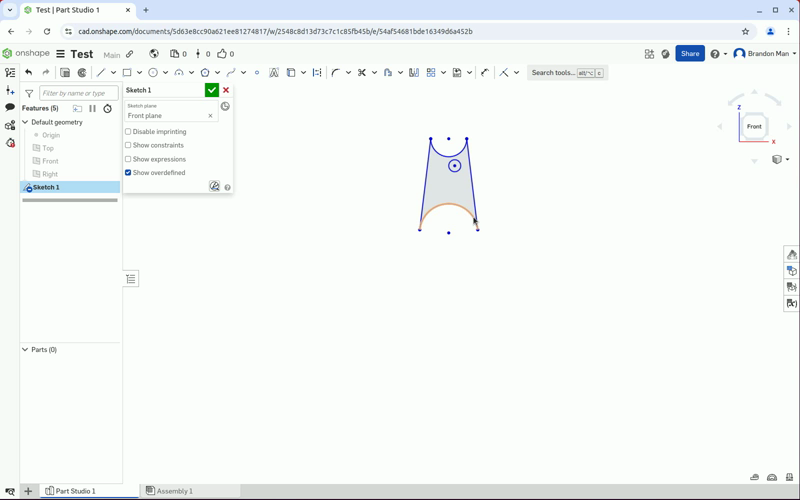
scroll(6)
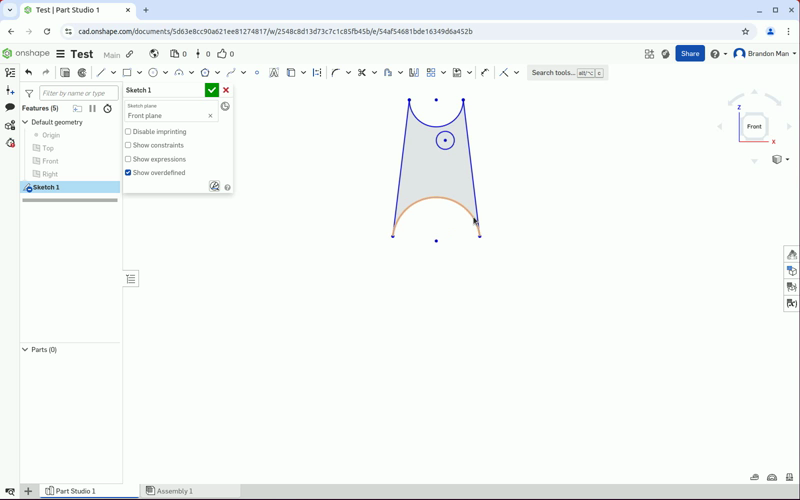
scroll(6)
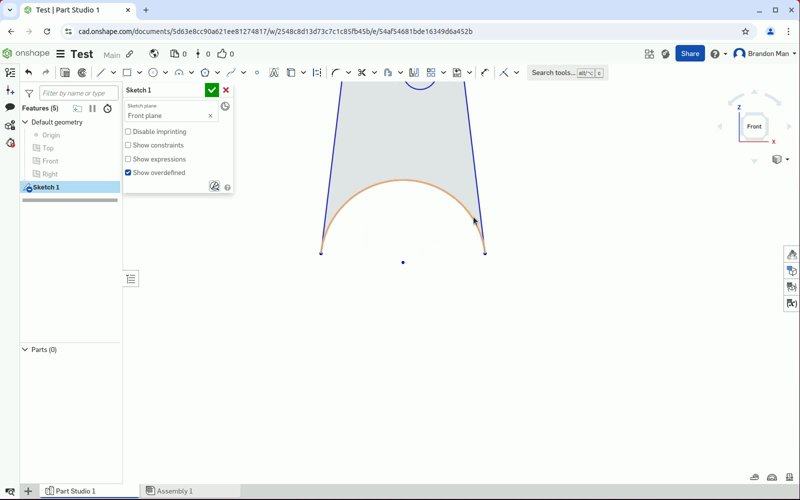
scroll(6)
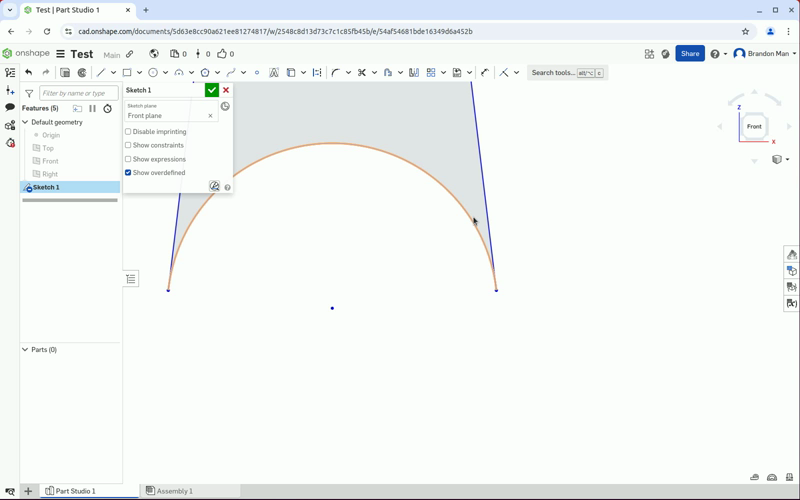
click(473, 216)
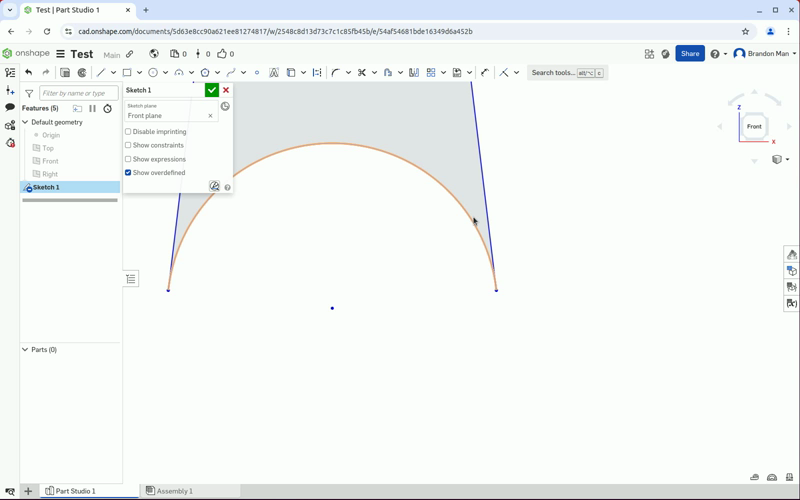
scroll(-6)
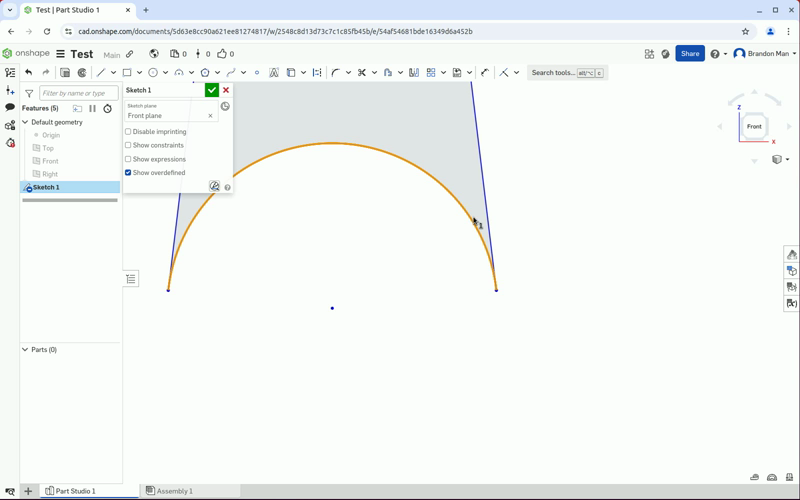
scroll(-6)
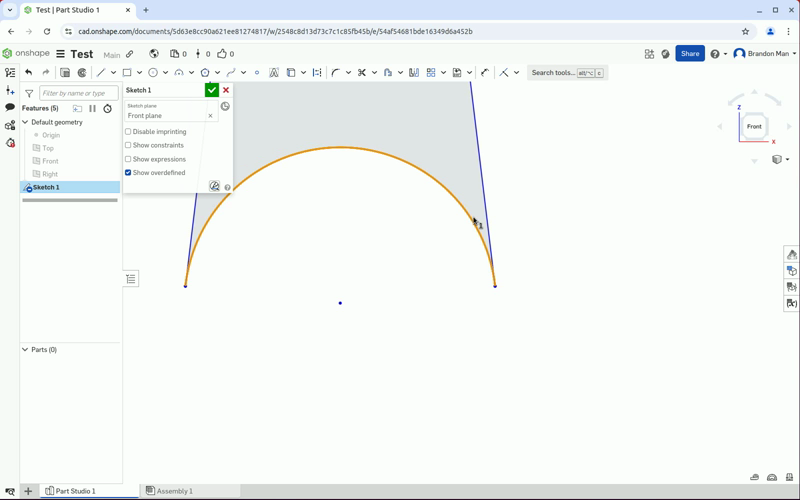
scroll(-6)
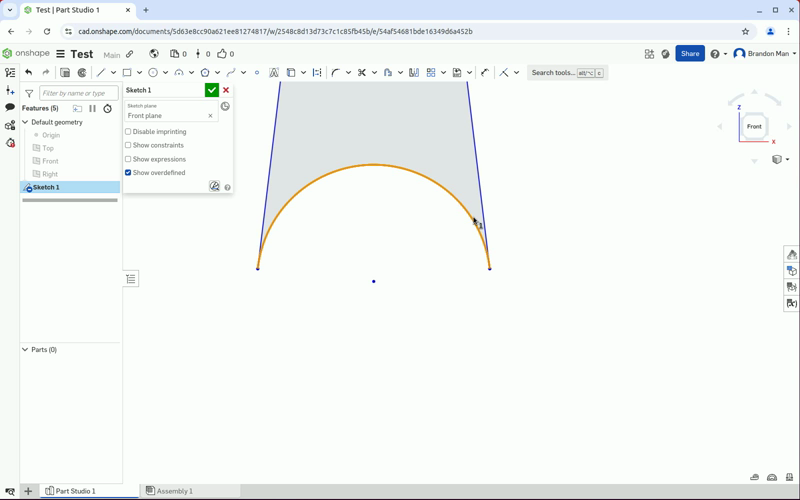
scroll(-6)
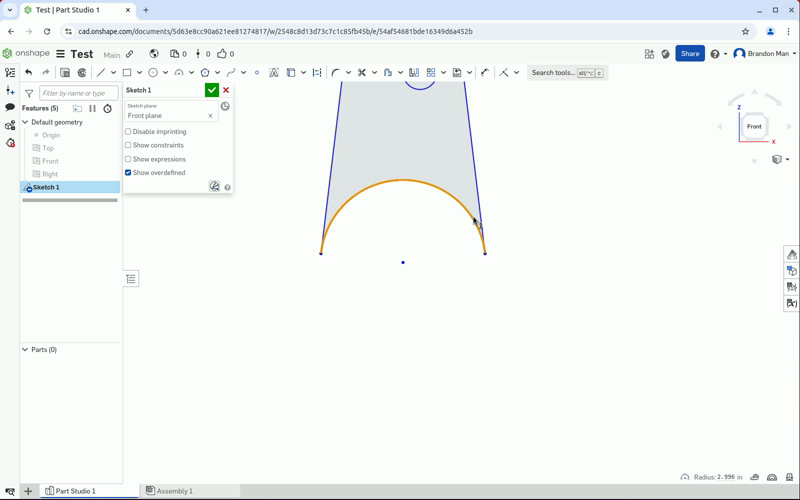
scroll(-6)
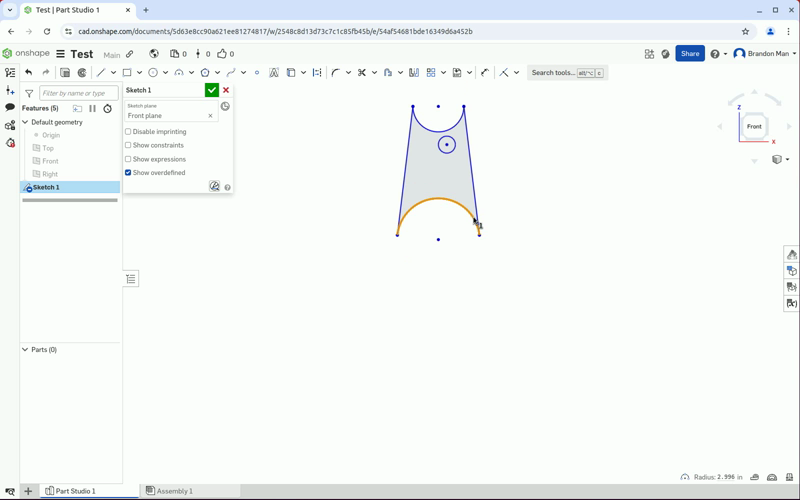
scroll(-6)
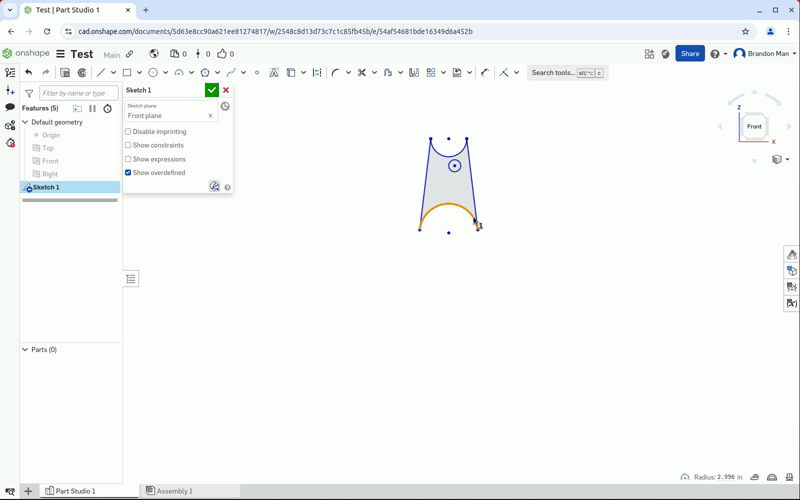
scroll(-6)
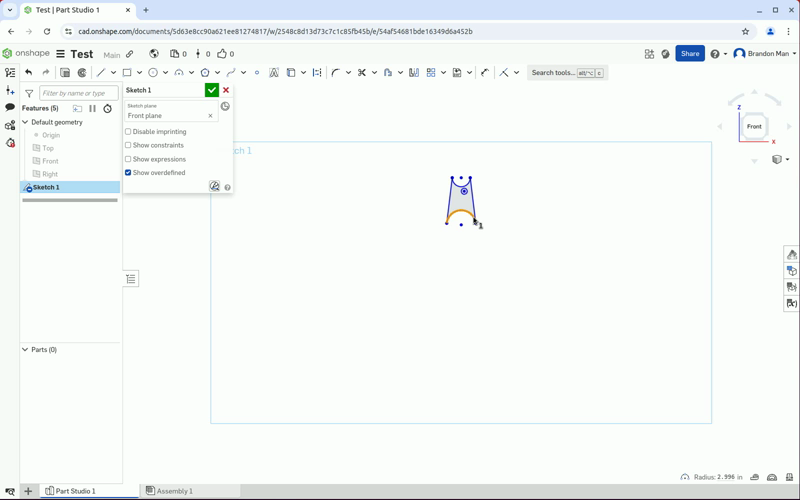
mouse_move(73, 352)
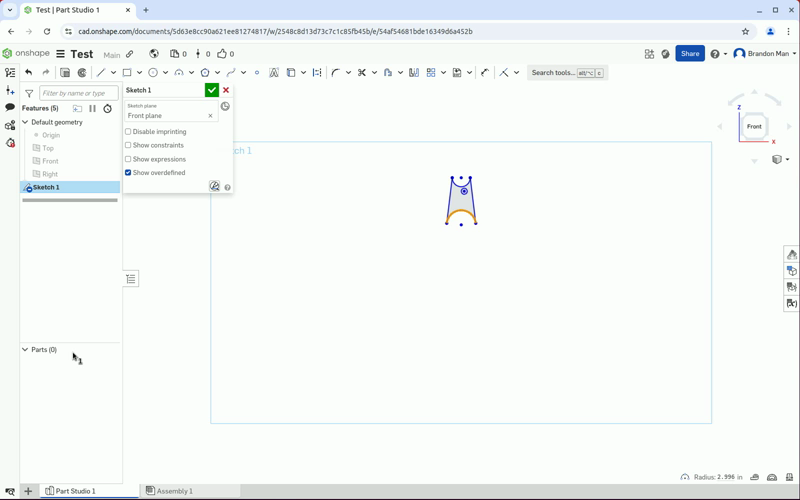
key(shift+y)
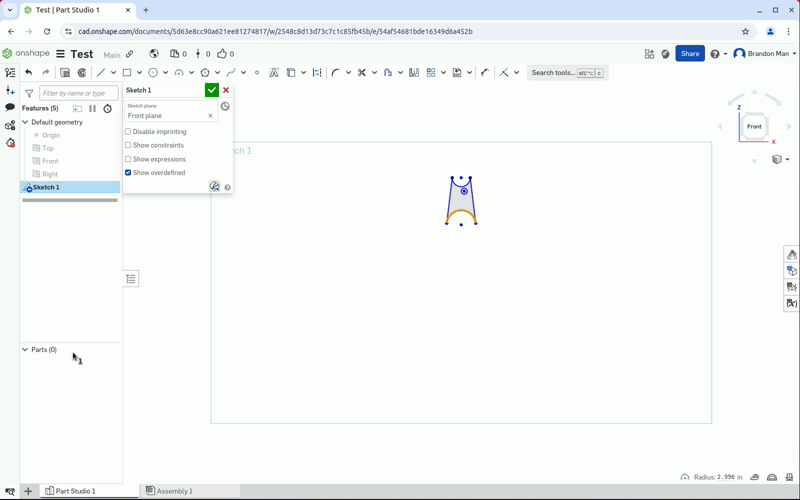
key(shift+e)
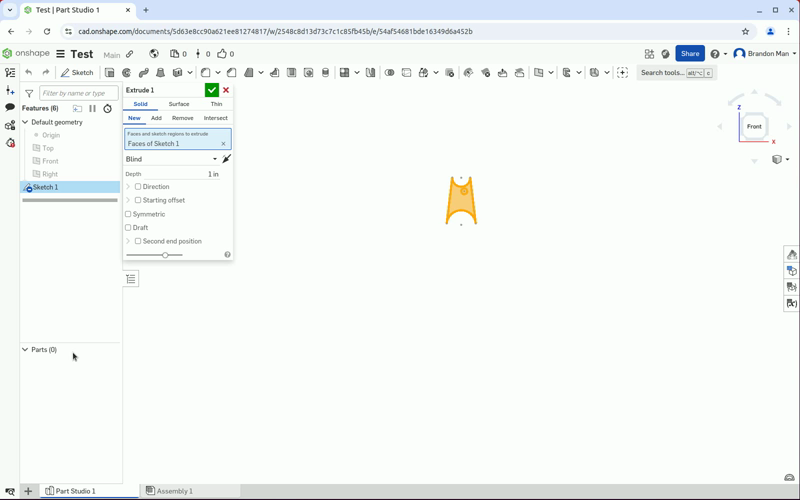
mouse_move(143, 106)
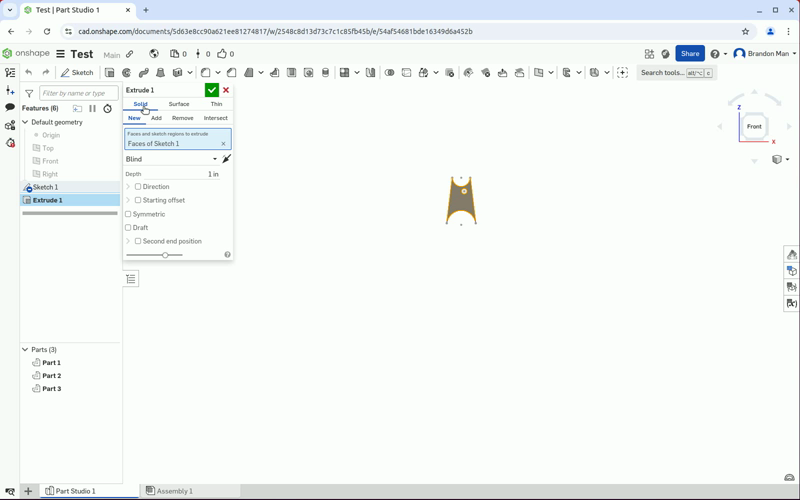
click(143, 106)
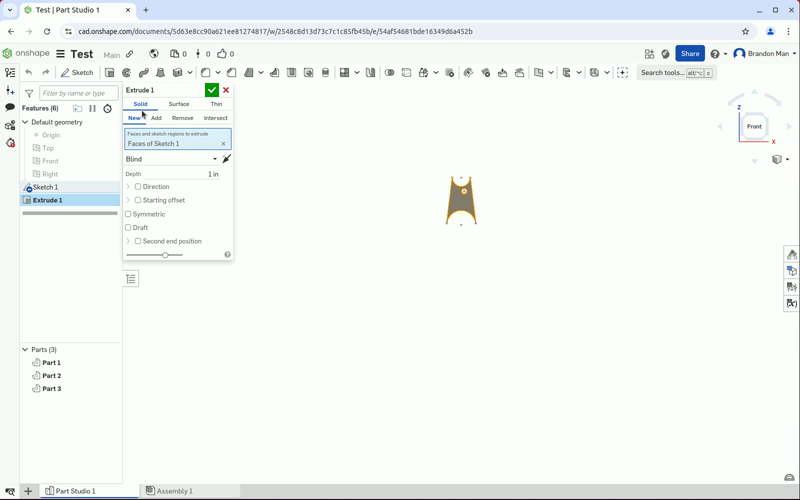
mouse_move(137, 120)
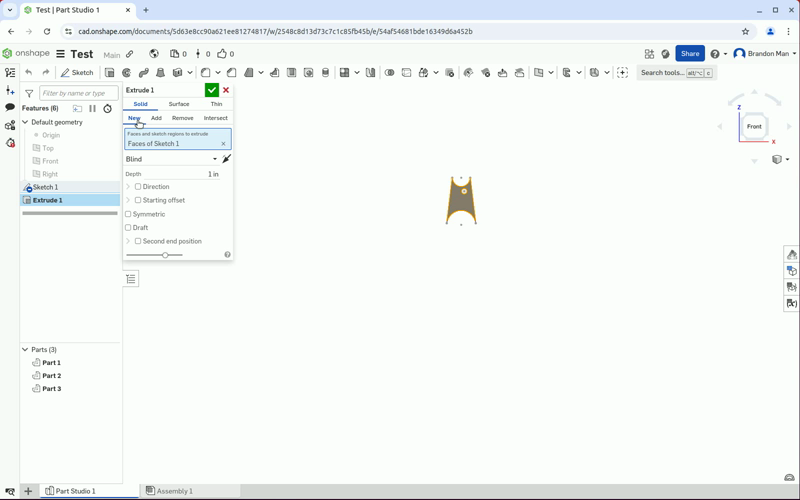
click(137, 120)
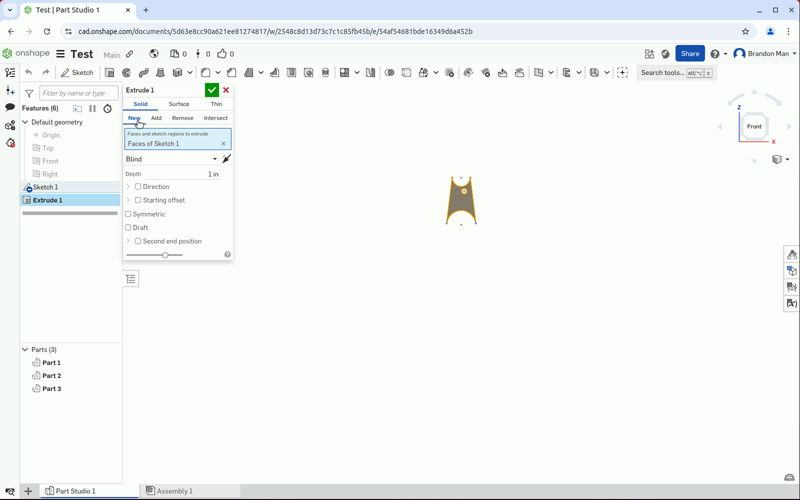
key(tab, 4)
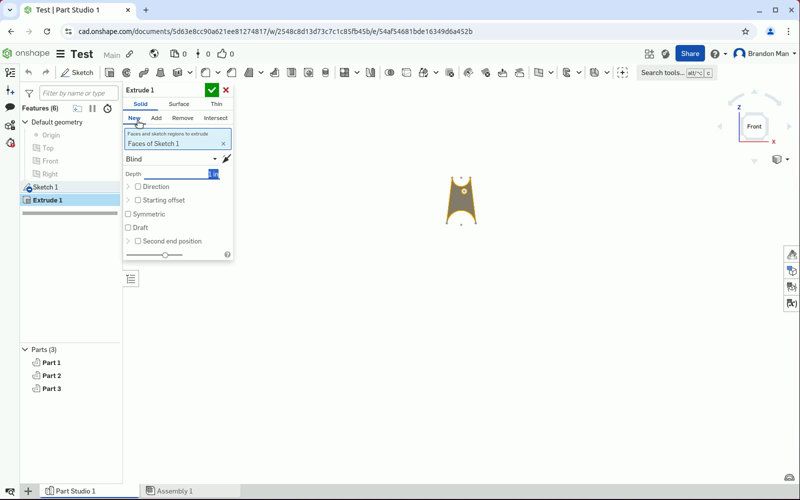
text(0.481)
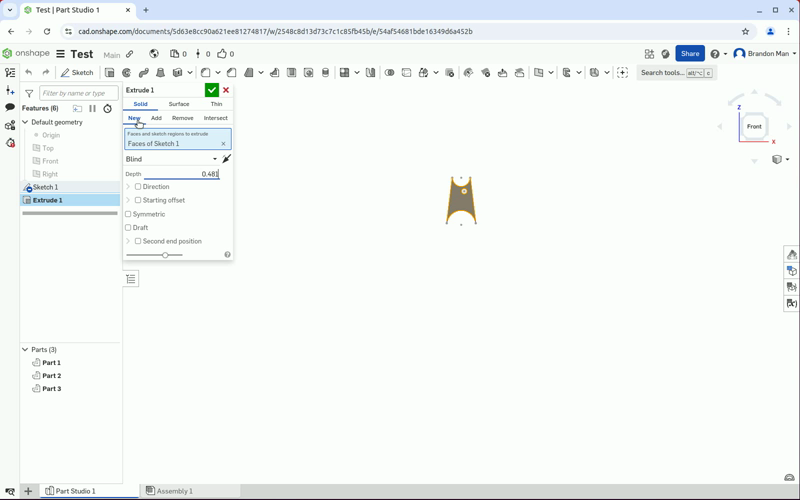
key(enter)
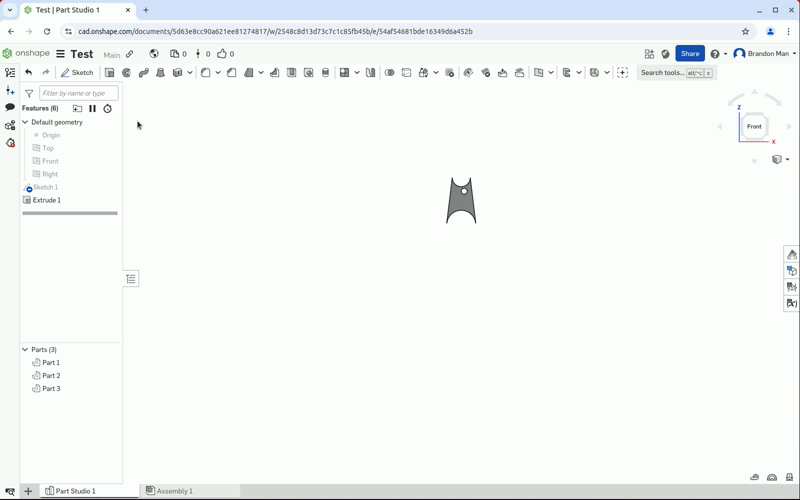
key(shift+h)
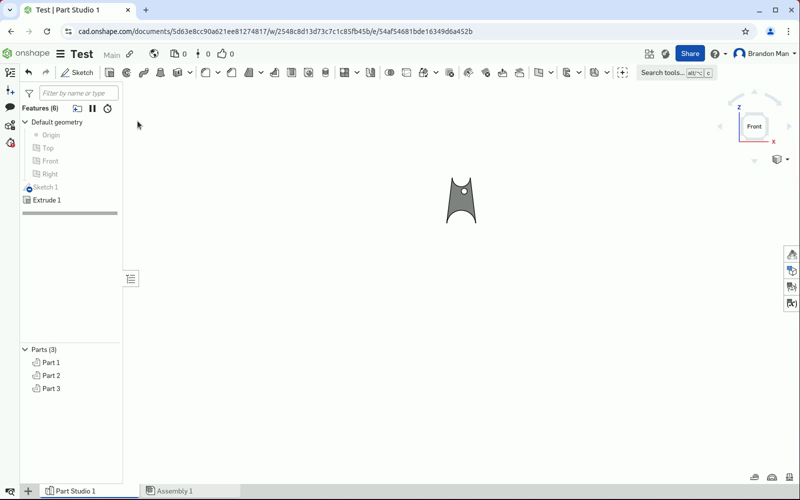
key(shift+h)
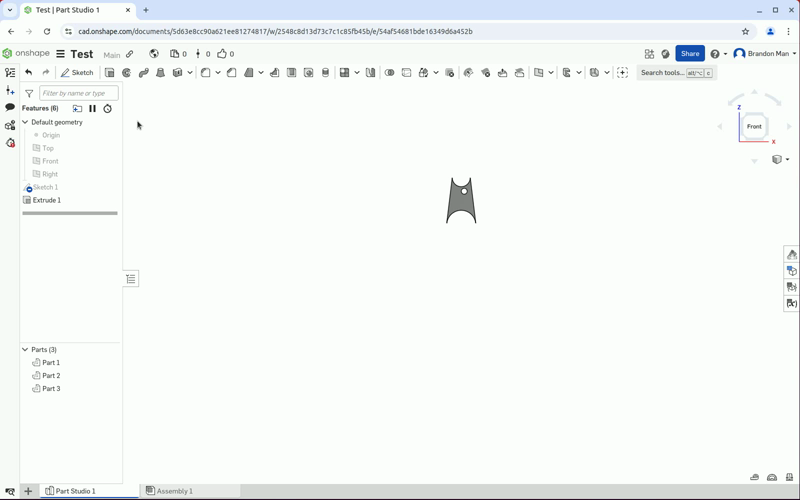
mouse_move(73, 189)
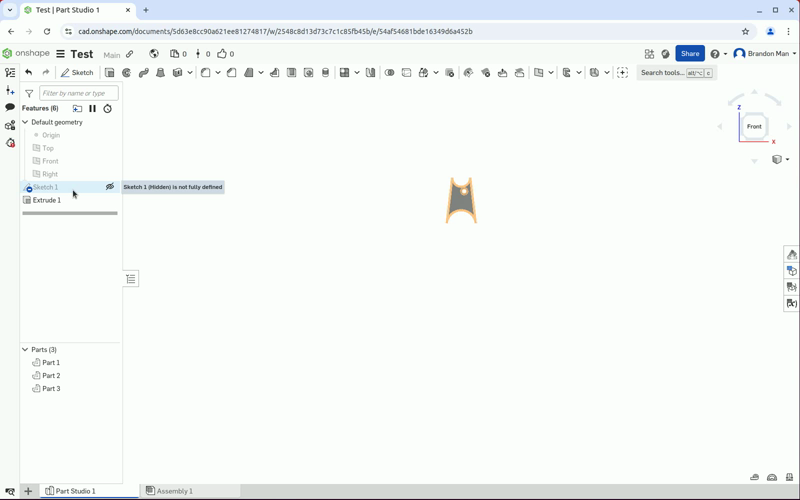
click(73, 189)
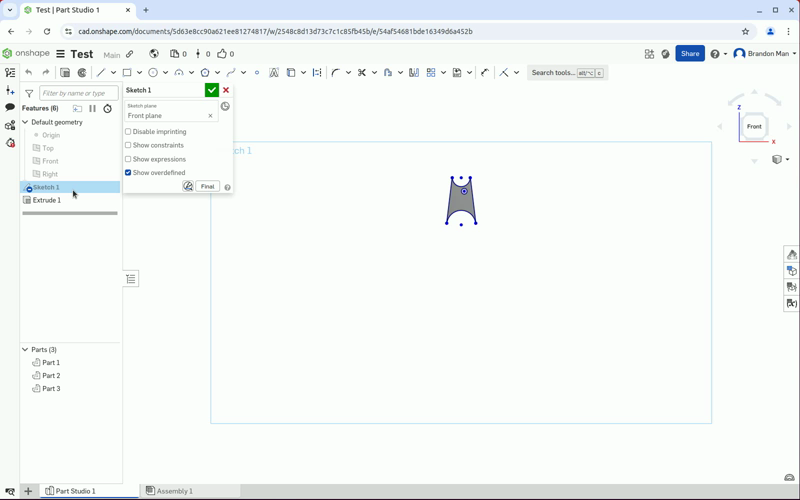
mouse_move(229, 92)
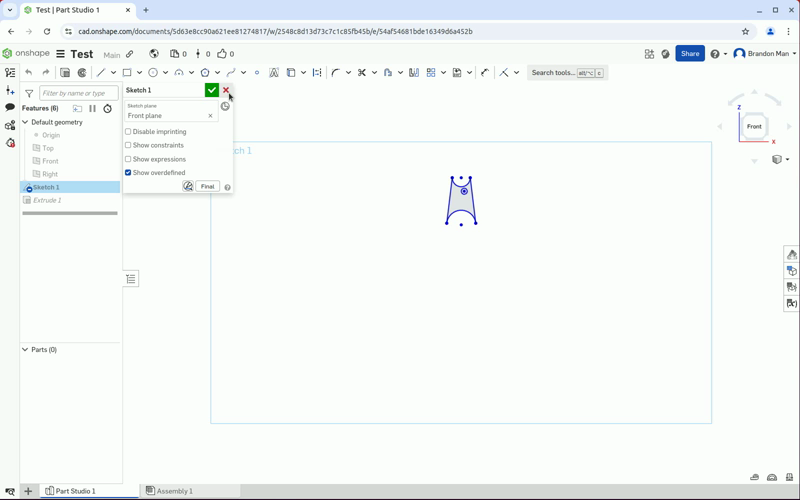
click(229, 92)
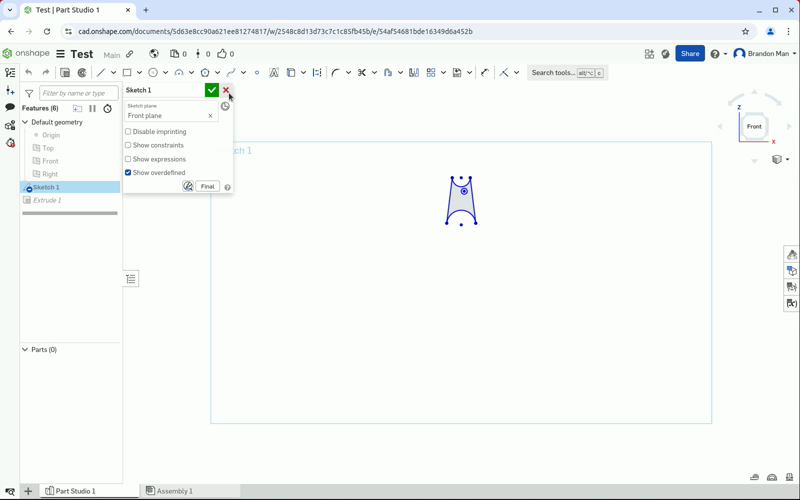
key(shift+s)
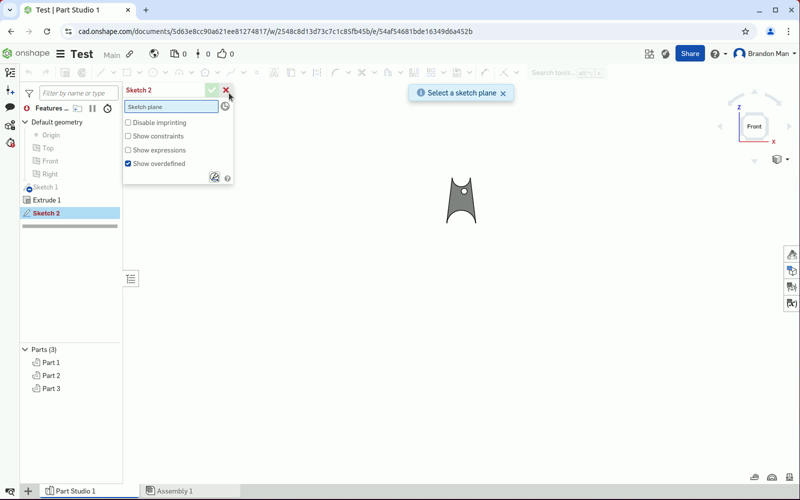
mouse_move(73, 163)
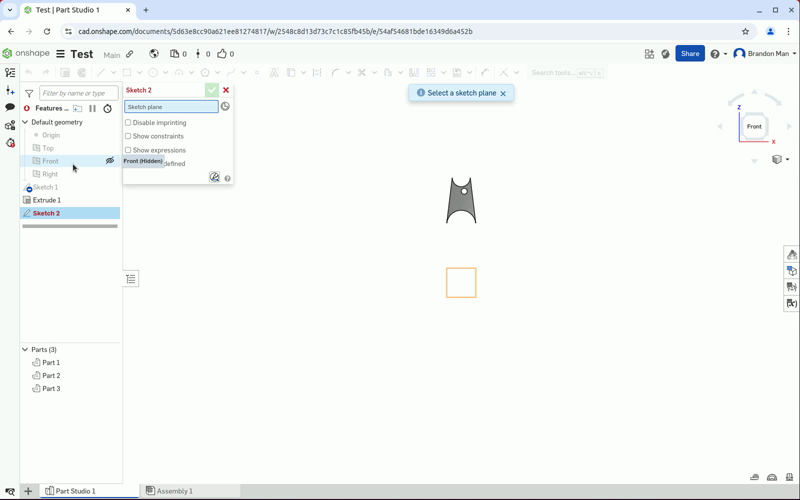
click(73, 163)
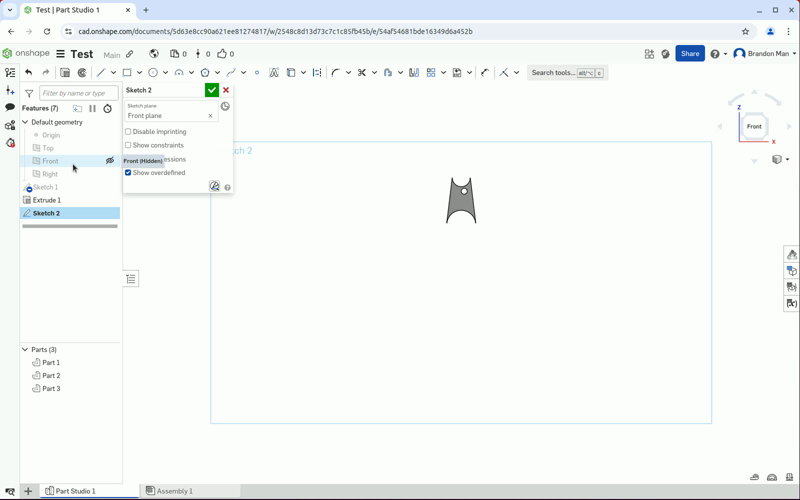
mouse_move(73, 352)
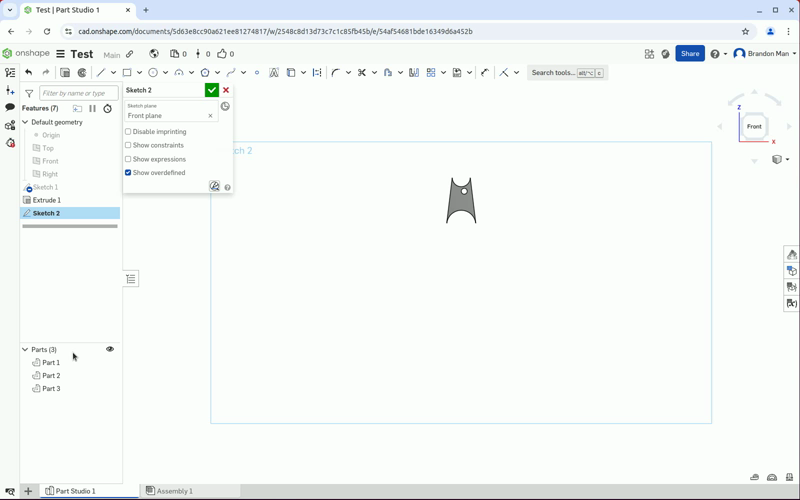
key(y)
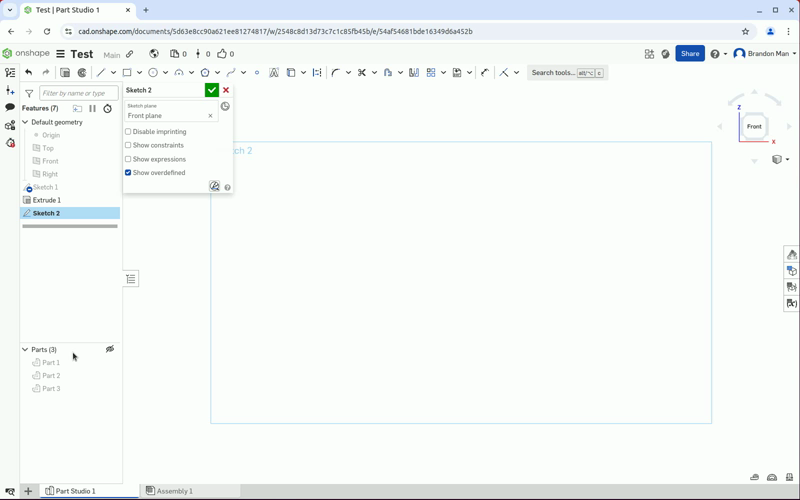
key(c)
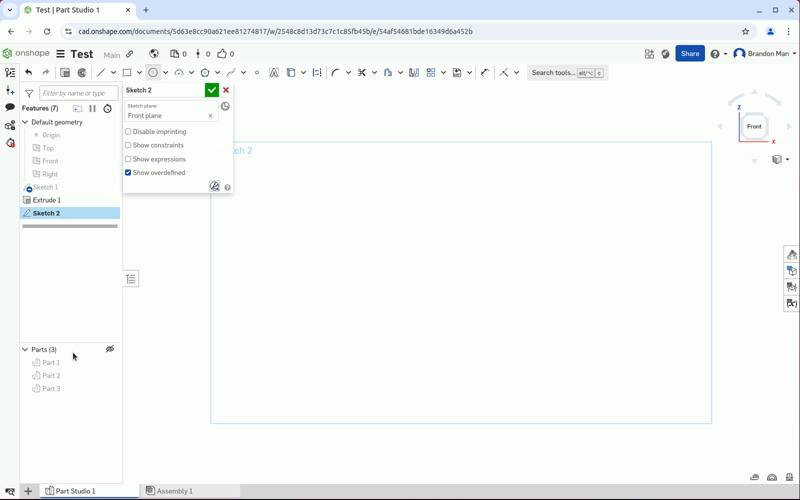
key_down(shift)
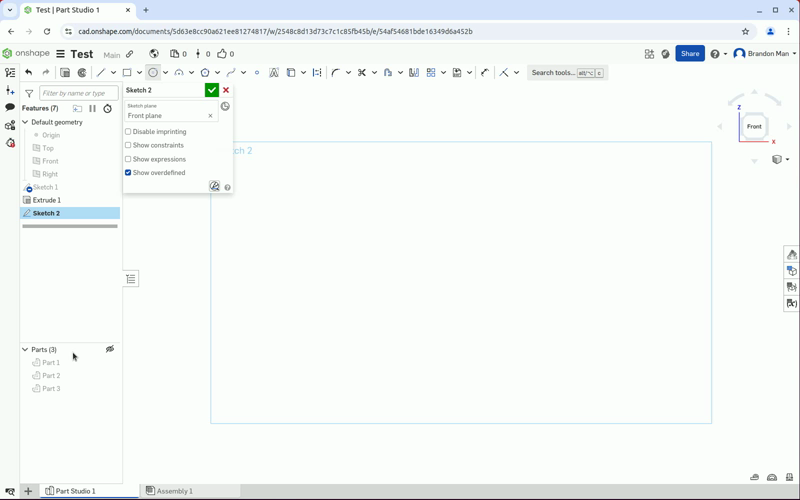
mouse_move(461, 178)
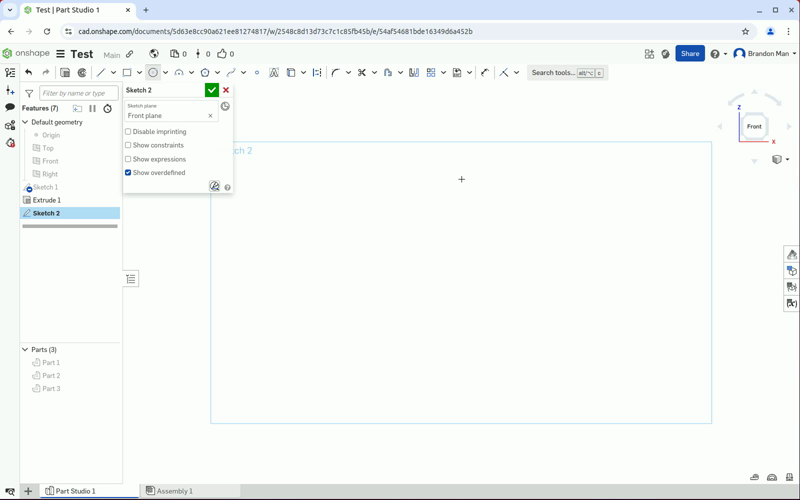
click(461, 178)
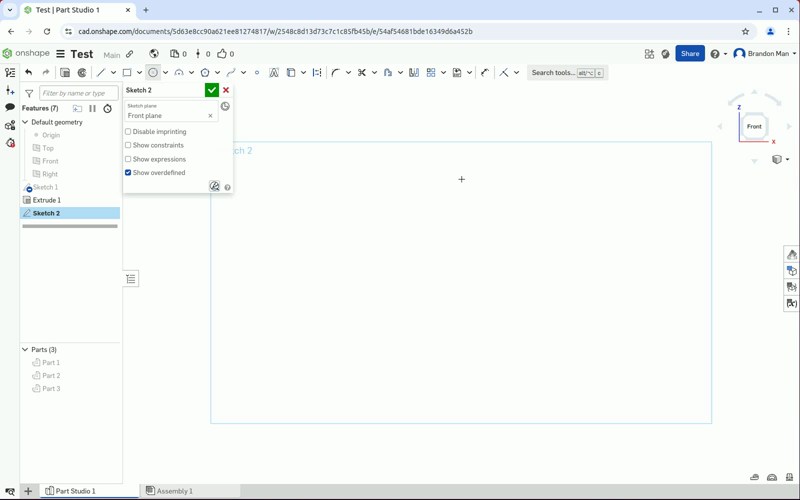
key_up(shift)
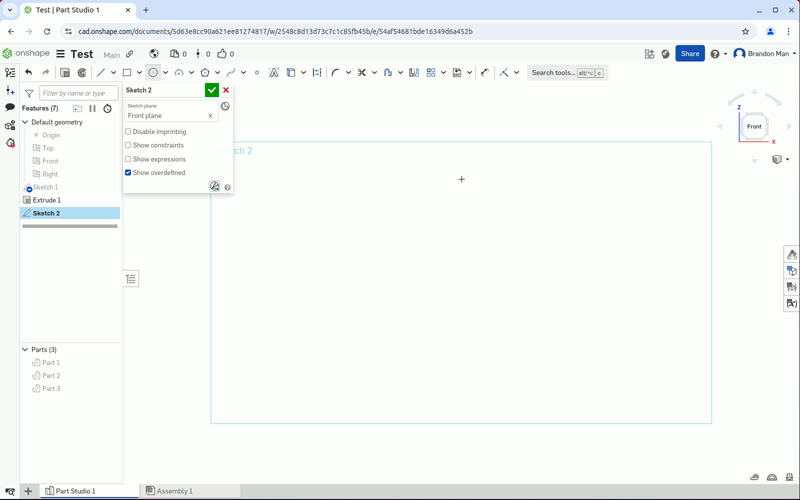
mouse_move(471, 178)
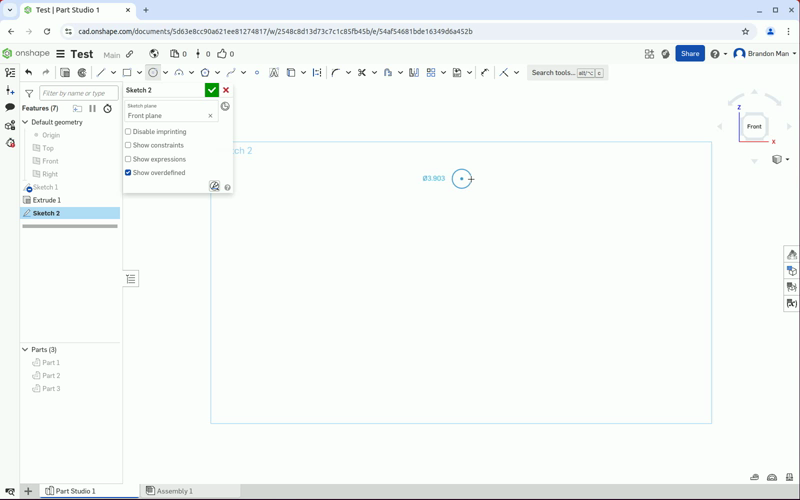
click(471, 178)
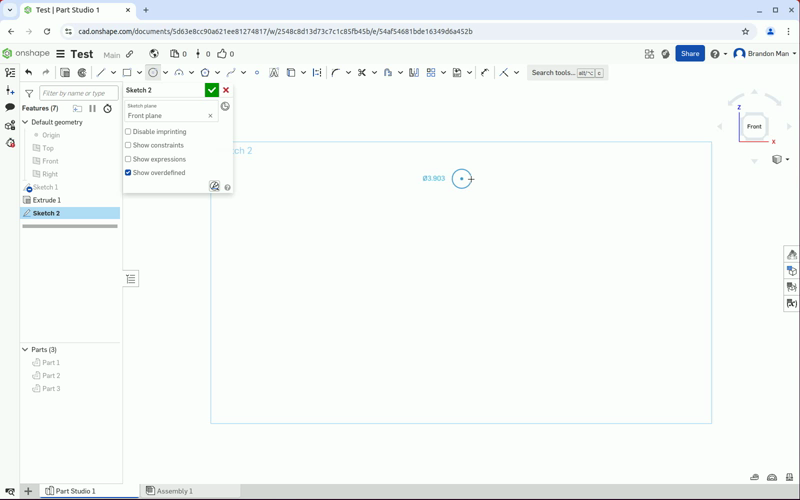
key(esc)
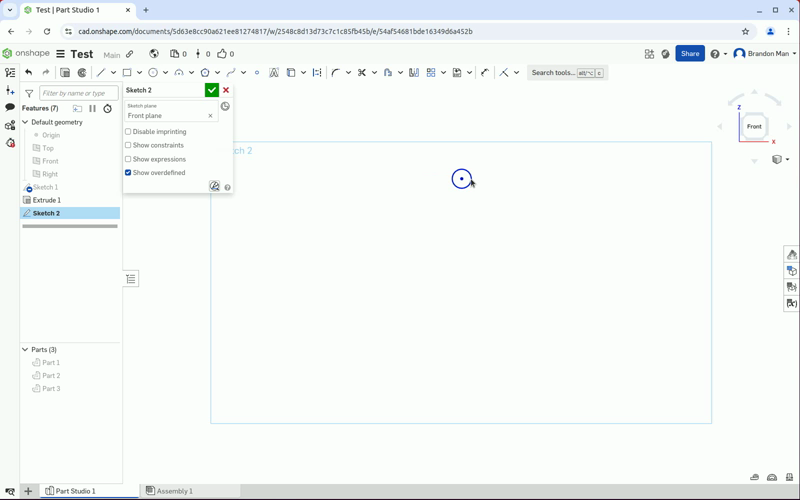
key(c)
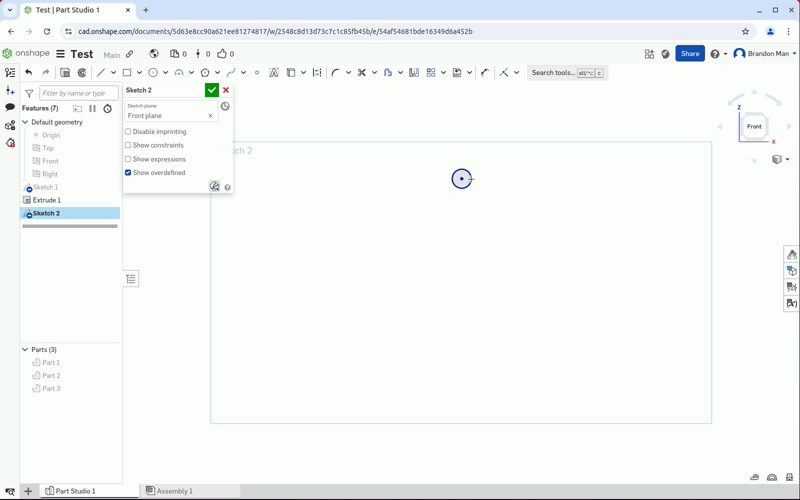
key_down(shift)
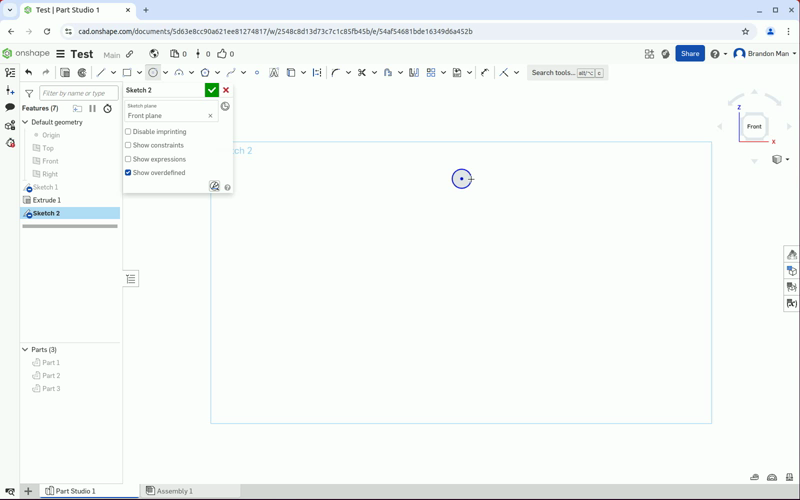
mouse_move(461, 178)
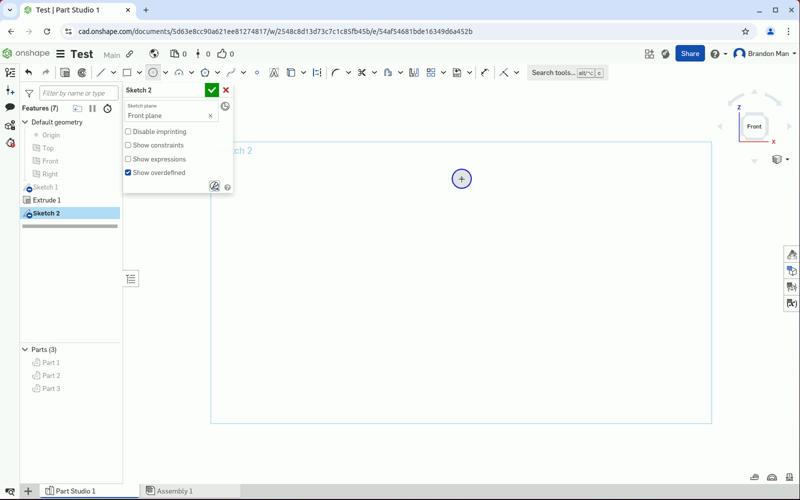
click(461, 178)
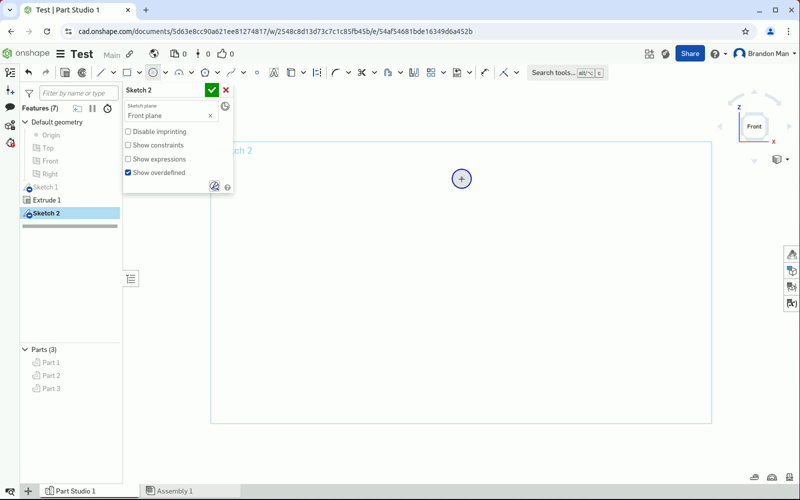
key_up(shift)
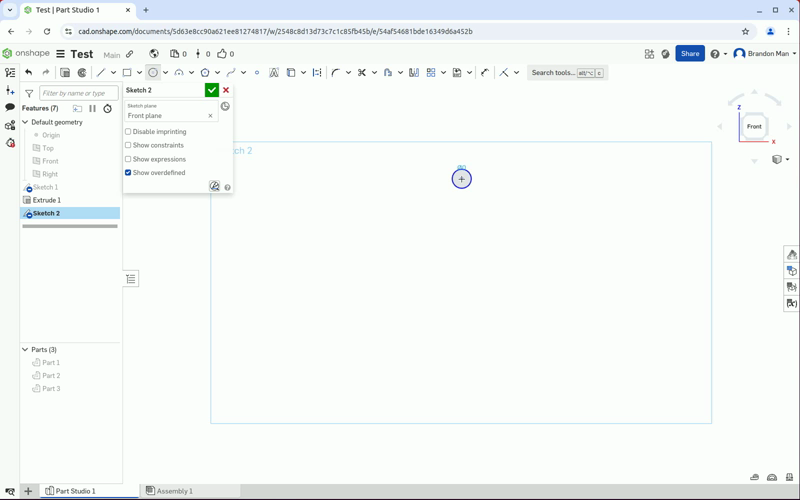
mouse_move(464, 178)
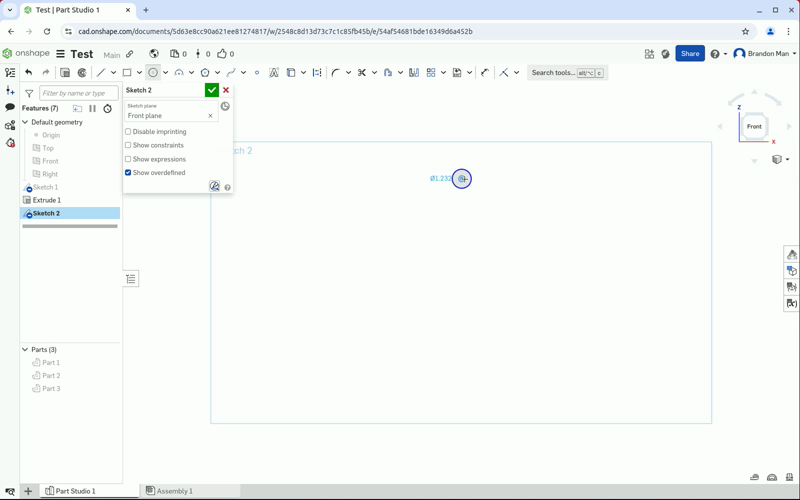
scroll(6)
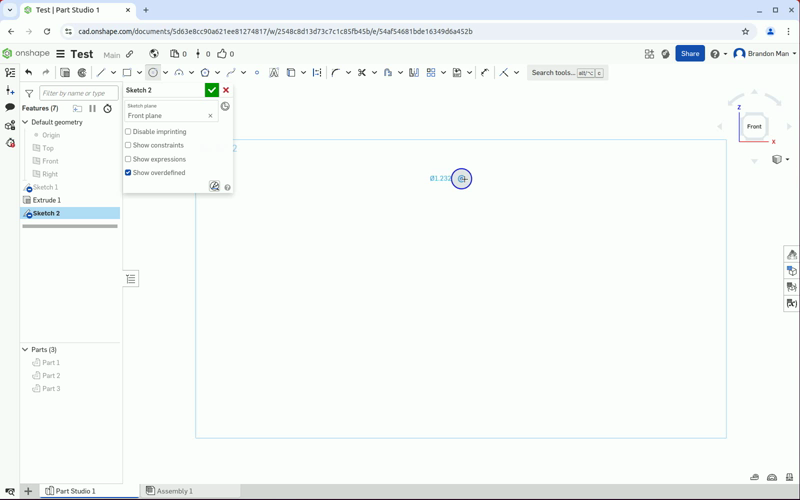
scroll(6)
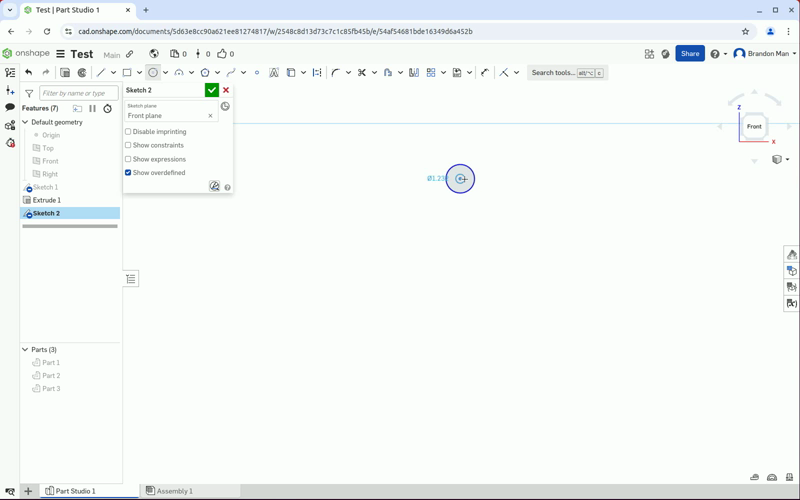
scroll(6)
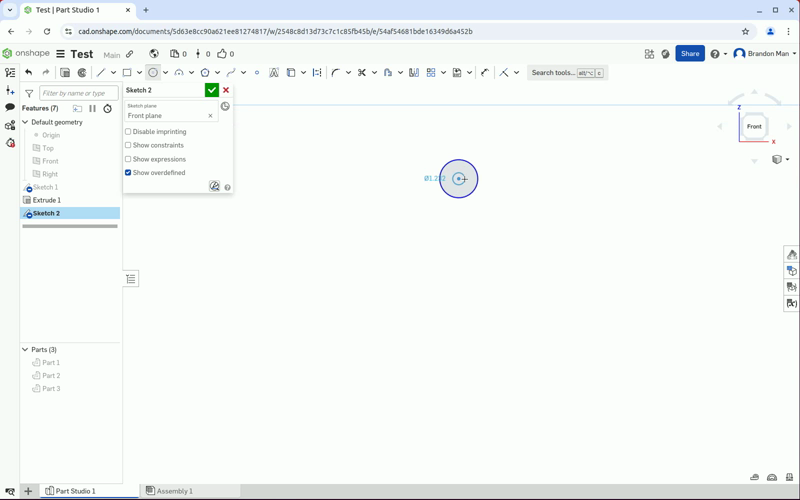
scroll(6)
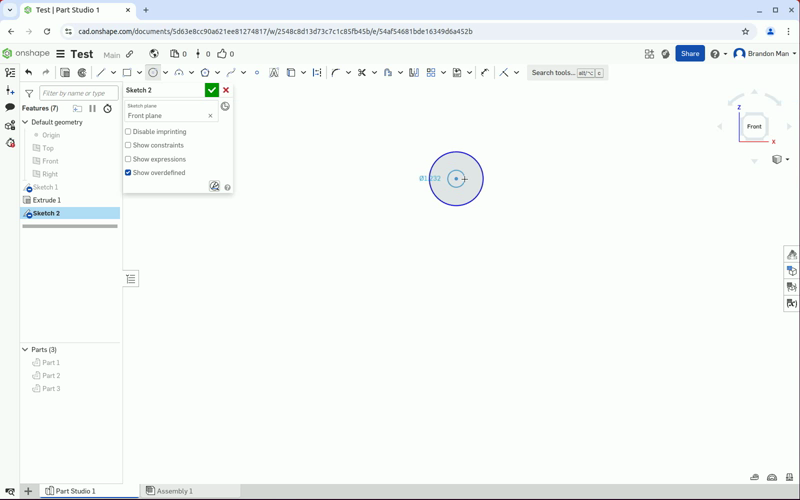
scroll(6)
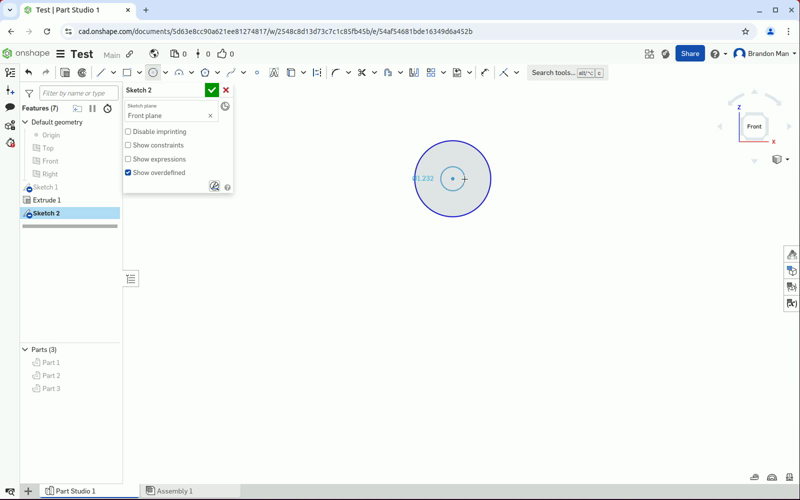
scroll(6)
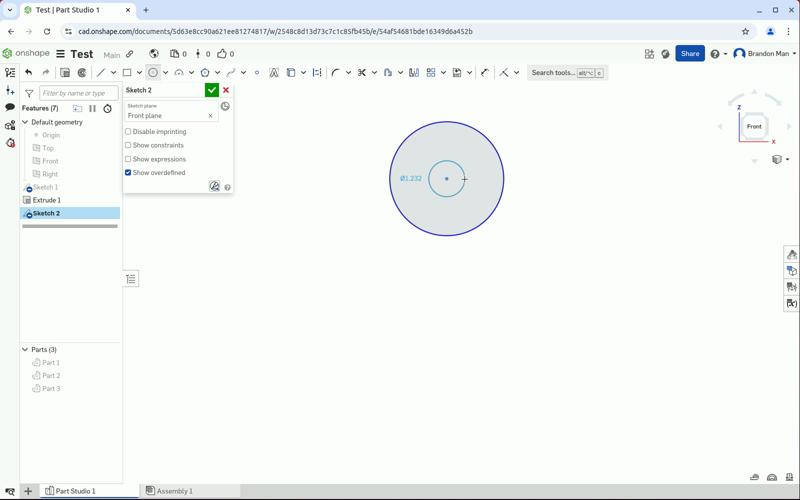
scroll(6)
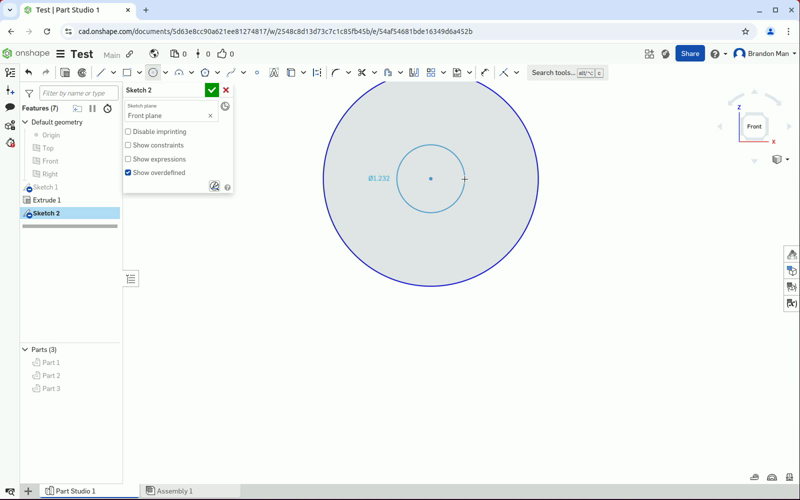
click(464, 178)
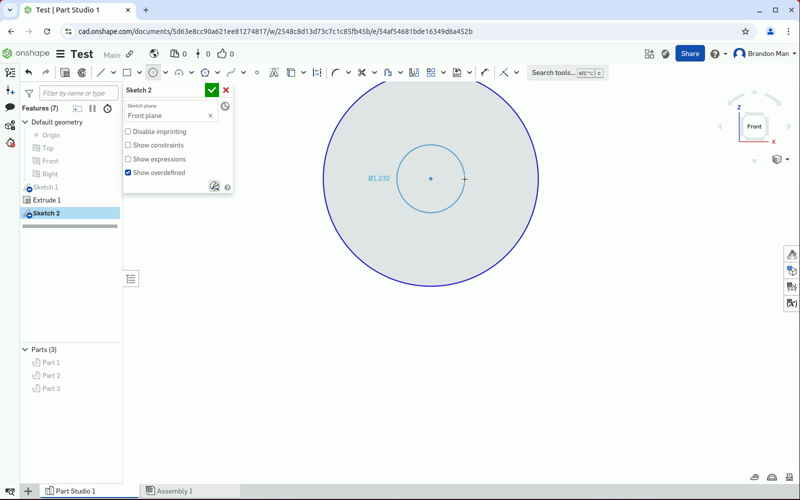
scroll(-6)
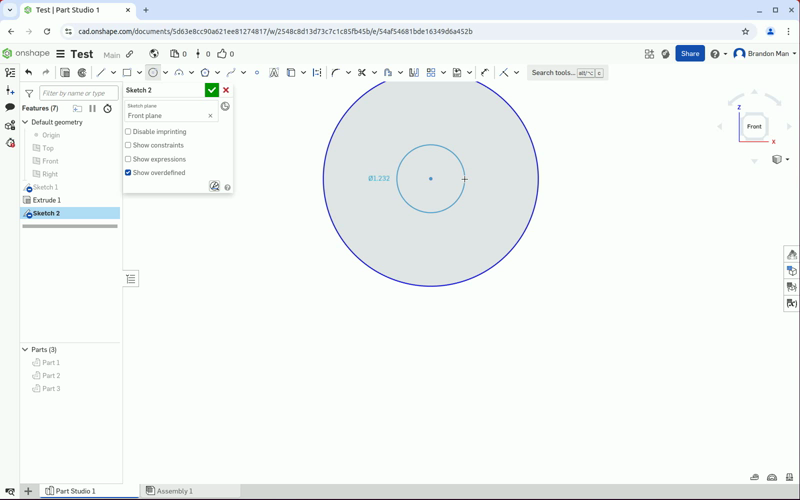
scroll(-6)
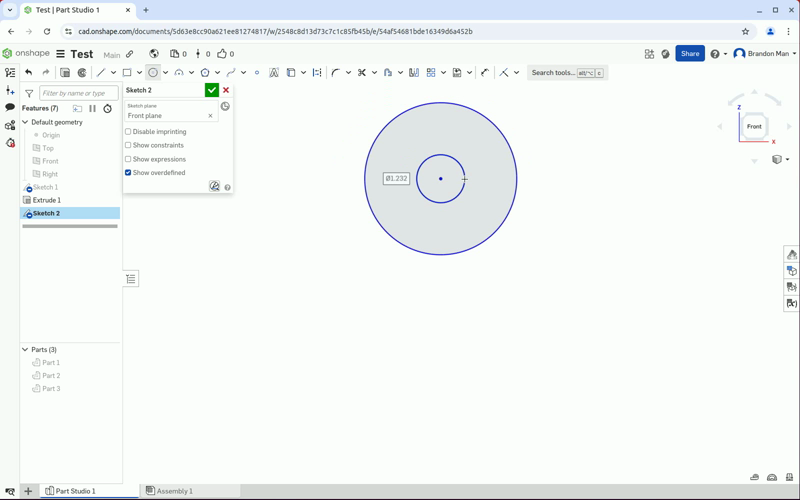
scroll(-6)
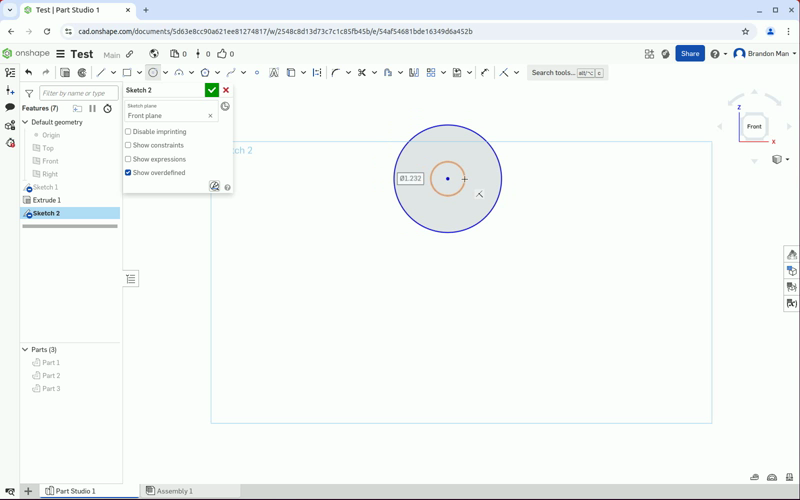
scroll(-6)
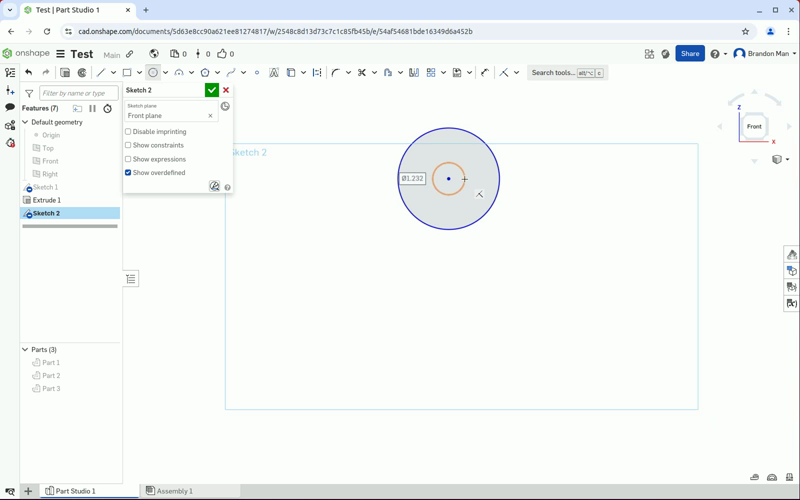
scroll(-6)
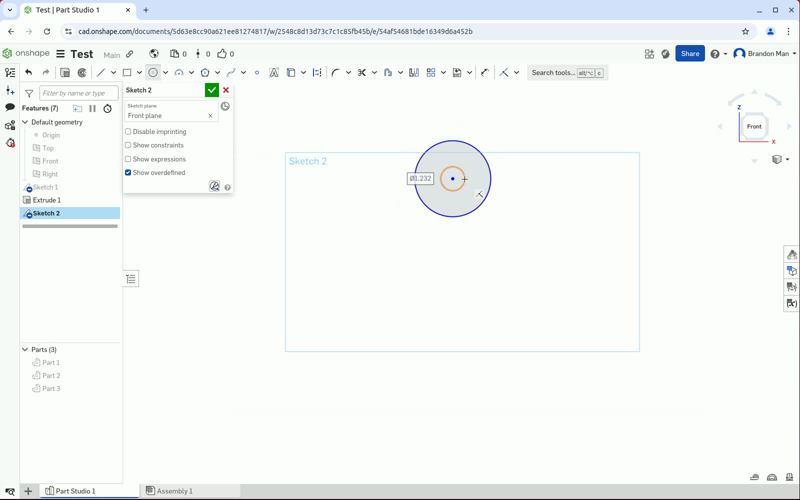
scroll(-6)
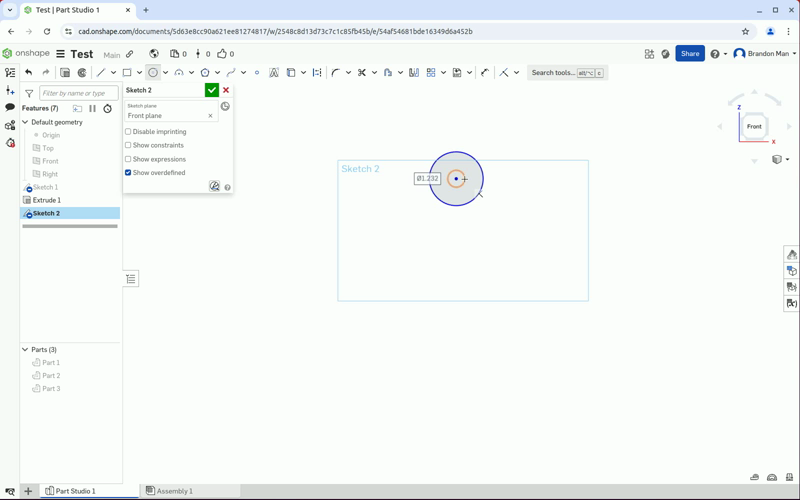
scroll(-6)
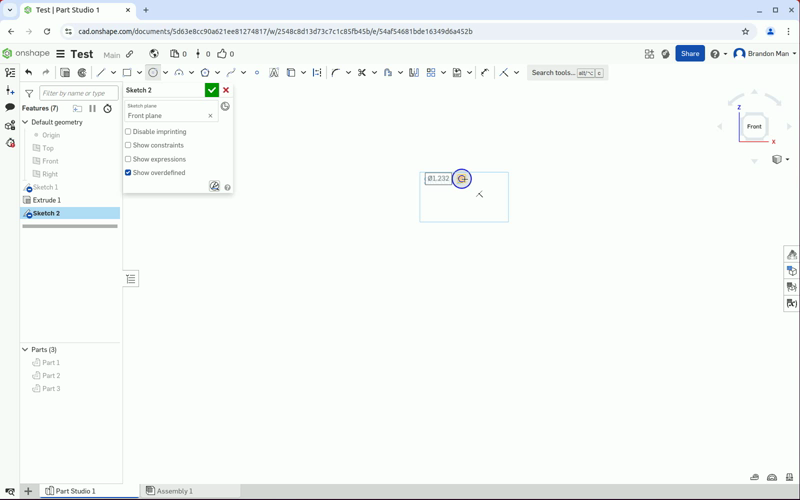
key(esc)
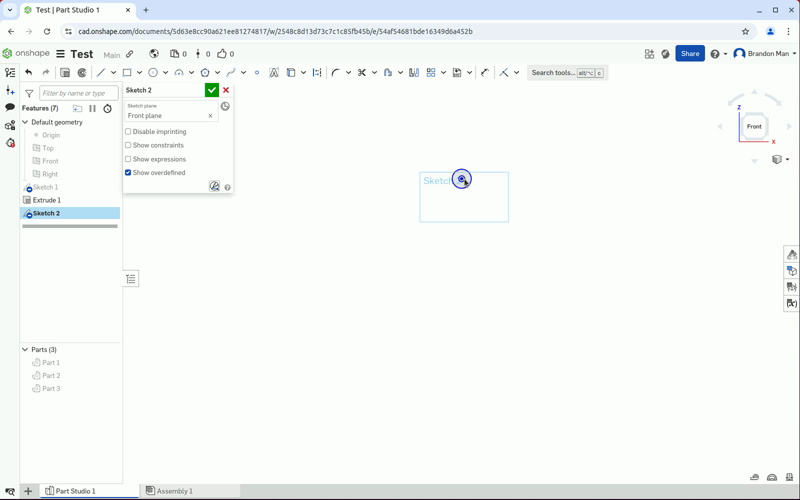
mouse_move(458, 178)
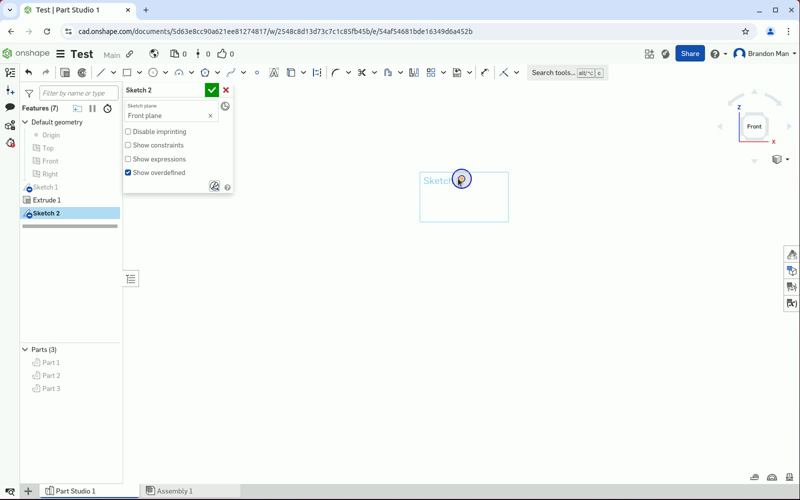
scroll(6)
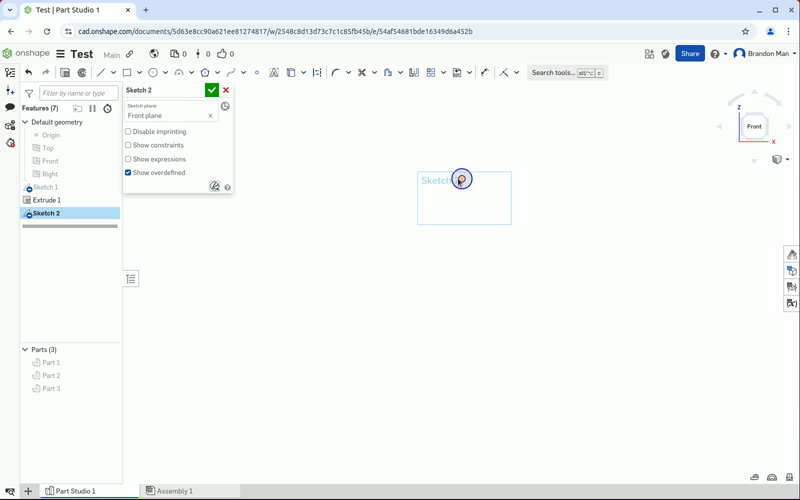
scroll(6)
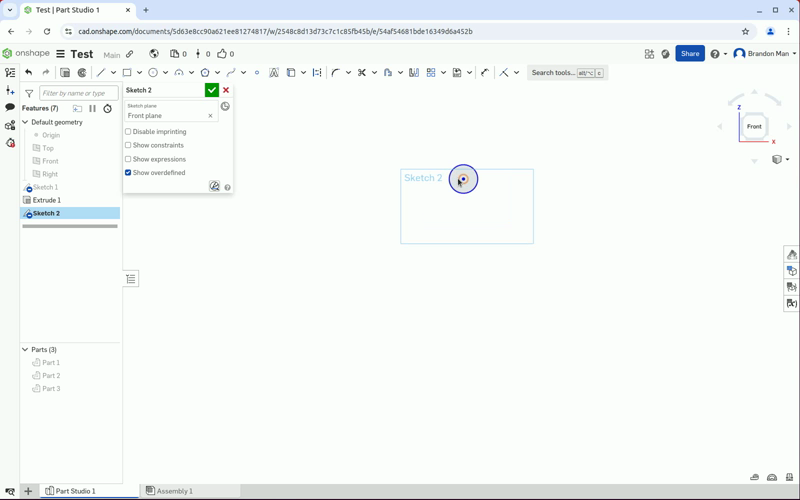
scroll(6)
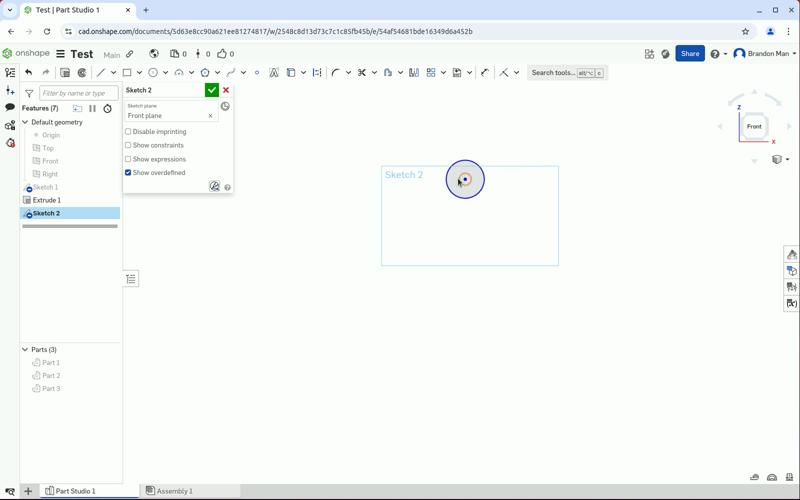
scroll(6)
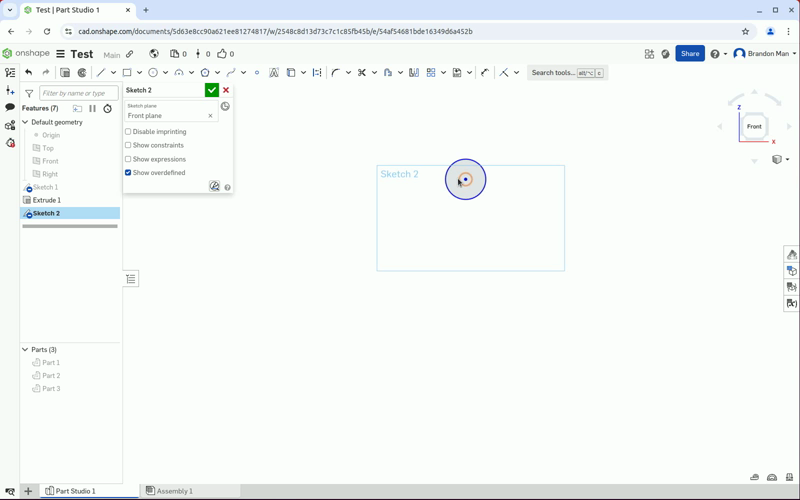
scroll(6)
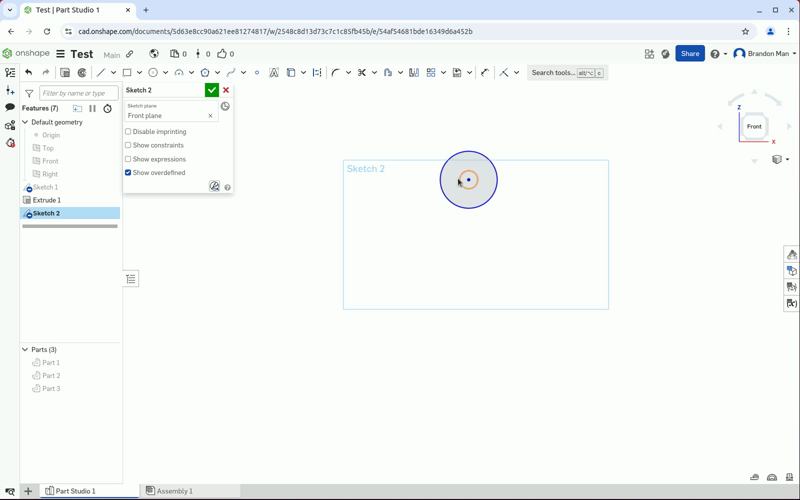
scroll(6)
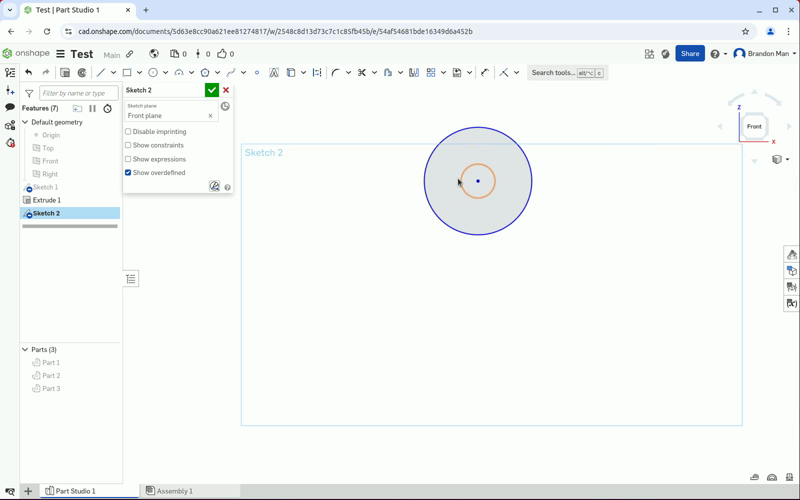
scroll(6)
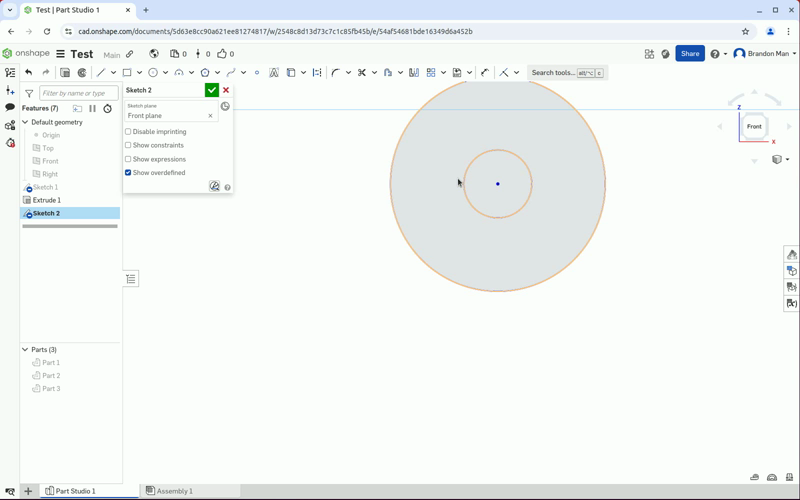
click(458, 178)
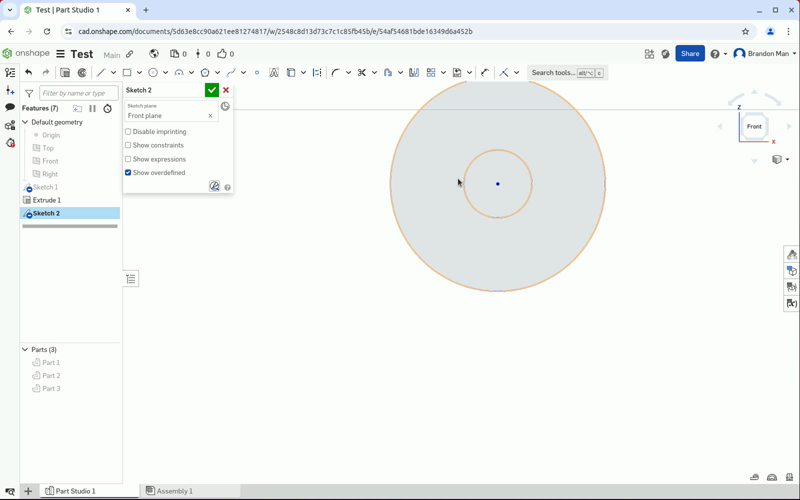
scroll(-6)
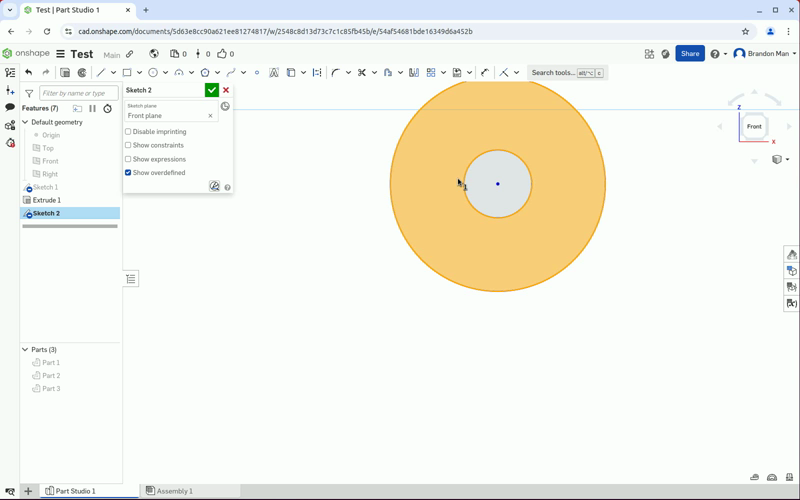
scroll(-6)
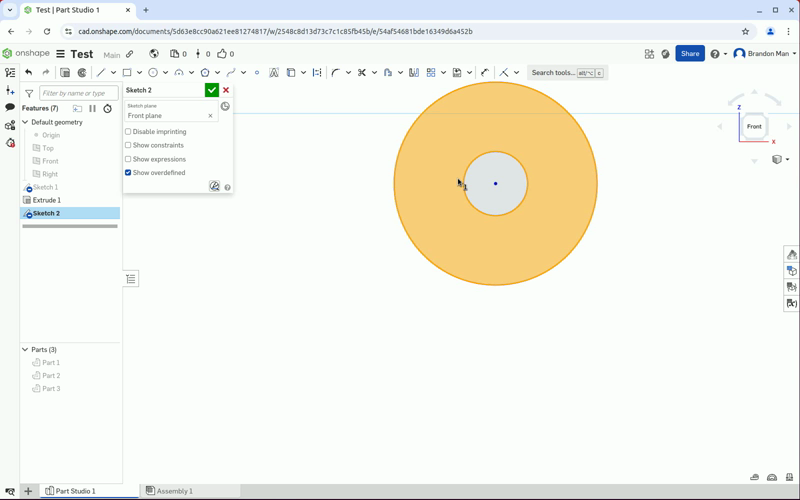
scroll(-6)
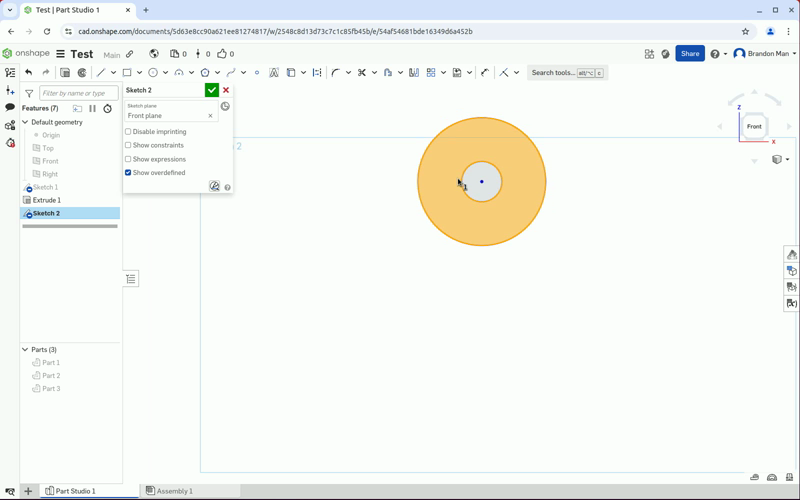
scroll(-6)
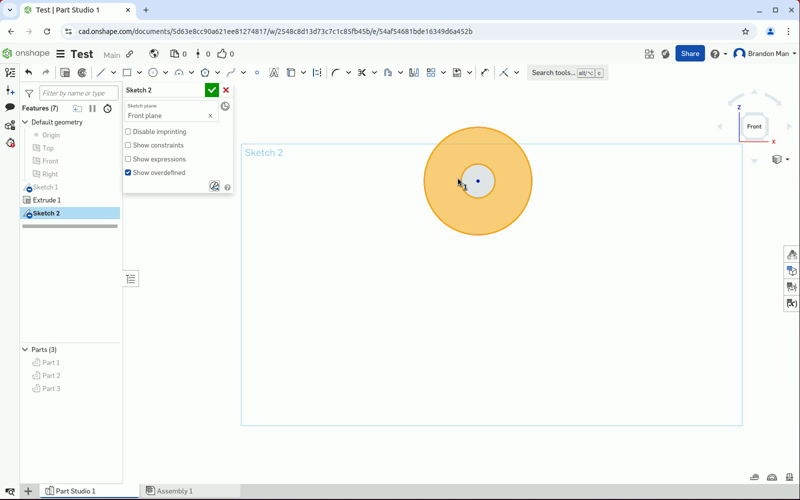
scroll(-6)
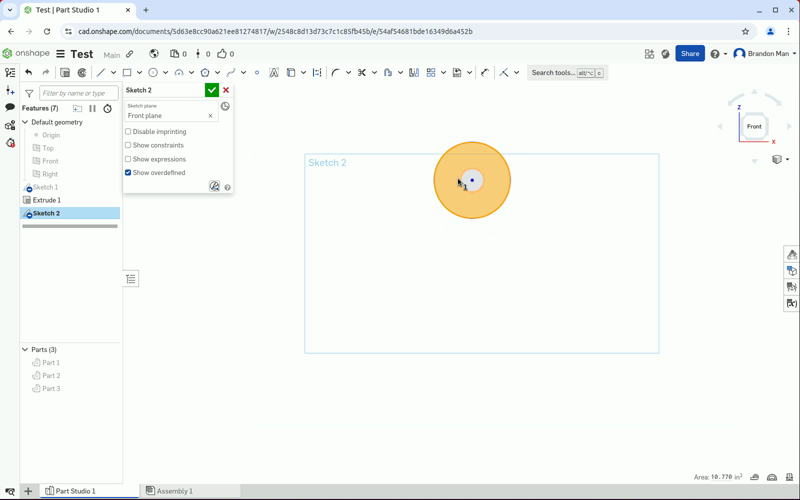
scroll(-6)
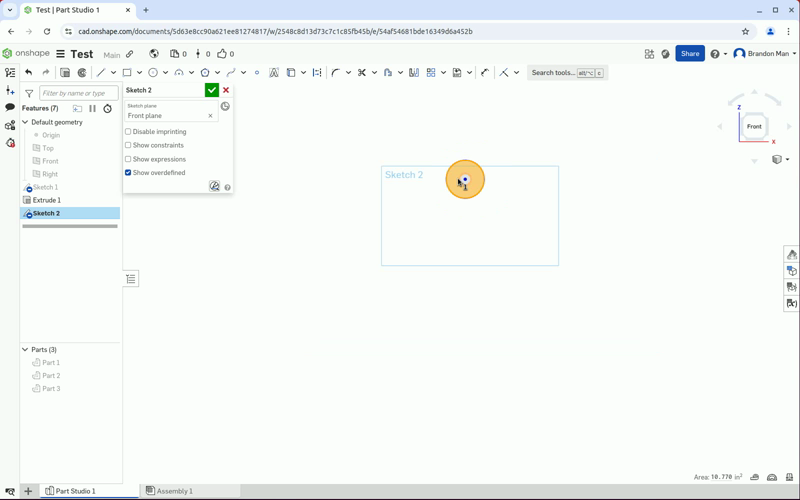
scroll(-6)
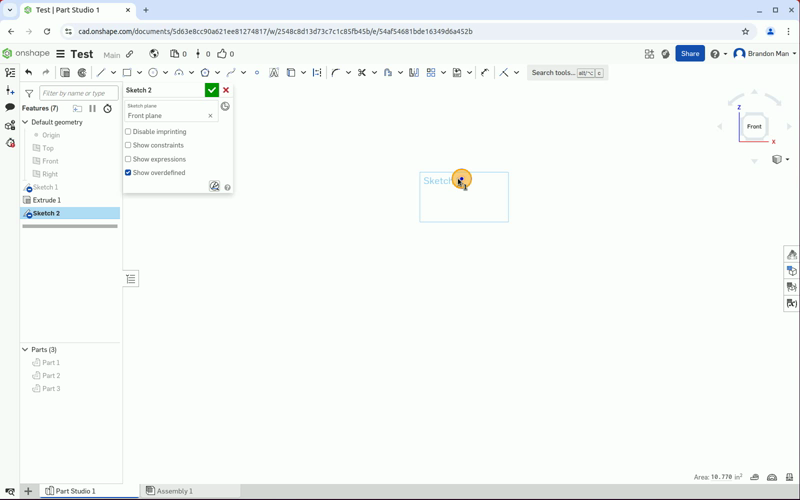
mouse_move(73, 352)
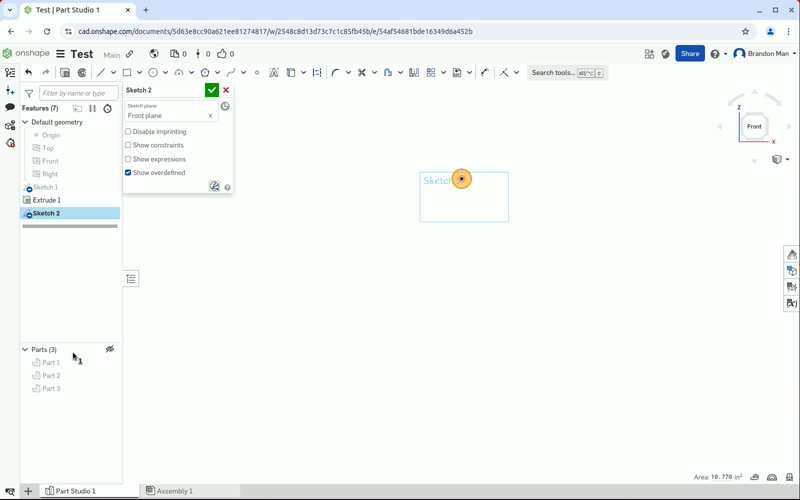
key(shift+y)
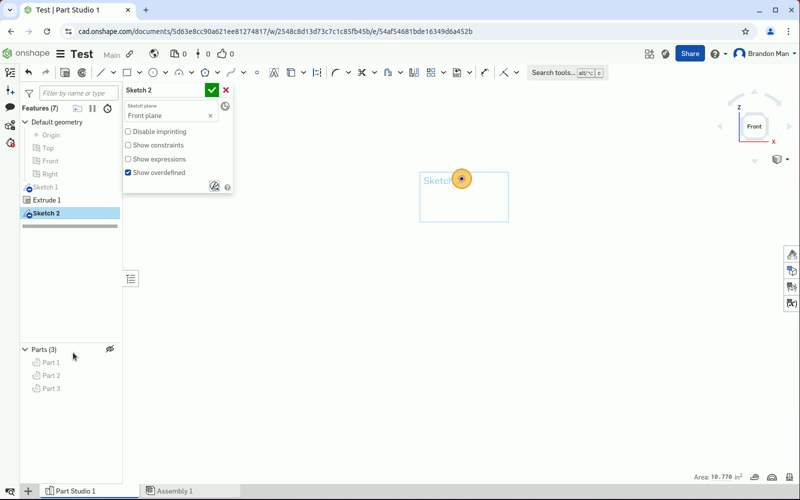
key(shift+e)
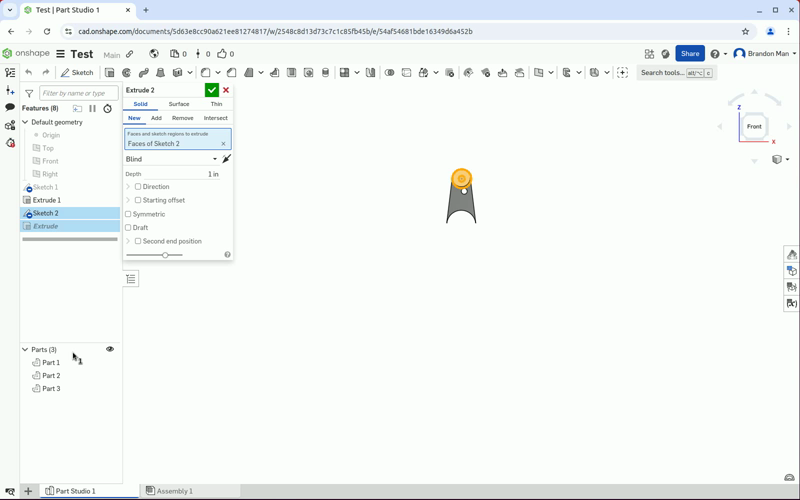
mouse_move(143, 106)
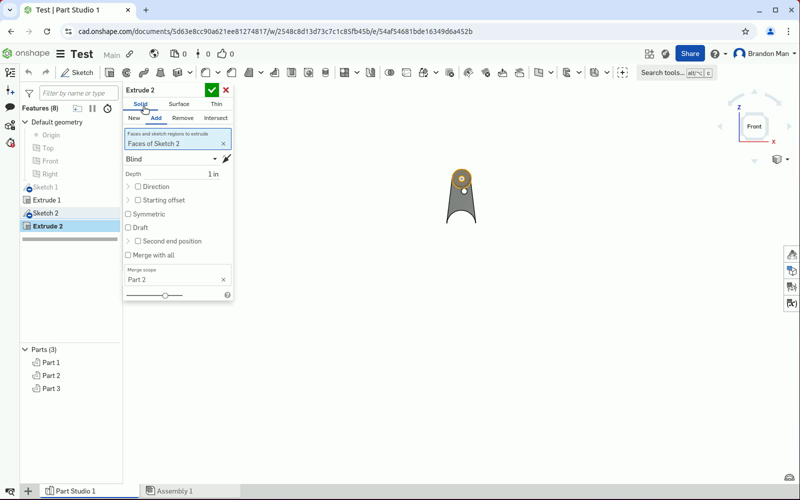
click(143, 106)
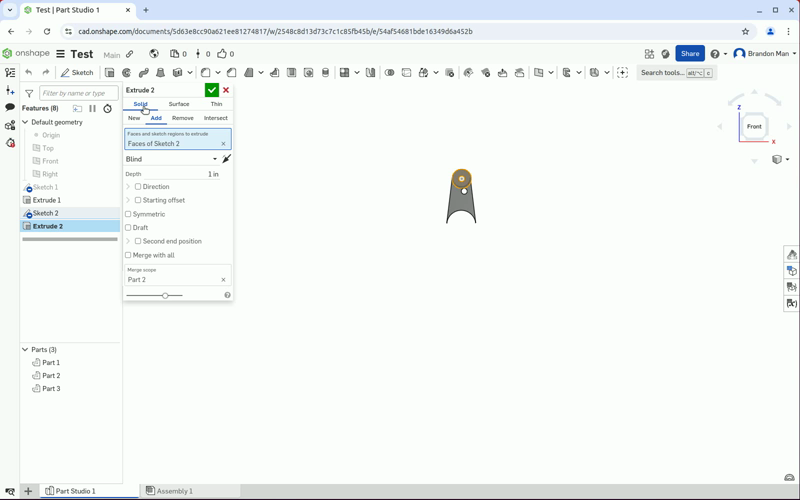
mouse_move(137, 120)
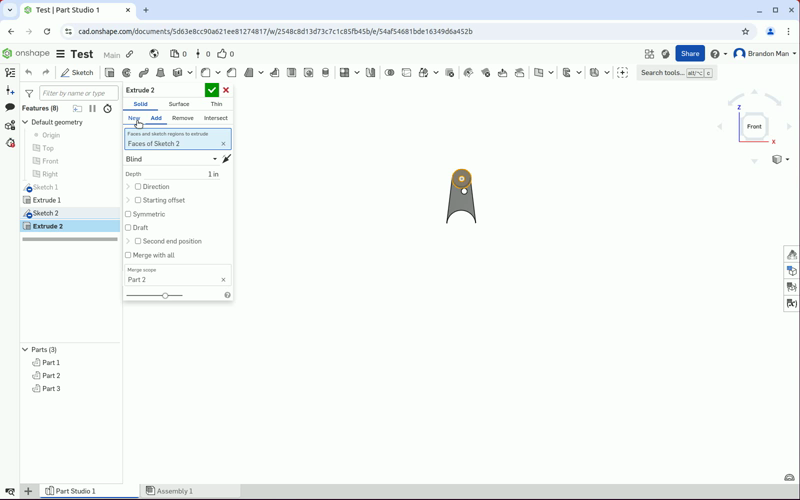
click(137, 120)
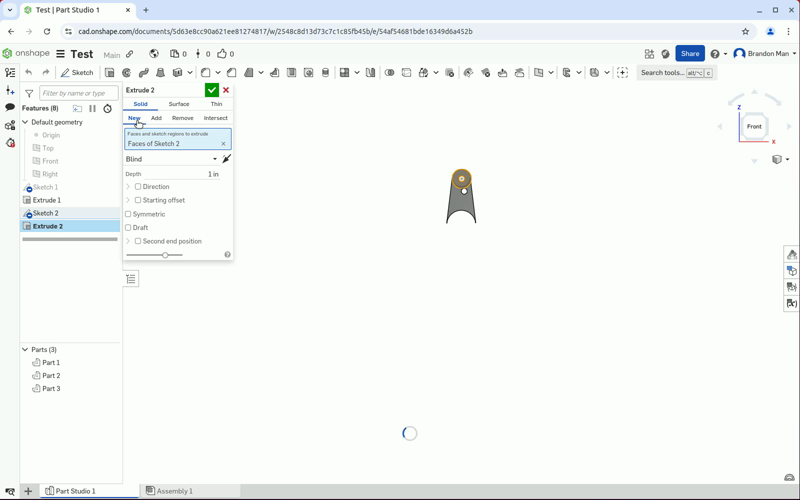
key(tab, 4)
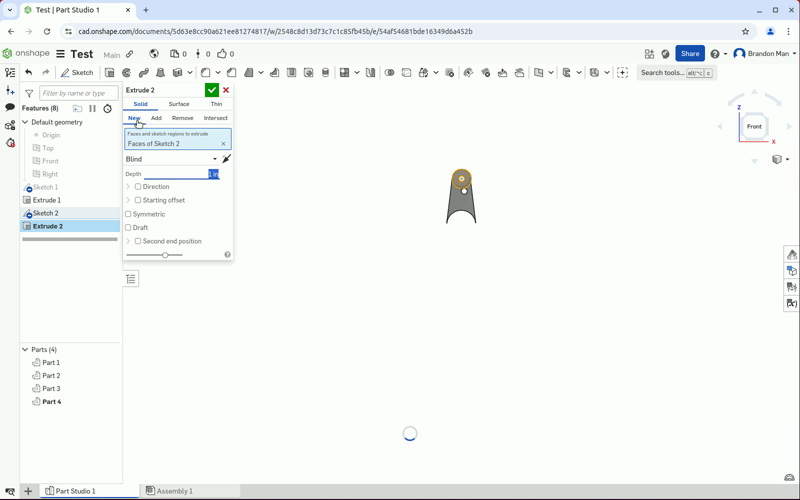
text(0.481)
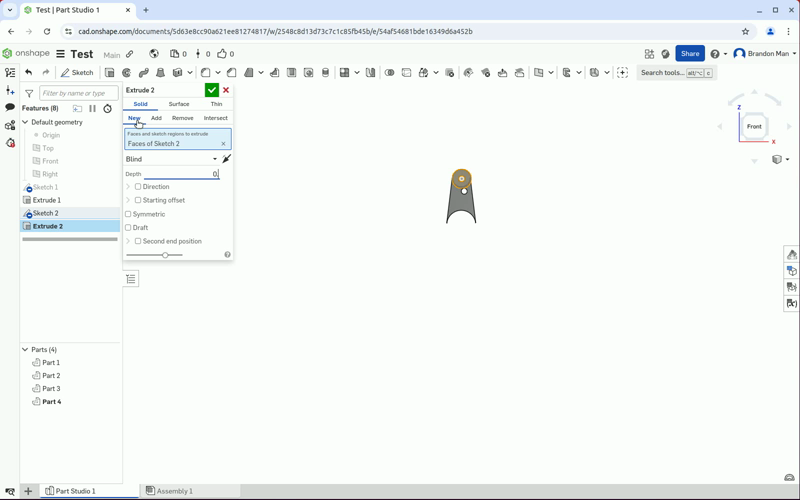
key(enter)
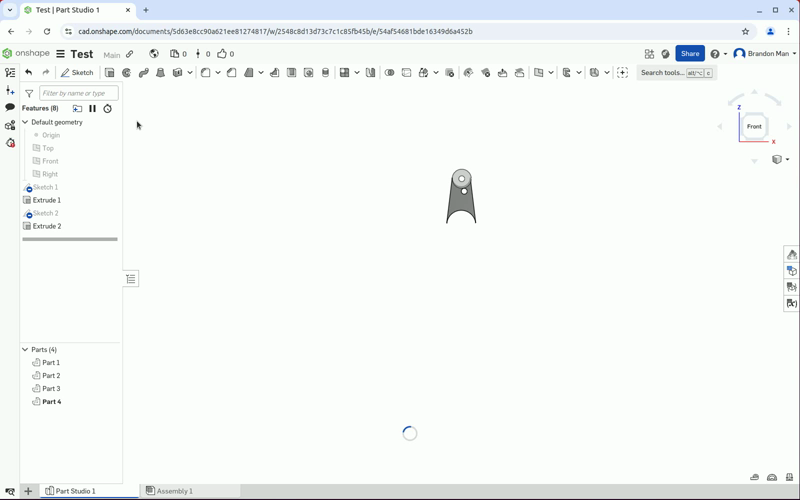
key(shift+h)
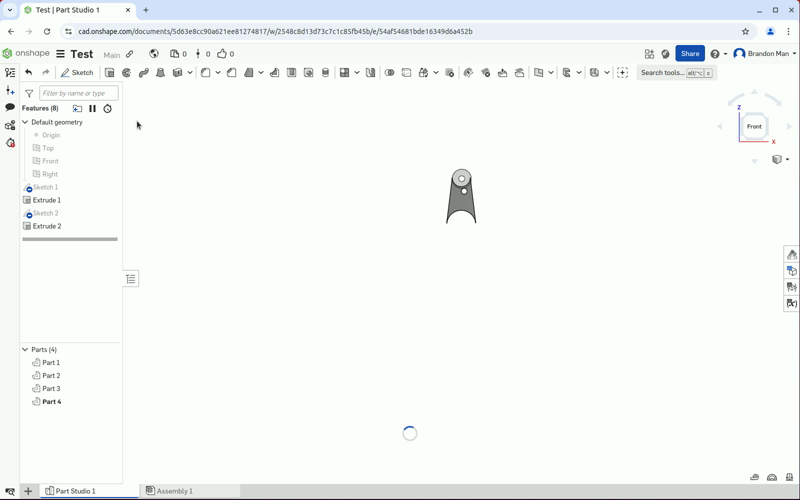
key(shift+h)
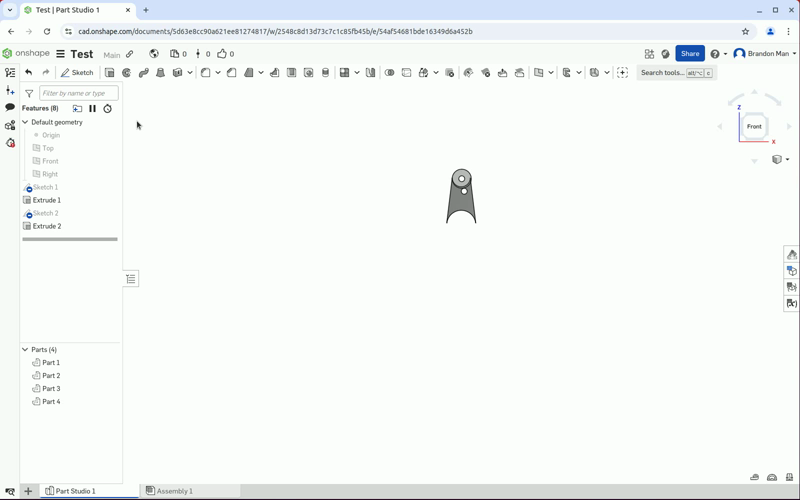
mouse_move(73, 189)
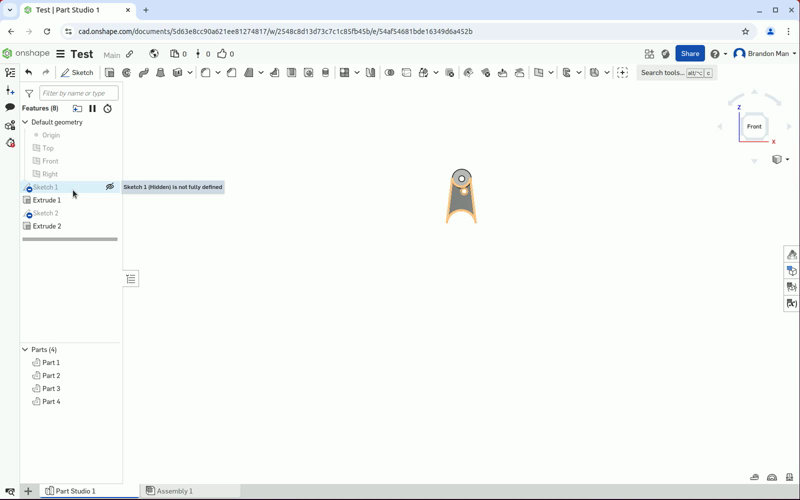
click(73, 189)
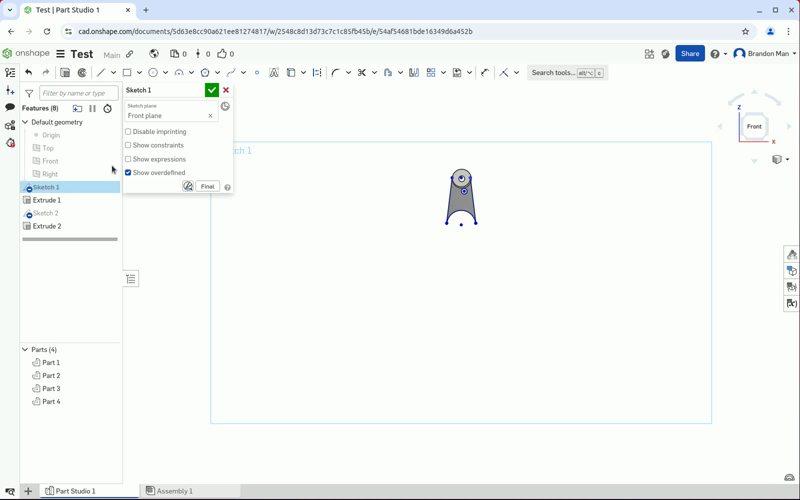
mouse_move(229, 92)
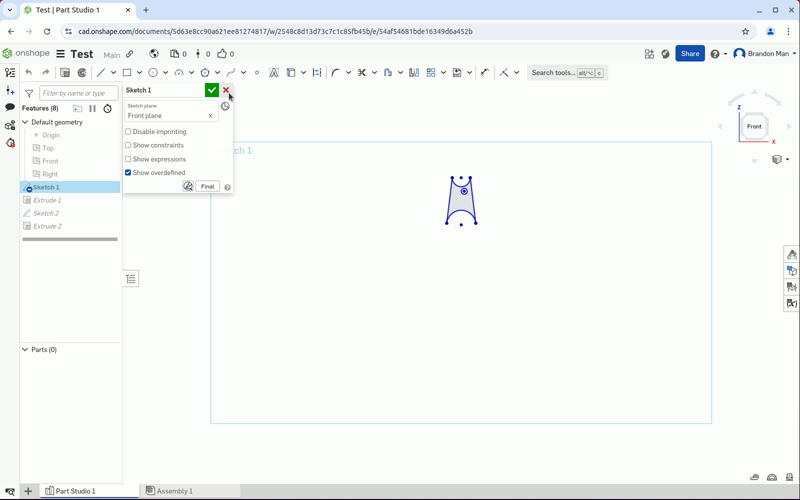
click(229, 92)
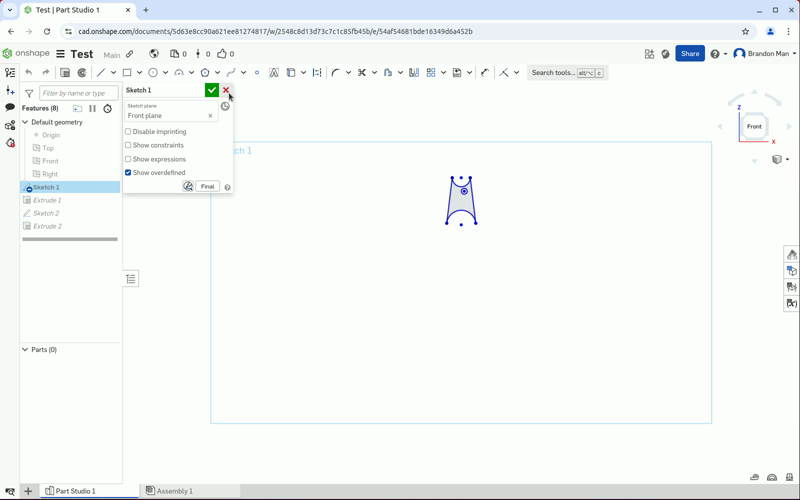
key(shift+s)
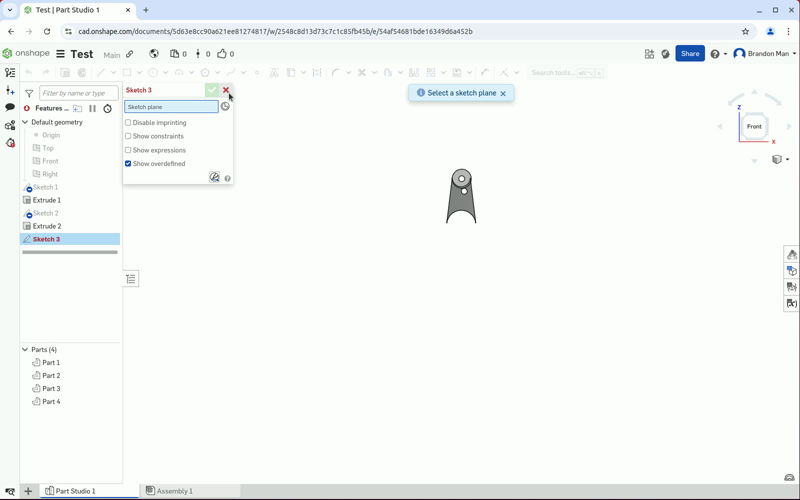
mouse_move(73, 163)
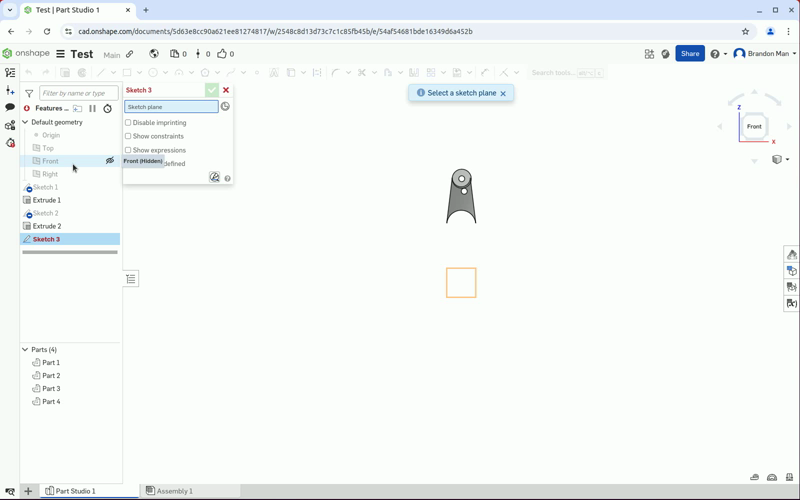
click(73, 163)
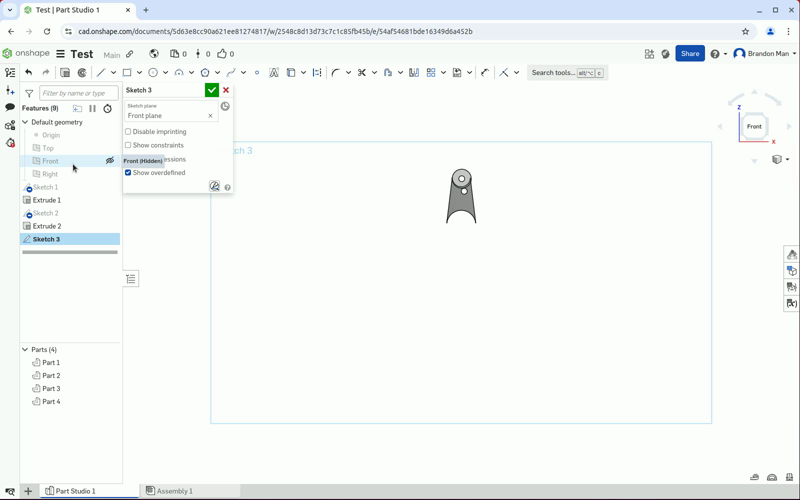
mouse_move(73, 352)
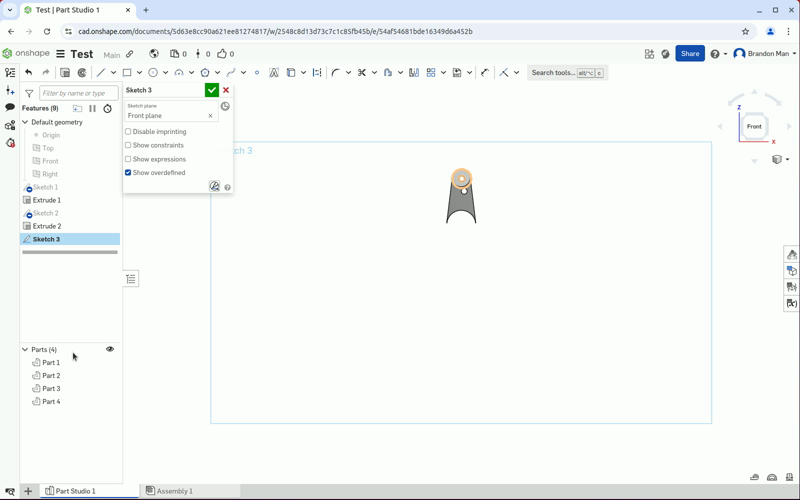
key(y)
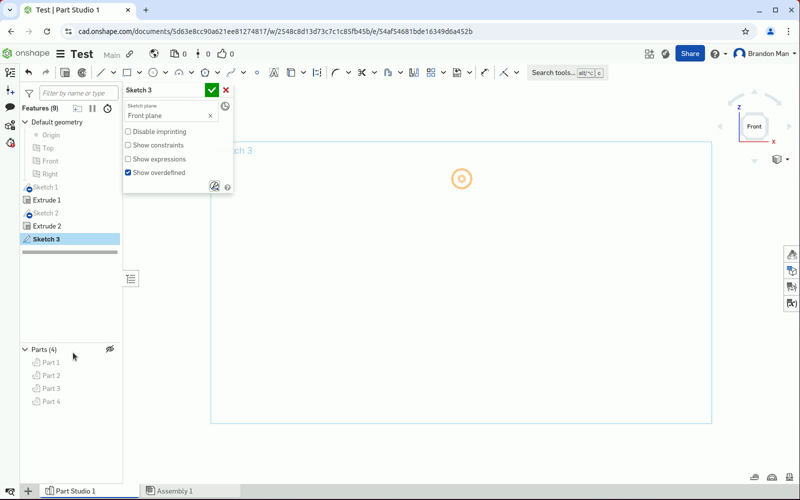
key(c)
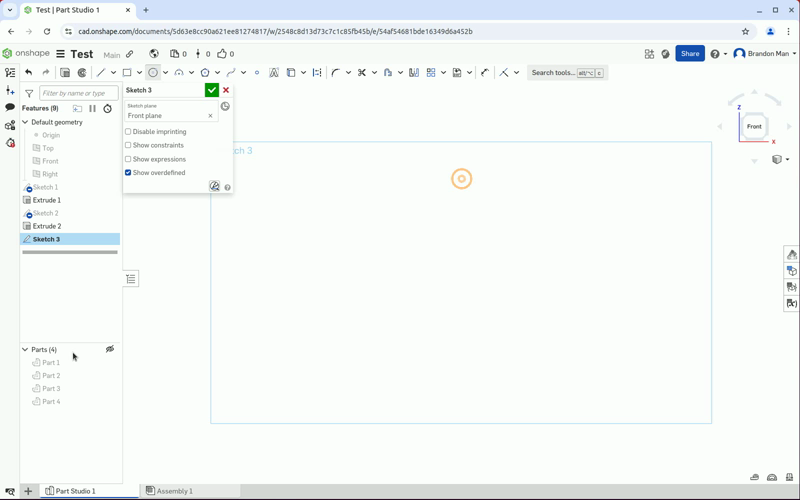
key_down(shift)
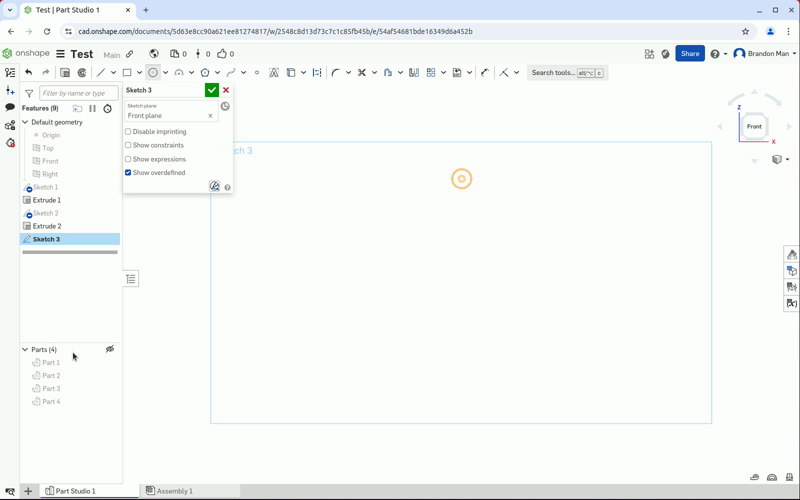
mouse_move(461, 225)
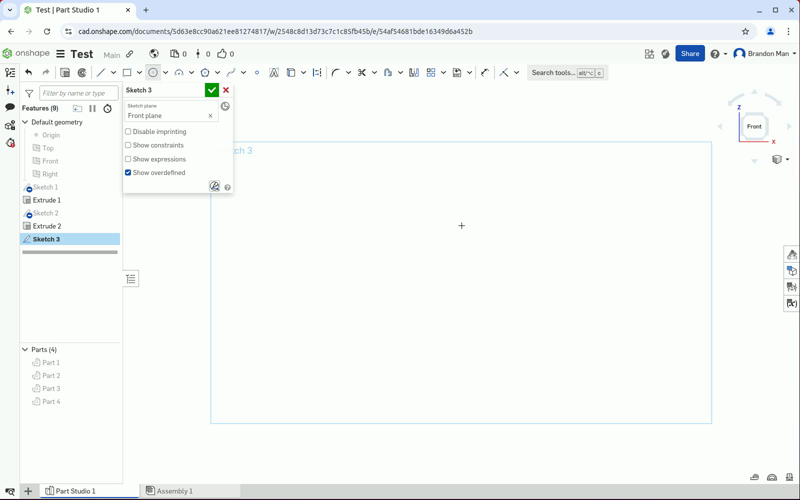
click(461, 225)
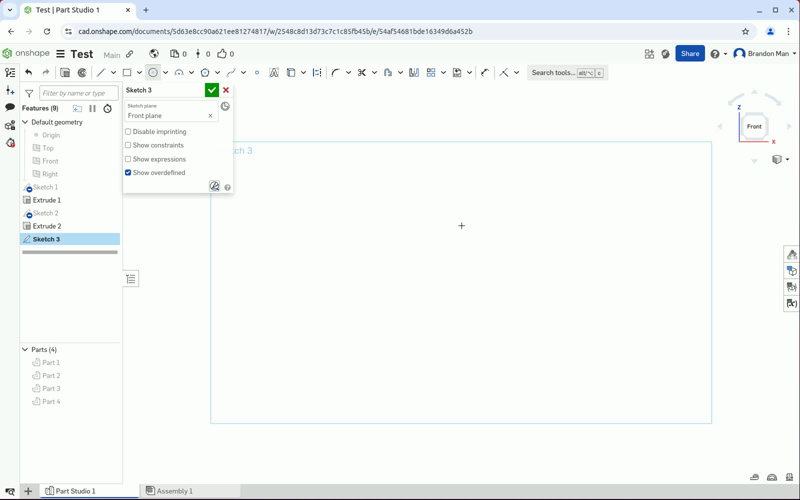
key_up(shift)
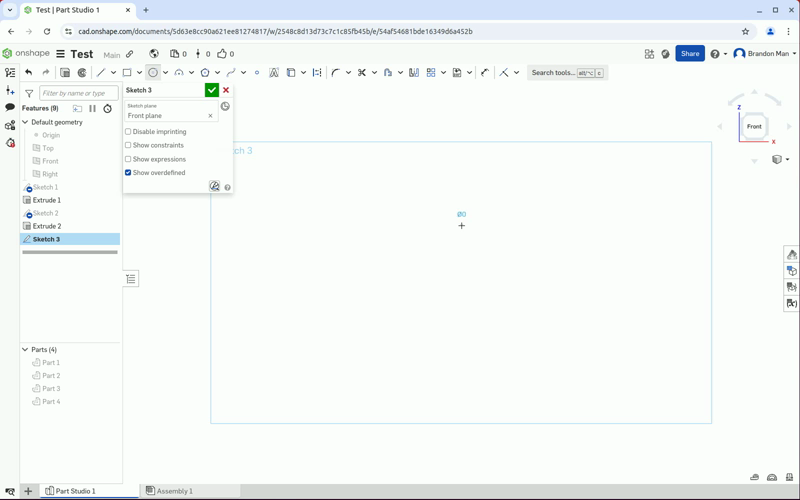
mouse_move(477, 225)
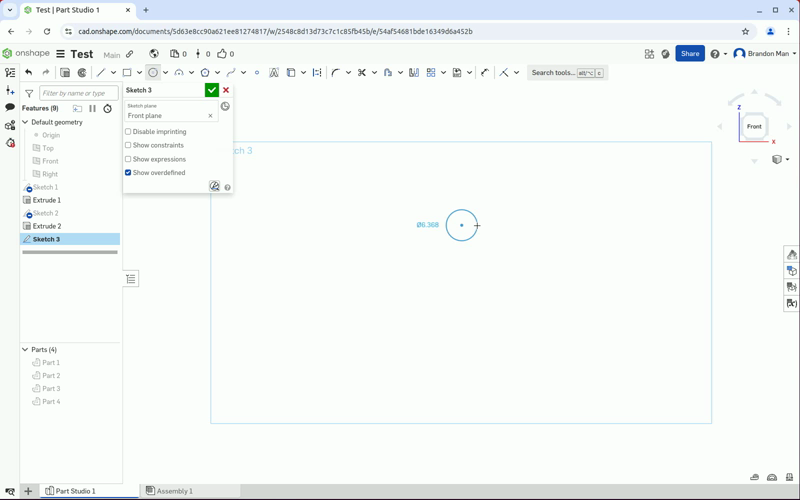
click(477, 225)
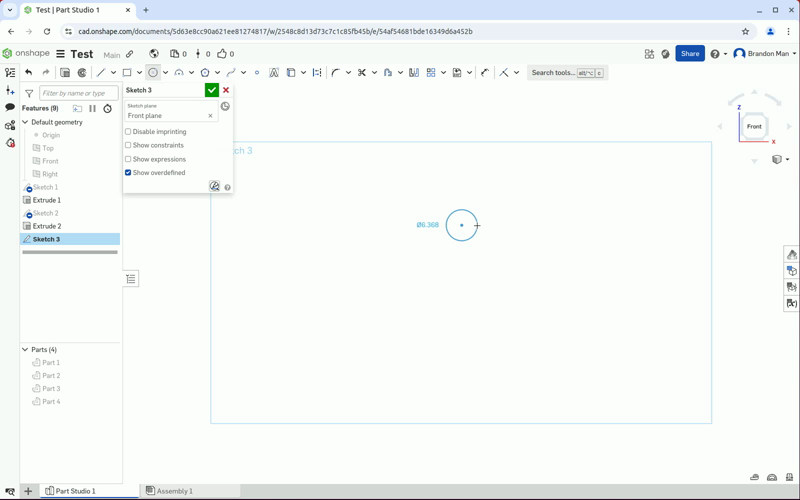
key(esc)
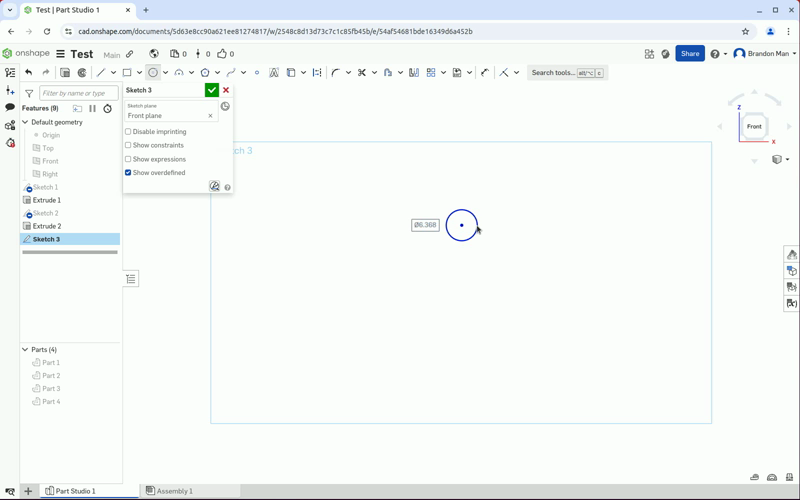
key(c)
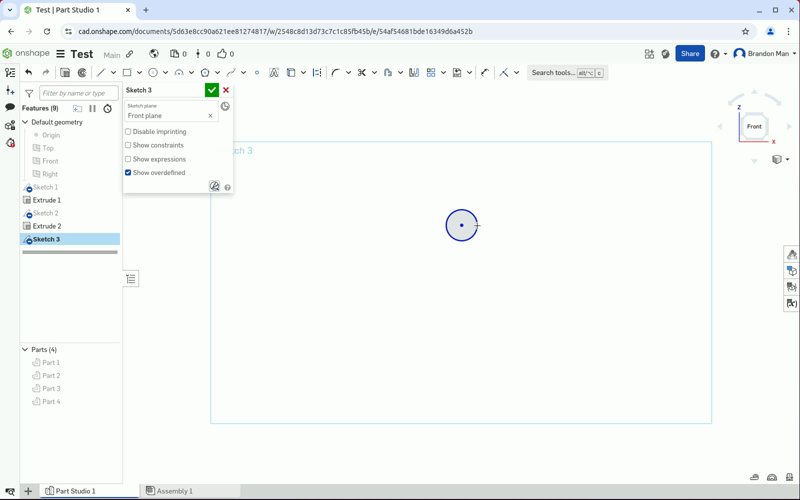
key_down(shift)
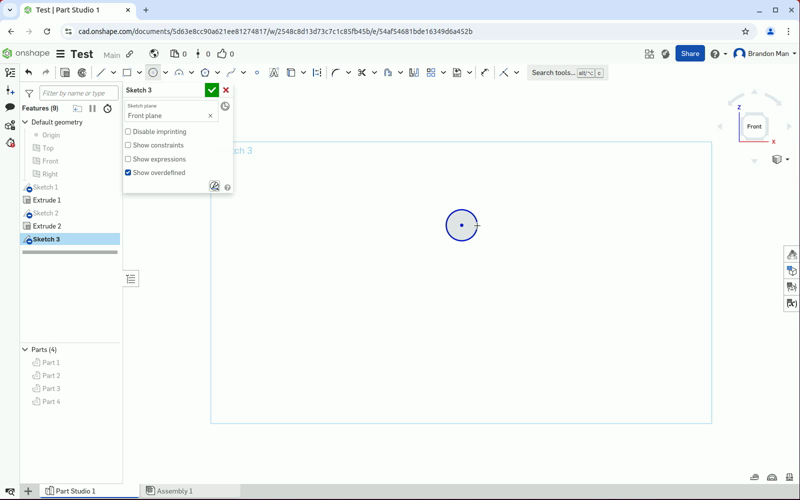
mouse_move(461, 225)
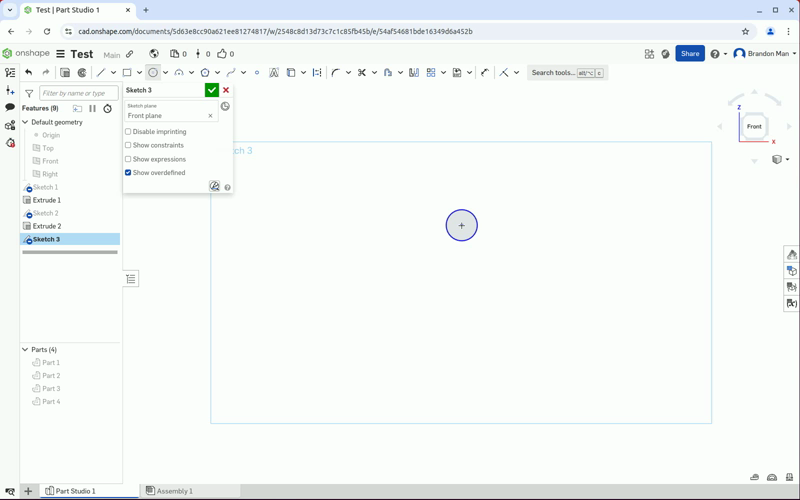
click(461, 225)
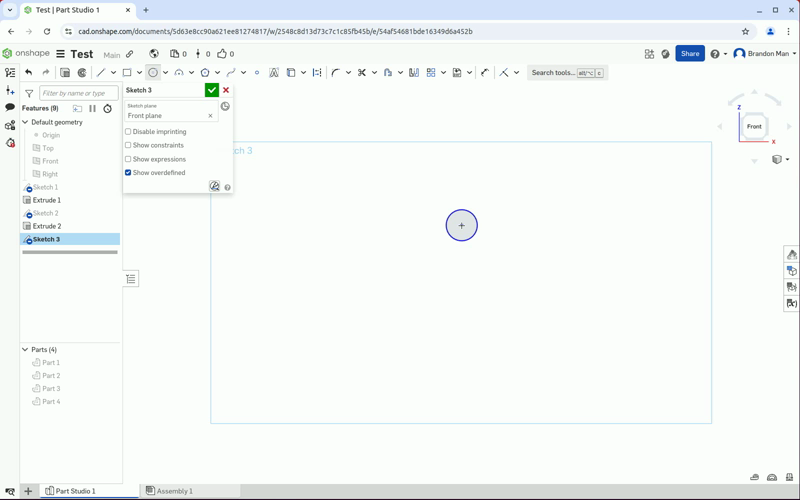
key_up(shift)
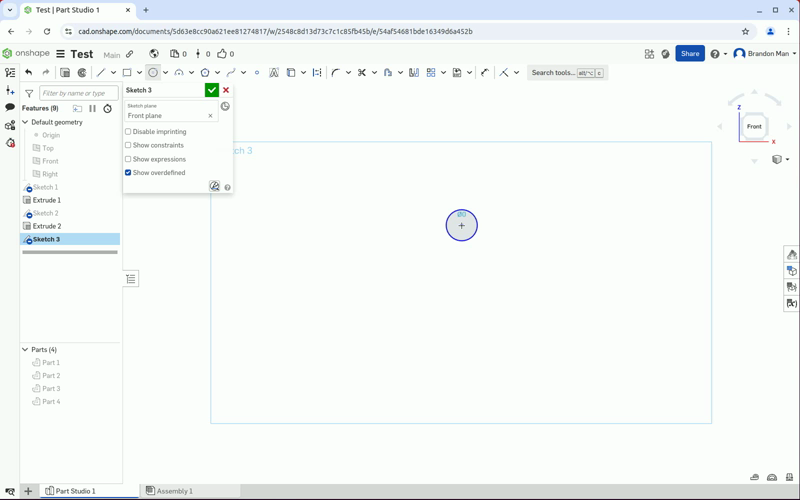
mouse_move(465, 225)
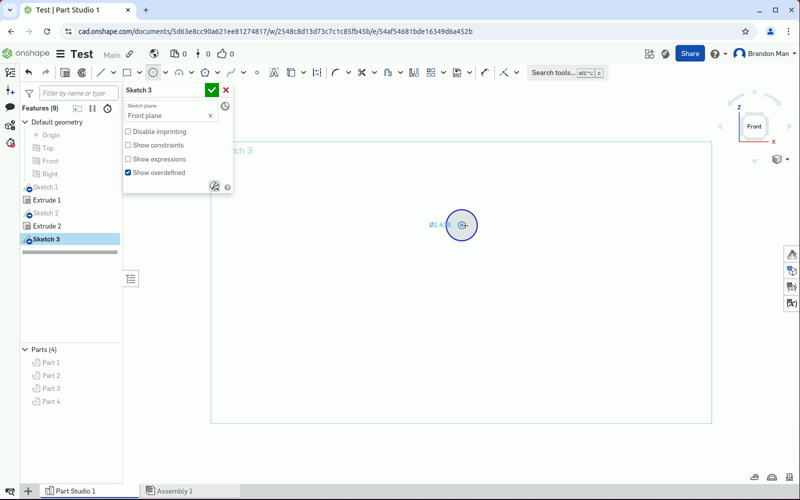
scroll(6)
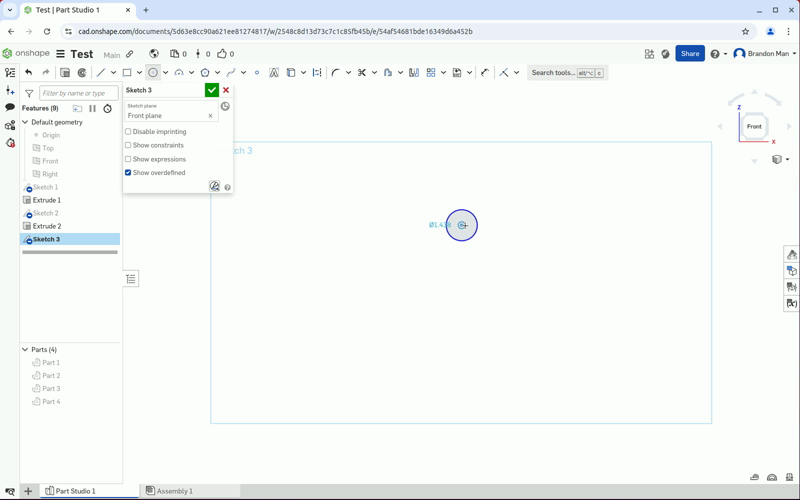
scroll(6)
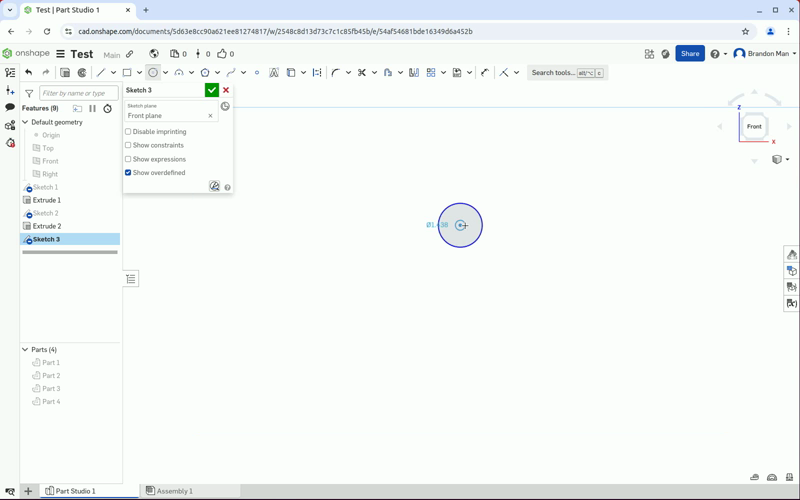
scroll(6)
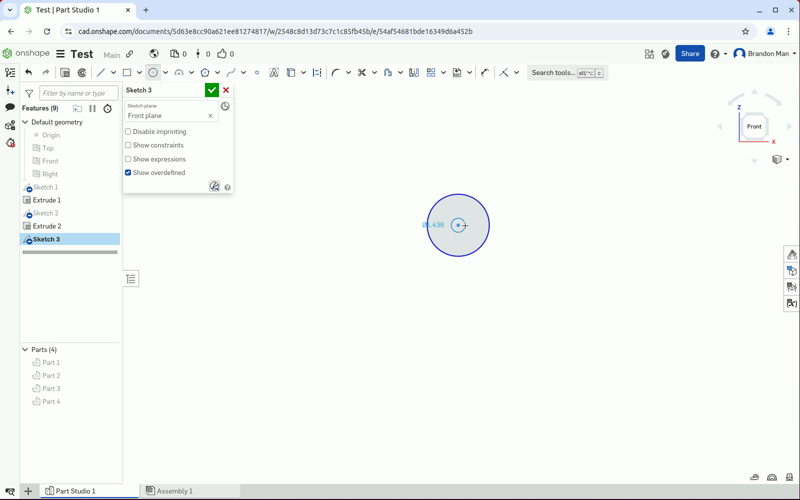
scroll(6)
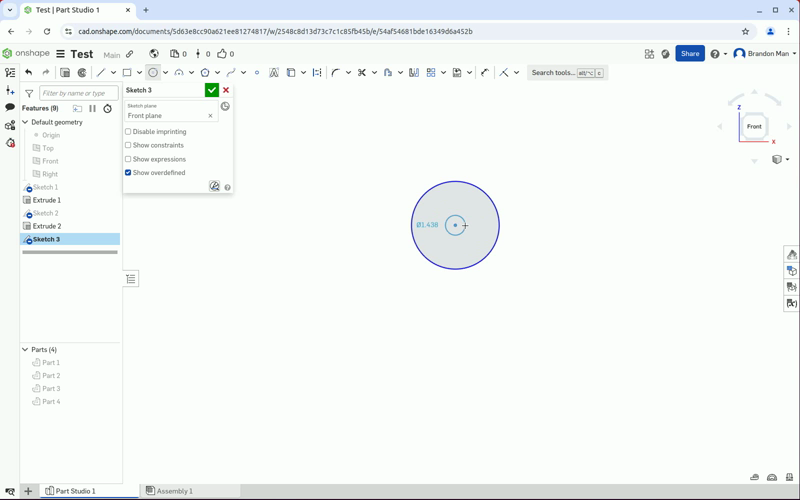
scroll(6)
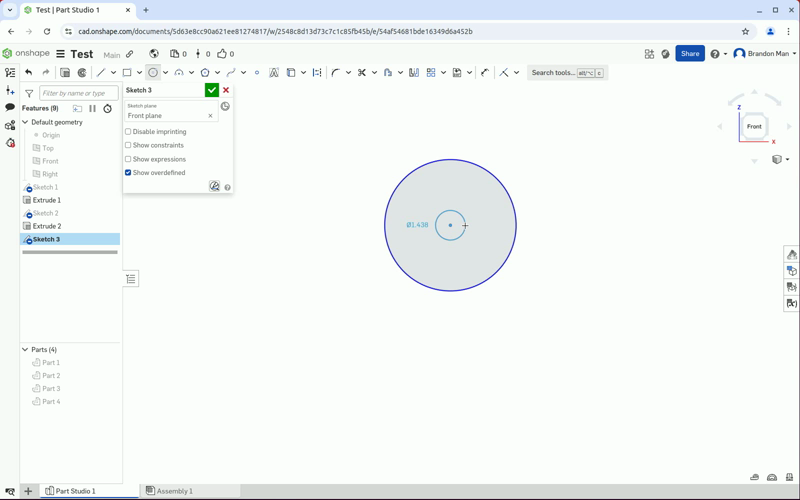
scroll(6)
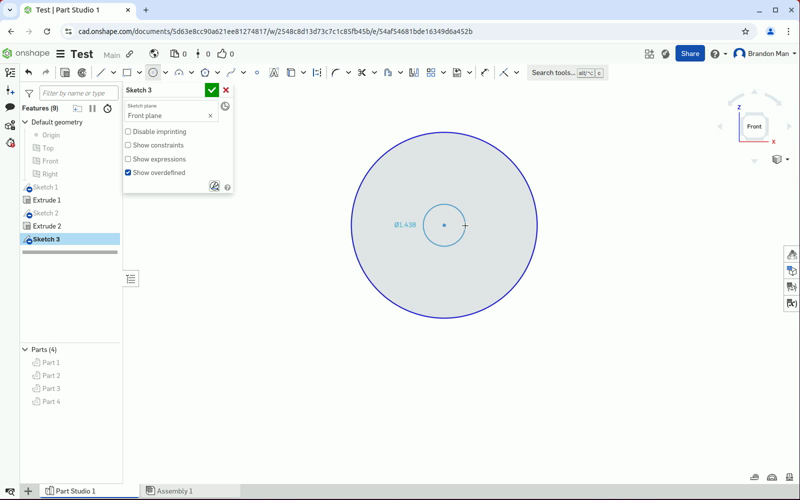
scroll(6)
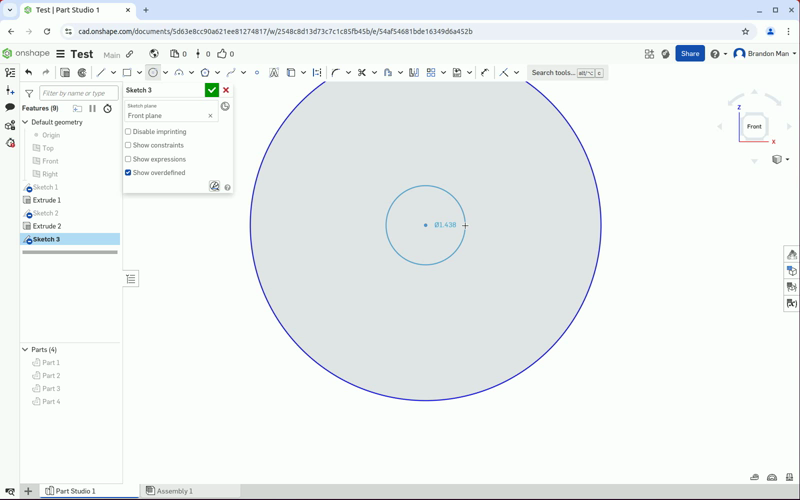
click(465, 225)
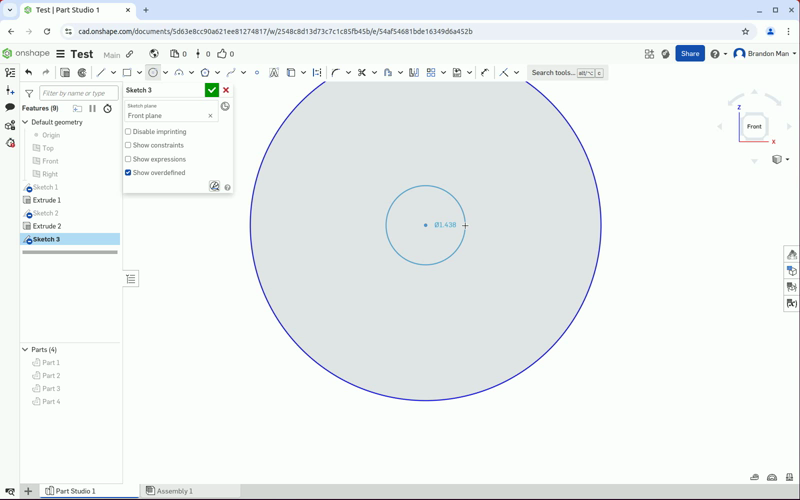
scroll(-6)
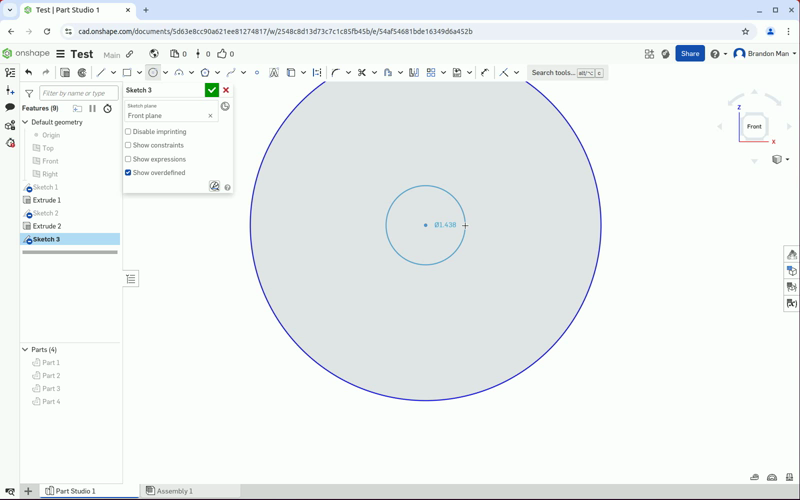
scroll(-6)
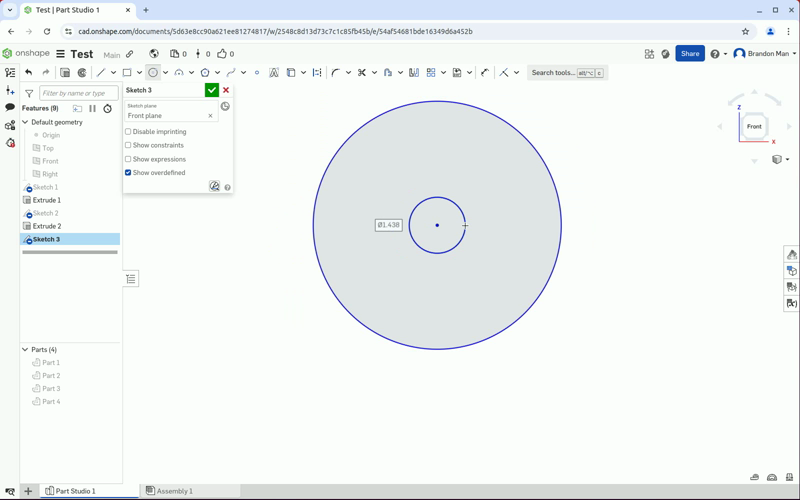
scroll(-6)
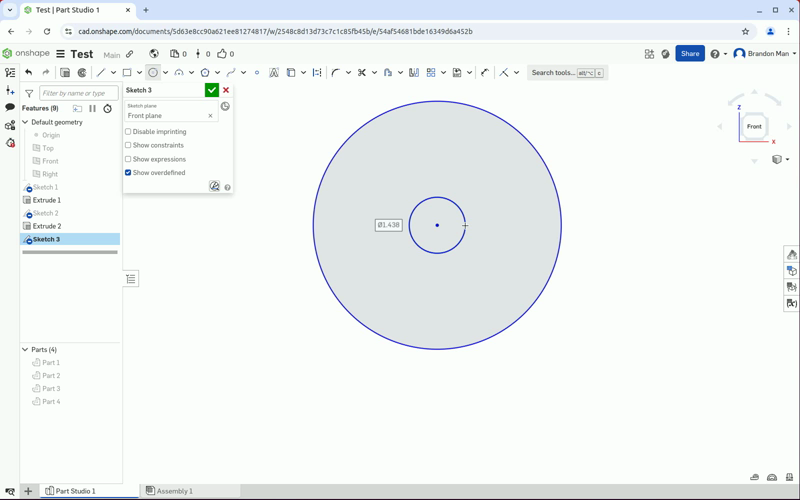
scroll(-6)
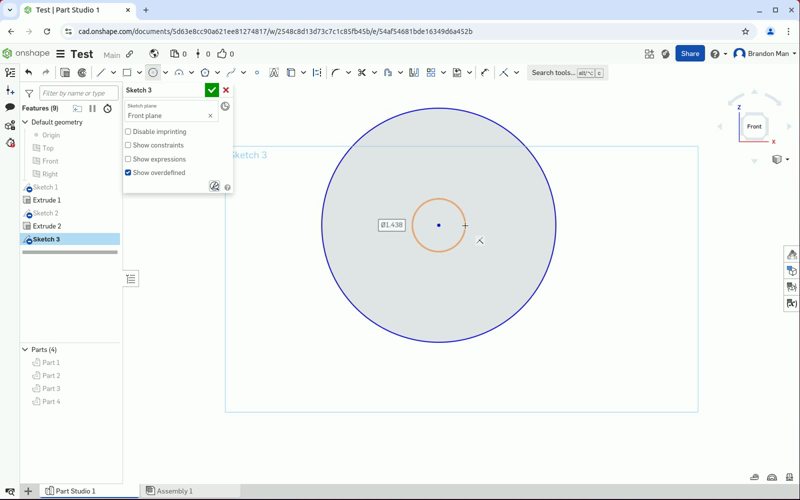
scroll(-6)
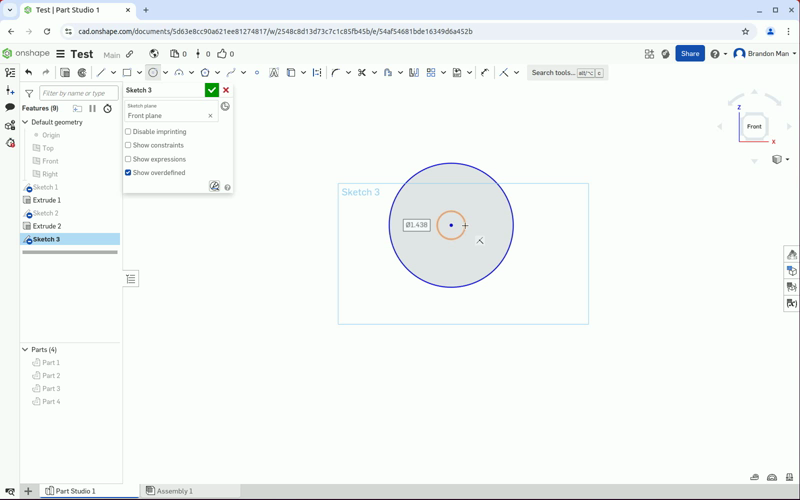
scroll(-6)
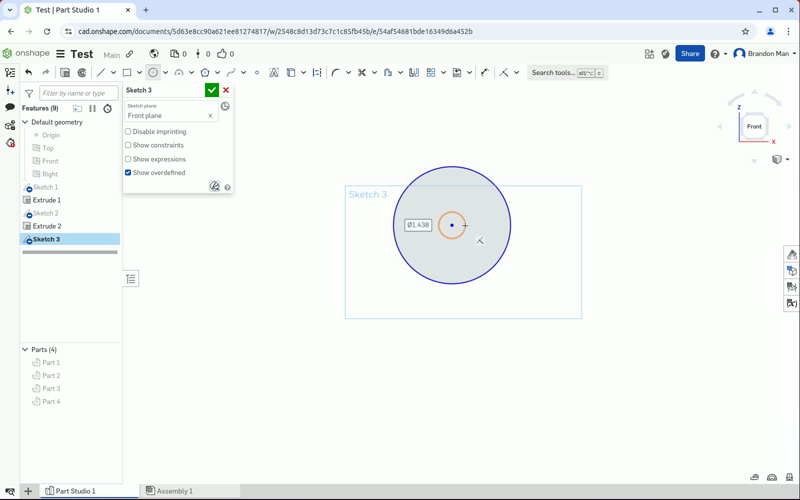
scroll(-6)
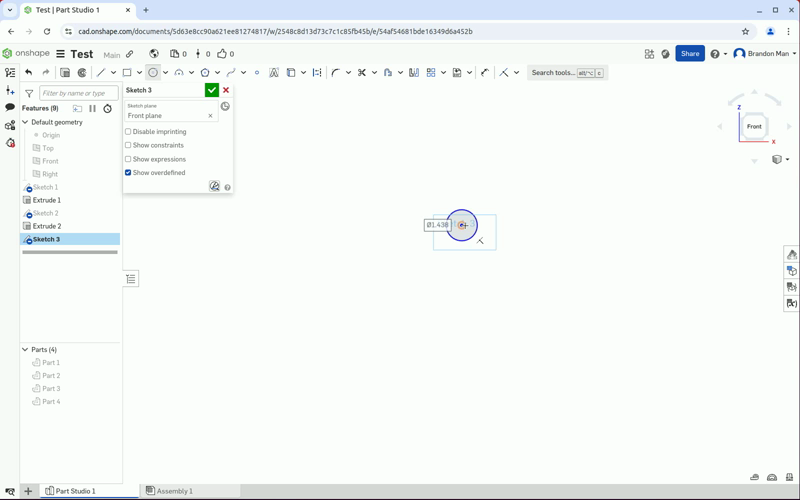
key(esc)
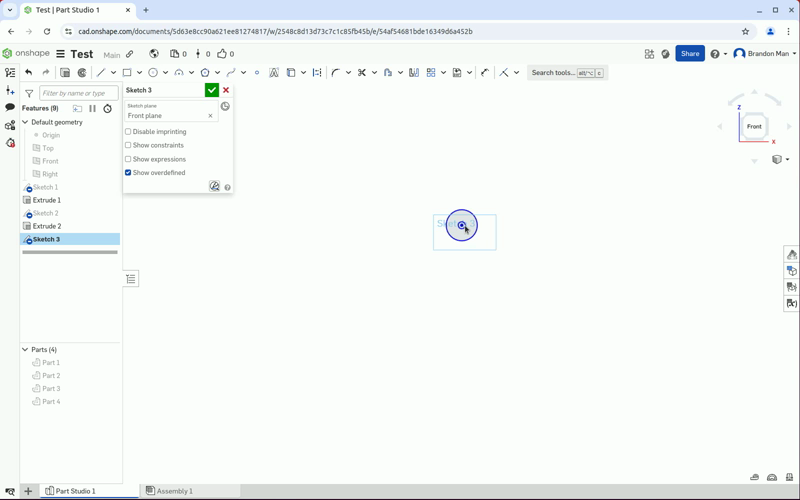
mouse_move(452, 236)
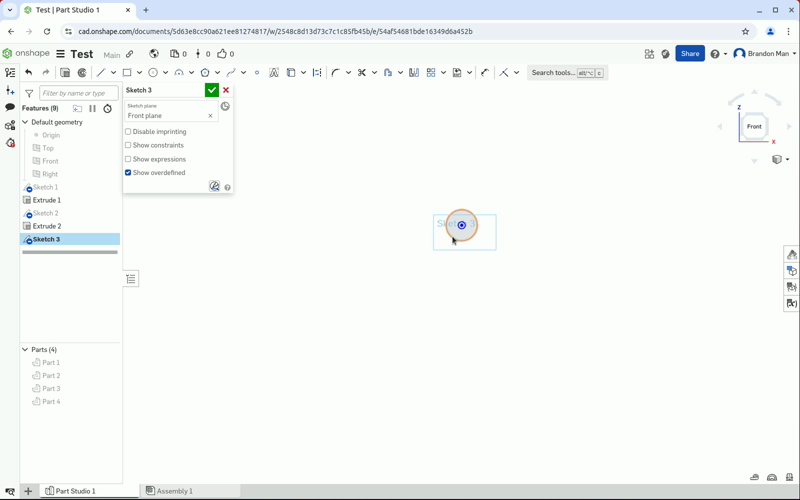
scroll(6)
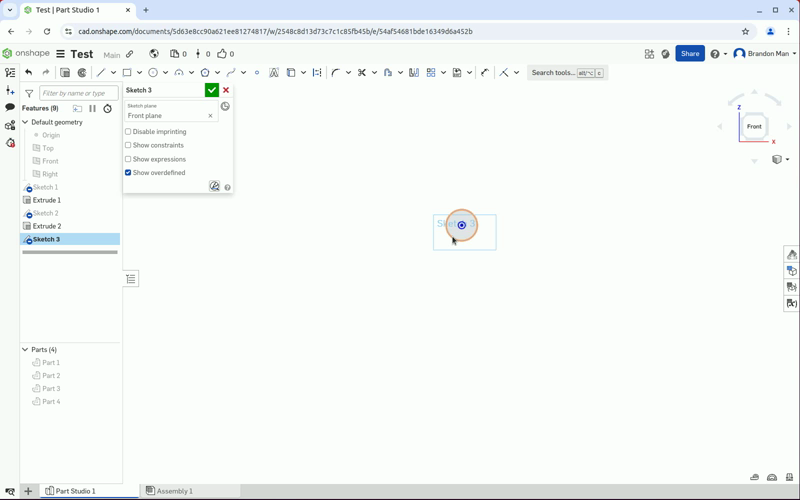
scroll(6)
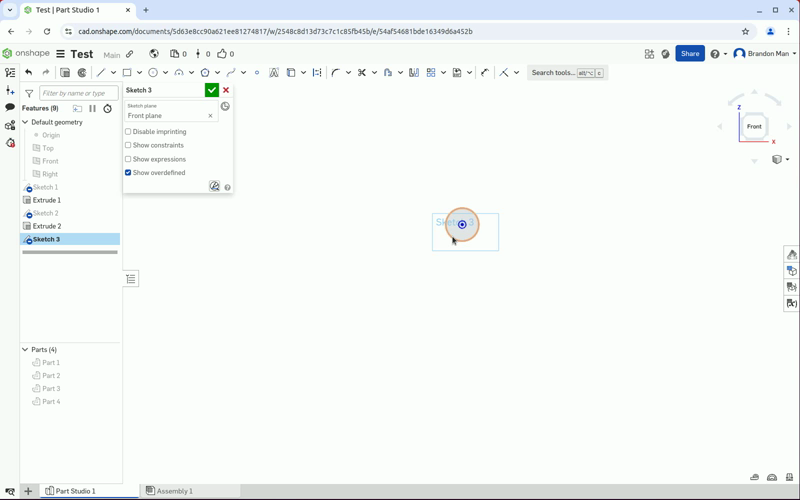
scroll(6)
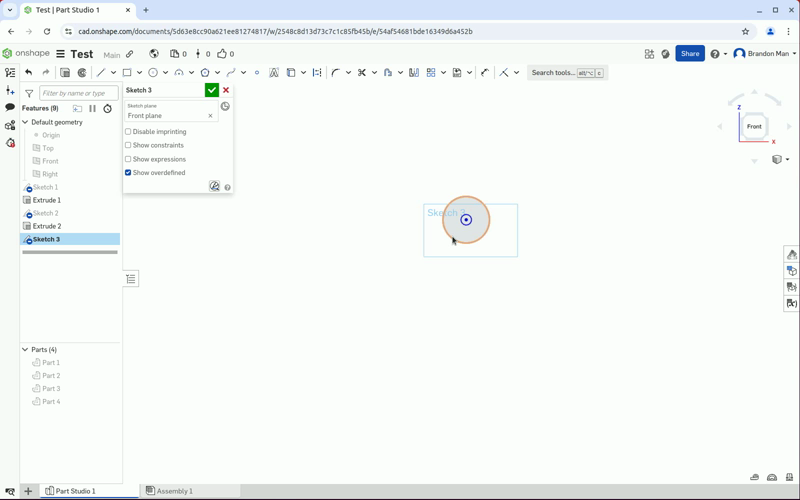
scroll(6)
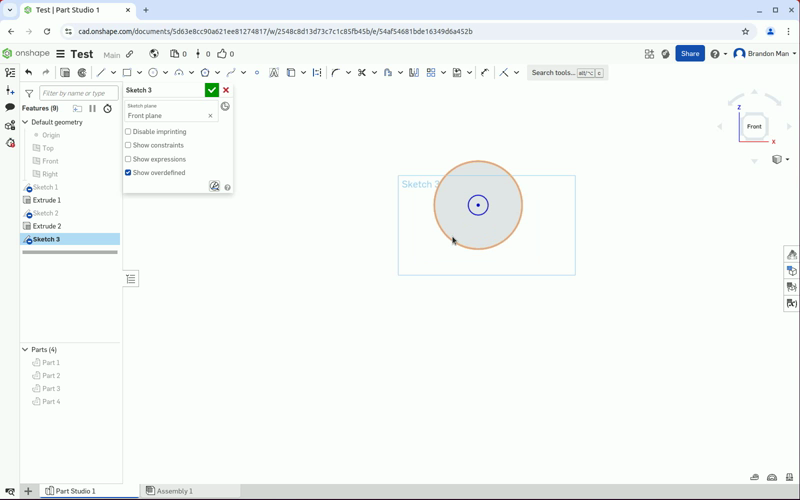
scroll(6)
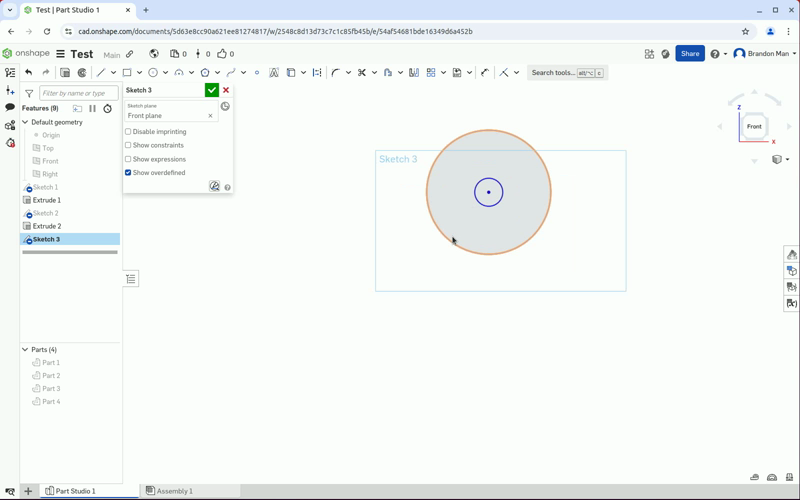
scroll(6)
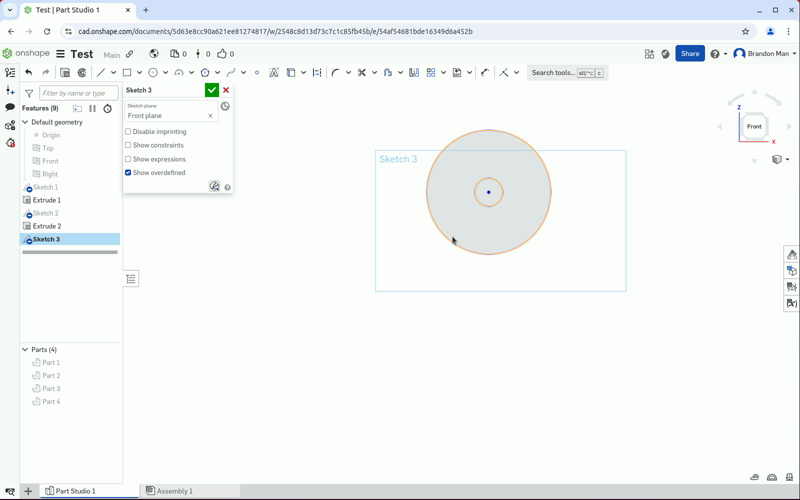
scroll(6)
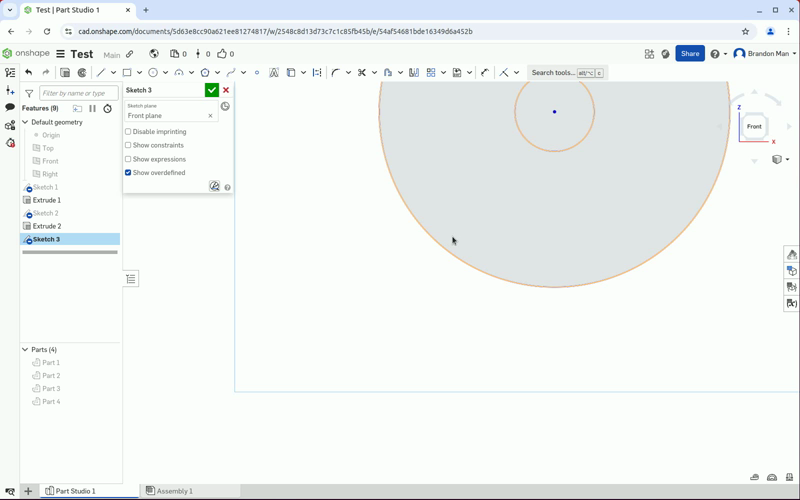
click(452, 236)
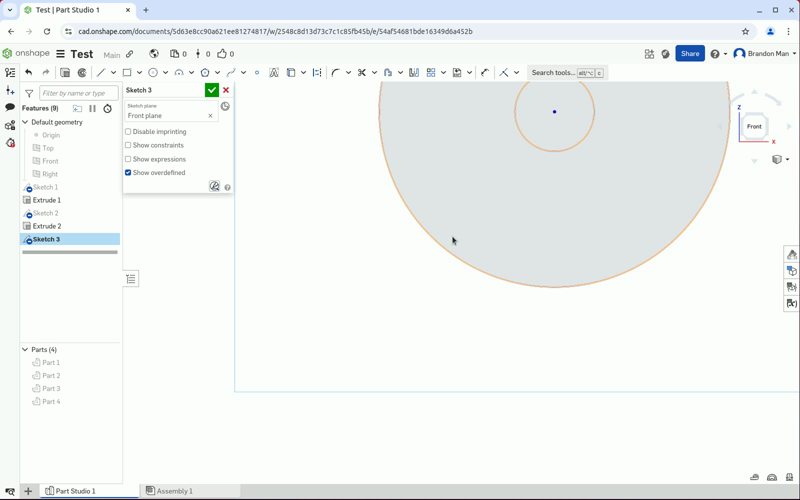
scroll(-6)
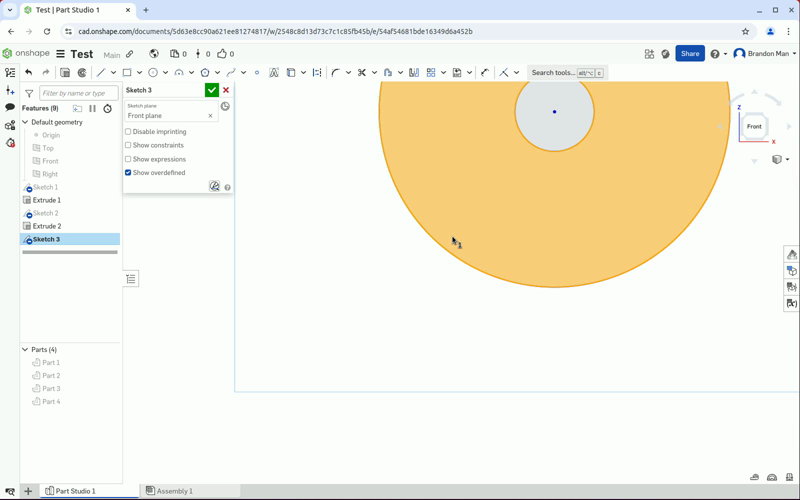
scroll(-6)
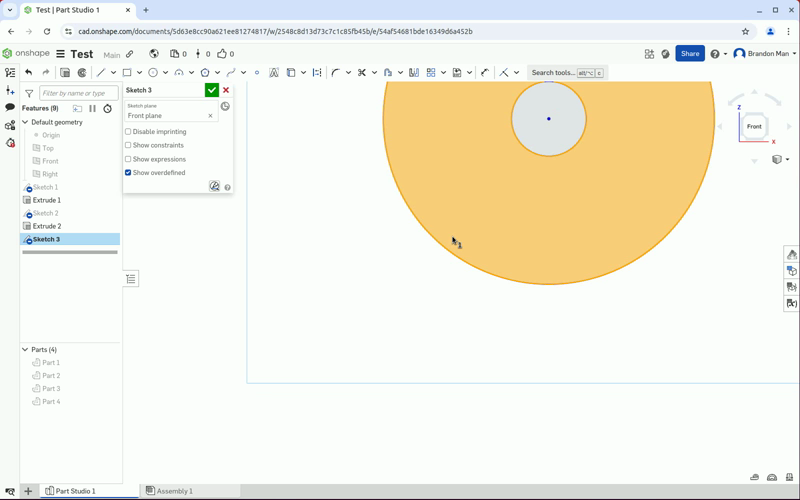
scroll(-6)
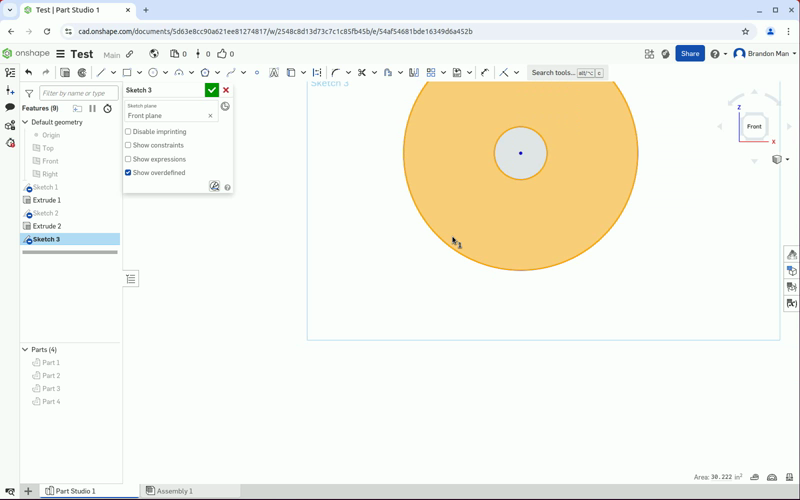
scroll(-6)
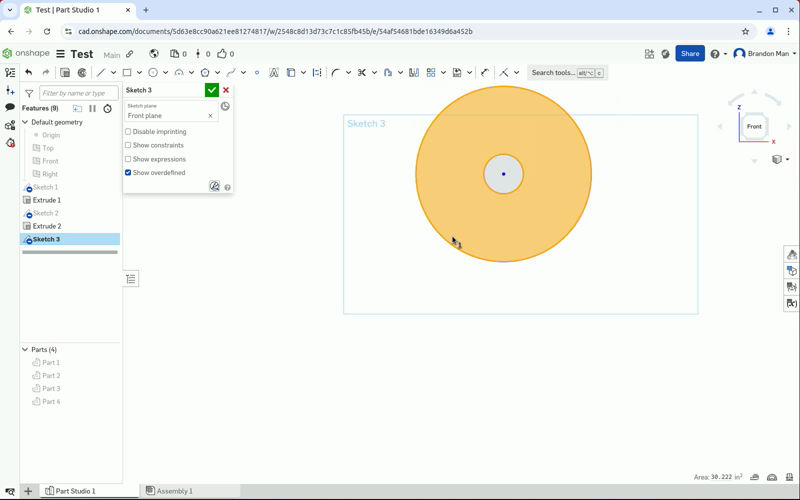
scroll(-6)
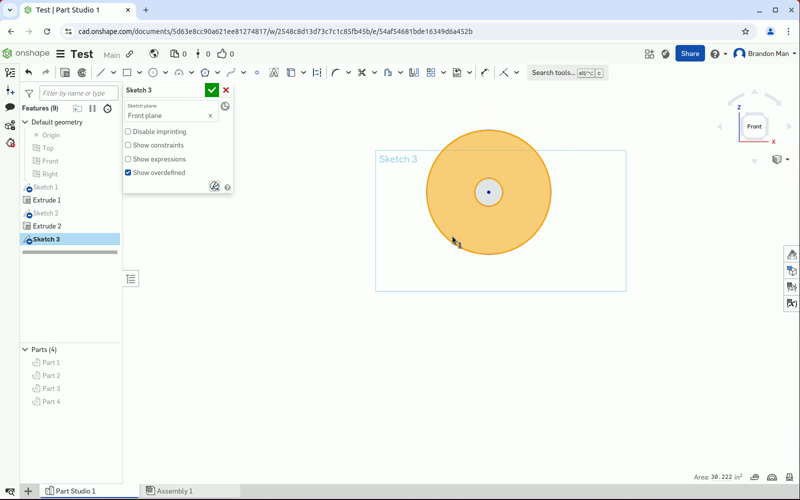
scroll(-6)
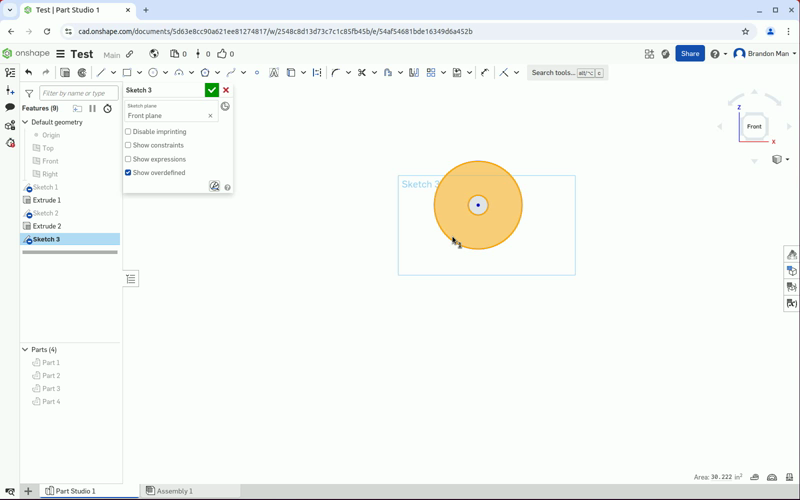
scroll(-6)
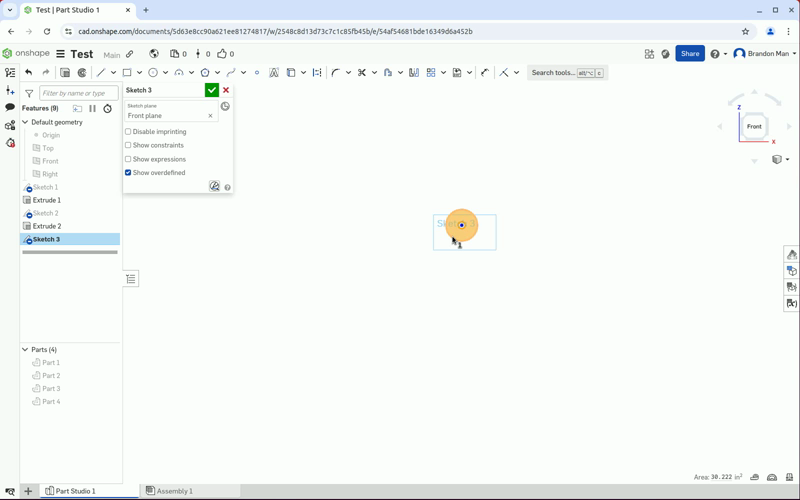
mouse_move(73, 352)
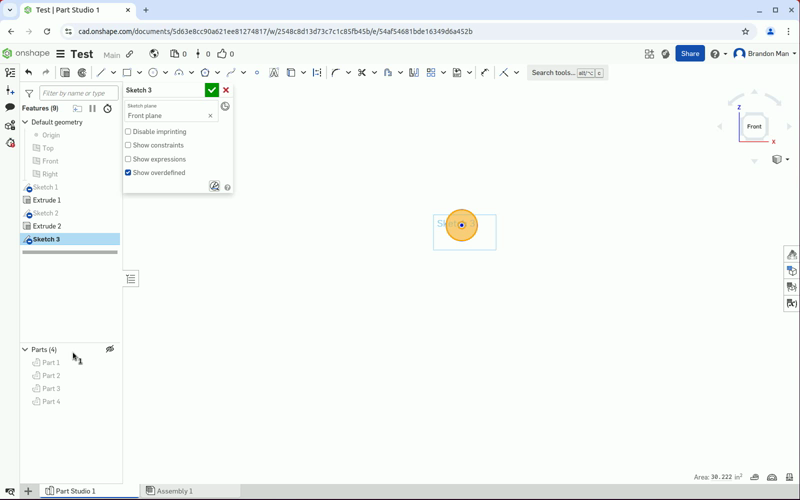
key(shift+y)
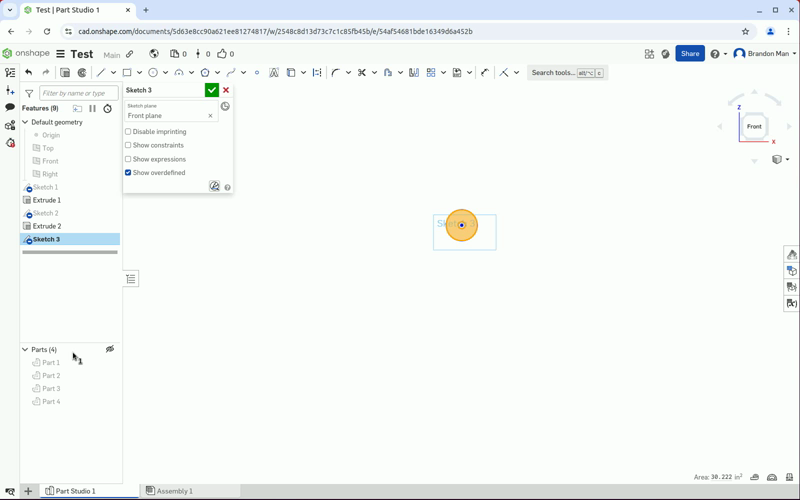
key(shift+e)
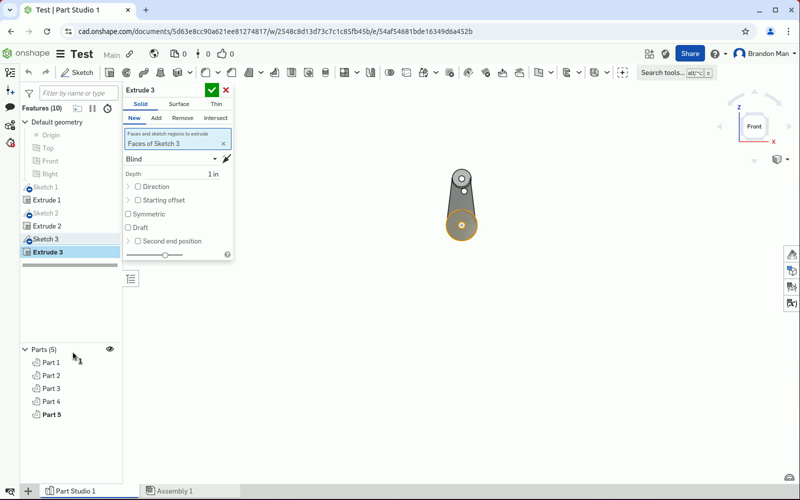
mouse_move(143, 106)
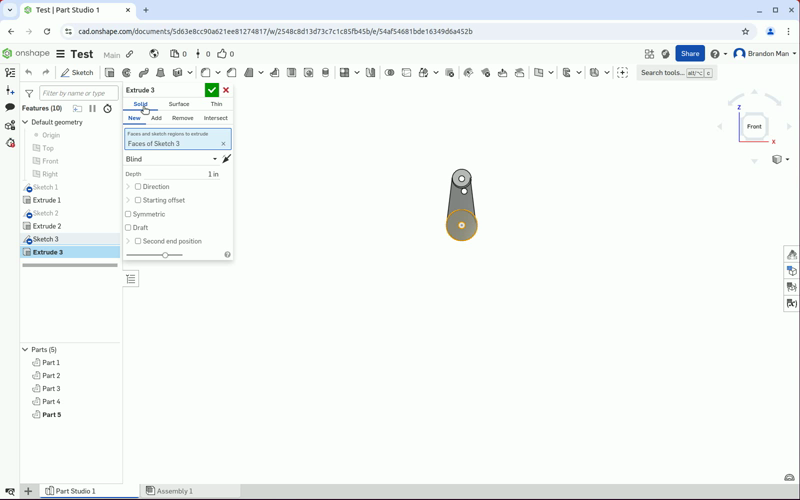
click(143, 106)
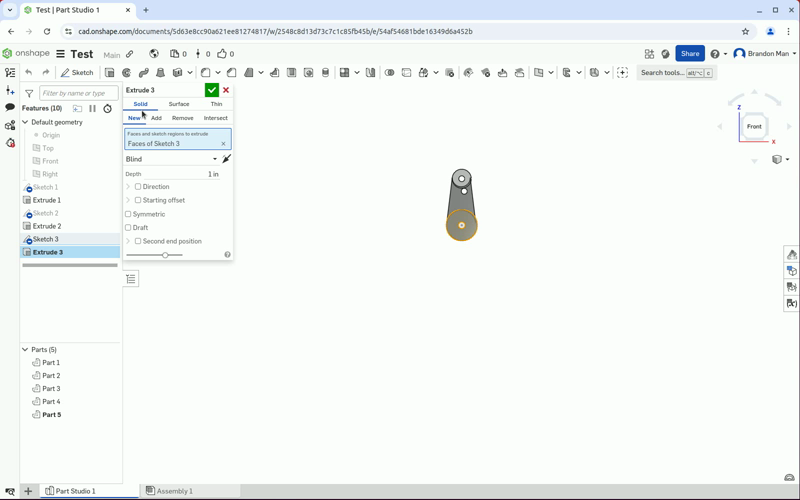
mouse_move(137, 120)
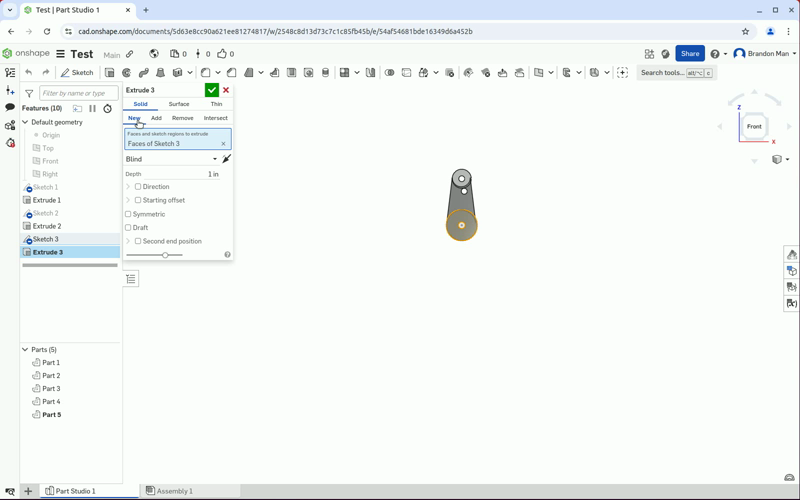
click(137, 120)
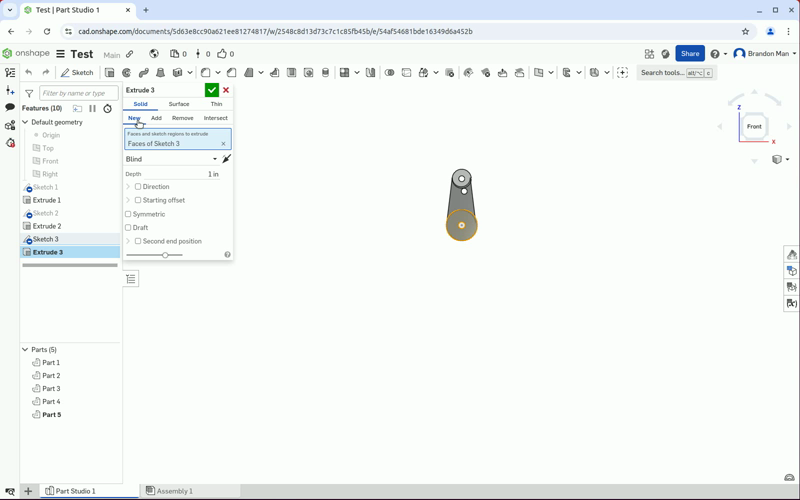
key(tab, 4)
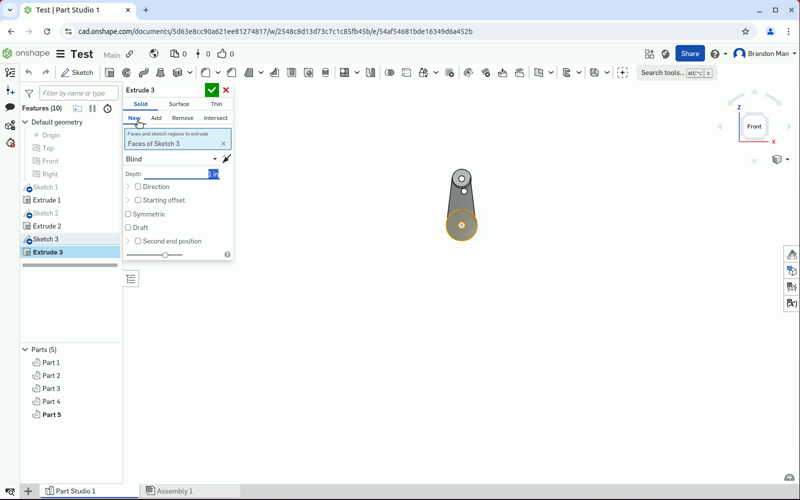
text(0.481)
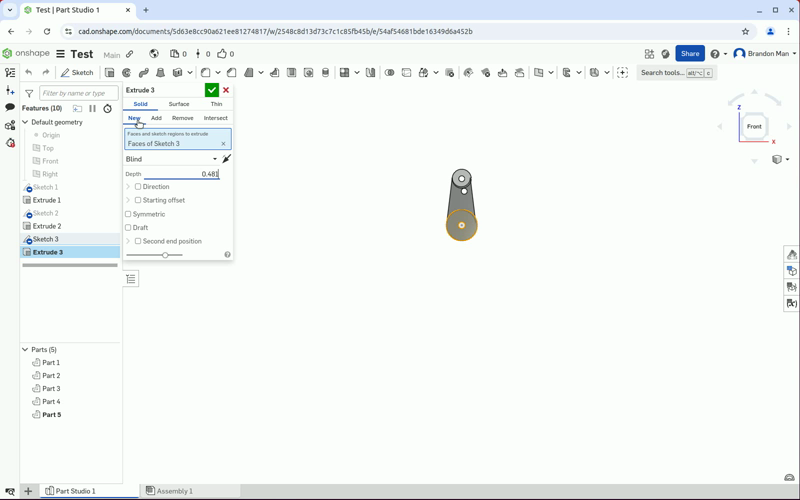
key(enter)
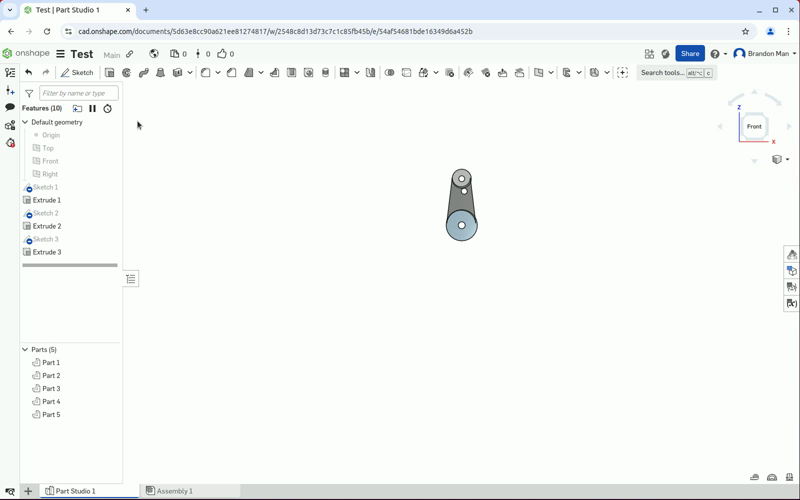
key(shift+h)
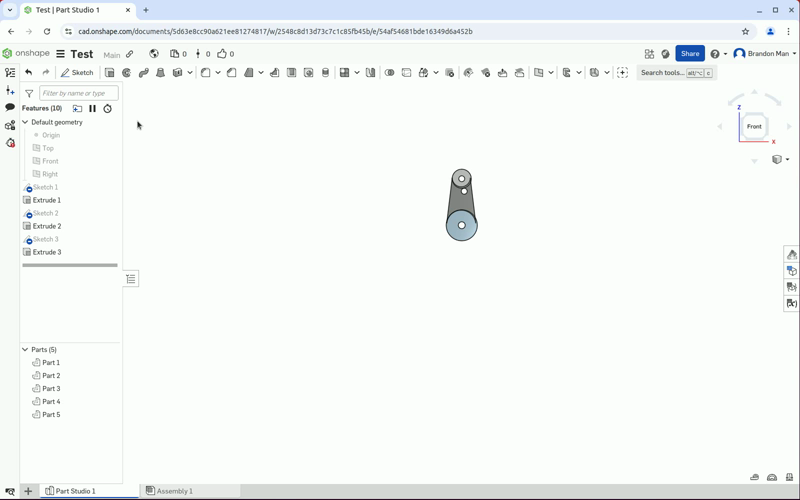
key(shift+h)
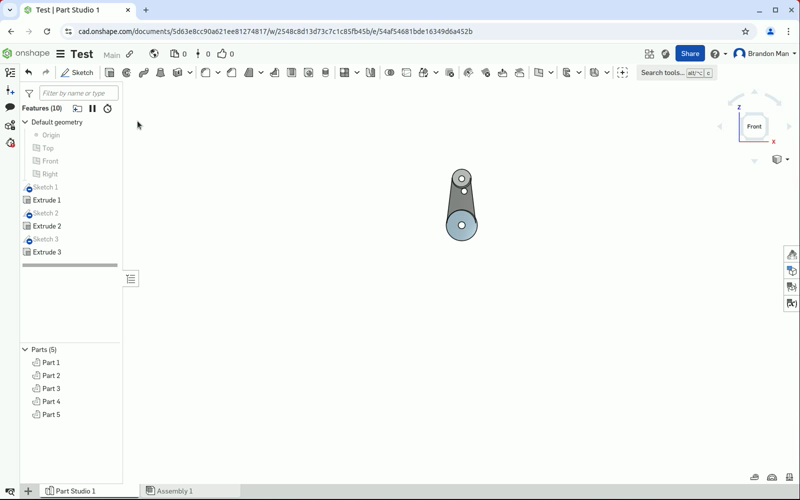
mouse_move(73, 189)
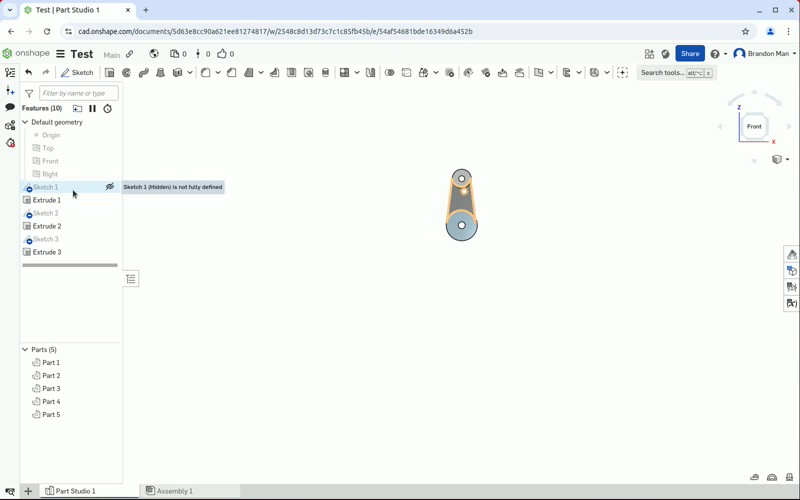
click(73, 189)
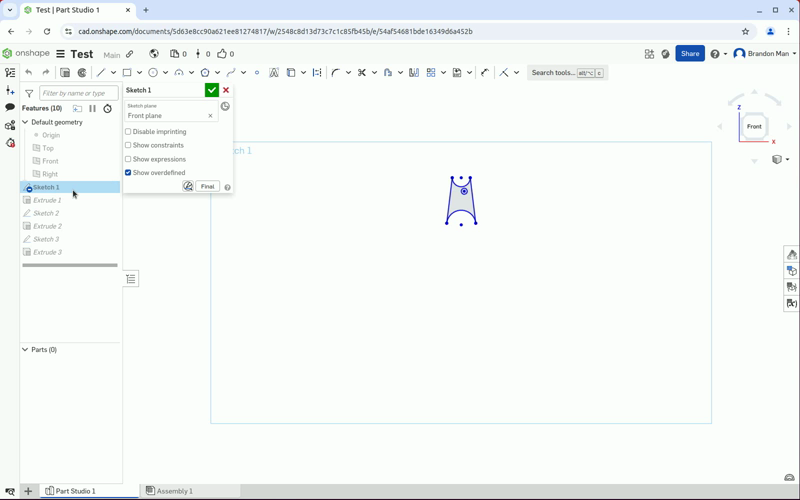
mouse_move(229, 92)
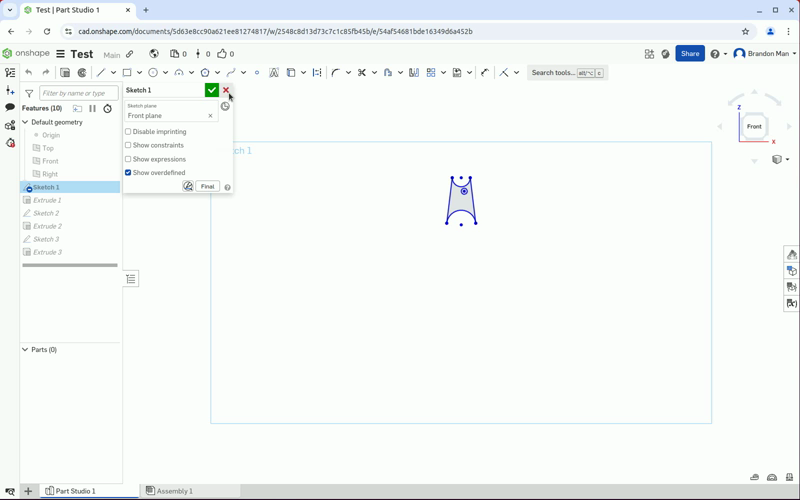
click(229, 92)
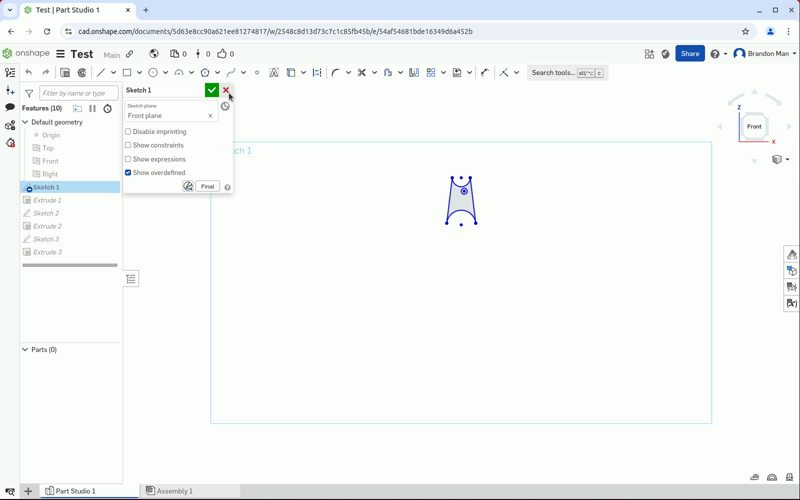
key(shift+s)
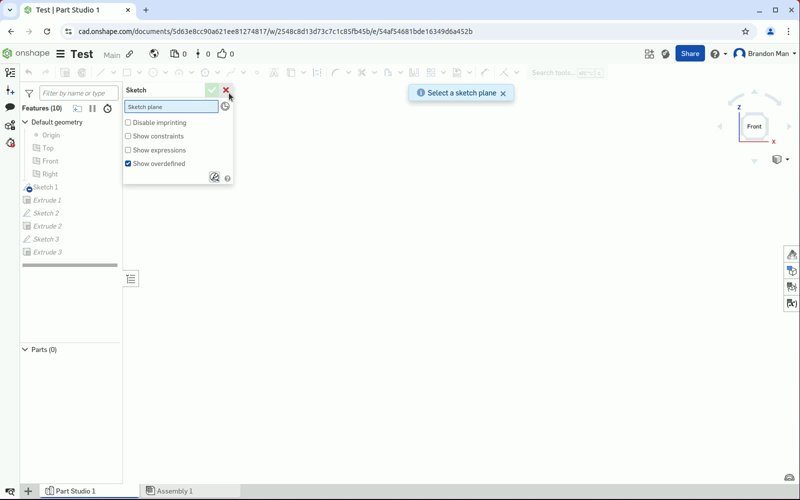
mouse_move(73, 163)
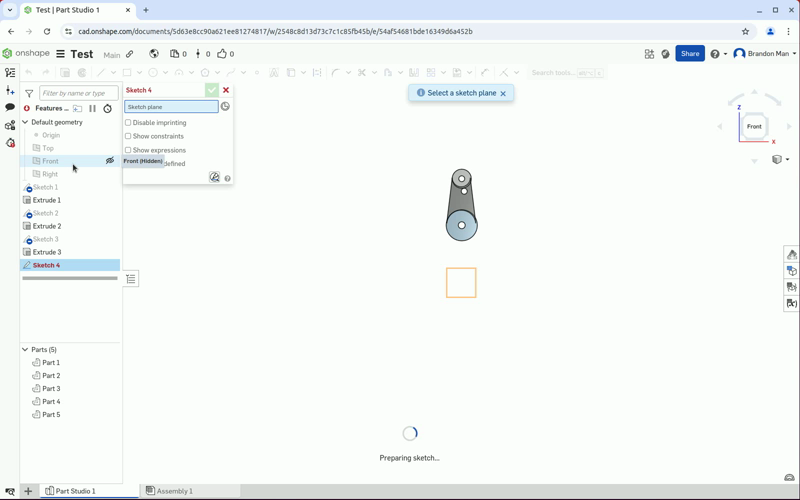
click(73, 163)
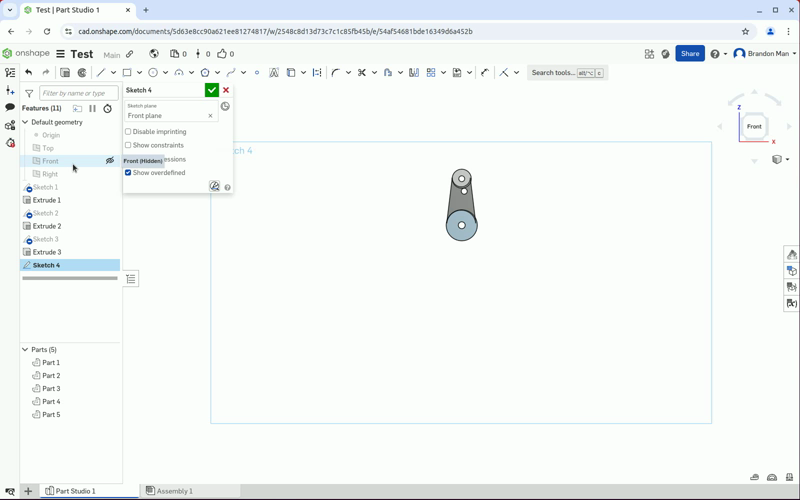
mouse_move(73, 352)
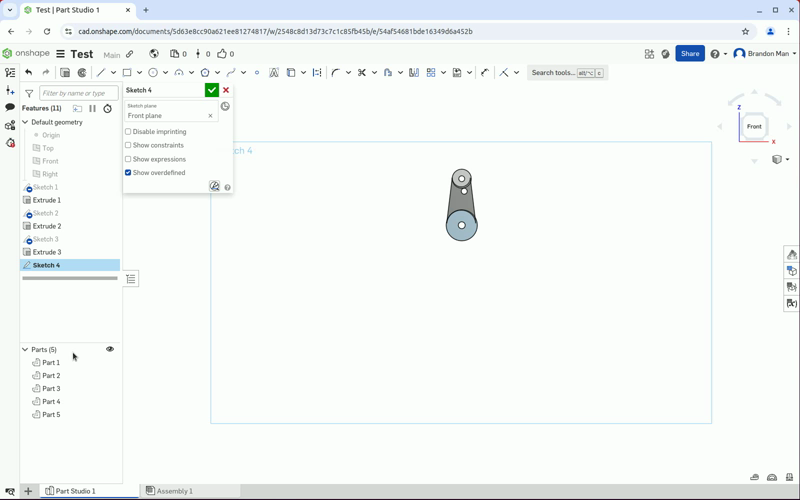
key(y)
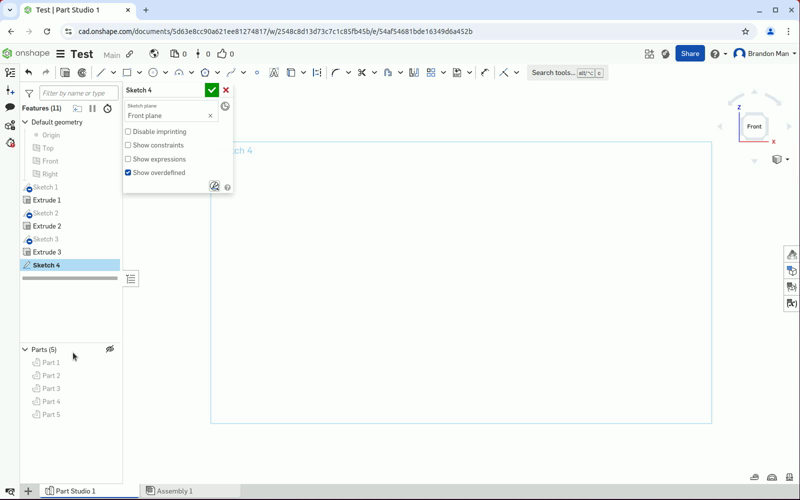
key(l)
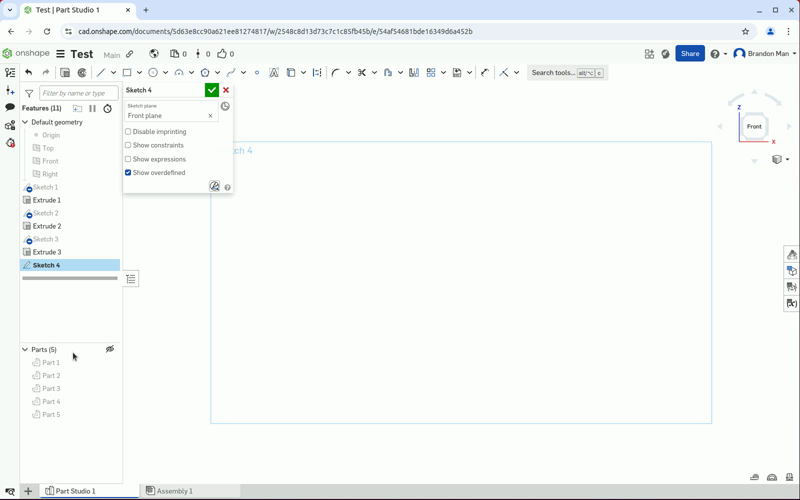
key_down(shift)
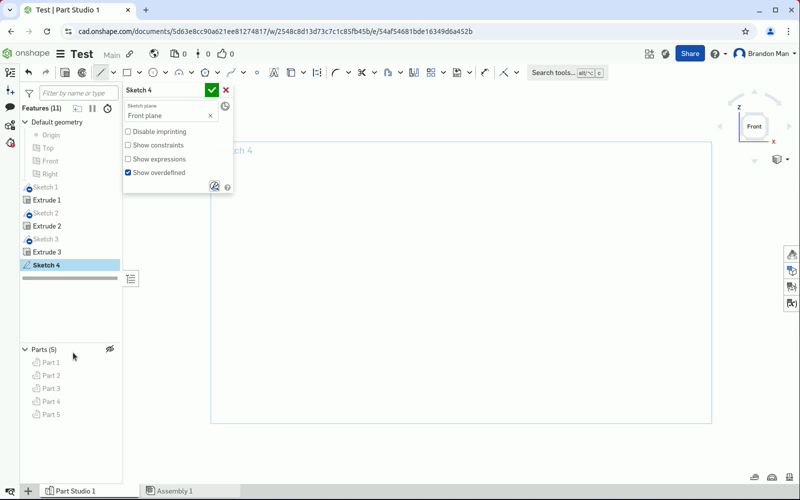
mouse_move(419, 290)
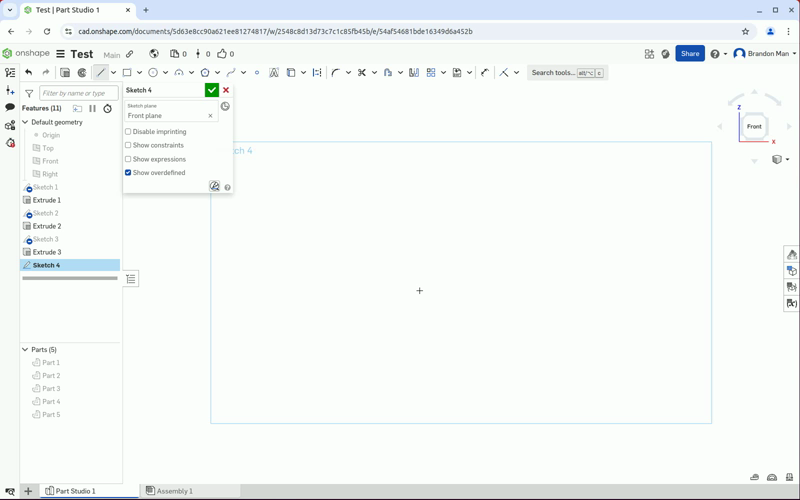
click(419, 290)
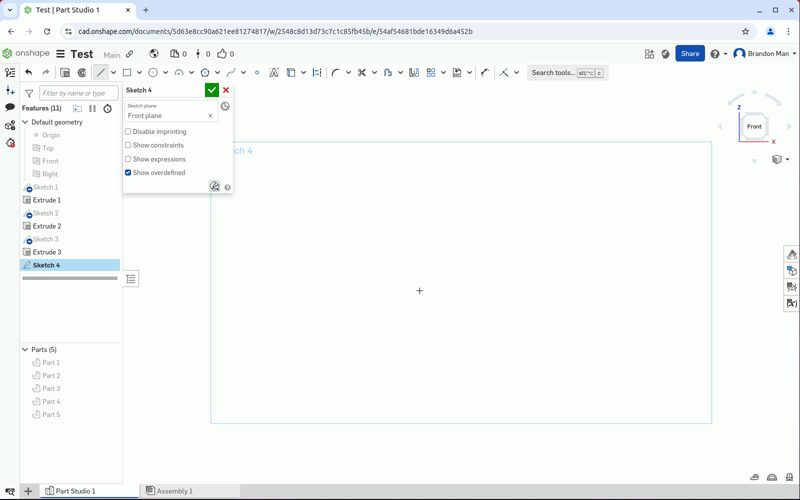
key_up(shift)
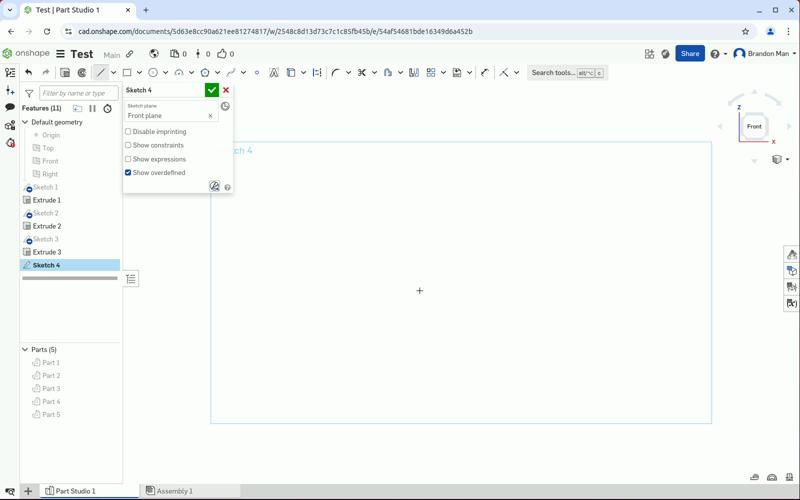
key_down(shift)
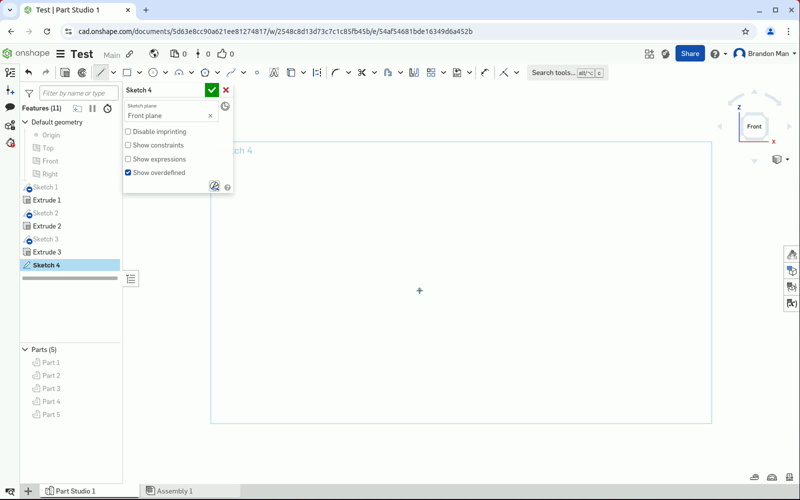
mouse_move(449, 290)
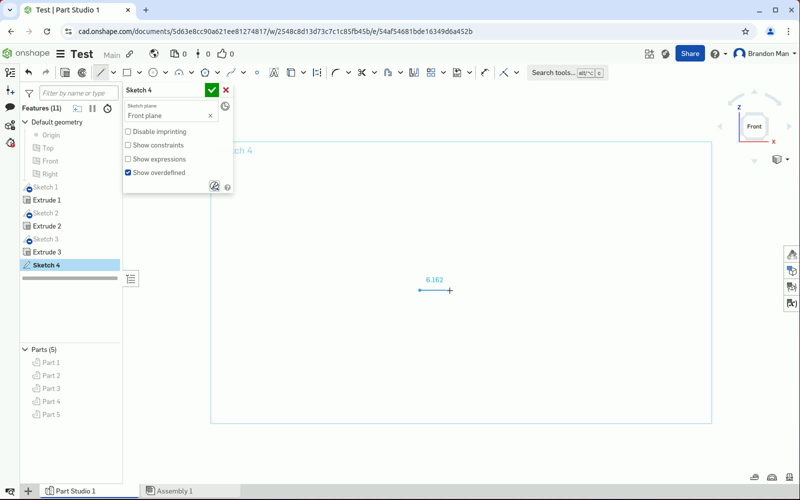
mouse_move(460, 291)
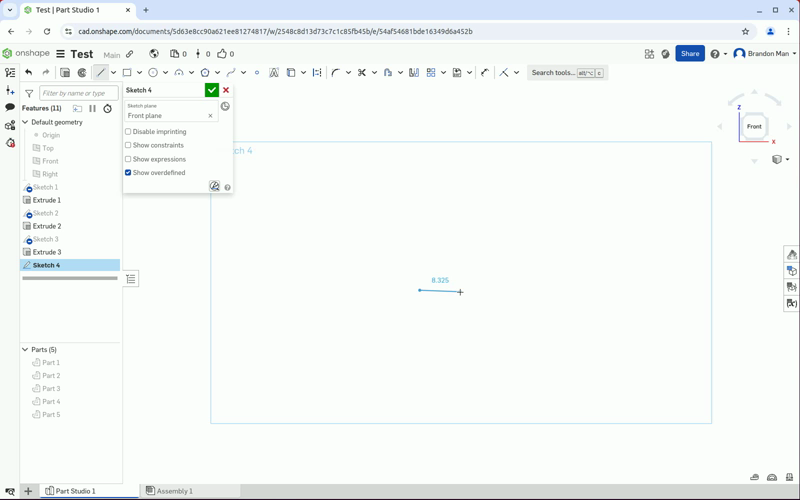
click(460, 291)
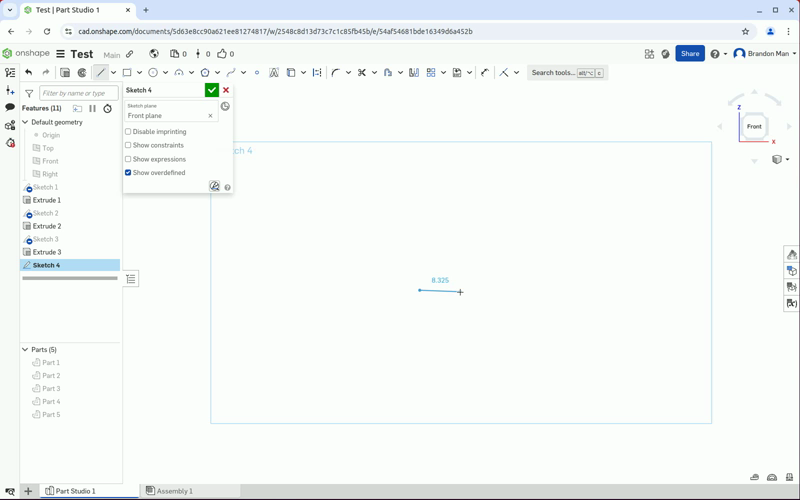
key_up(shift)
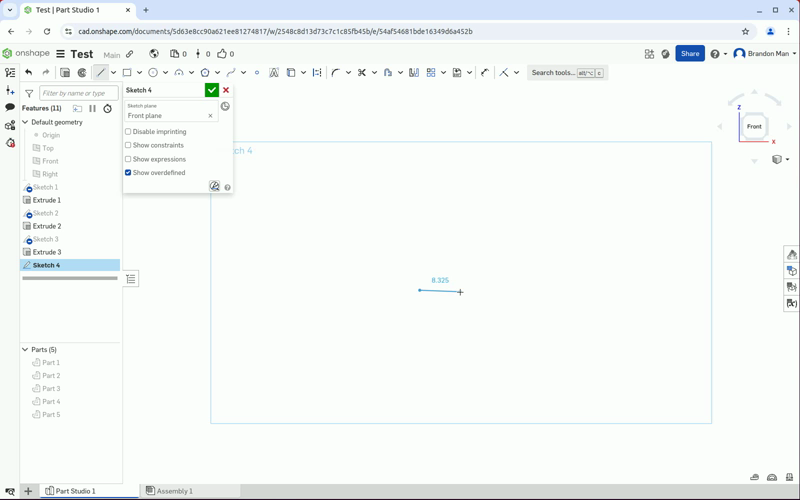
key(esc)
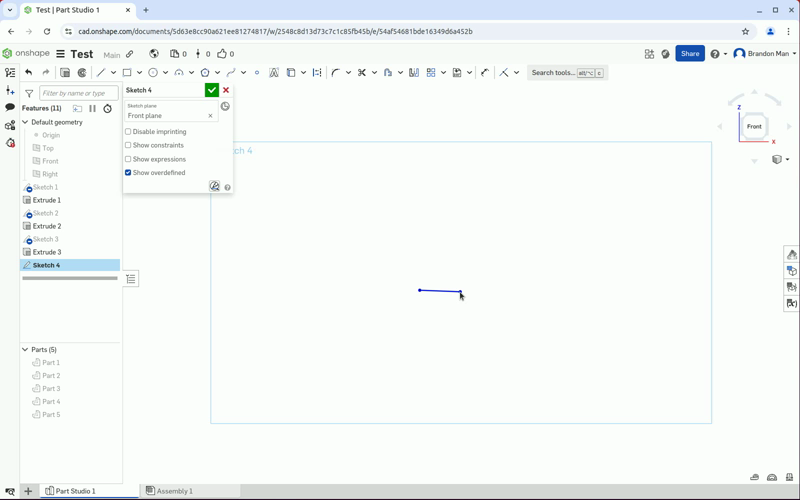
key(a)
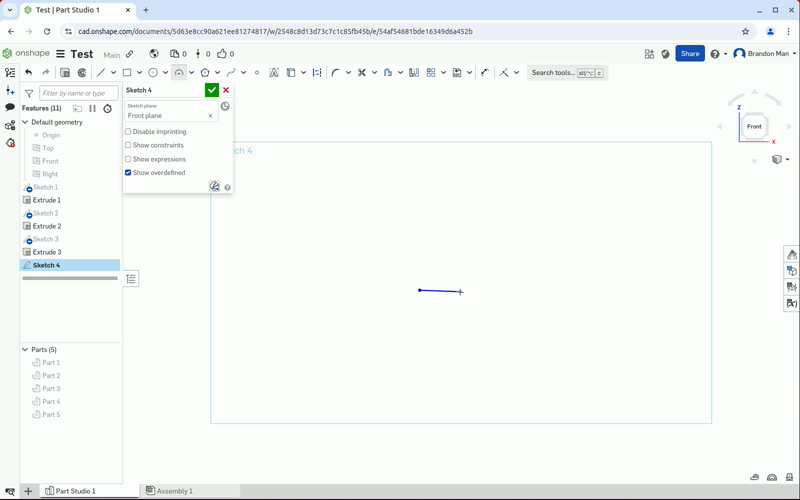
mouse_move(460, 291)
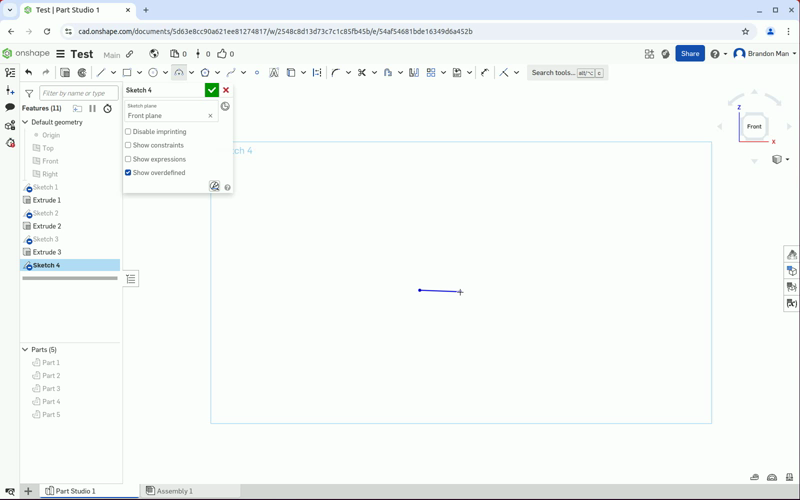
click(460, 291)
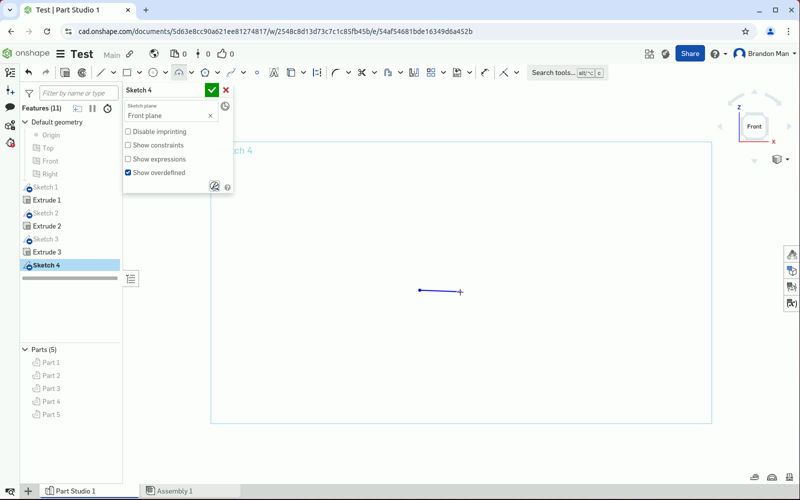
key_down(shift)
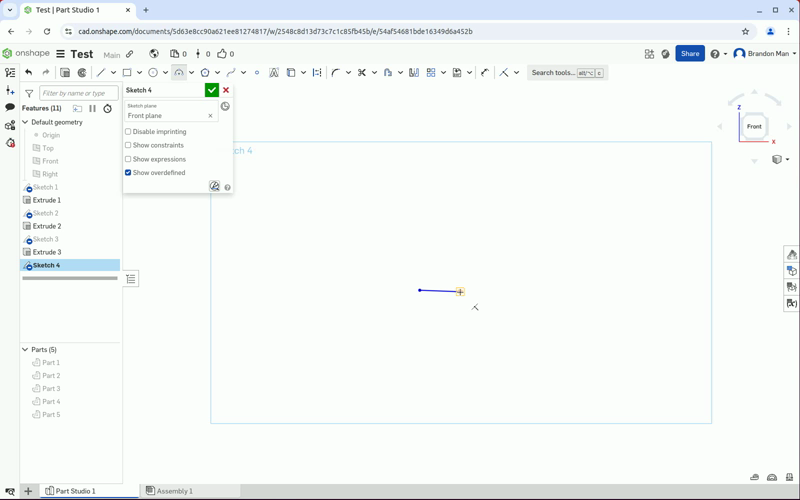
mouse_move(469, 282)
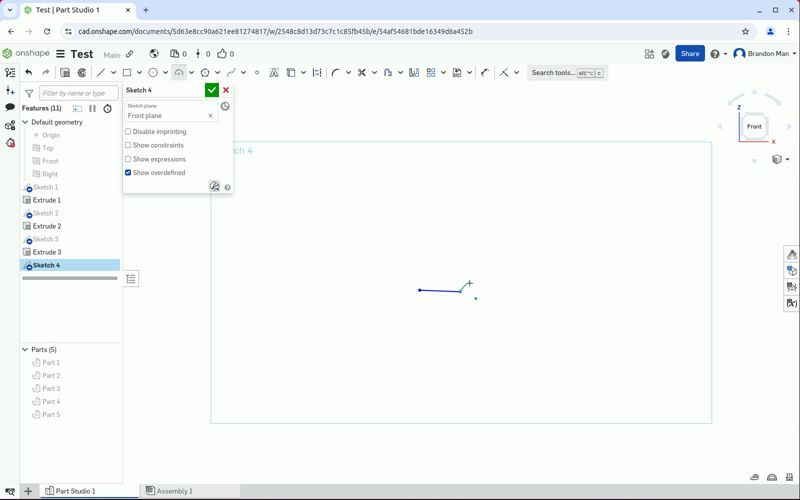
click(469, 282)
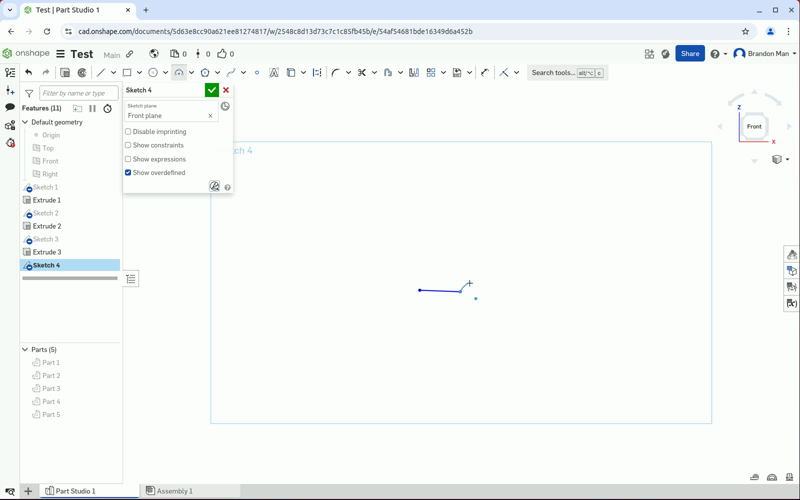
mouse_move(454, 276)
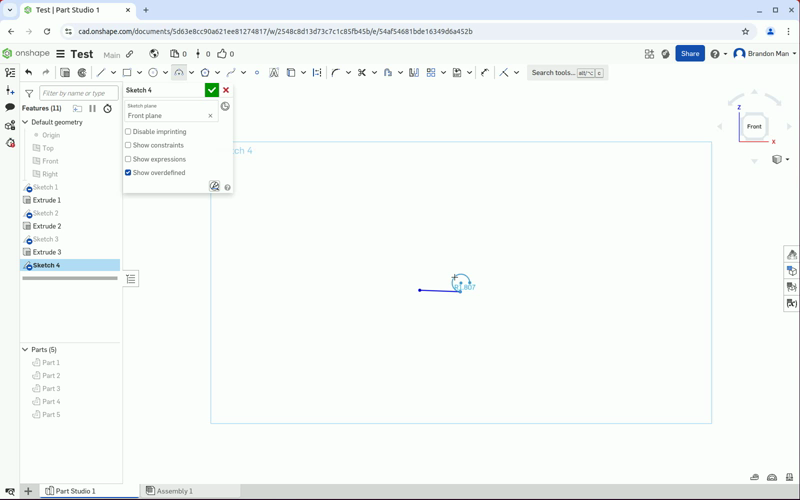
click(454, 276)
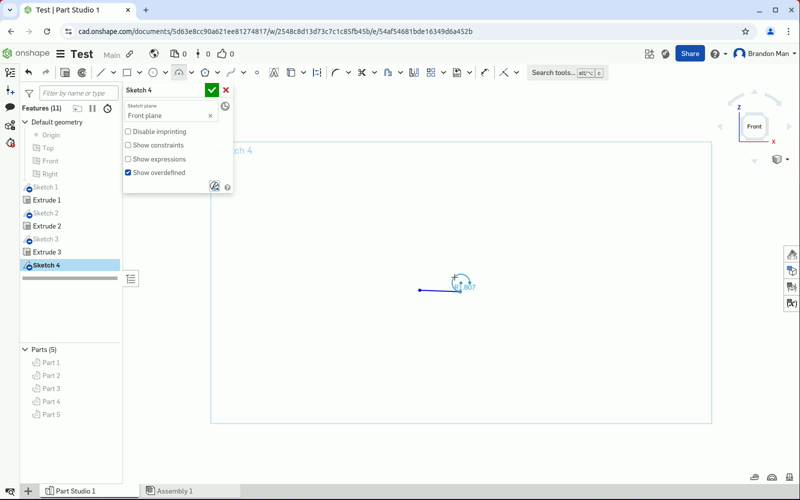
key_up(shift)
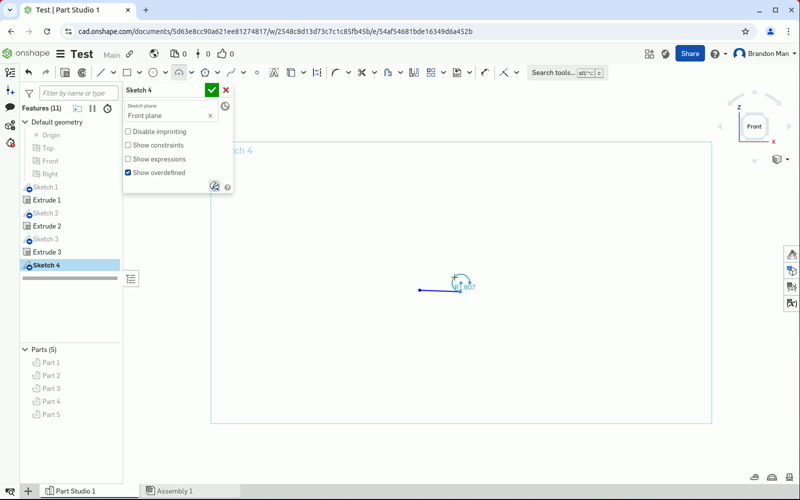
key(esc)
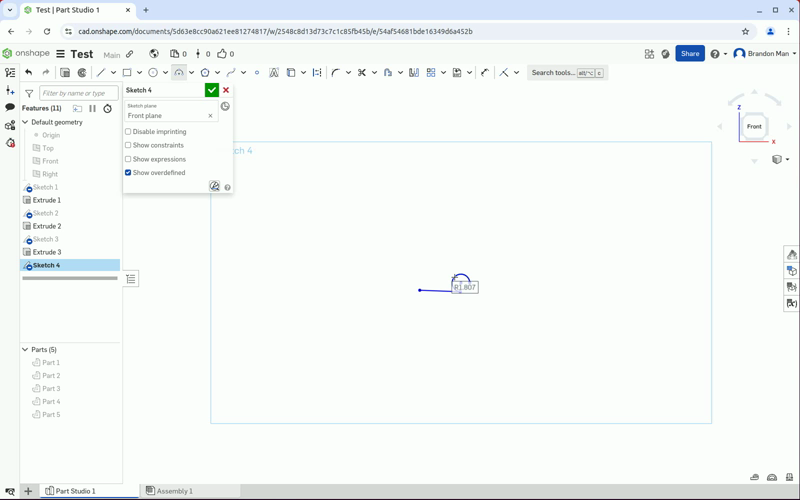
key(l)
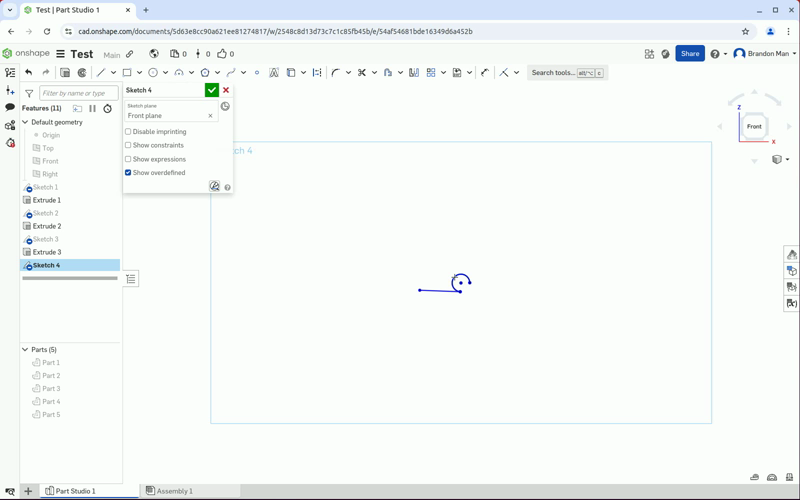
mouse_move(469, 282)
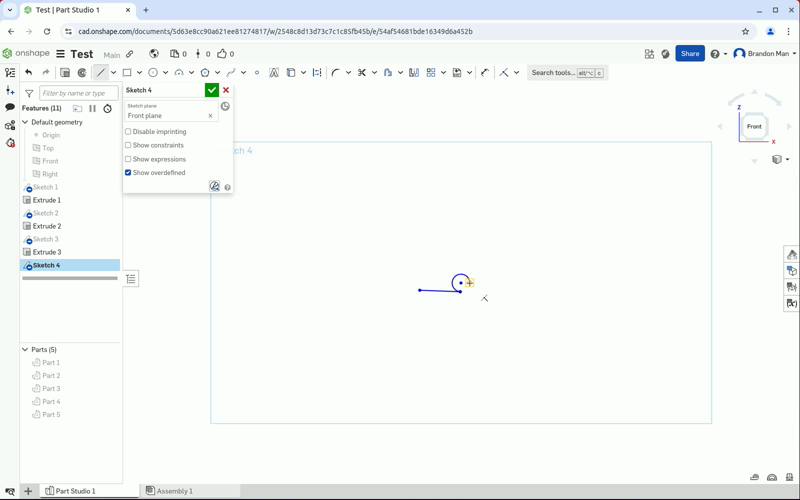
click(469, 282)
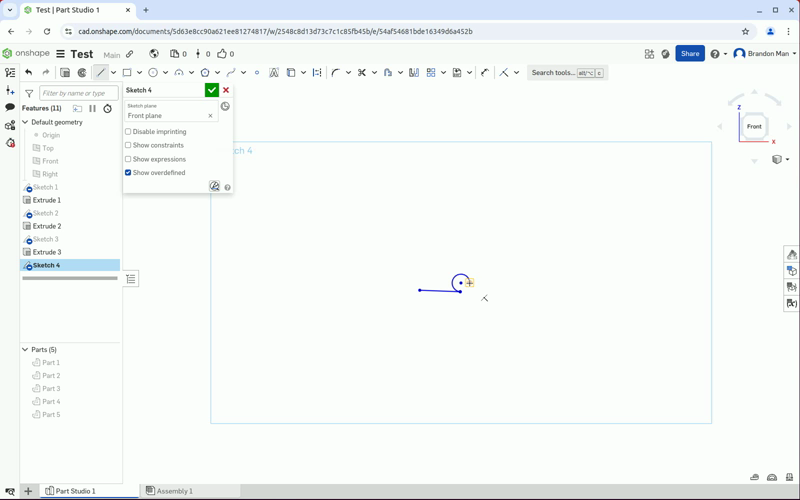
key_down(shift)
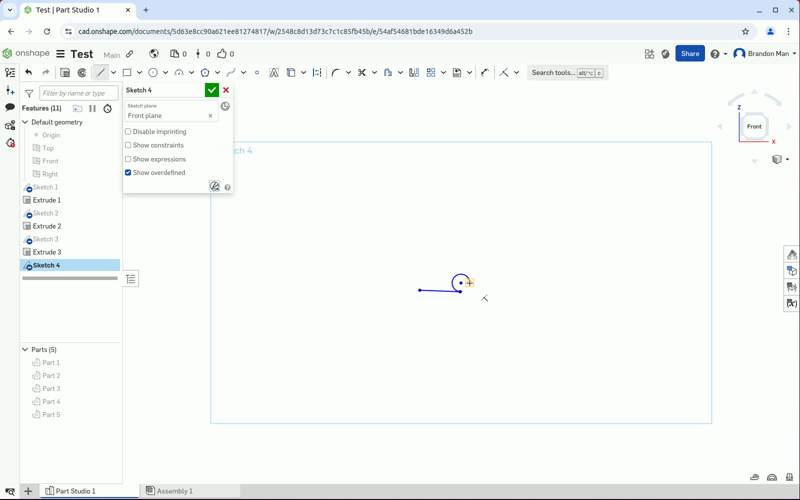
mouse_move(499, 282)
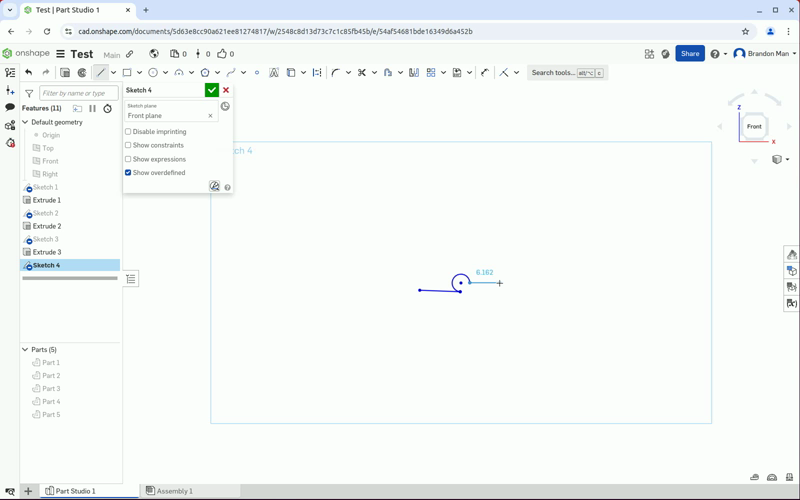
mouse_move(475, 225)
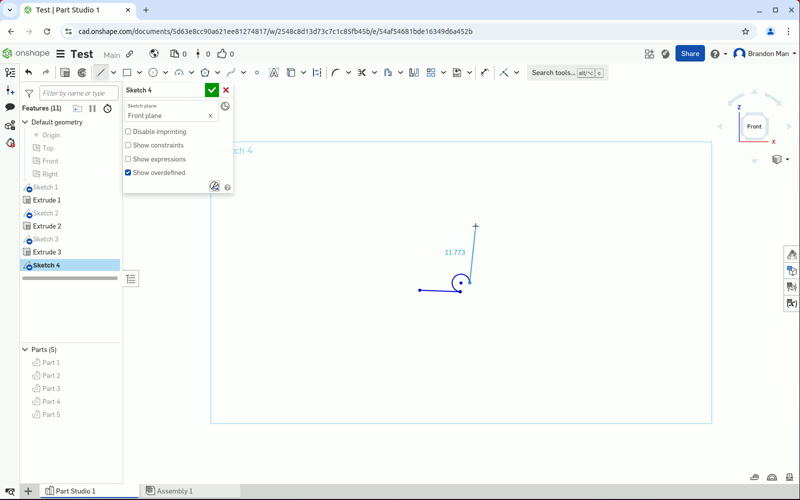
click(475, 225)
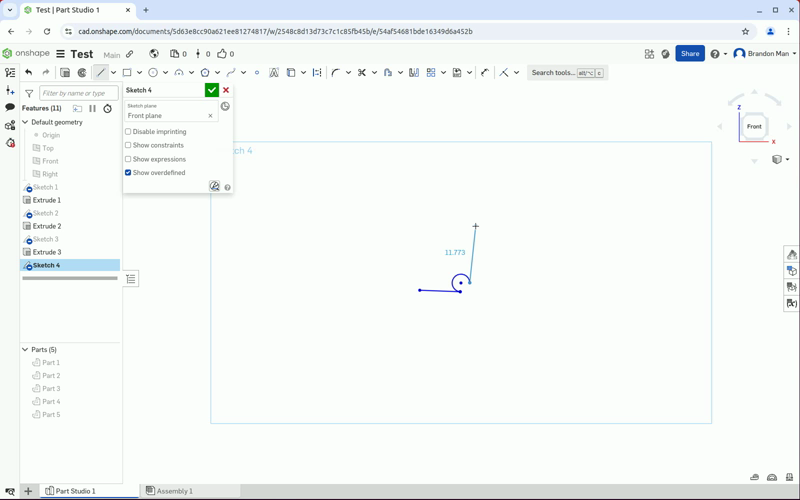
key_up(shift)
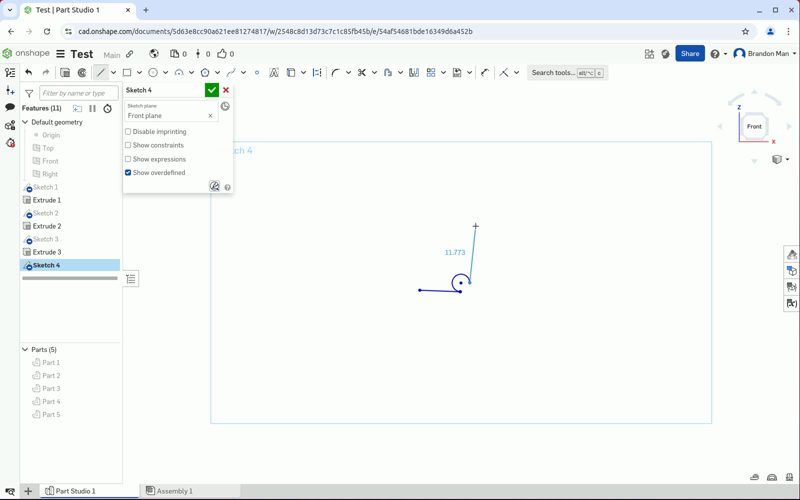
key(esc)
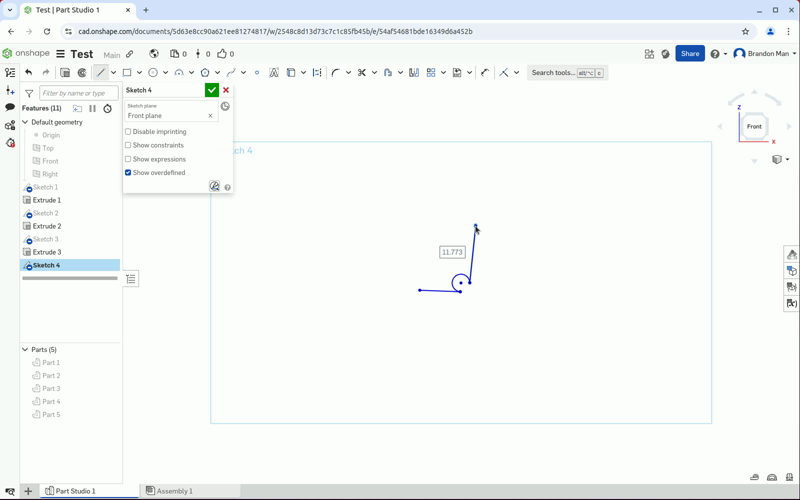
key(a)
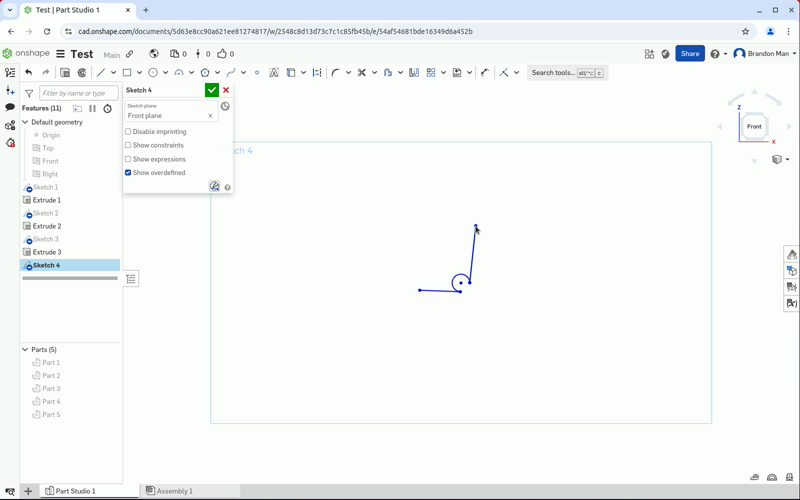
mouse_move(475, 225)
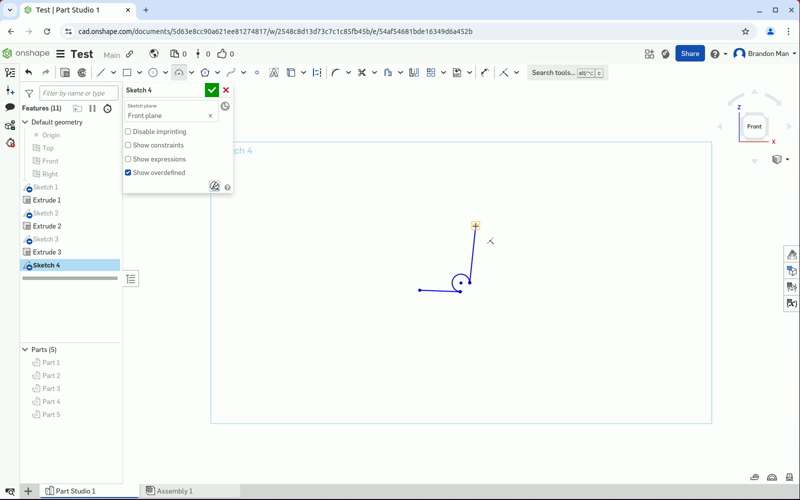
click(475, 225)
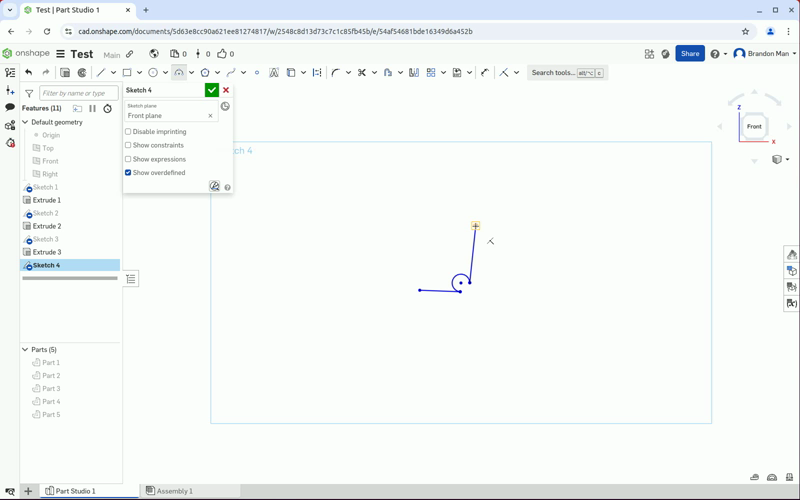
key_down(shift)
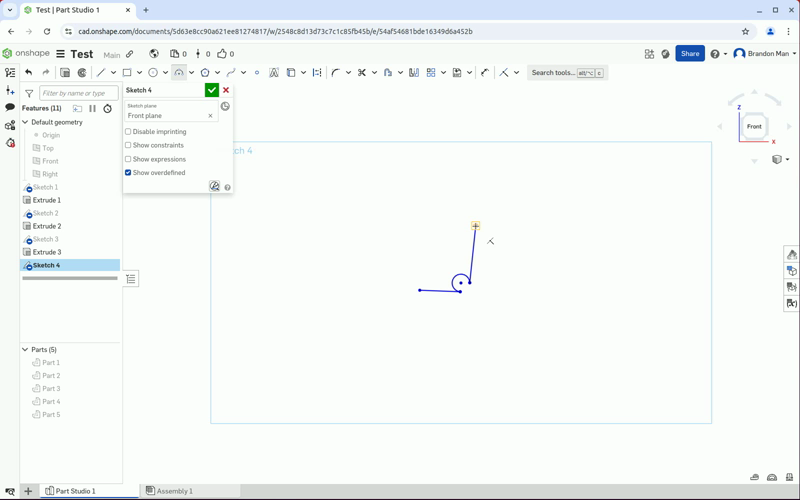
mouse_move(446, 225)
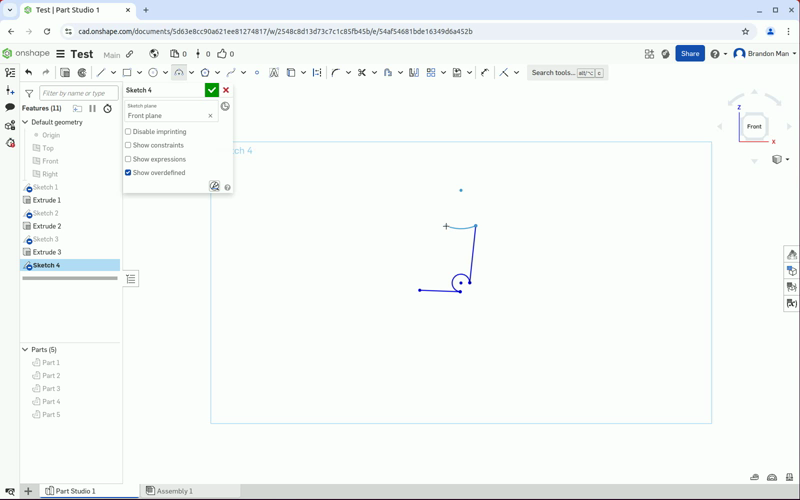
click(446, 225)
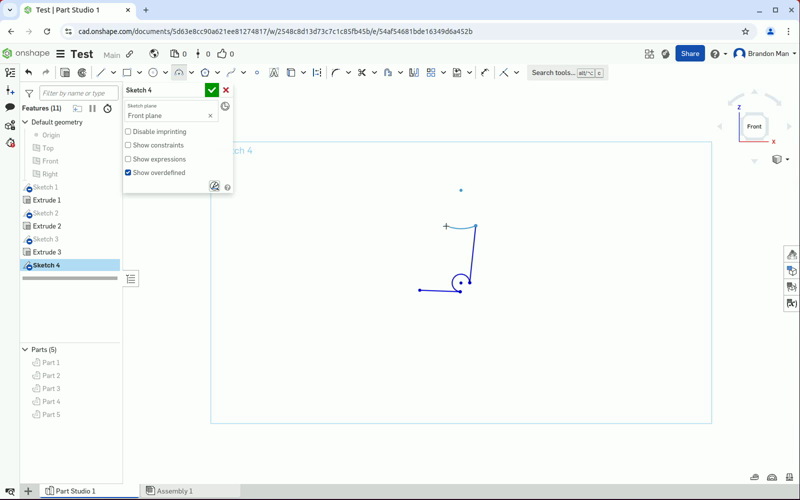
mouse_move(460, 239)
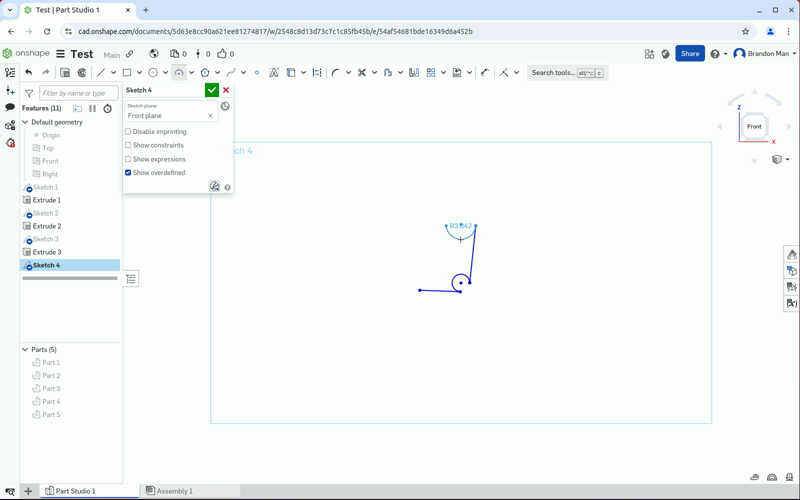
click(460, 239)
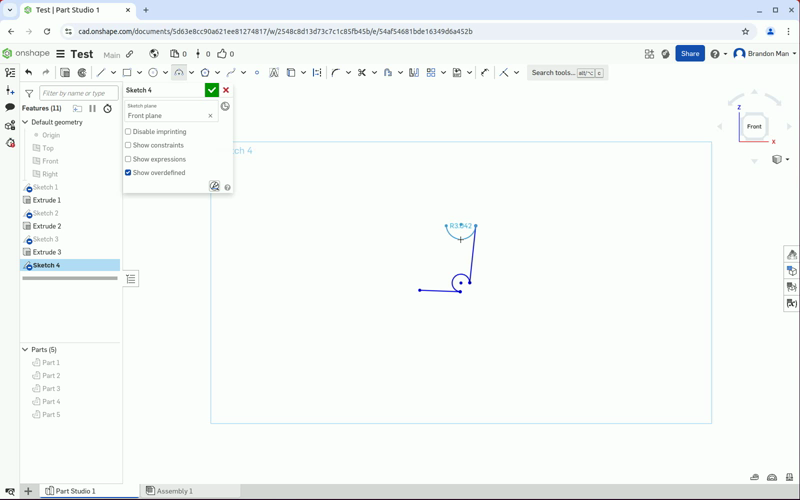
key_up(shift)
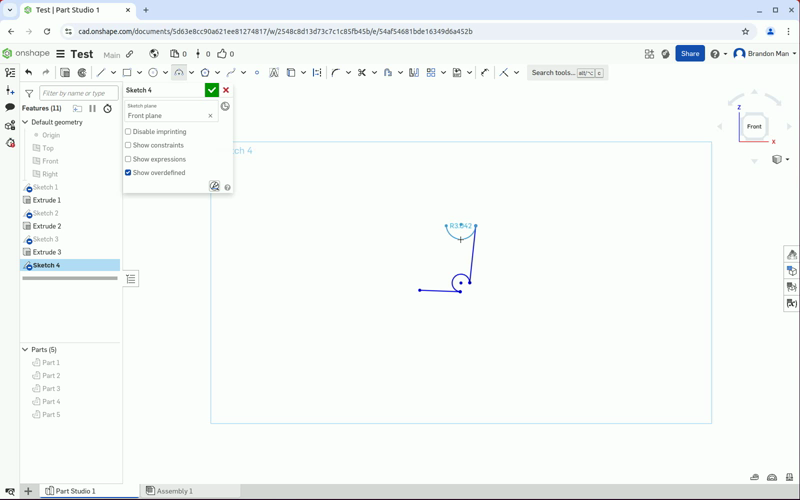
key(esc)
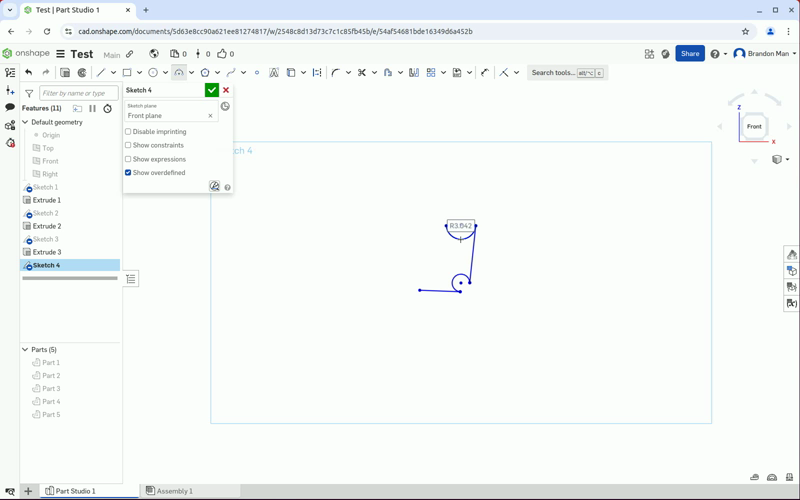
key(l)
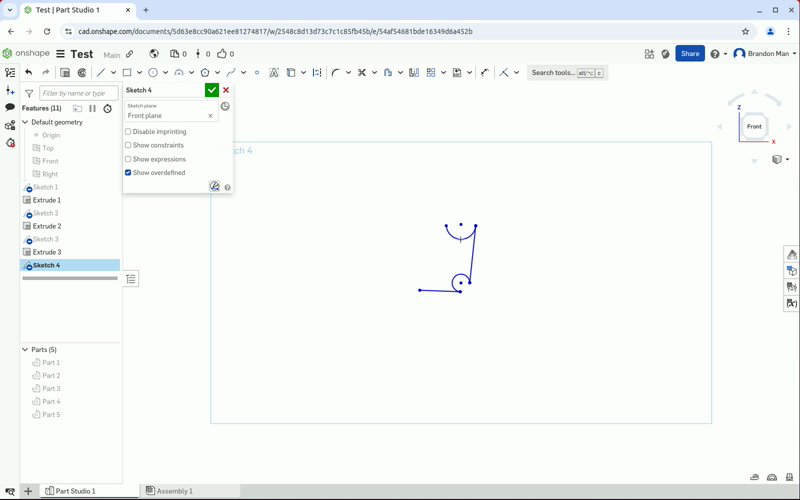
mouse_move(446, 225)
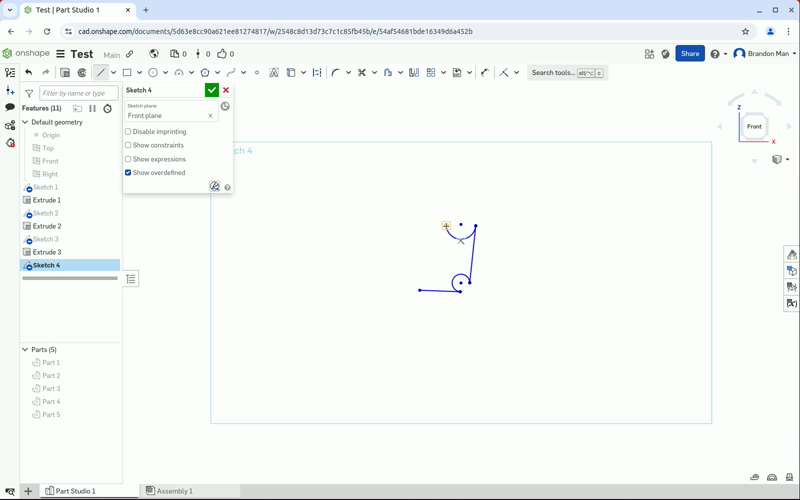
click(446, 225)
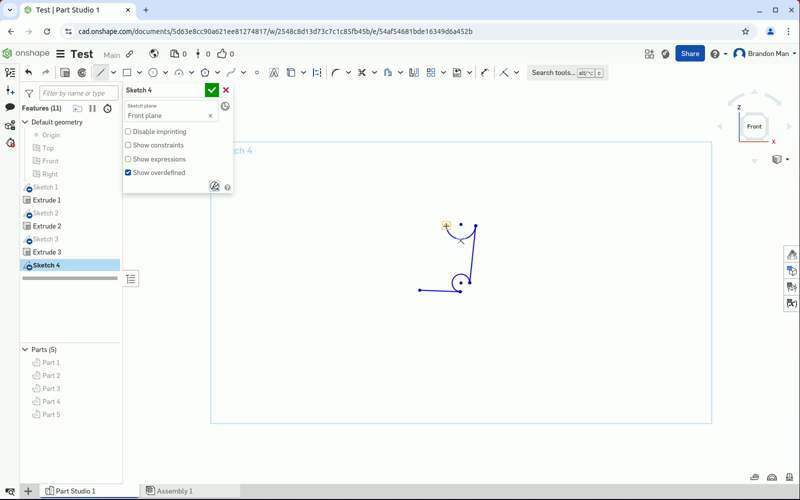
key_down(shift)
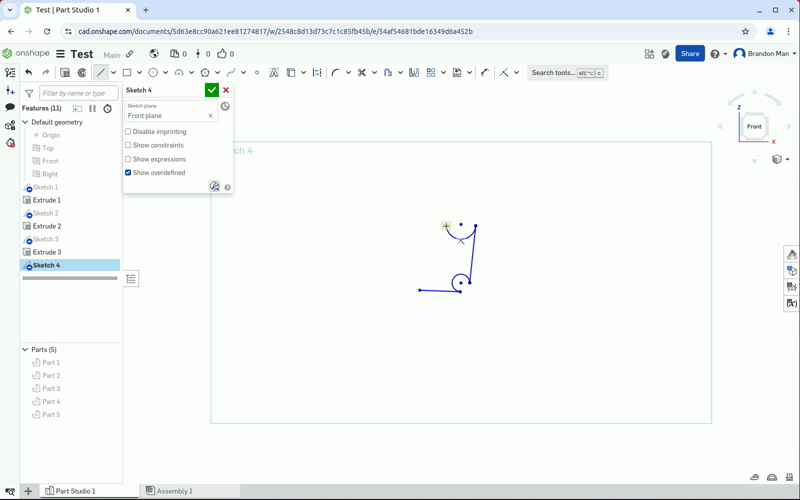
mouse_move(476, 225)
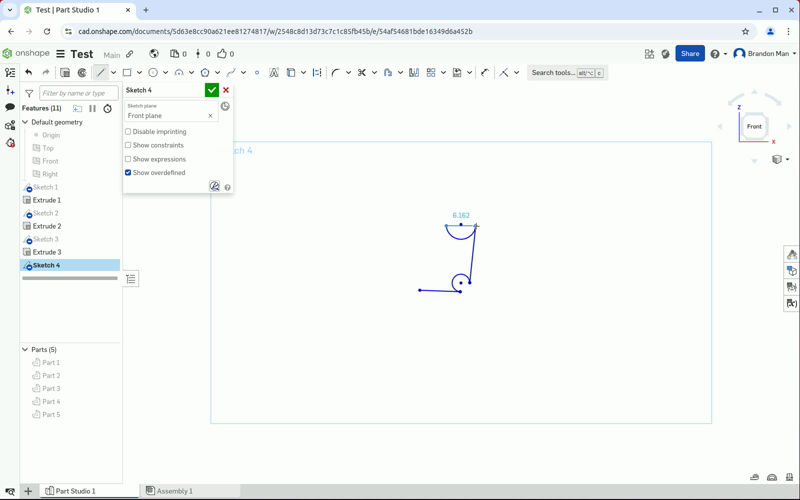
mouse_move(450, 267)
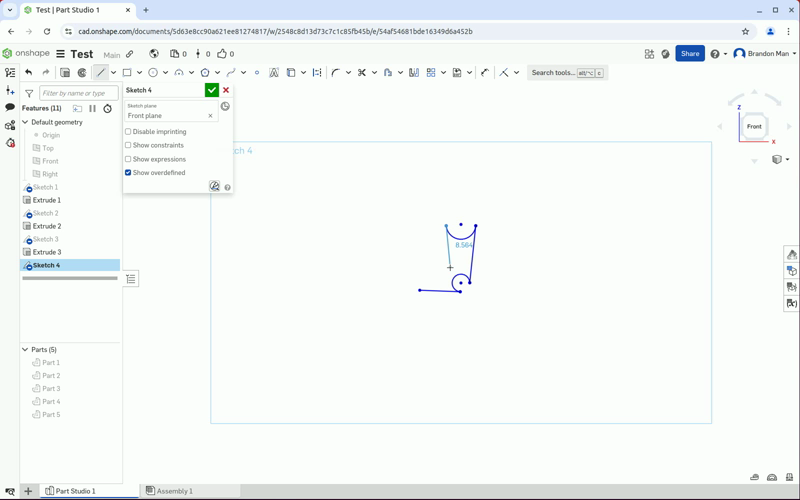
click(450, 267)
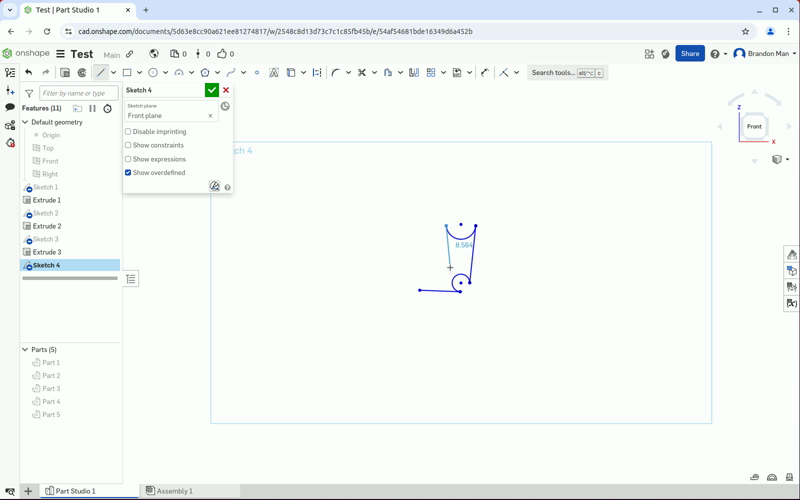
key_up(shift)
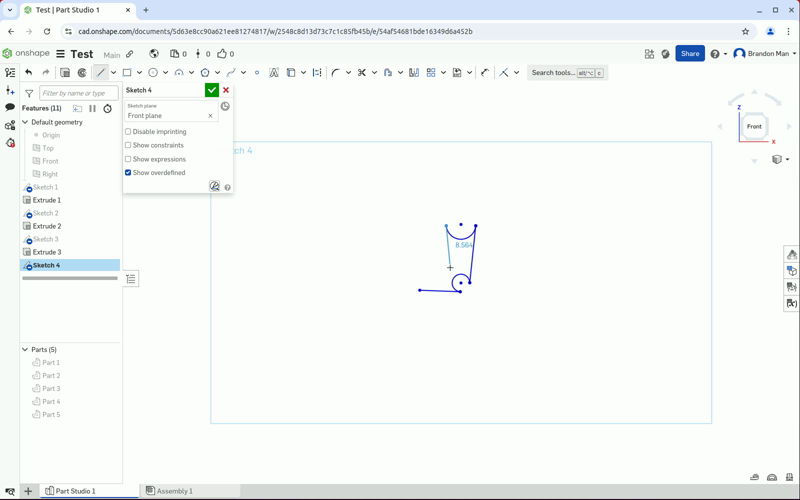
key(esc)
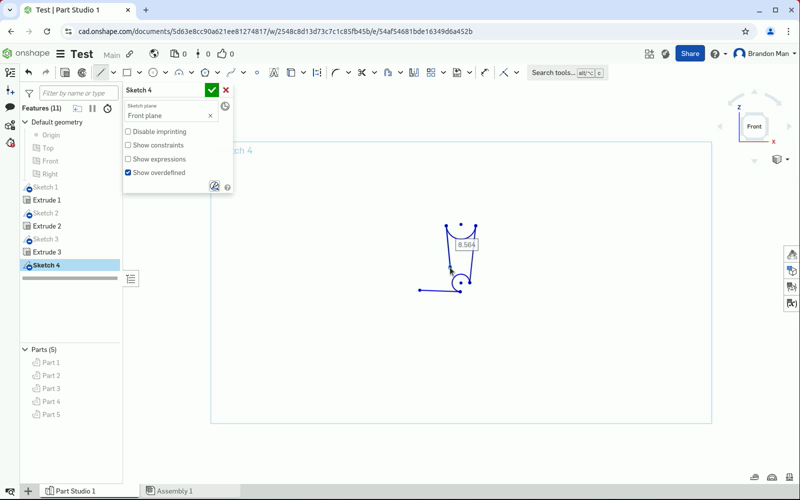
key(a)
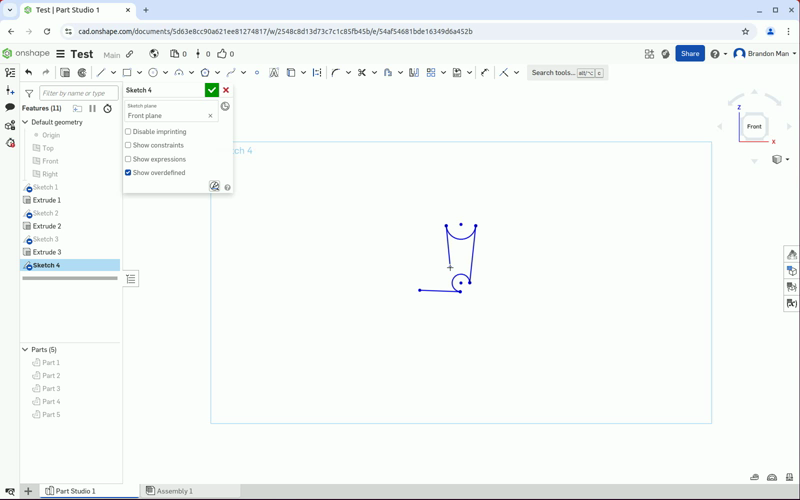
mouse_move(450, 267)
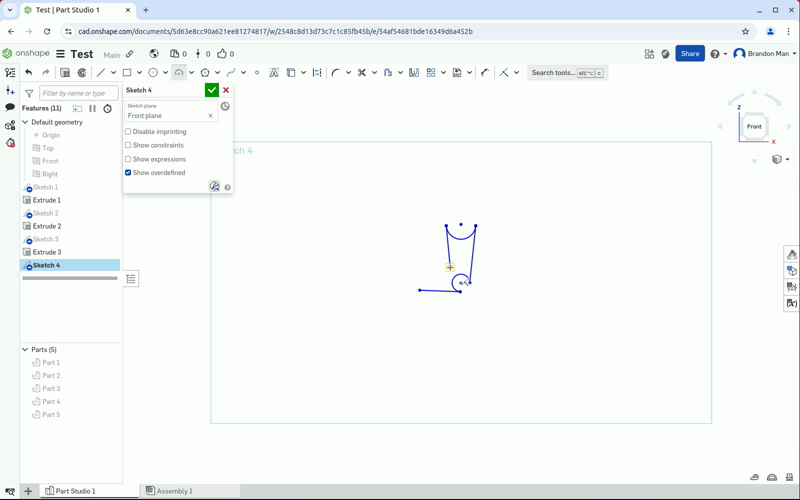
click(450, 267)
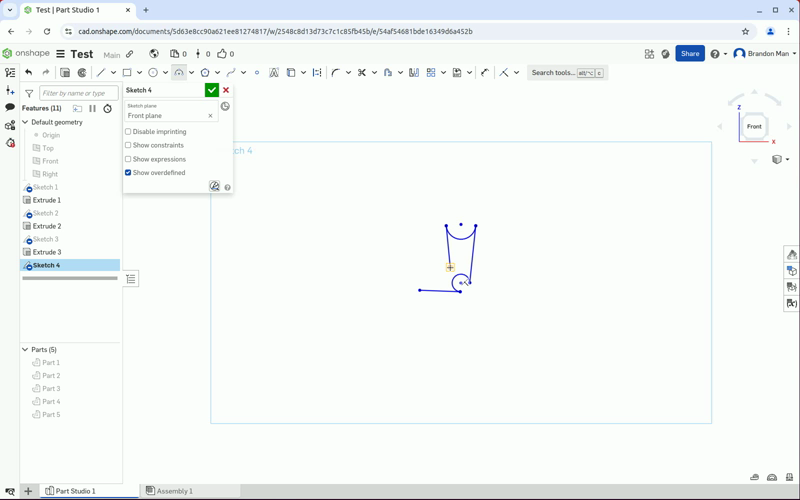
key_down(shift)
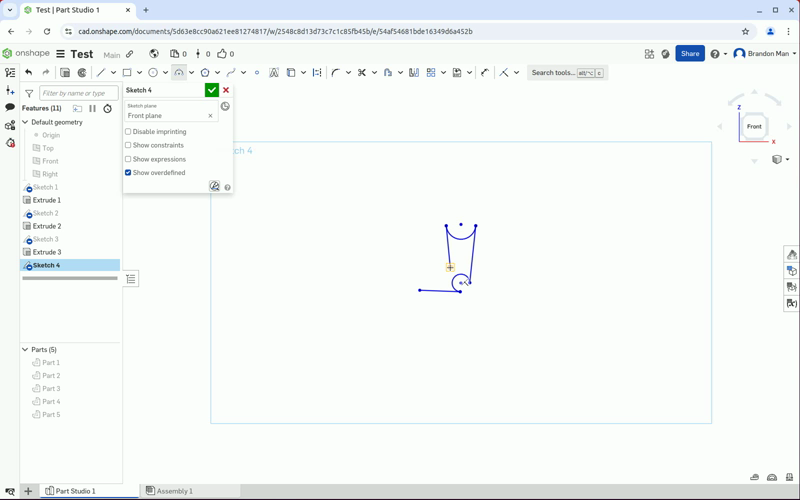
mouse_move(443, 275)
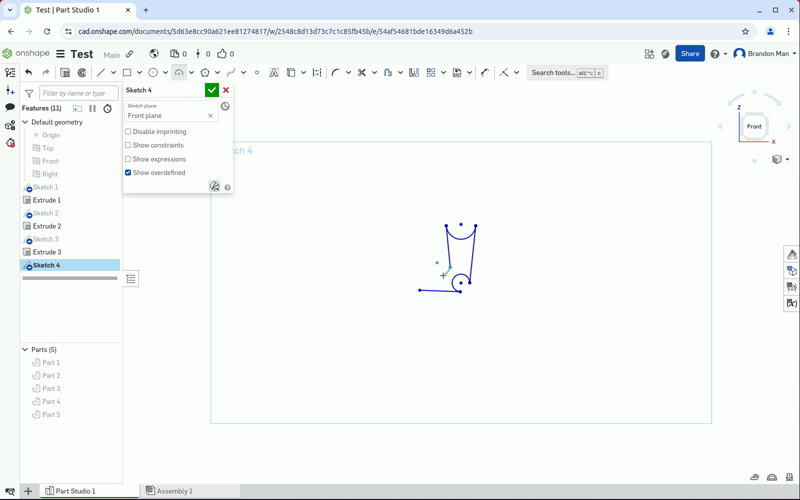
click(443, 275)
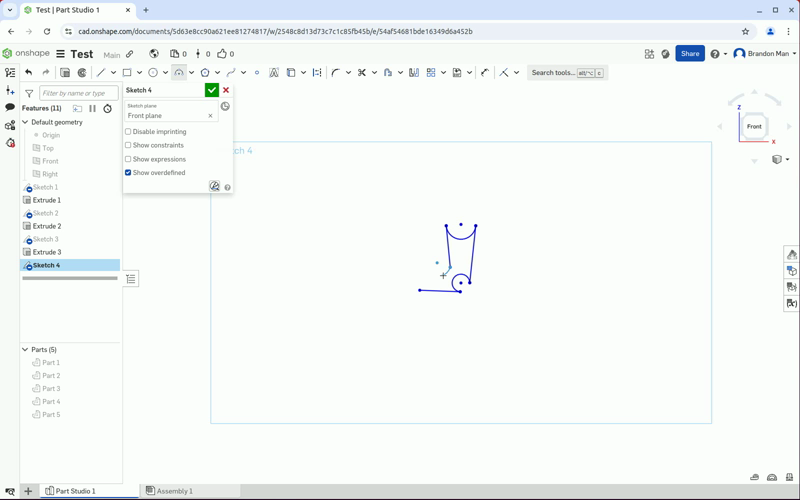
mouse_move(448, 272)
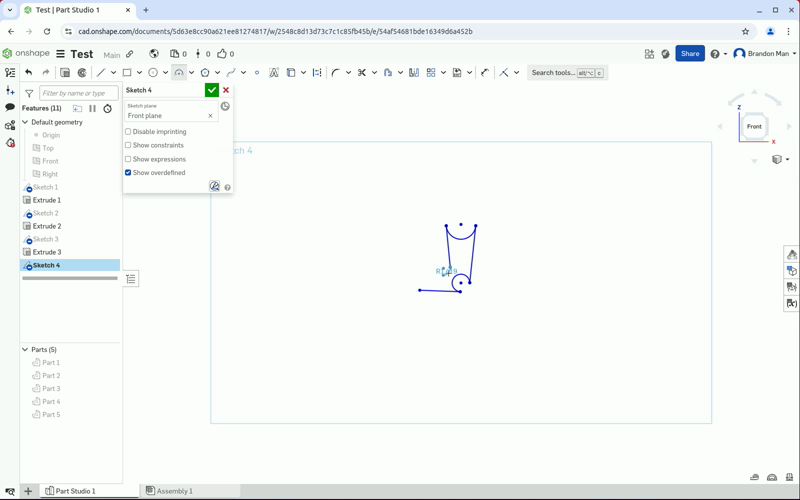
click(448, 272)
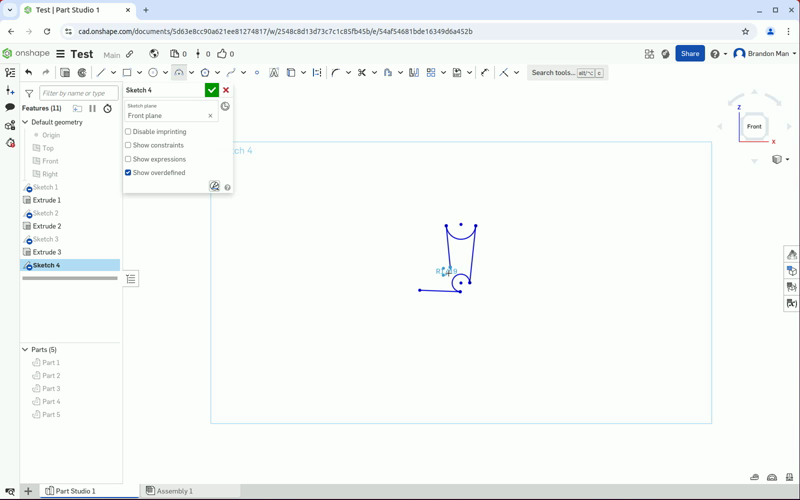
key_up(shift)
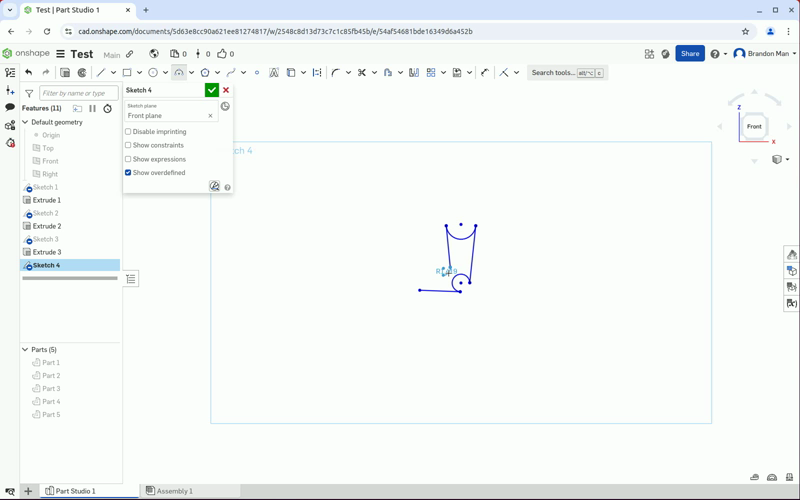
key(esc)
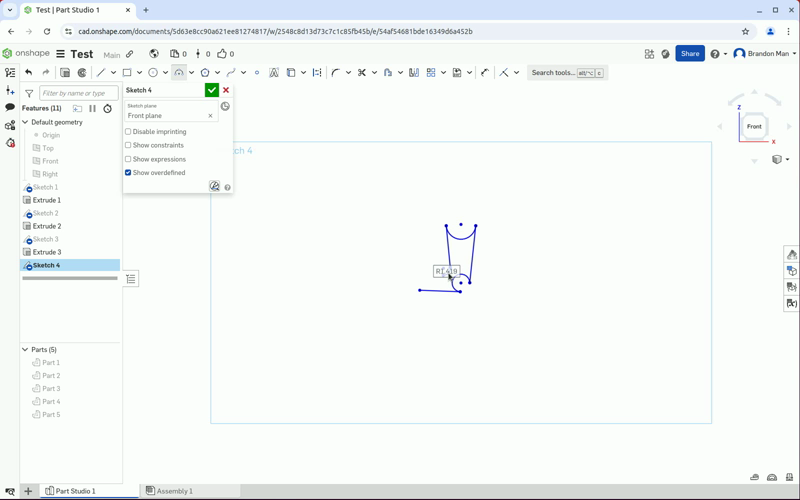
key(l)
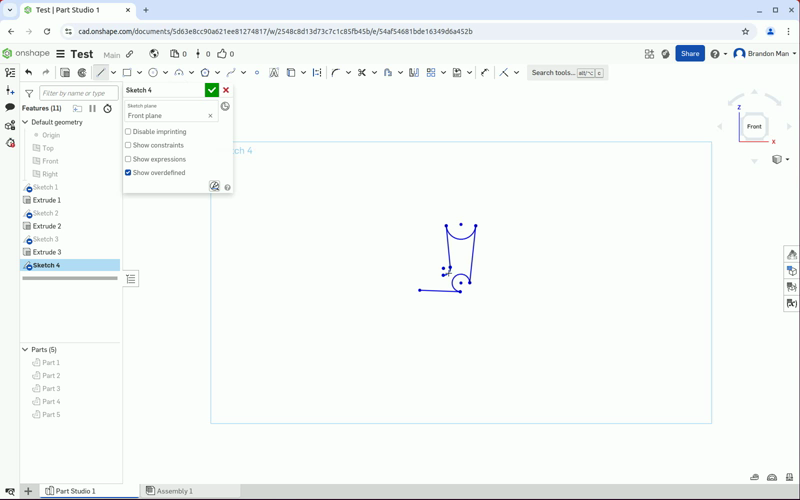
mouse_move(443, 275)
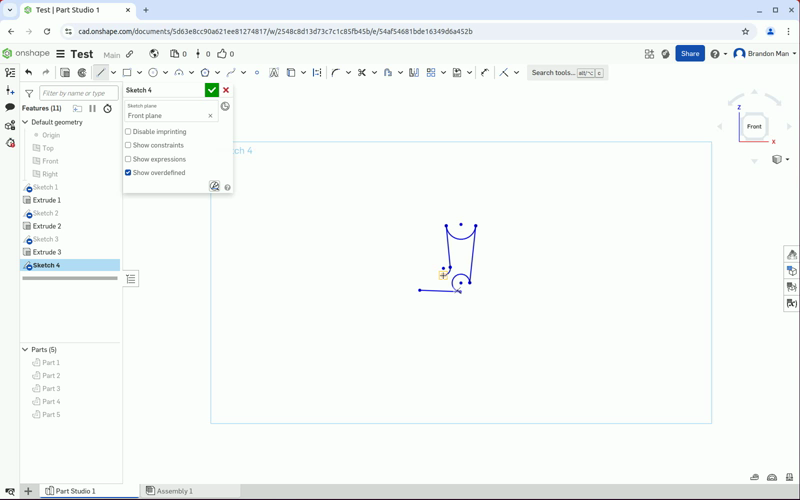
click(443, 275)
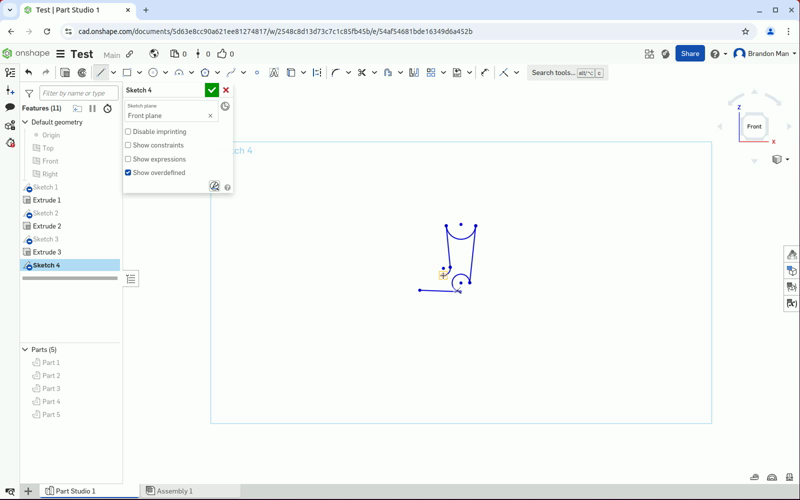
key_down(shift)
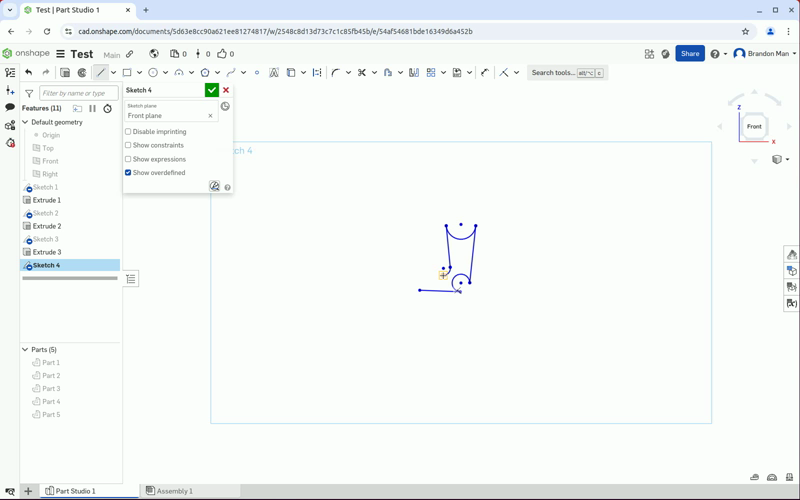
mouse_move(473, 275)
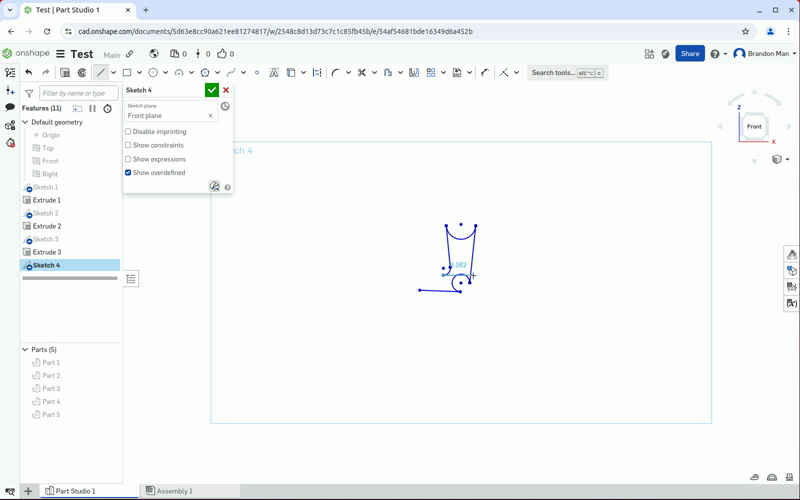
mouse_move(419, 275)
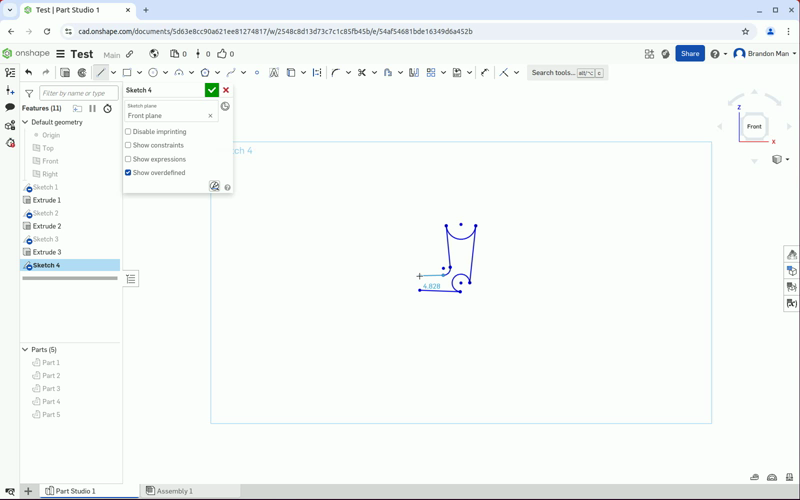
click(419, 275)
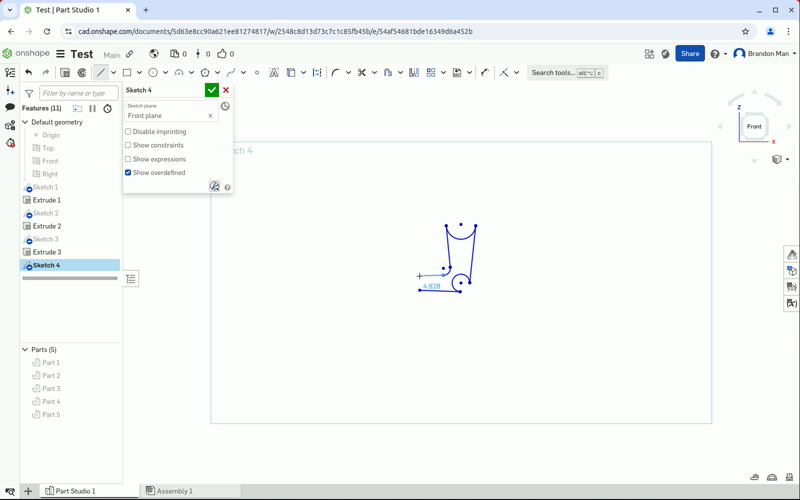
key_up(shift)
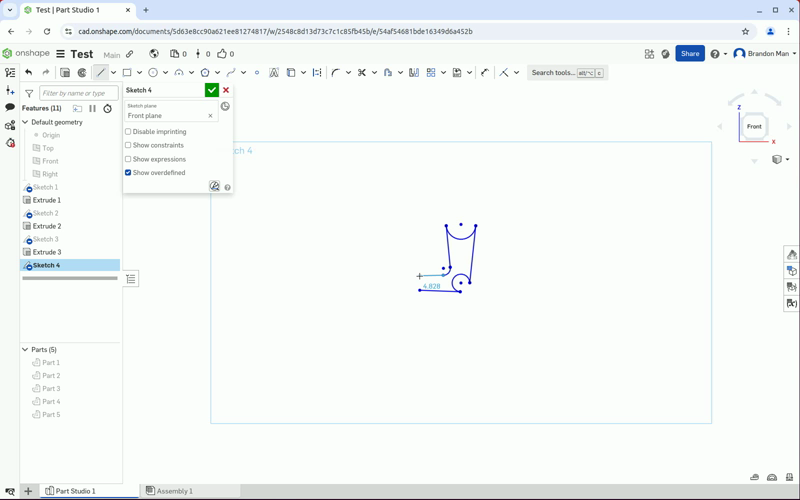
key(esc)
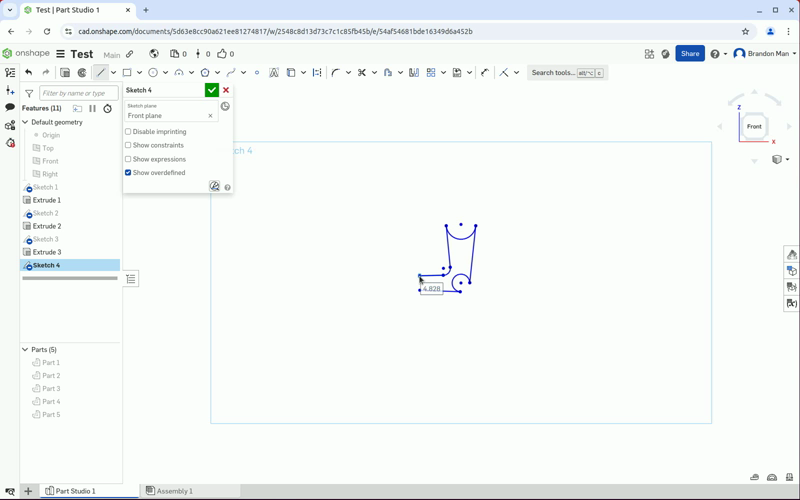
key(a)
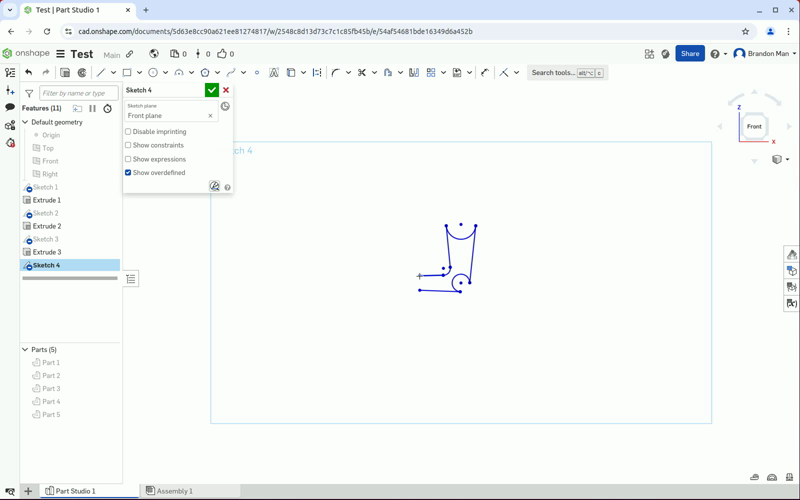
mouse_move(419, 275)
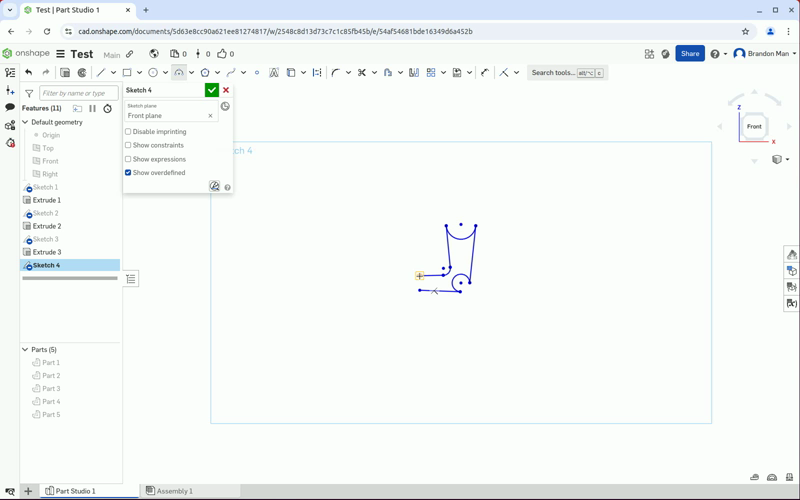
click(419, 275)
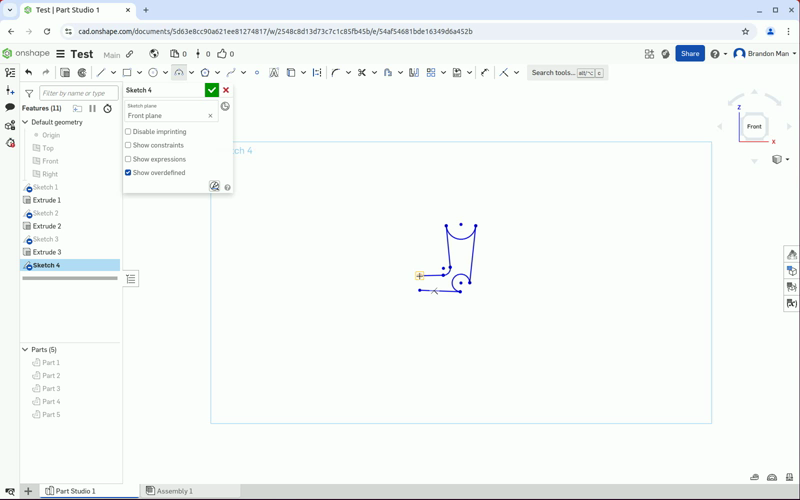
mouse_move(419, 290)
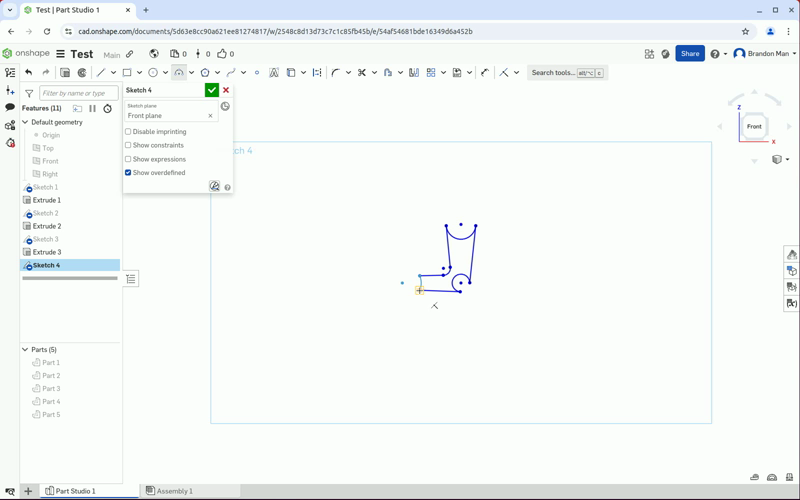
click(419, 290)
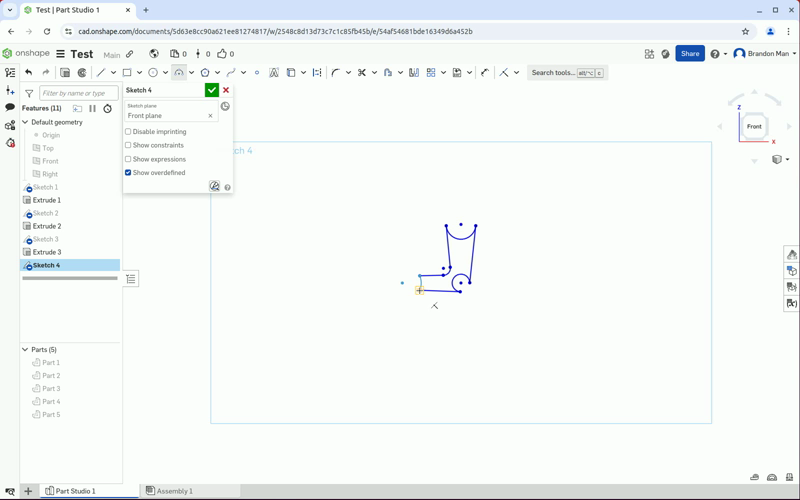
key_down(shift)
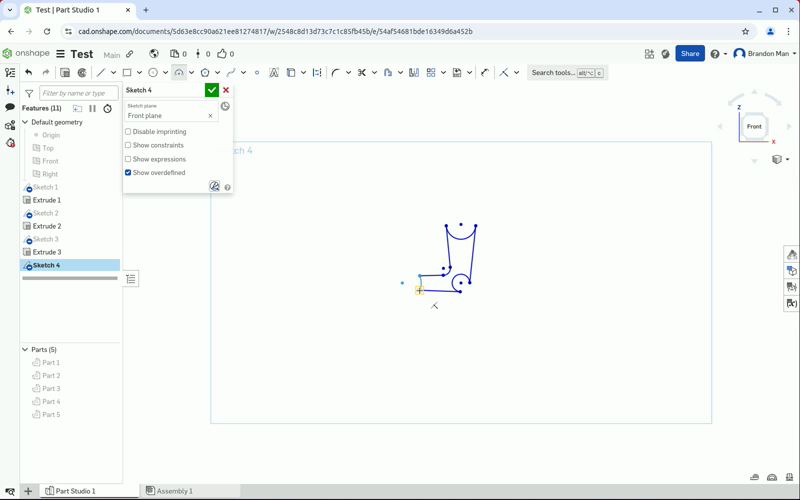
mouse_move(427, 283)
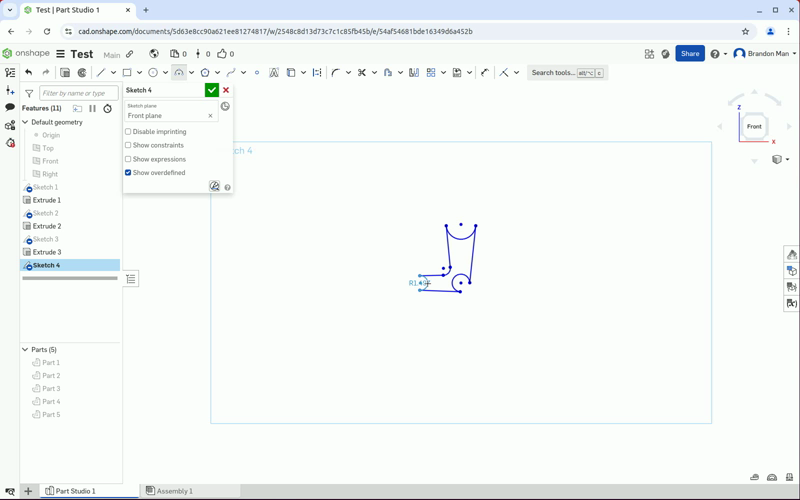
click(427, 283)
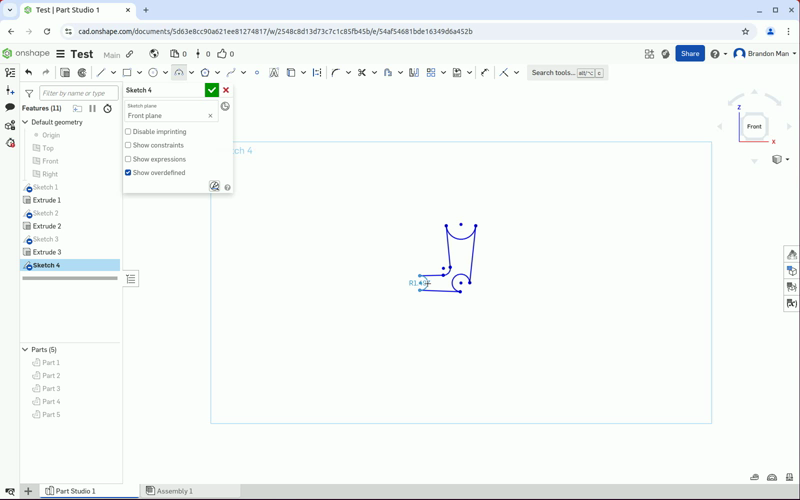
key_up(shift)
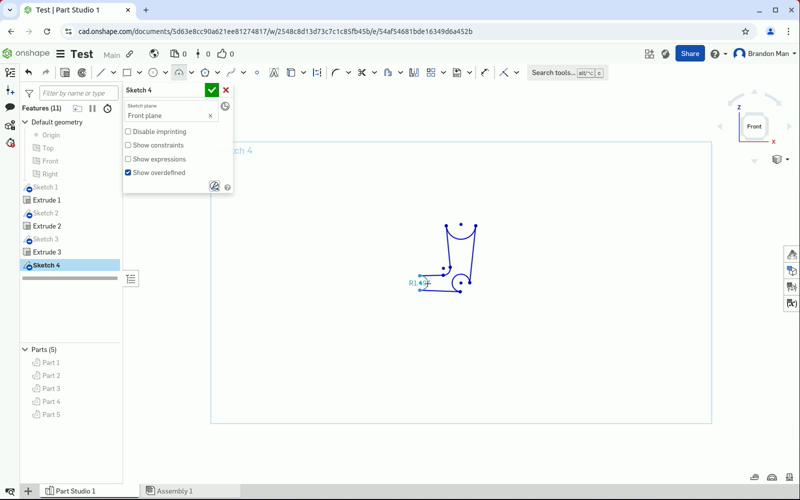
key(esc)
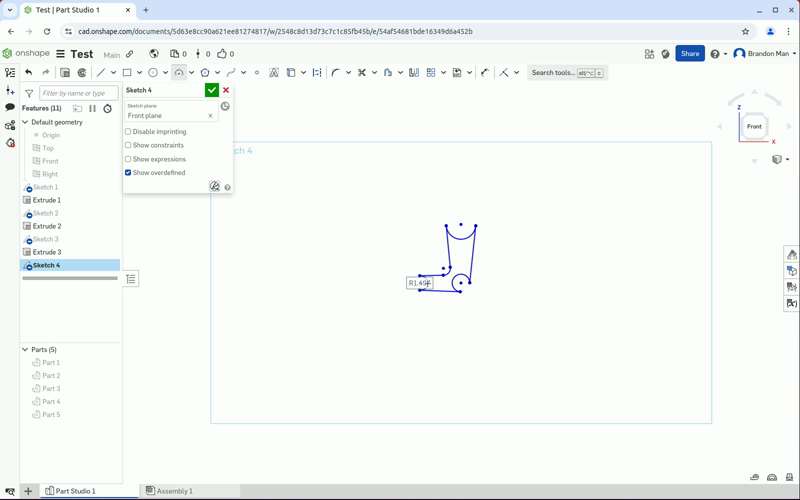
mouse_move(444, 289)
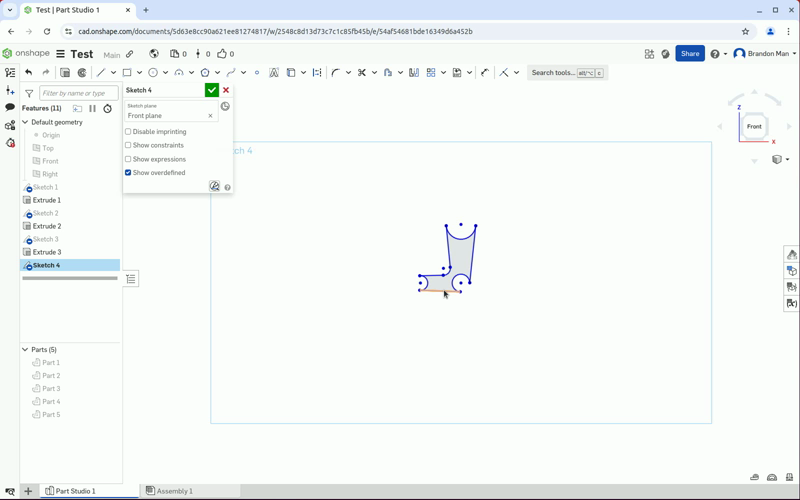
scroll(6)
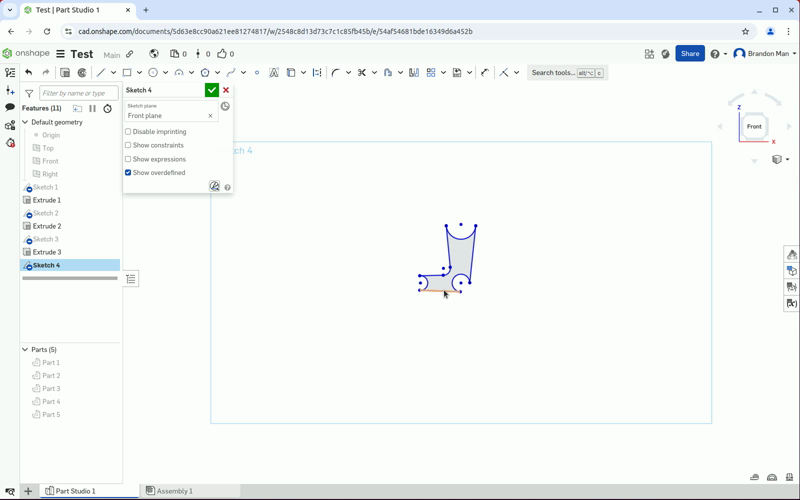
scroll(6)
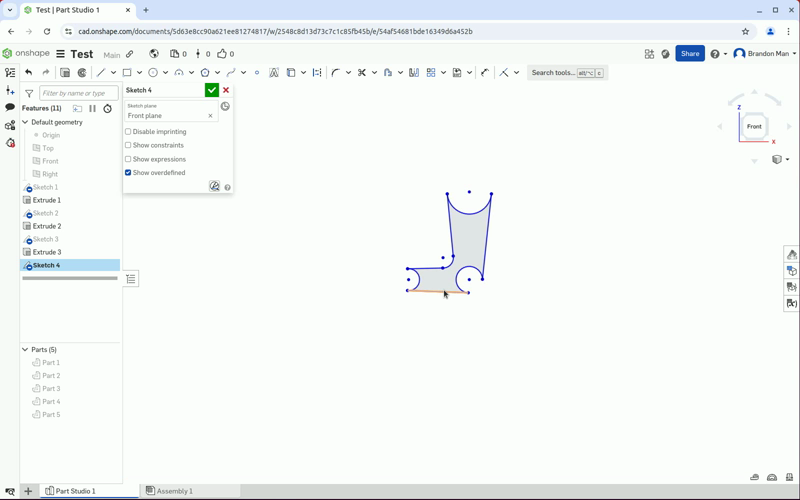
scroll(6)
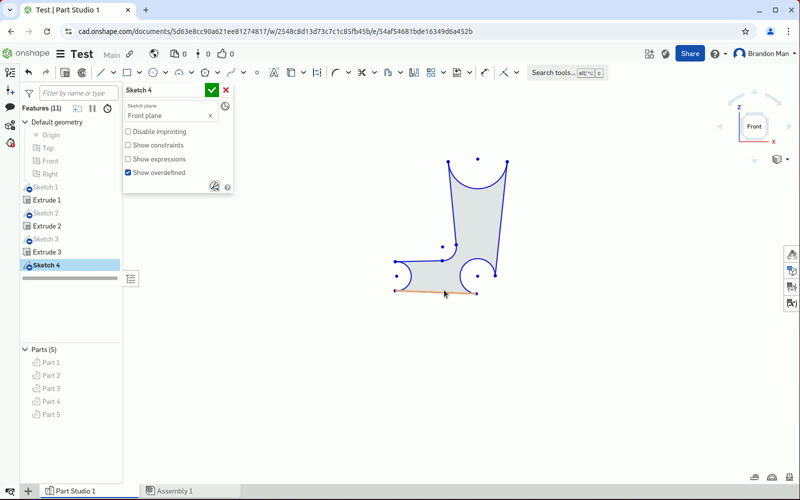
scroll(6)
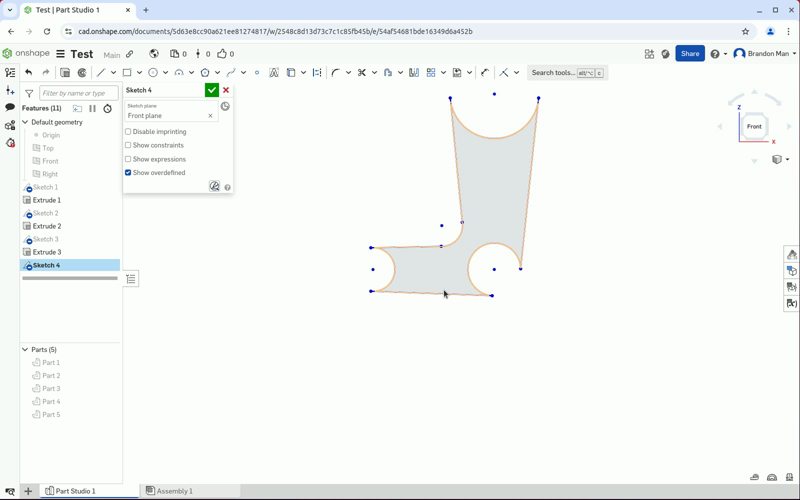
scroll(6)
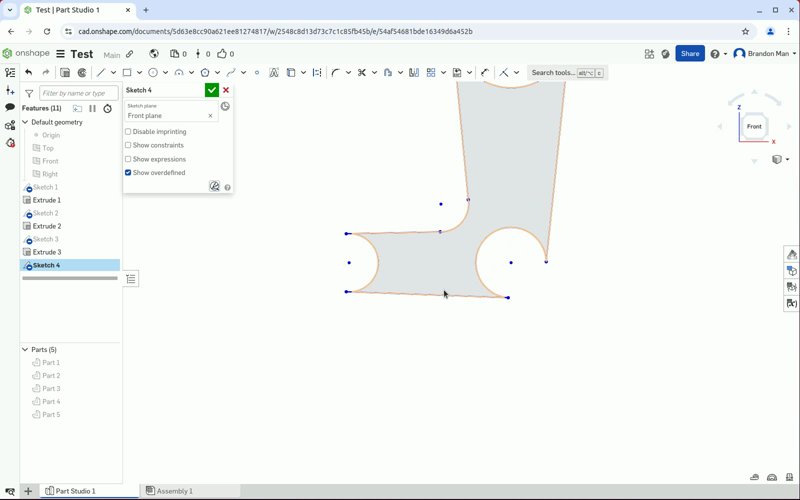
scroll(6)
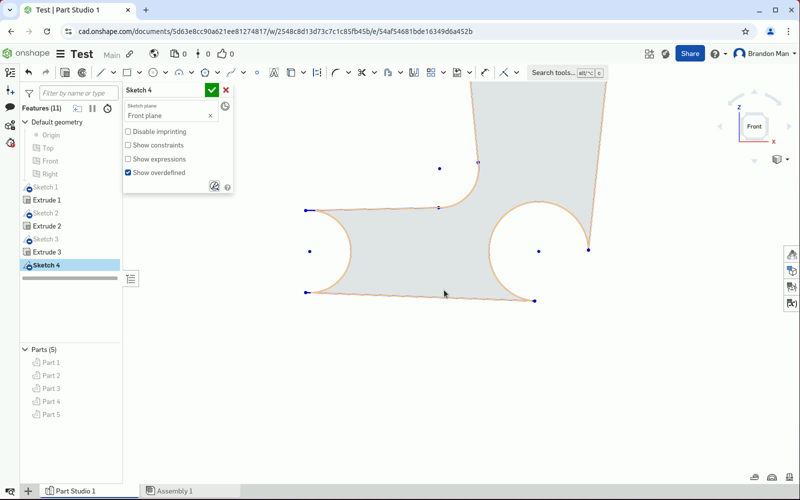
scroll(6)
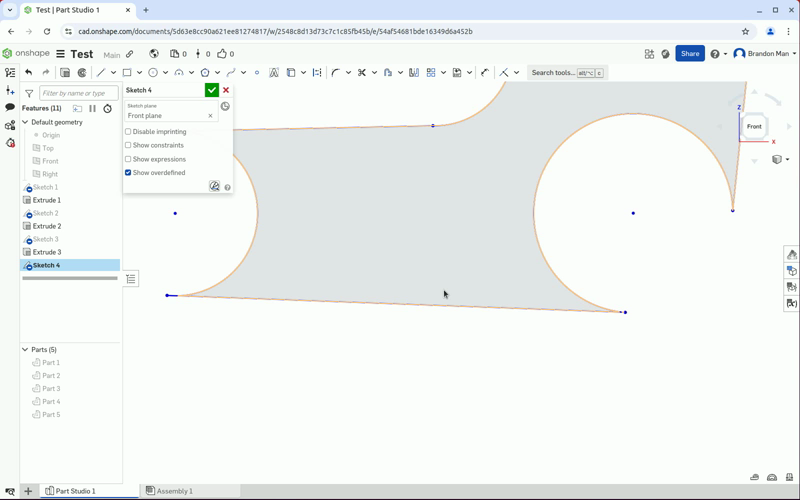
click(444, 289)
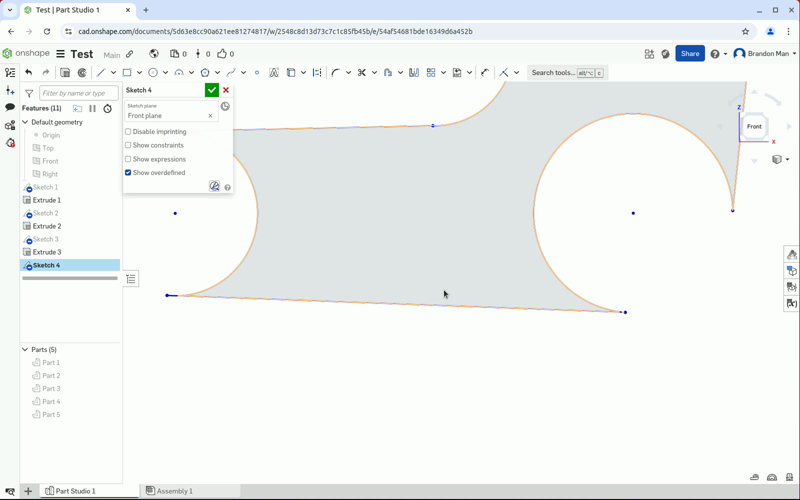
scroll(-6)
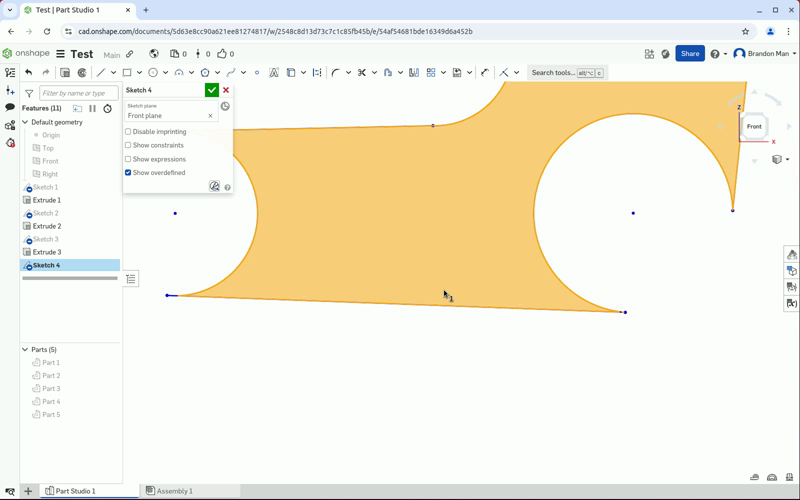
scroll(-6)
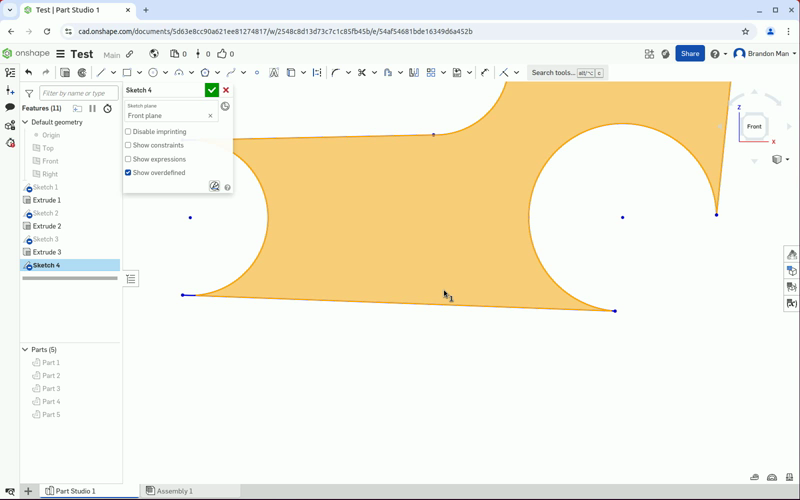
scroll(-6)
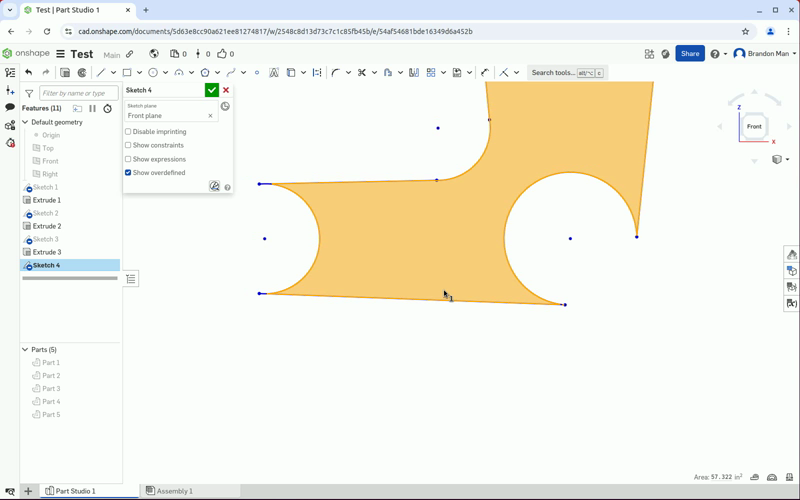
scroll(-6)
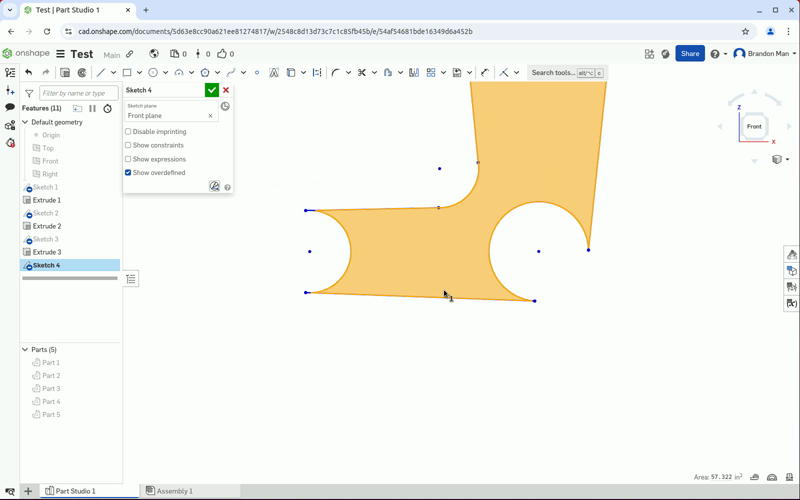
scroll(-6)
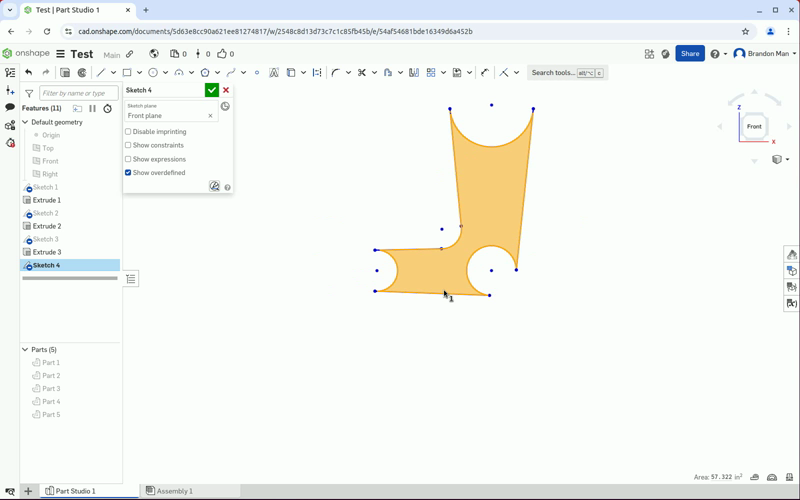
scroll(-6)
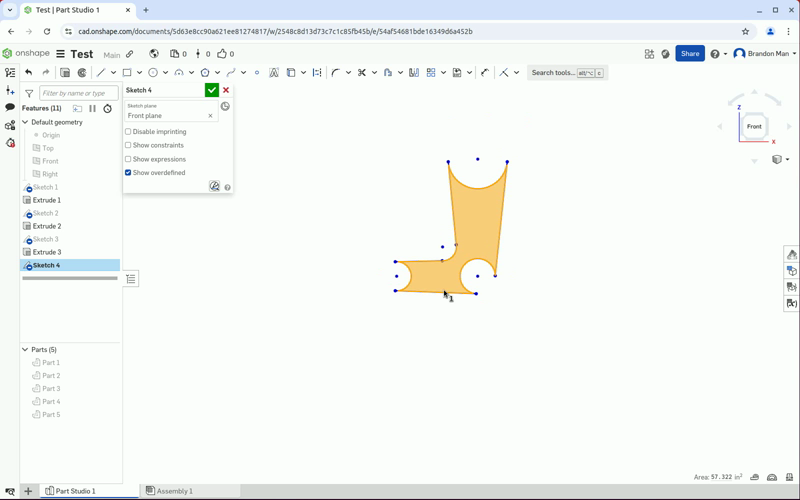
scroll(-6)
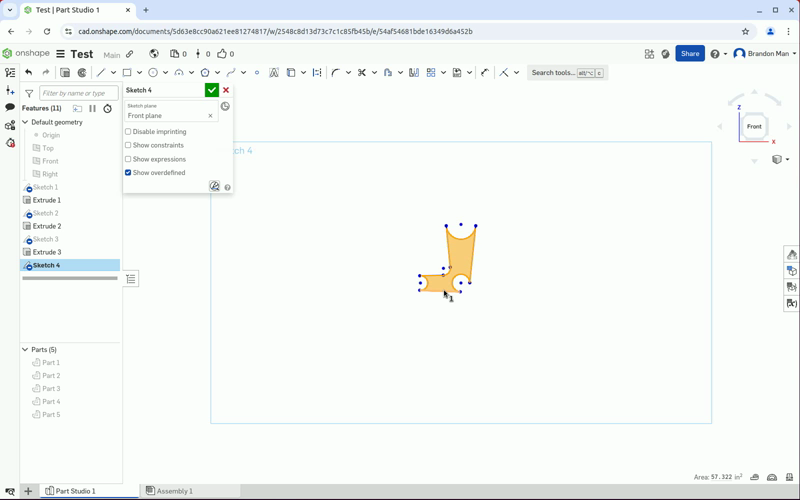
mouse_move(73, 352)
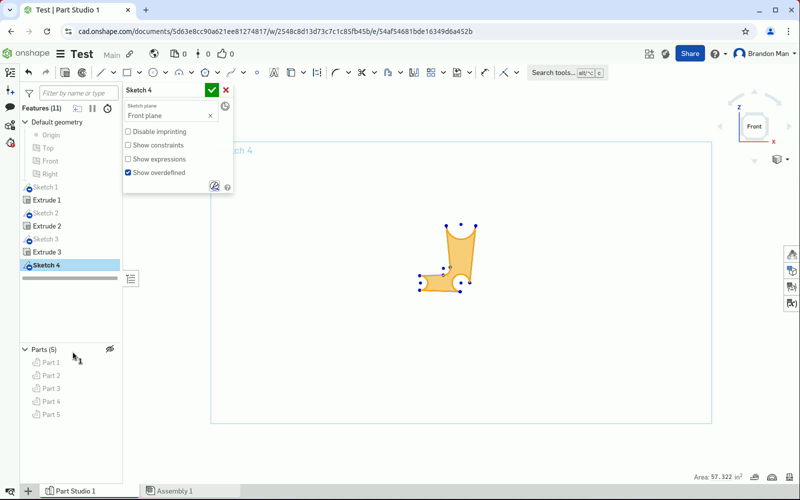
key(shift+y)
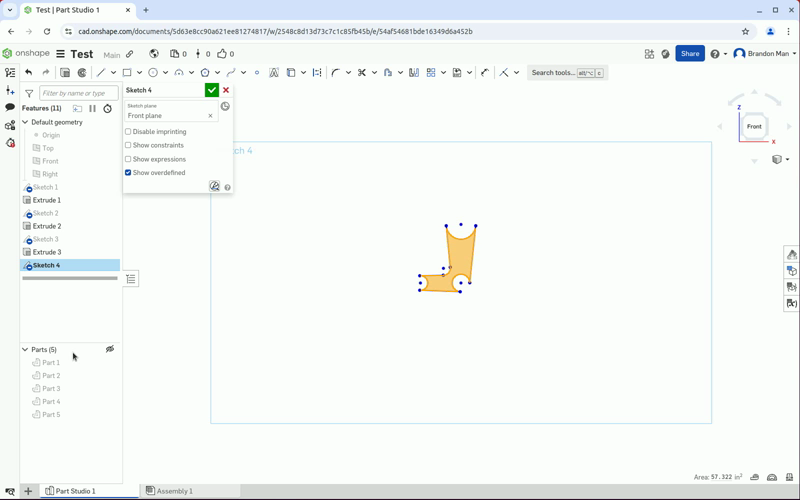
key(shift+e)
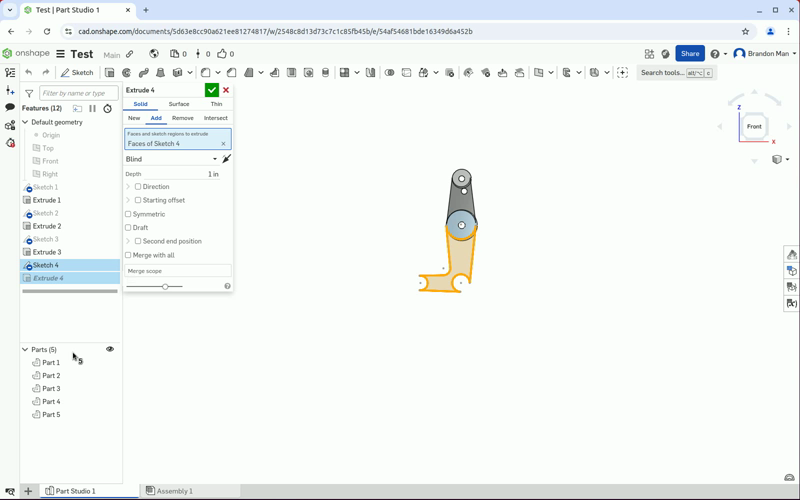
mouse_move(143, 106)
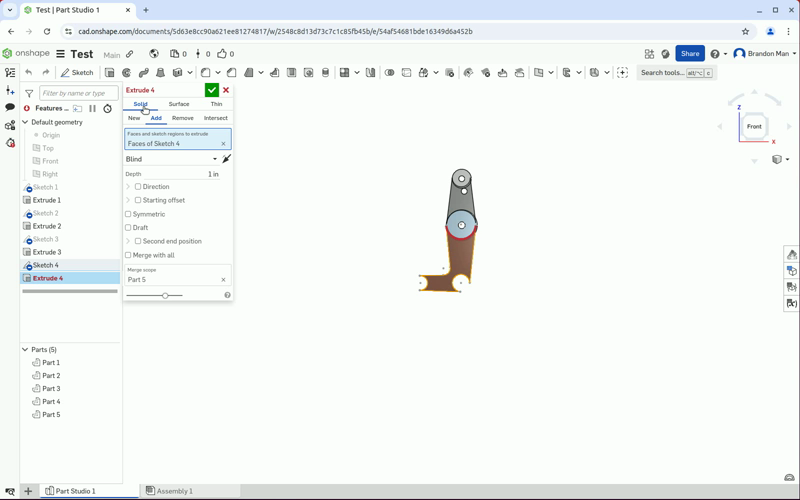
click(143, 106)
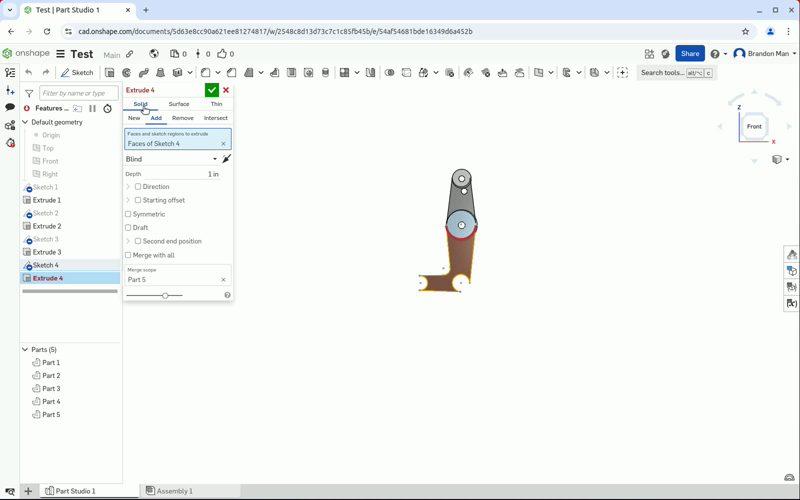
mouse_move(137, 120)
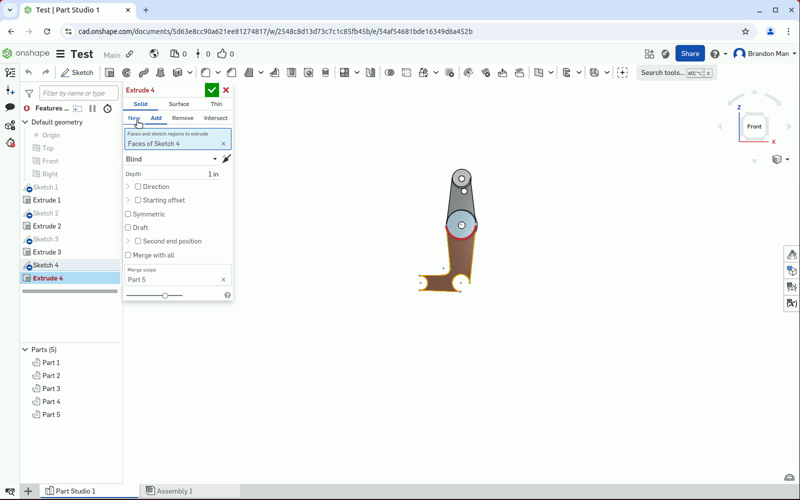
click(137, 120)
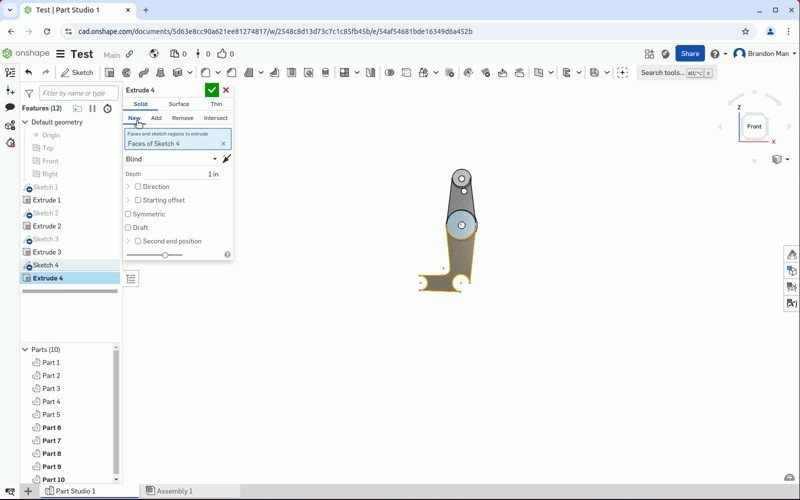
key(tab, 4)
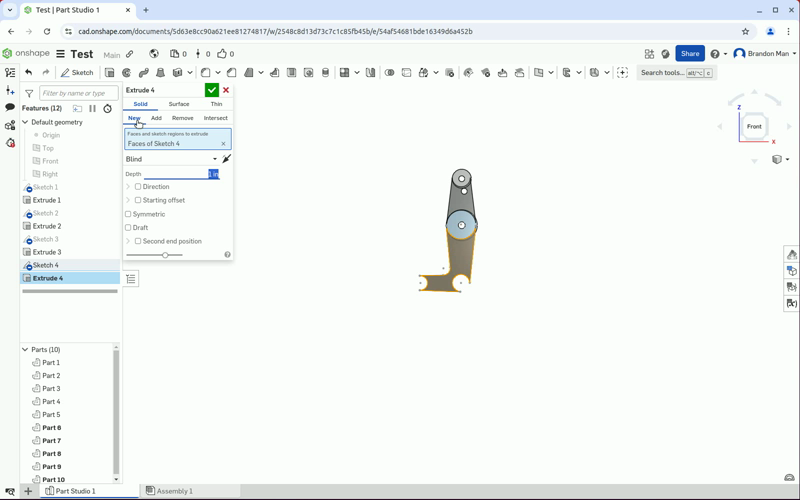
text(0.481)
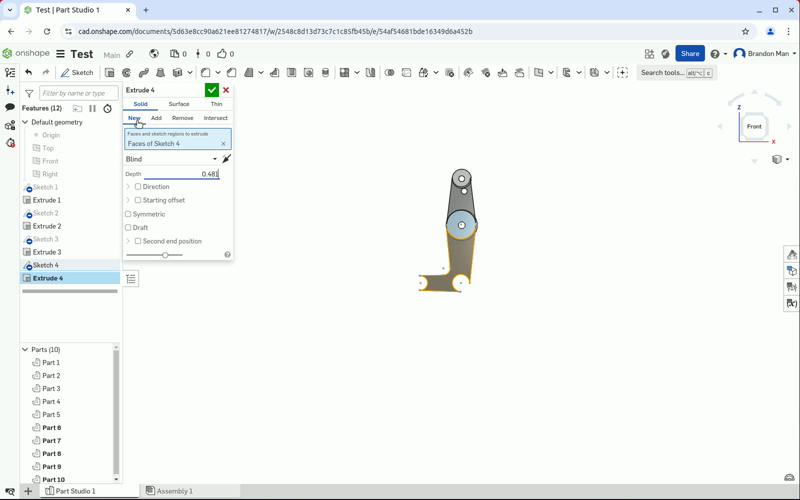
key(enter)
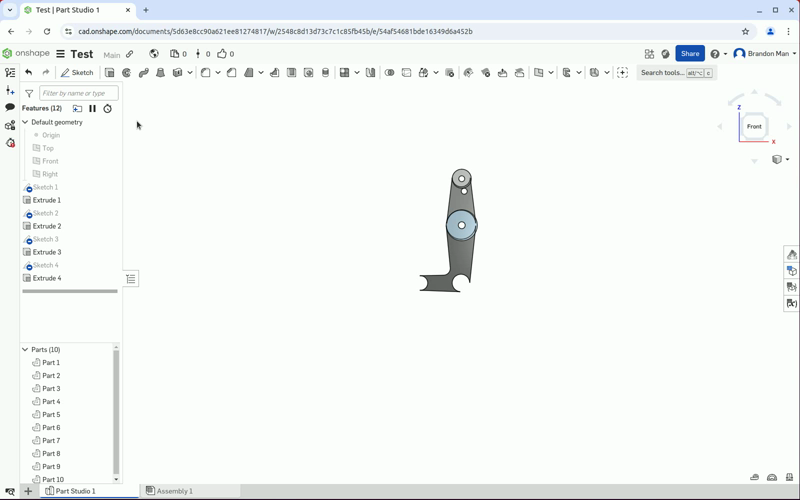
key(shift+h)
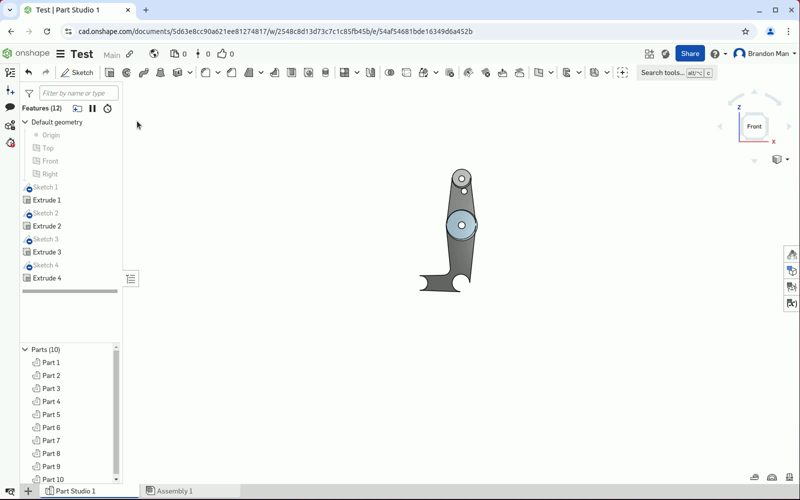
key(shift+h)
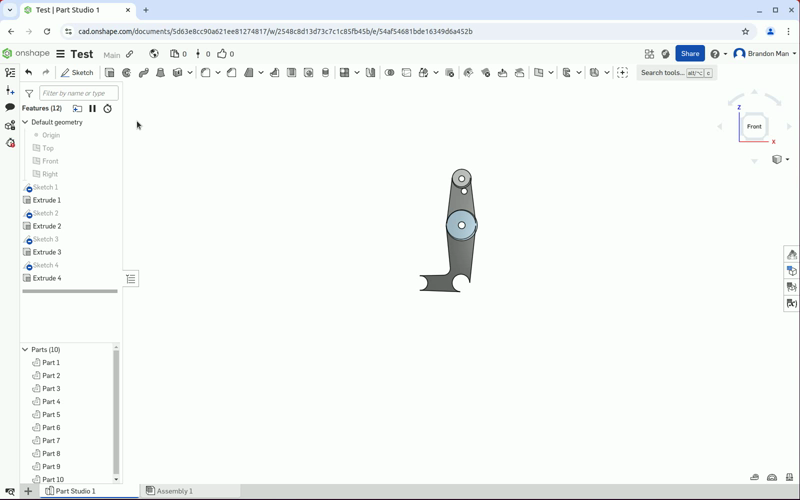
mouse_move(73, 189)
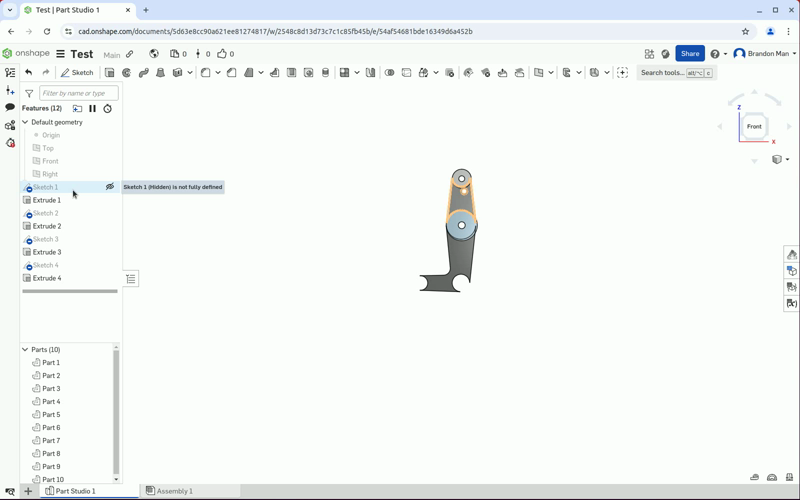
click(73, 189)
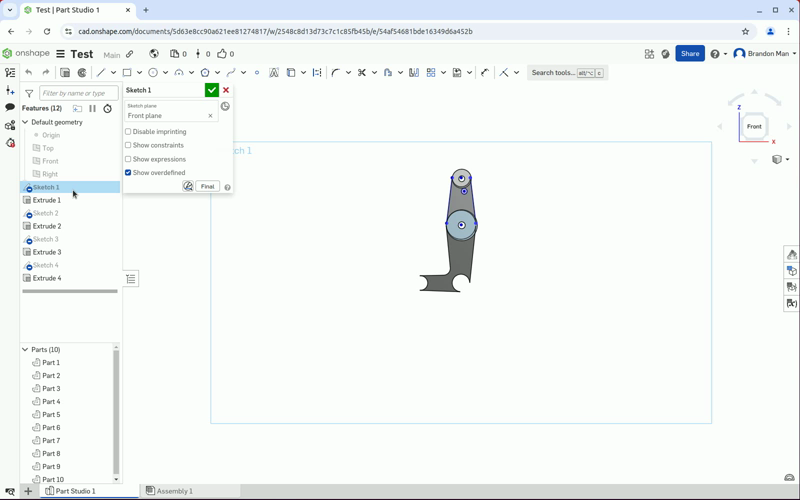
mouse_move(229, 92)
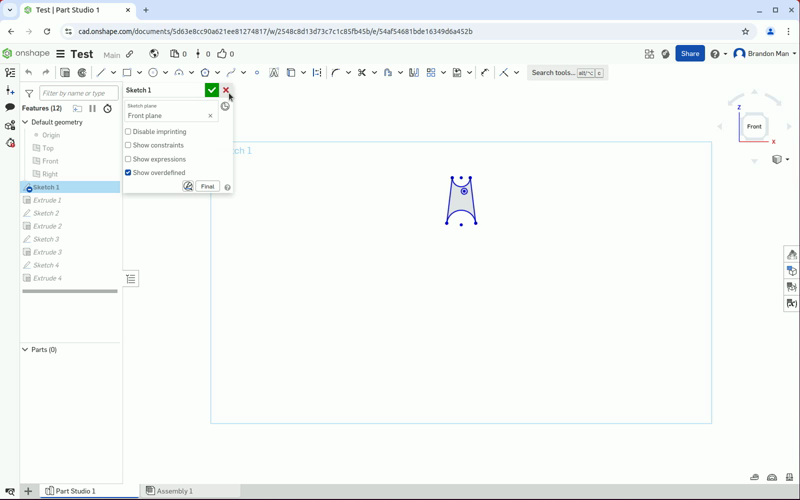
click(229, 92)
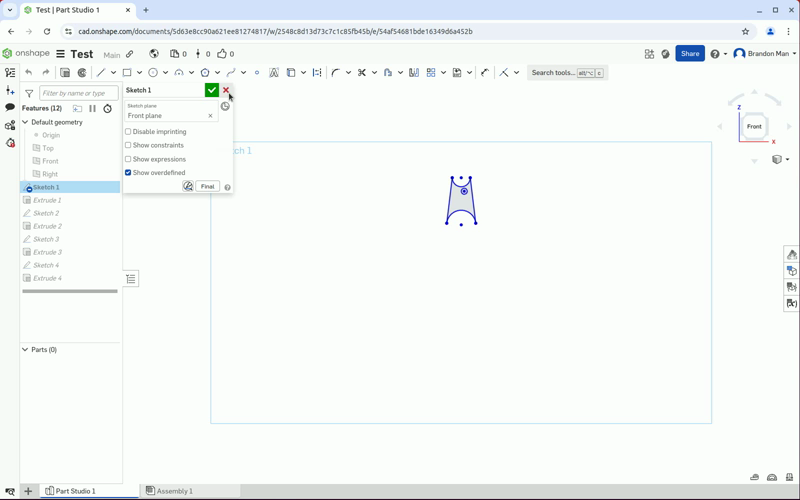
key(shift+s)
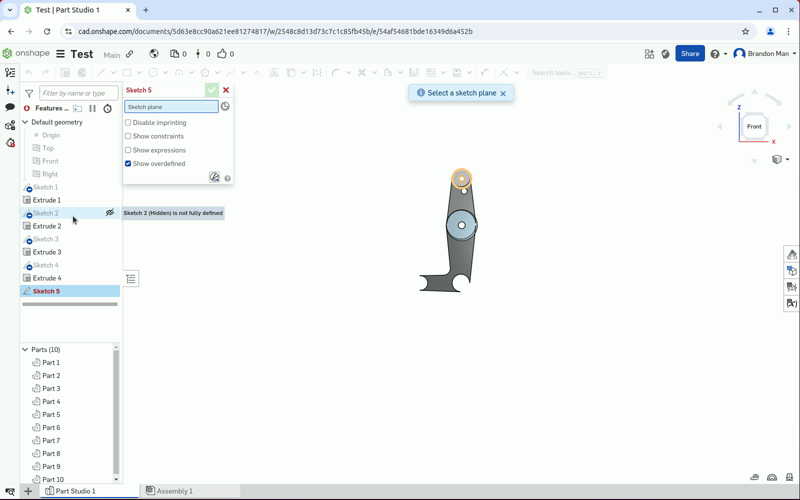
scroll(3)
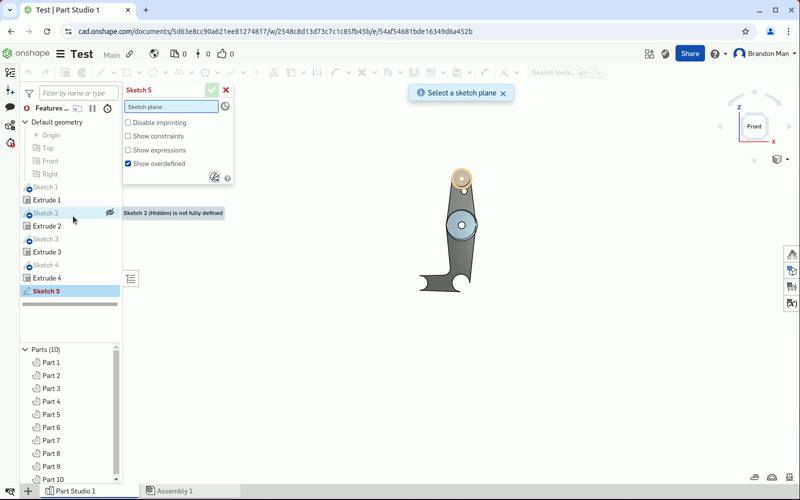
mouse_move(73, 163)
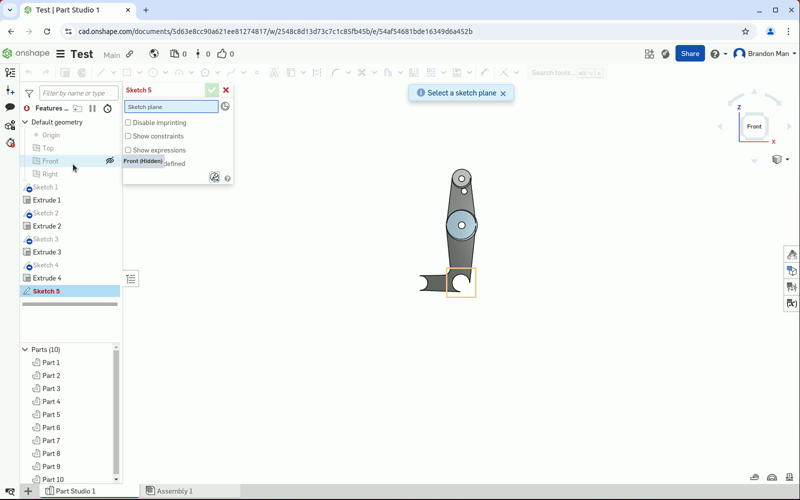
click(73, 163)
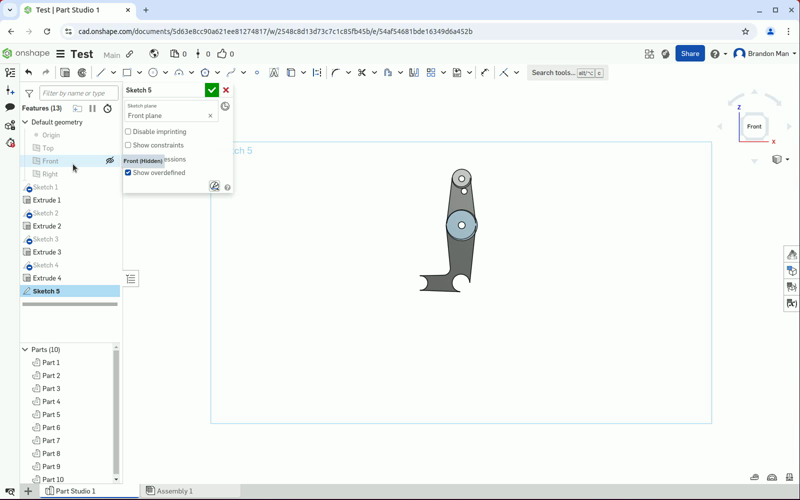
mouse_move(69, 352)
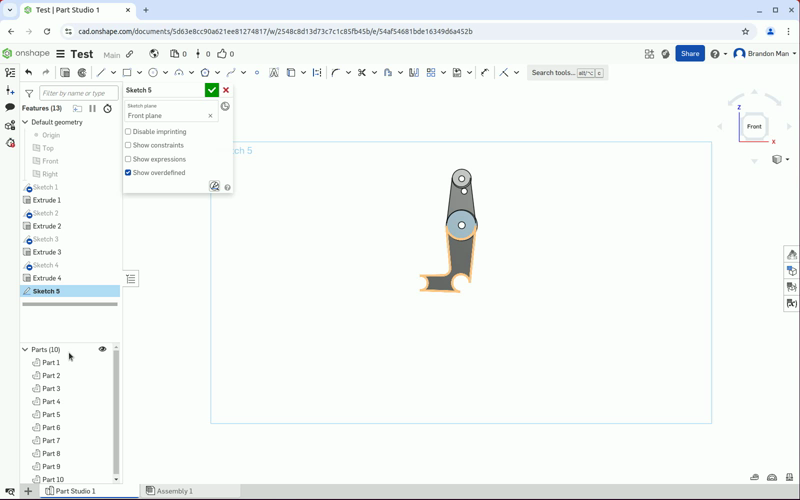
key(y)
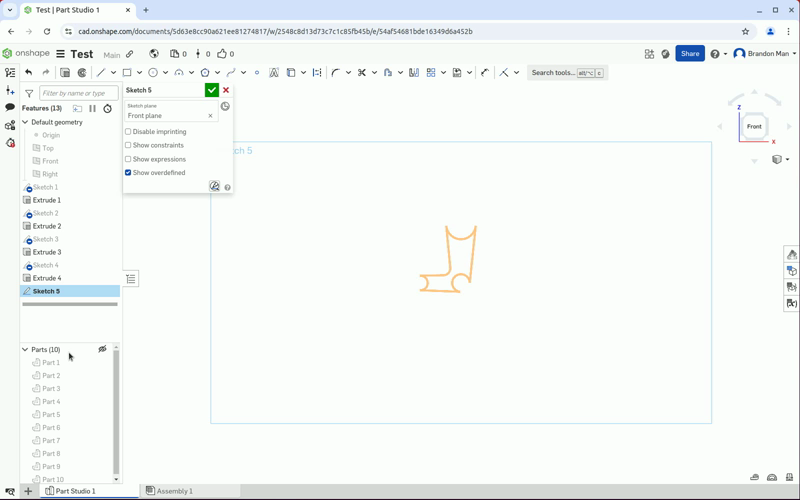
key(l)
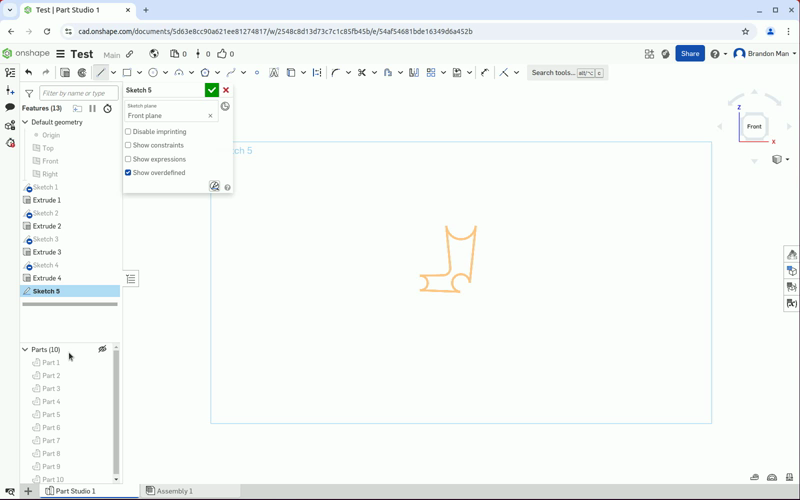
key_down(shift)
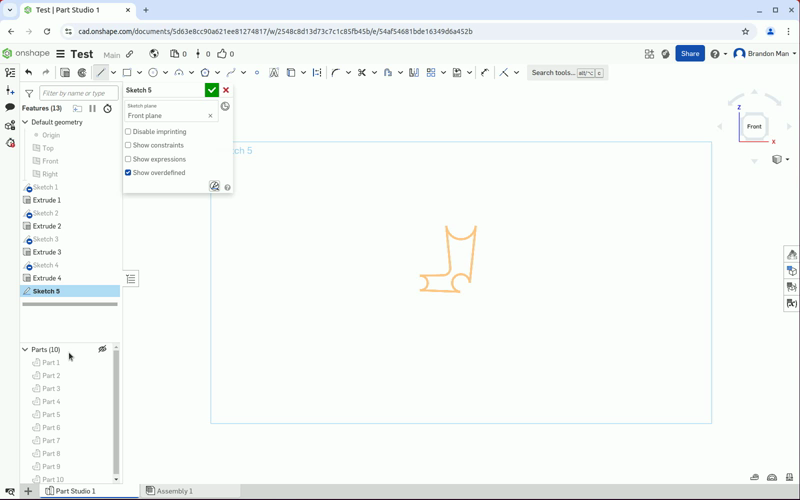
mouse_move(459, 291)
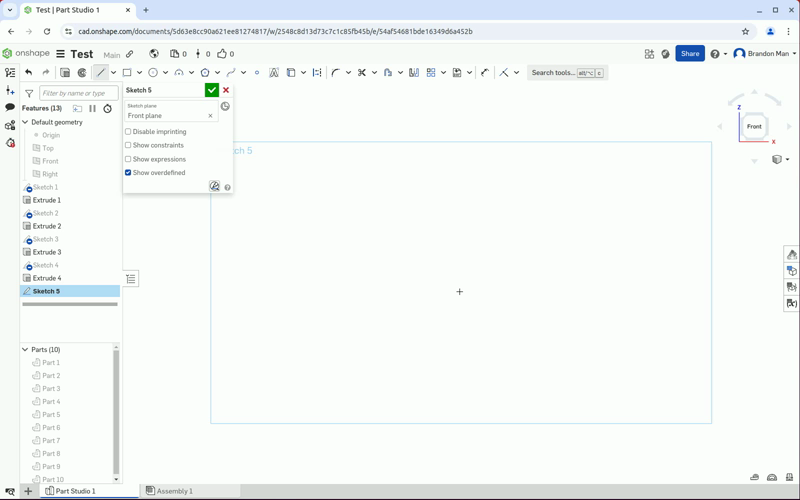
click(459, 291)
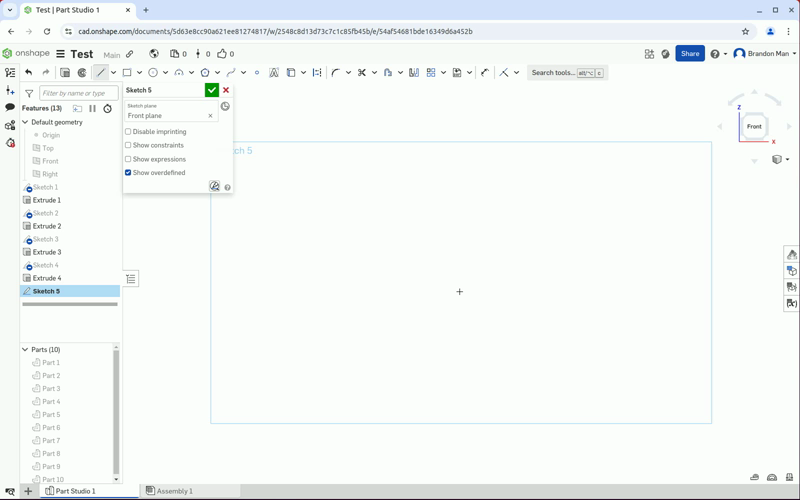
key_up(shift)
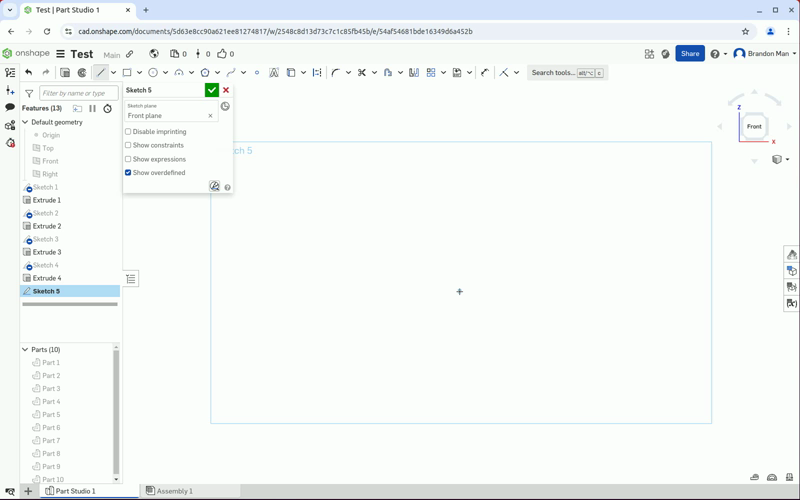
key_down(shift)
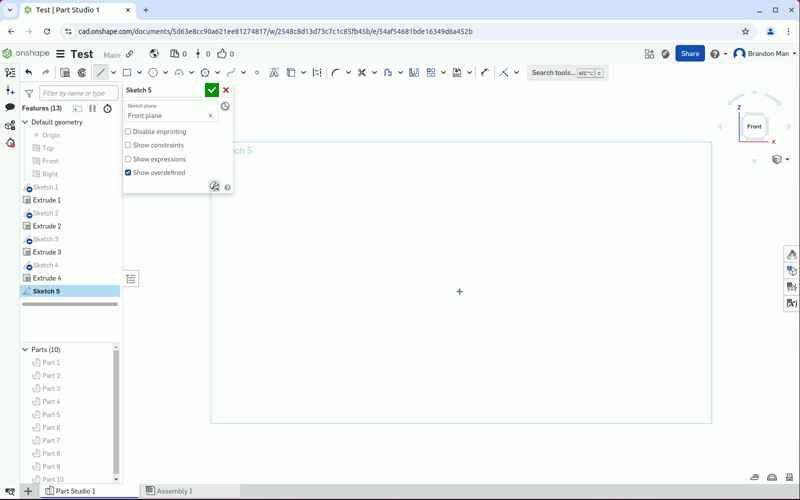
mouse_move(489, 291)
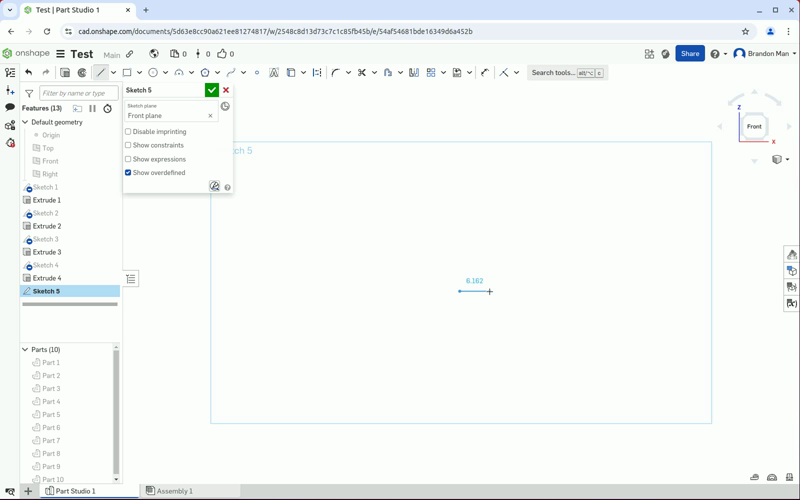
mouse_move(460, 291)
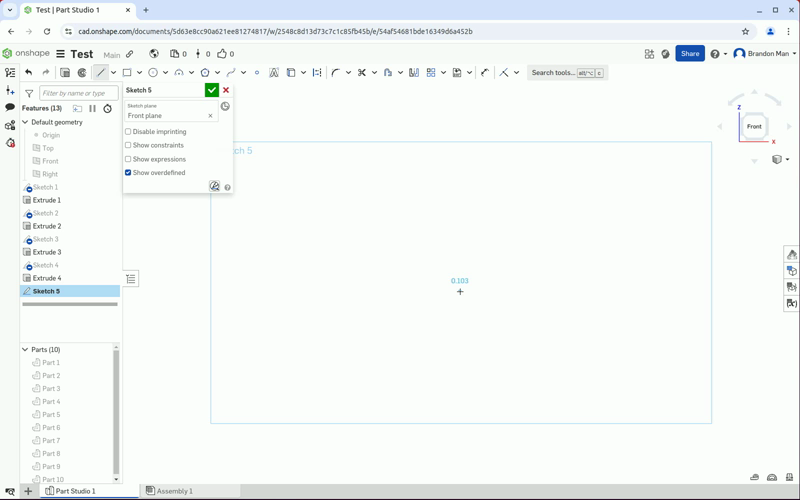
scroll(6)
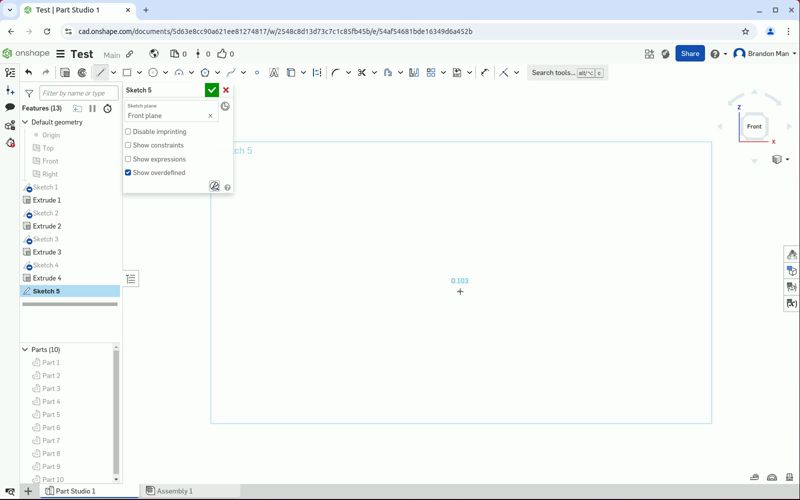
scroll(6)
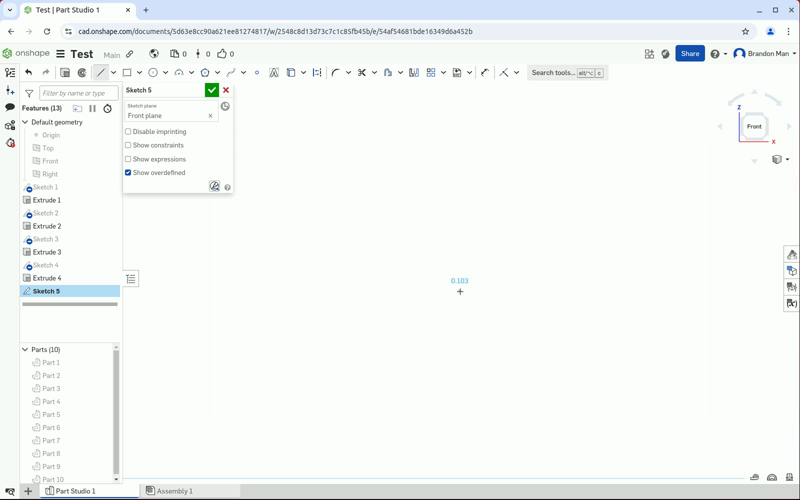
scroll(6)
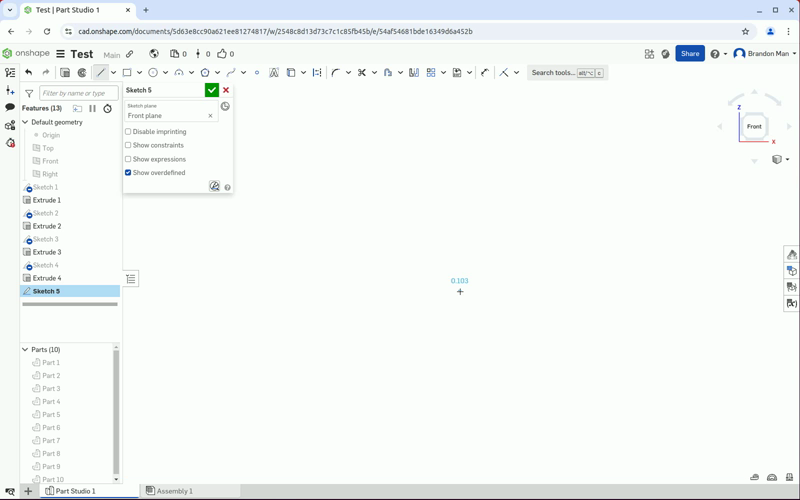
scroll(6)
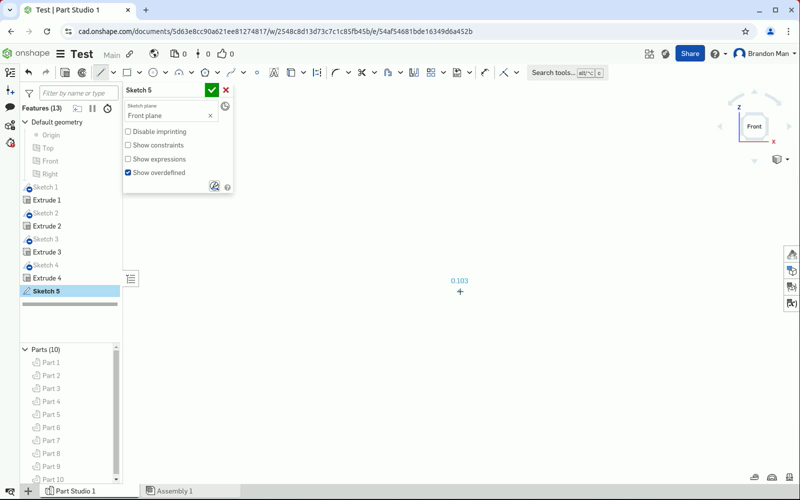
scroll(6)
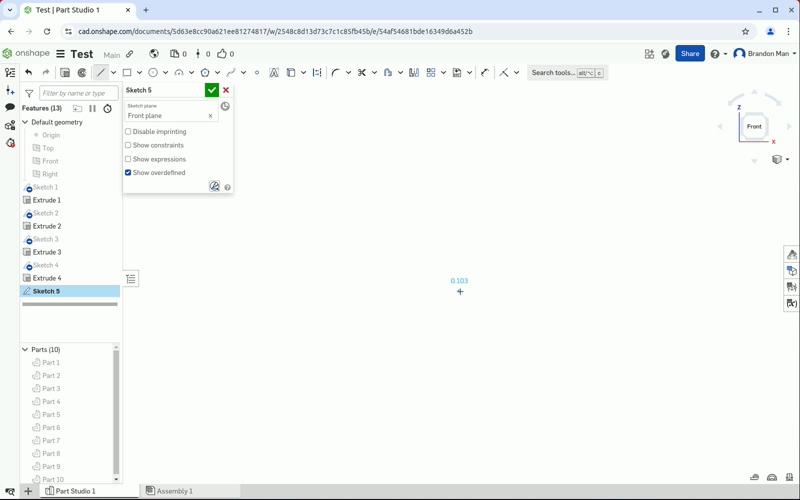
scroll(6)
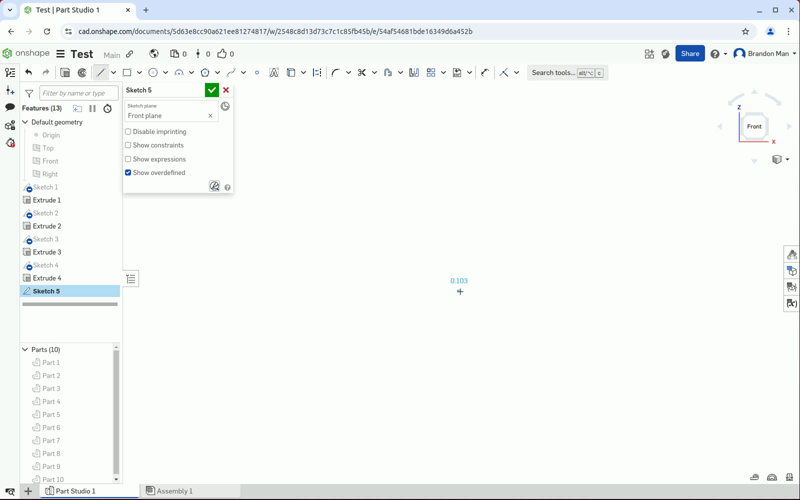
scroll(6)
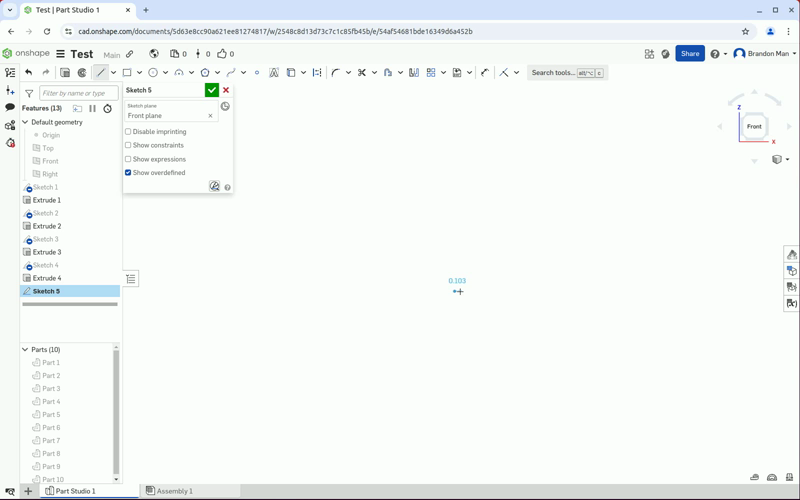
click(460, 291)
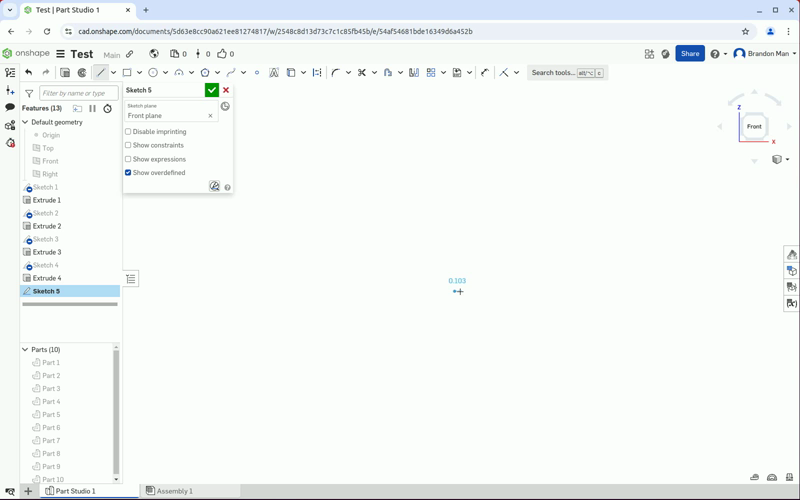
scroll(-6)
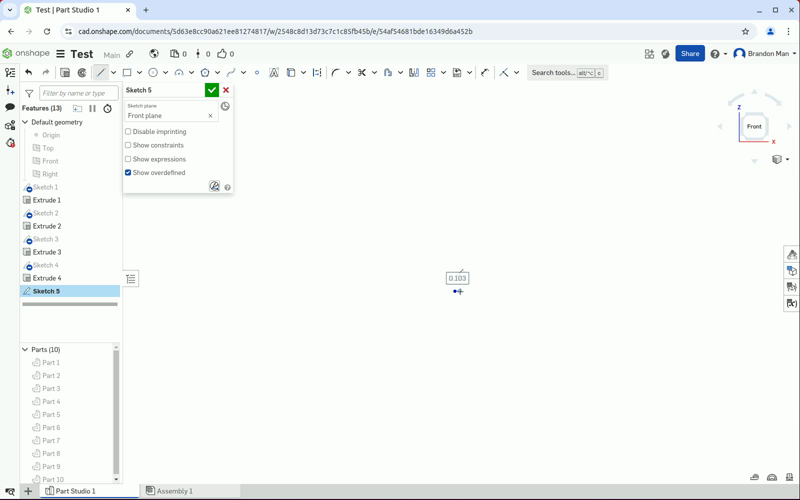
scroll(-6)
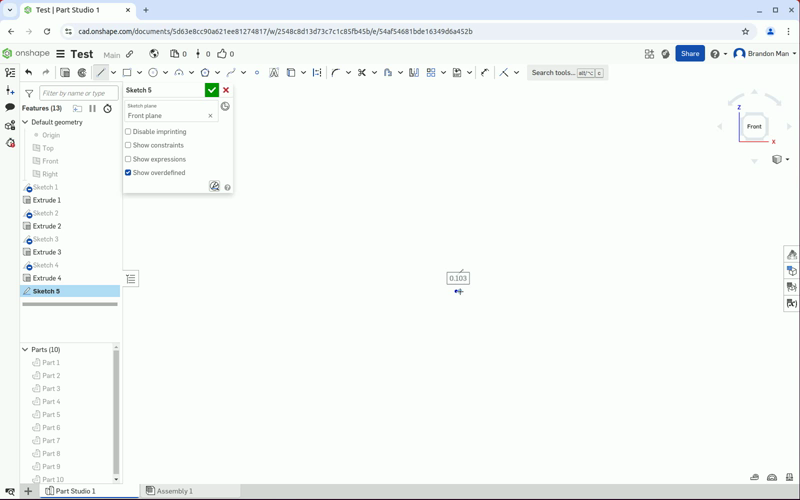
scroll(-6)
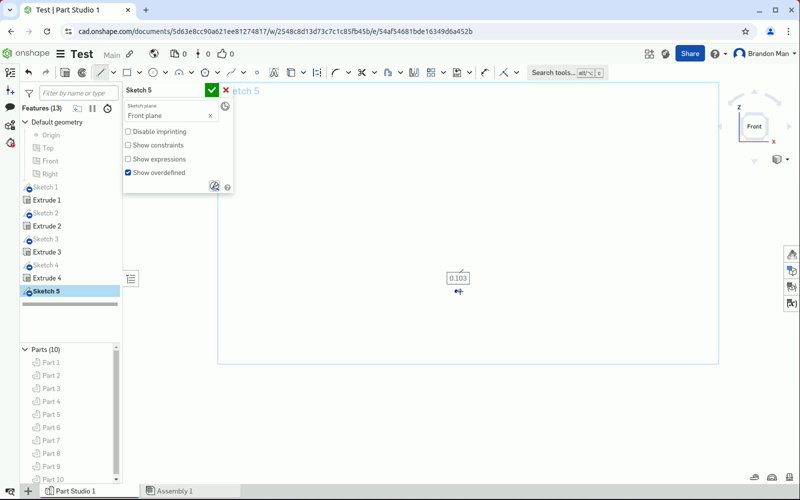
scroll(-6)
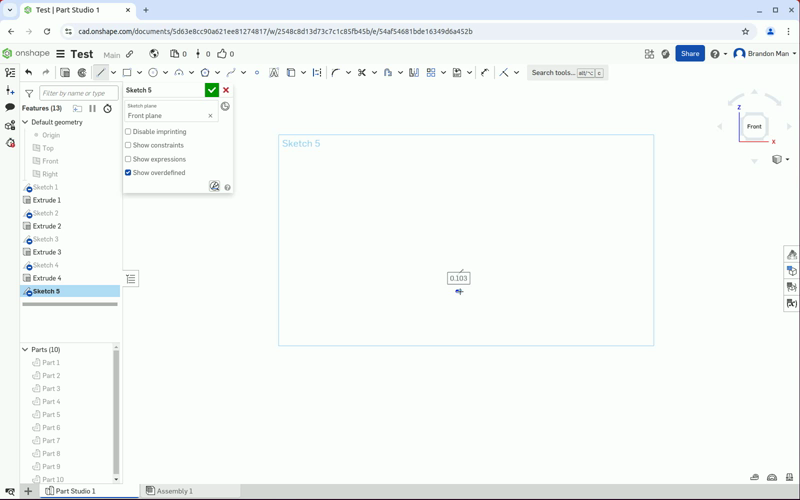
scroll(-6)
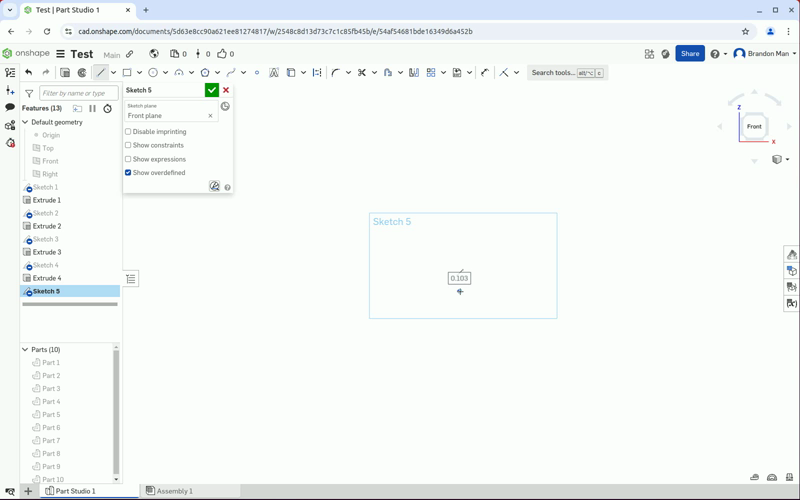
scroll(-6)
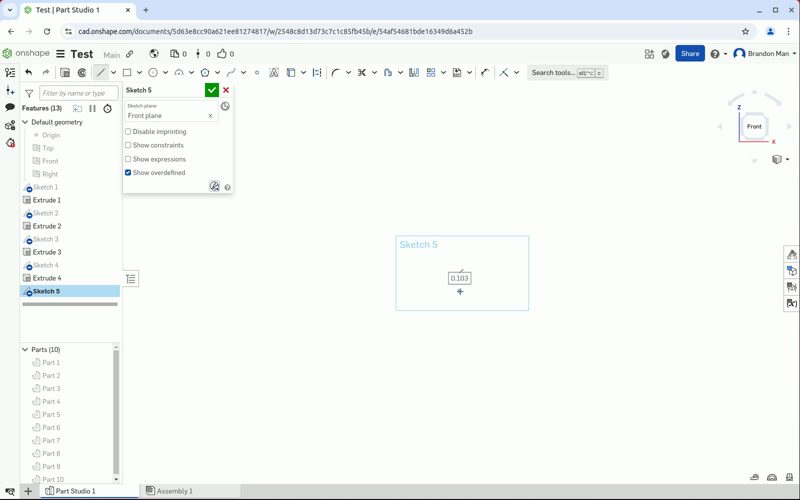
scroll(-6)
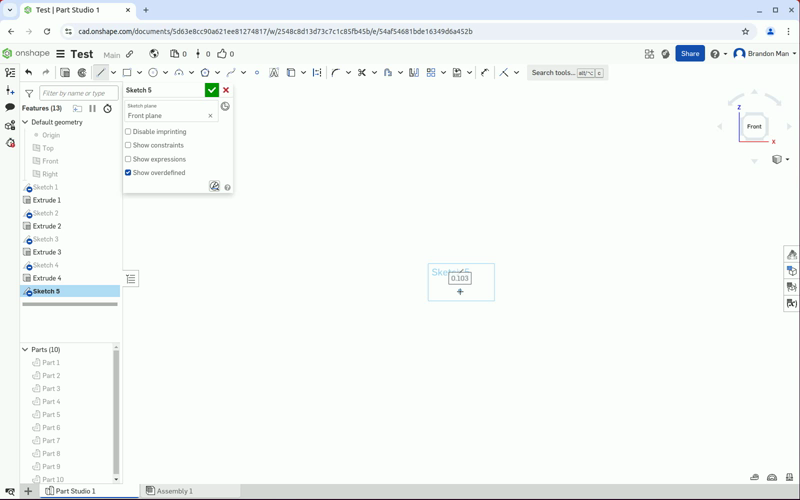
key_up(shift)
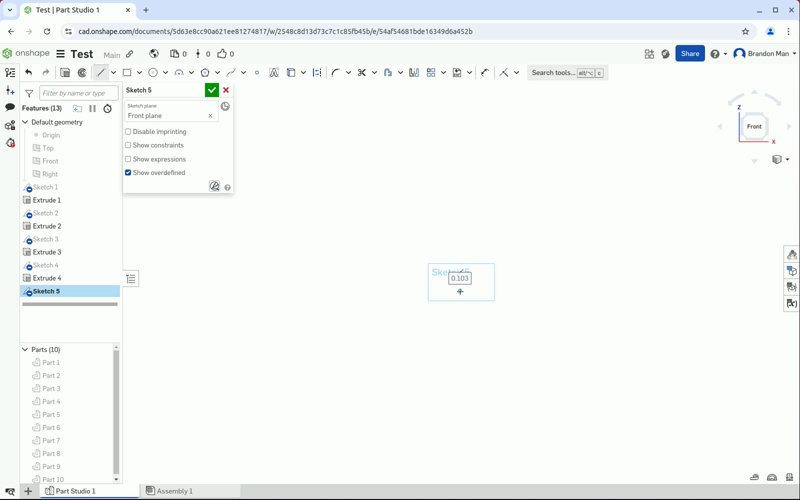
key(esc)
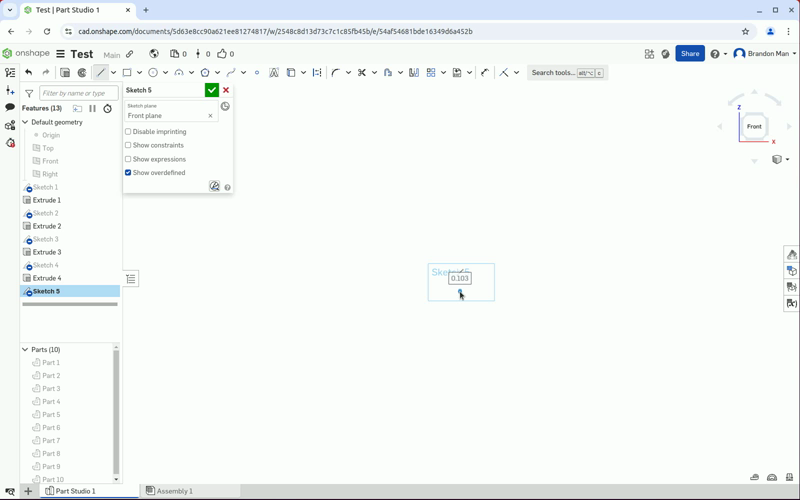
key(a)
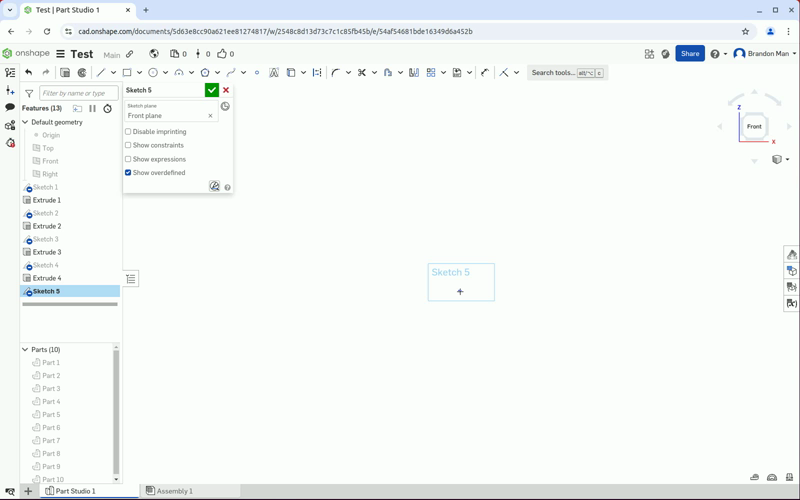
mouse_move(460, 291)
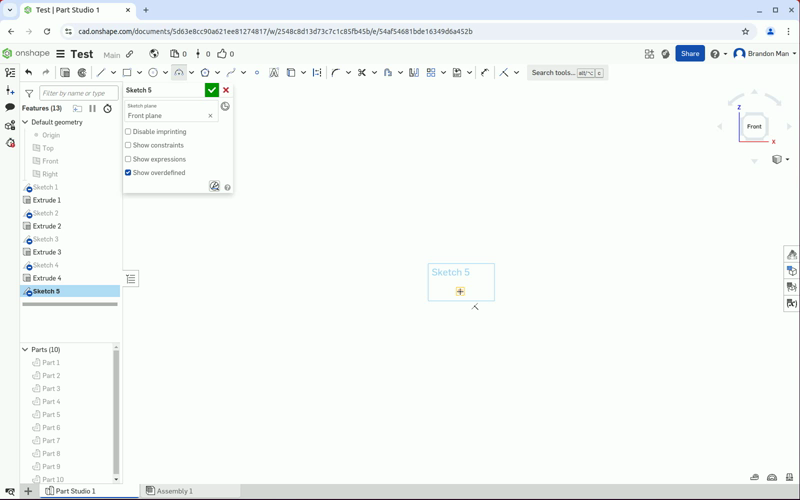
scroll(6)
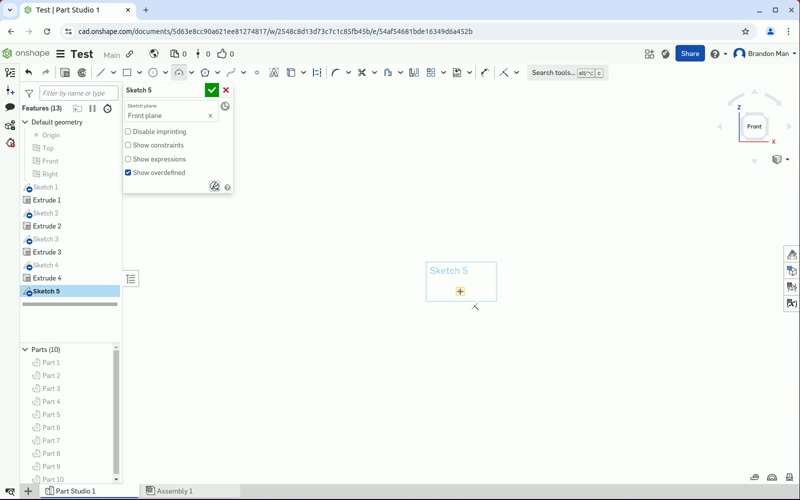
scroll(6)
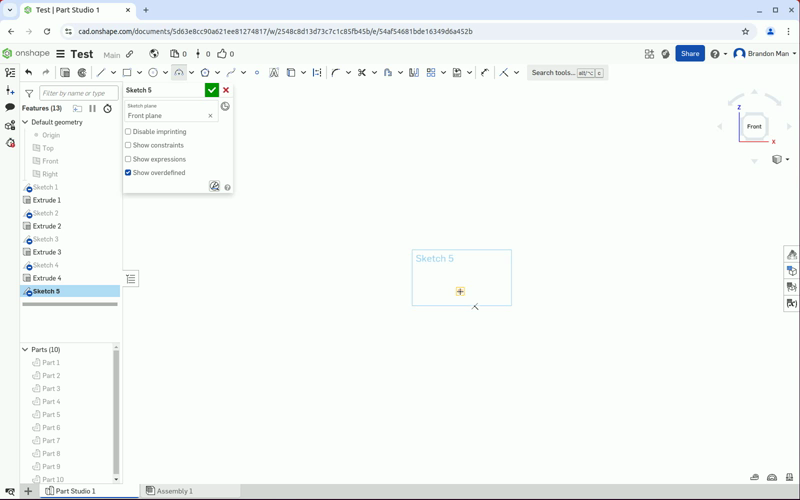
scroll(6)
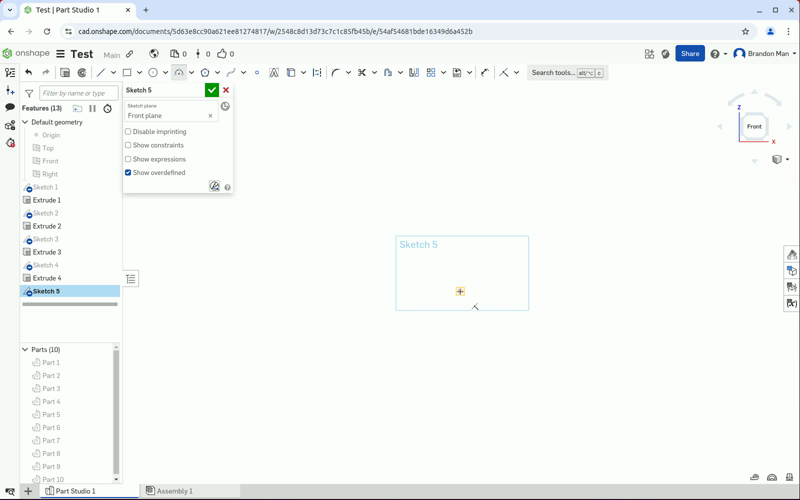
scroll(6)
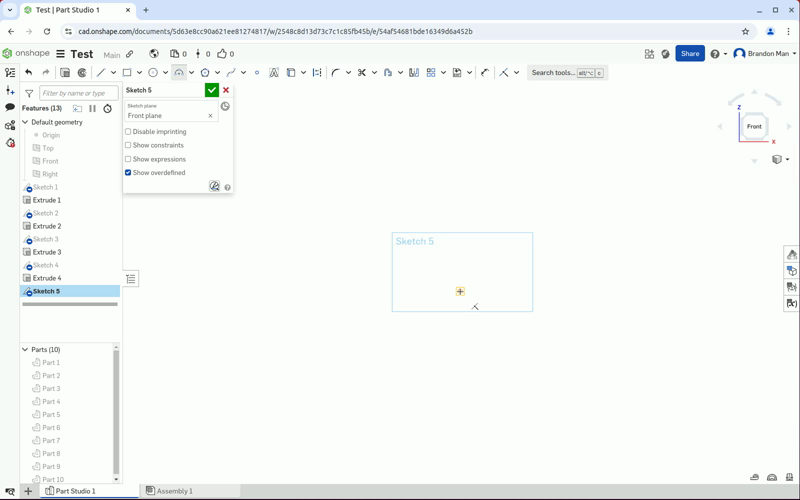
scroll(6)
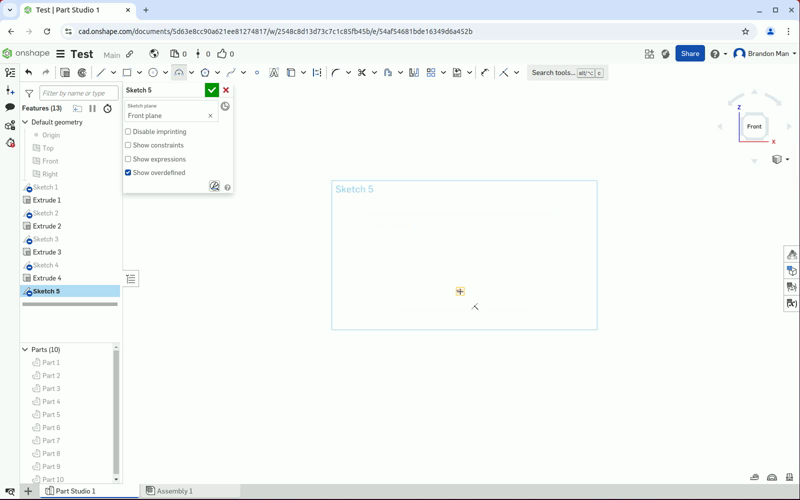
scroll(6)
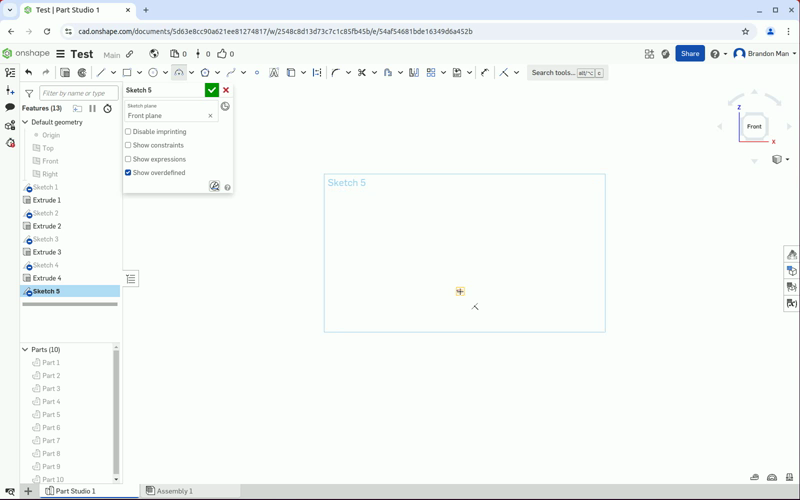
scroll(6)
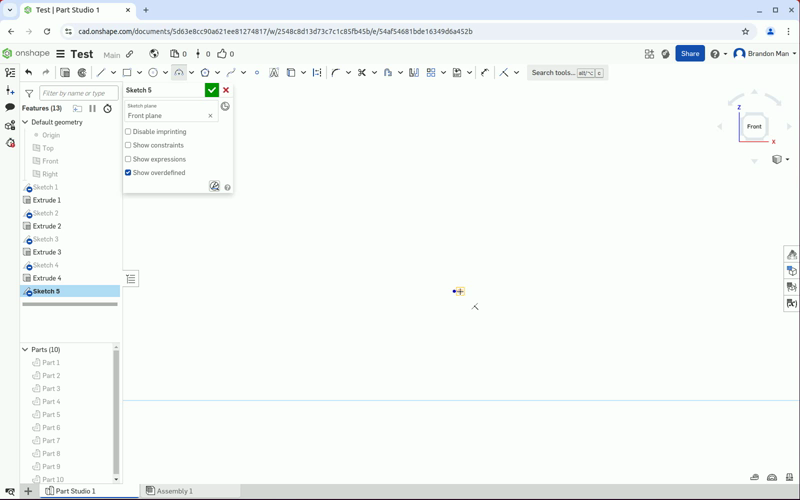
click(460, 291)
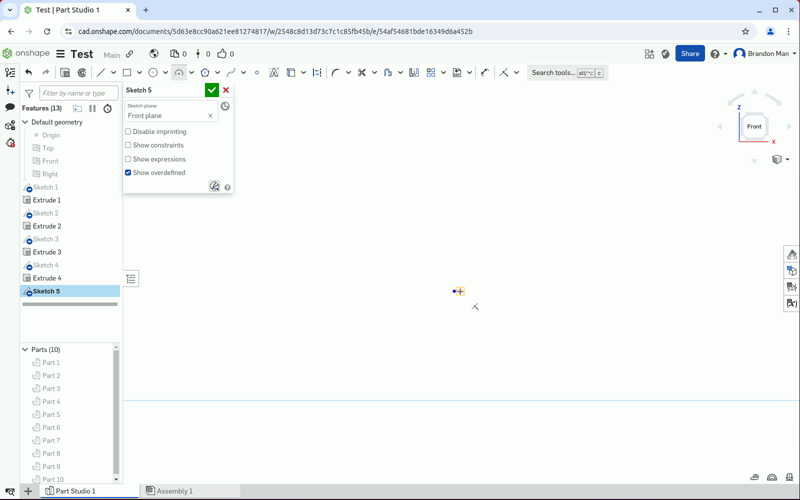
scroll(-6)
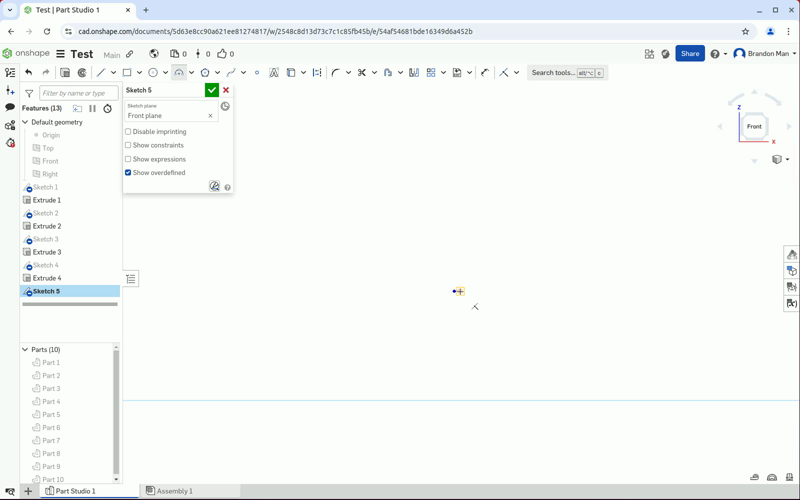
scroll(-6)
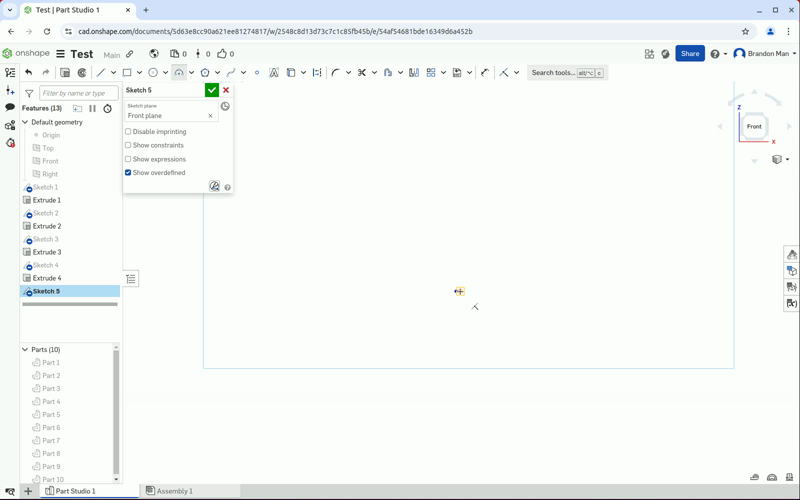
scroll(-6)
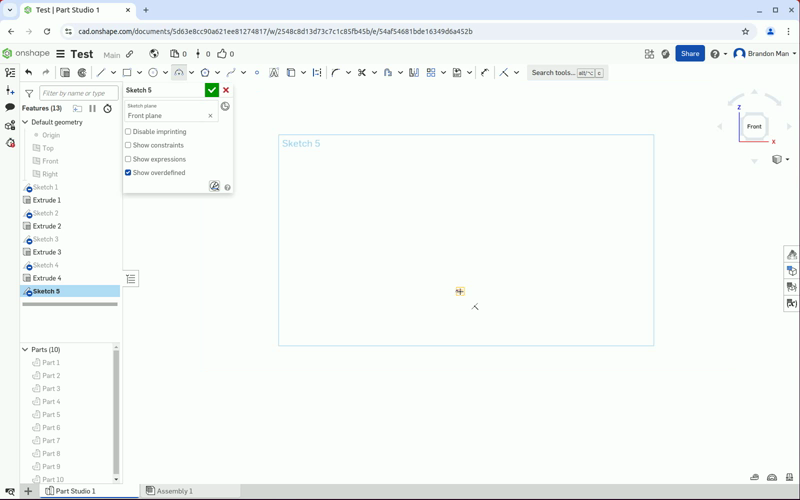
scroll(-6)
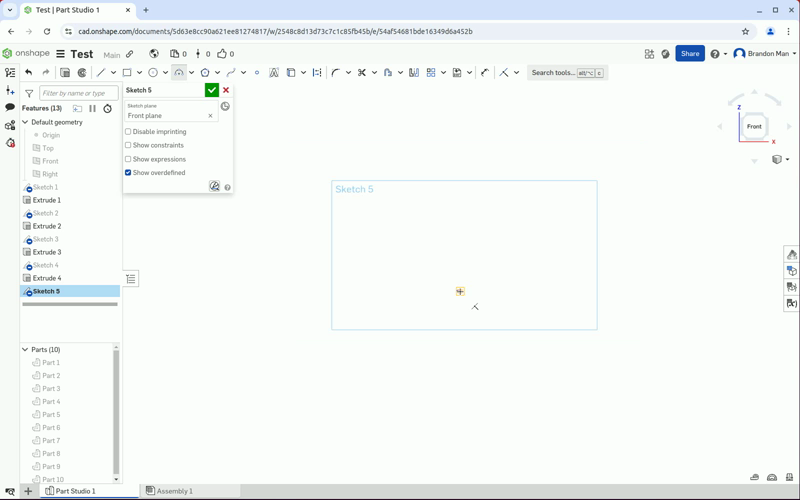
scroll(-6)
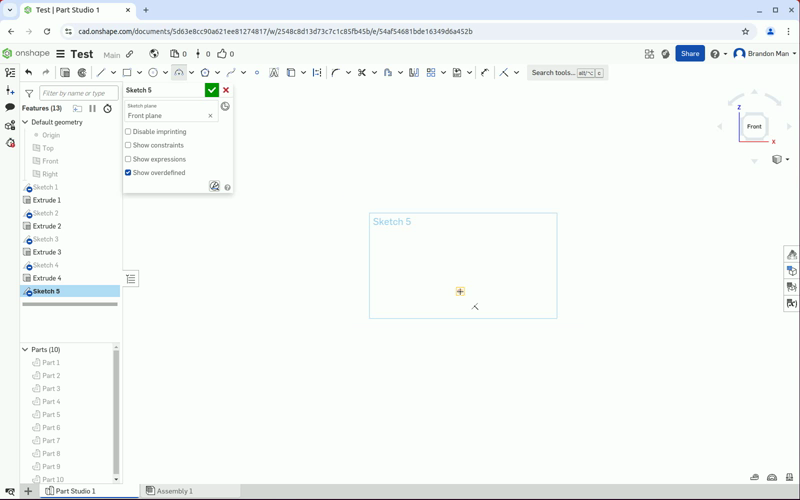
scroll(-6)
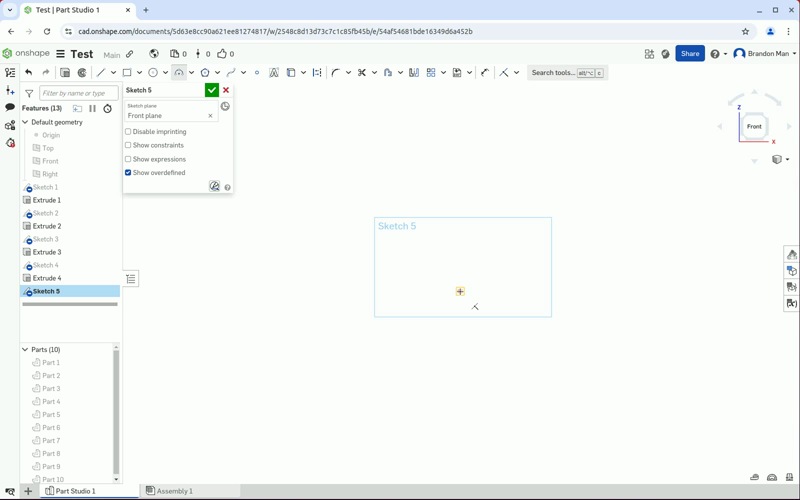
scroll(-6)
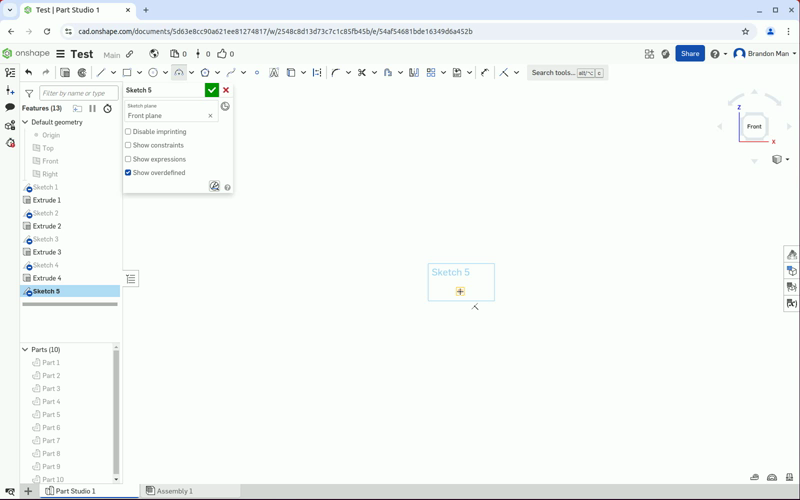
mouse_move(459, 291)
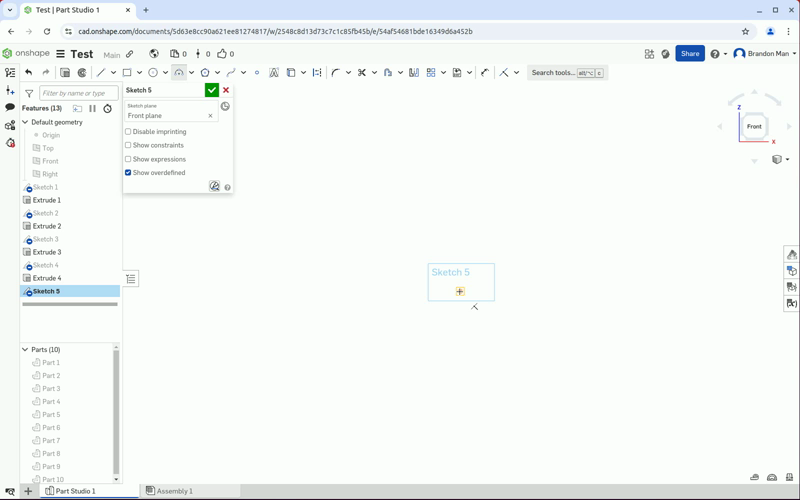
scroll(6)
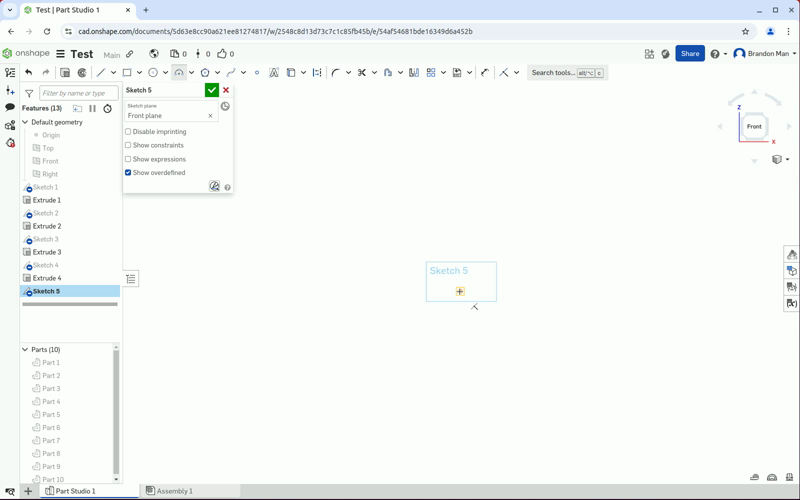
scroll(6)
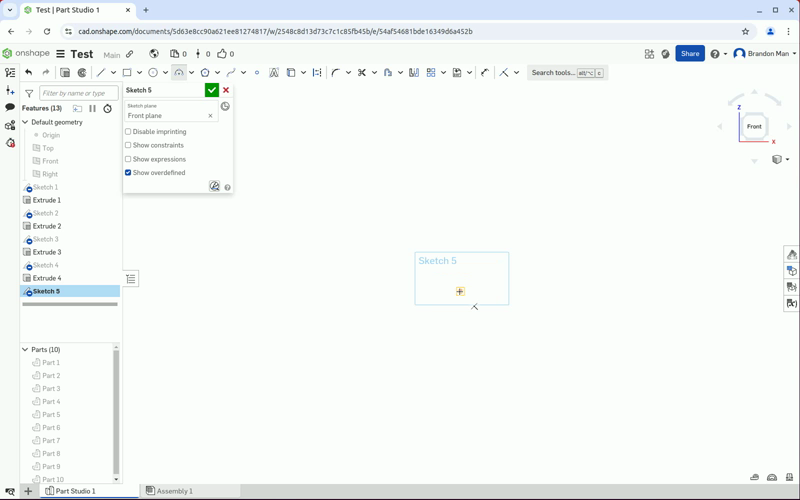
scroll(6)
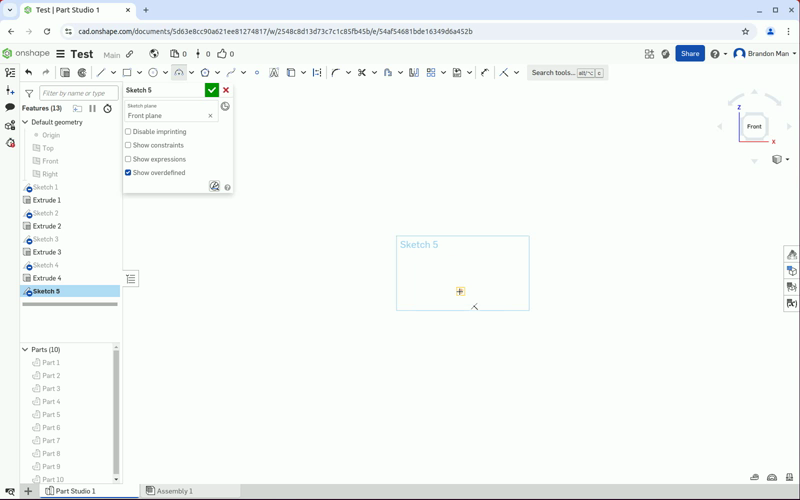
scroll(6)
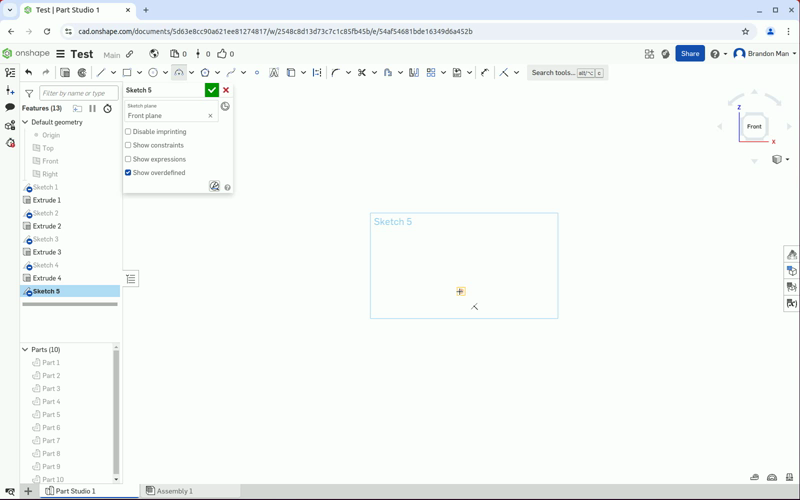
scroll(6)
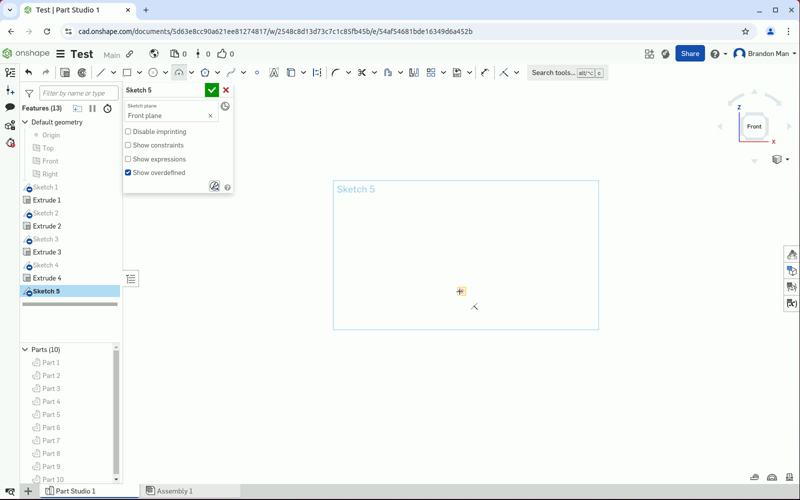
scroll(6)
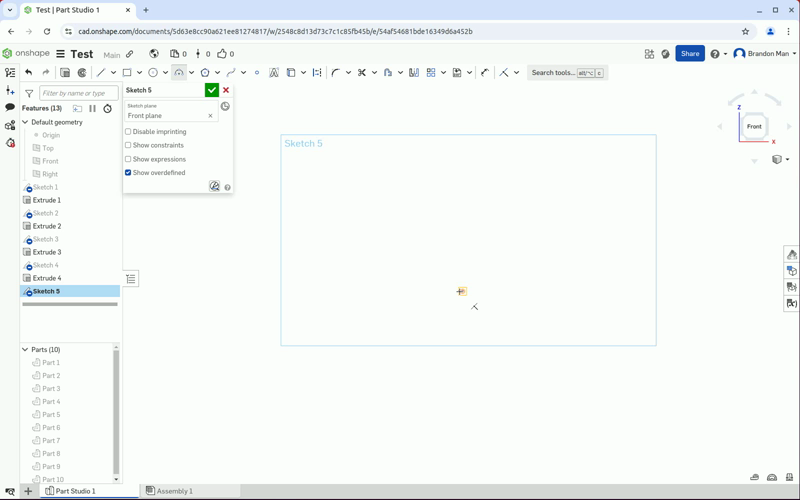
scroll(6)
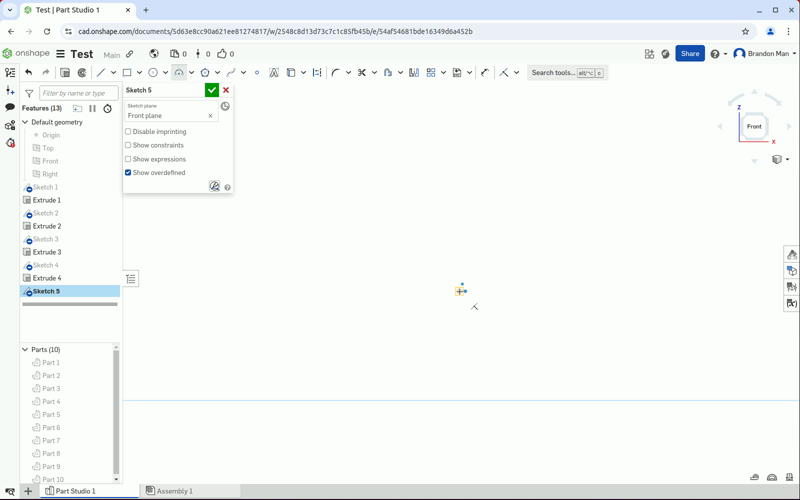
click(459, 291)
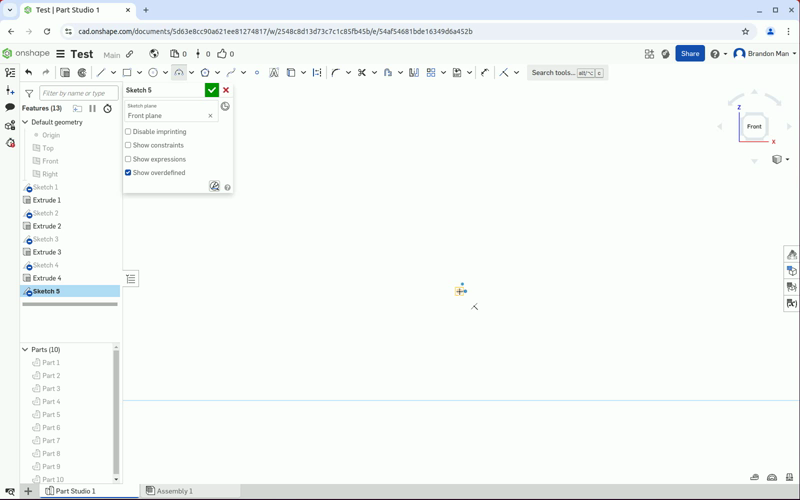
scroll(-6)
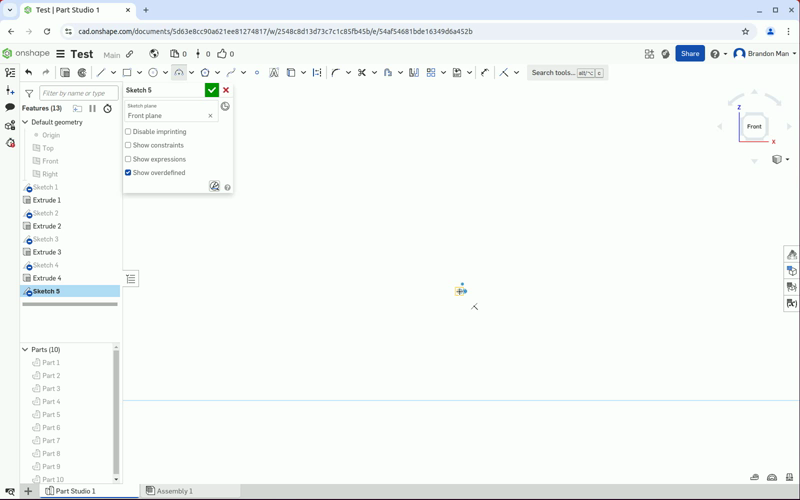
scroll(-6)
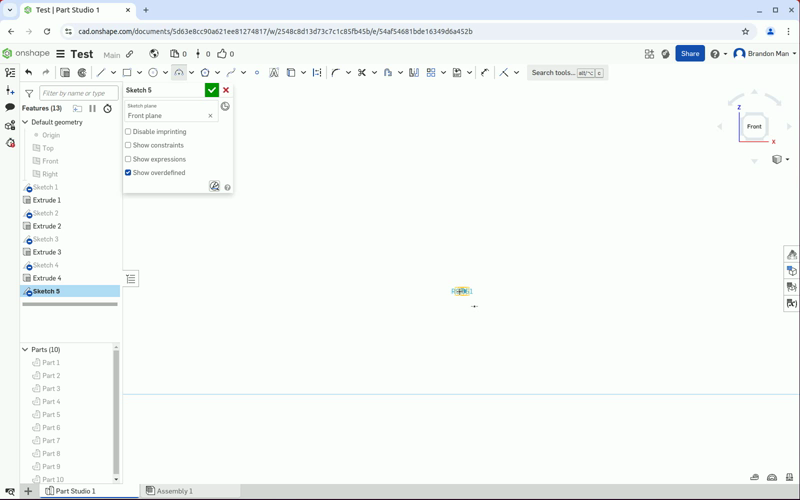
scroll(-6)
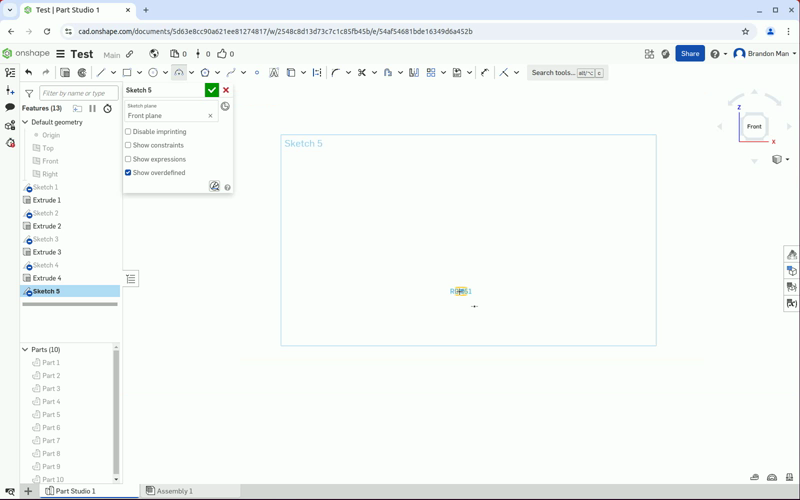
scroll(-6)
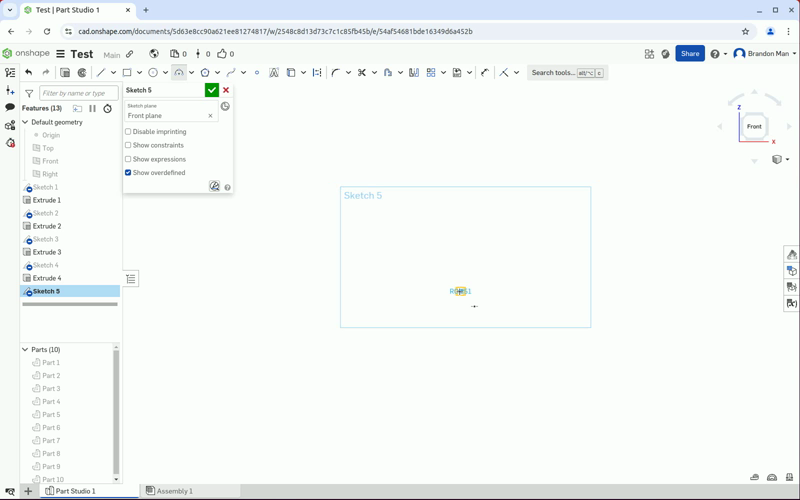
scroll(-6)
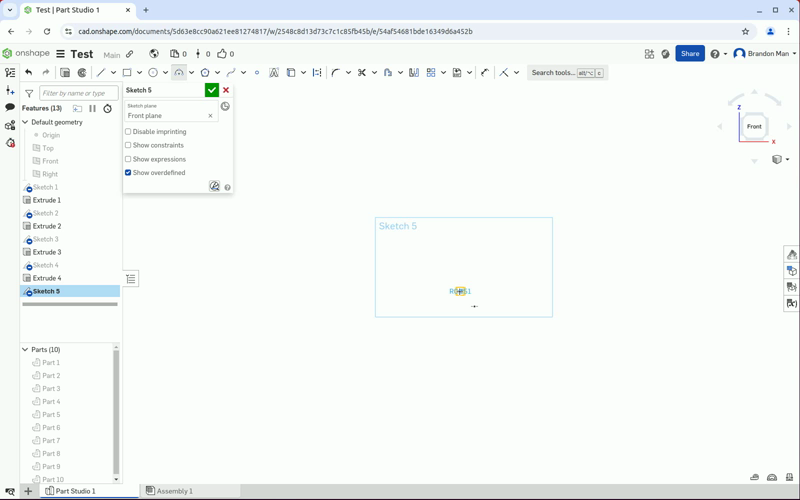
scroll(-6)
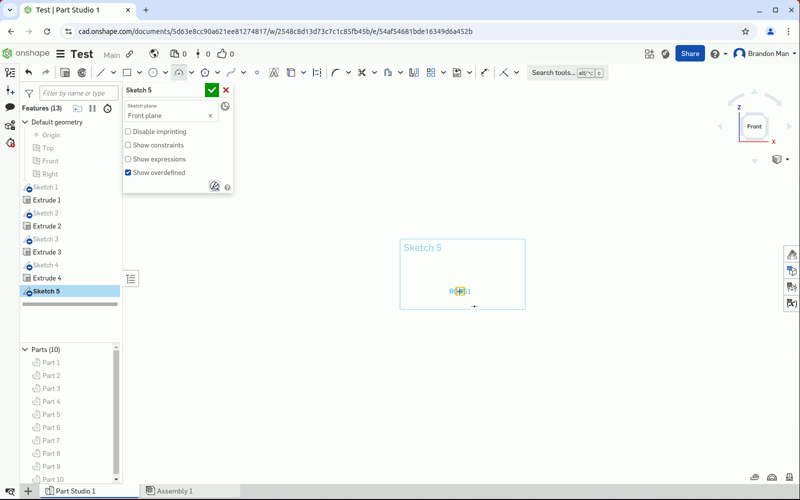
scroll(-6)
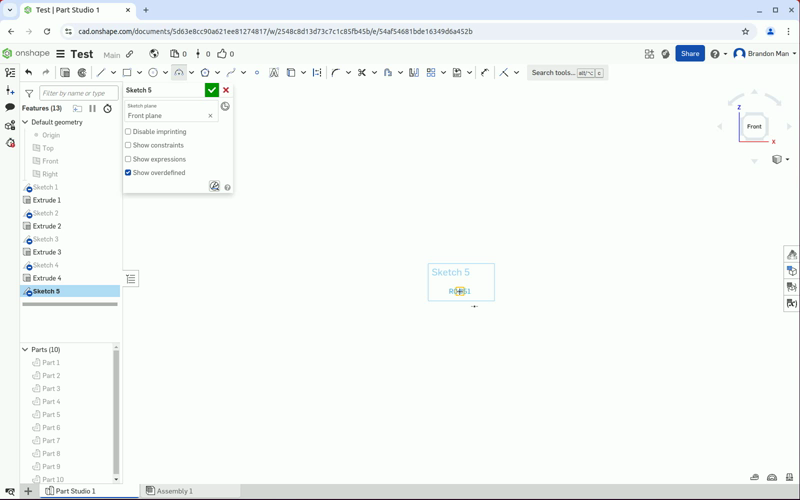
key_down(shift)
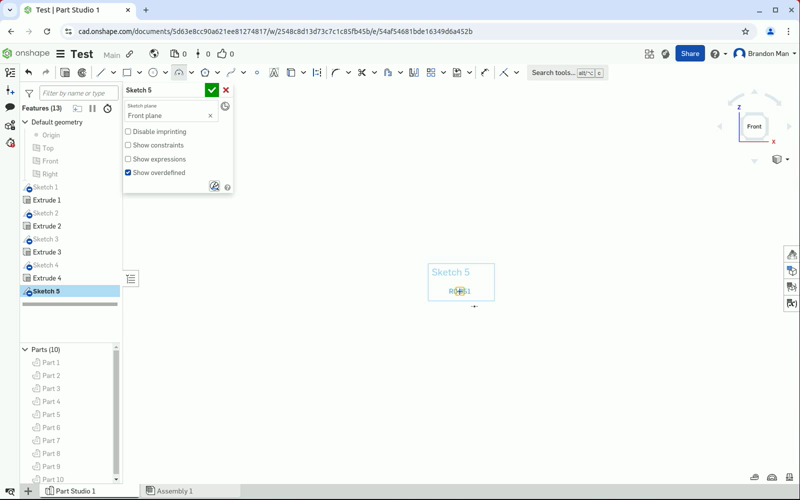
mouse_move(459, 275)
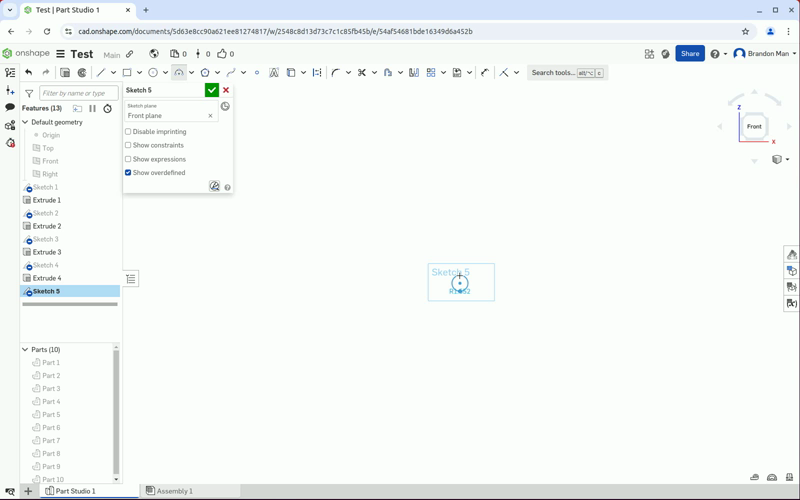
scroll(6)
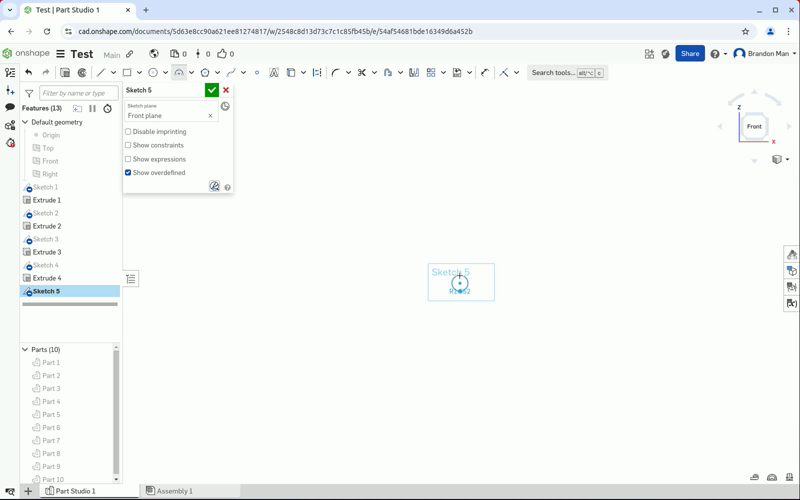
scroll(6)
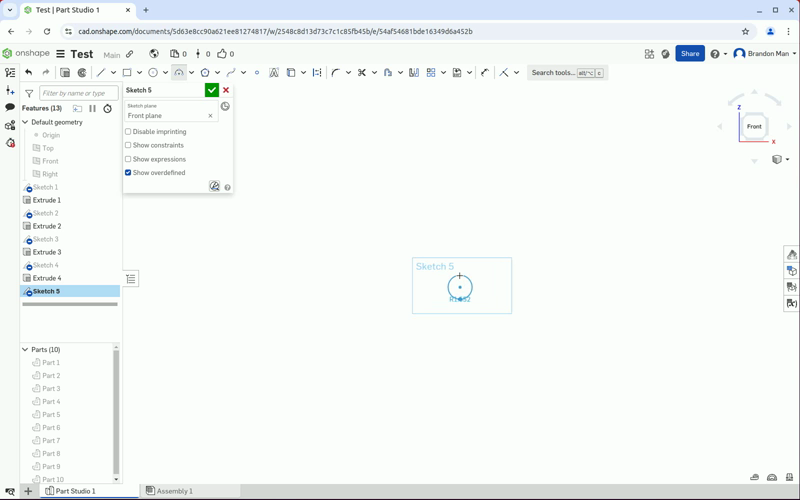
scroll(6)
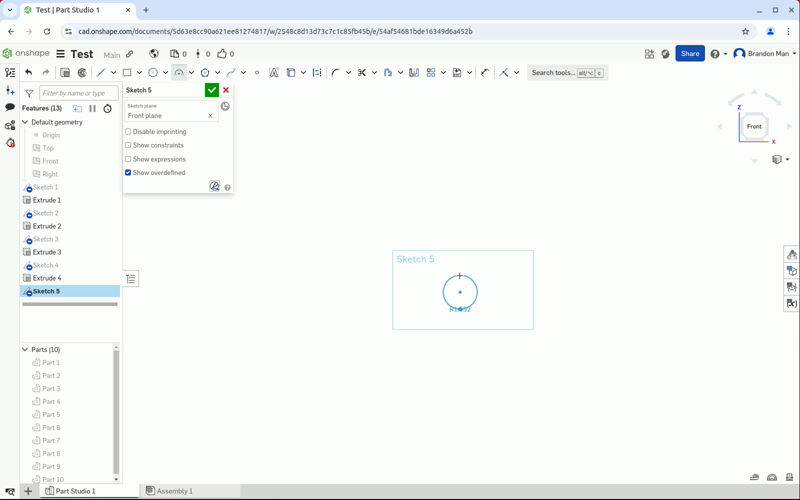
scroll(6)
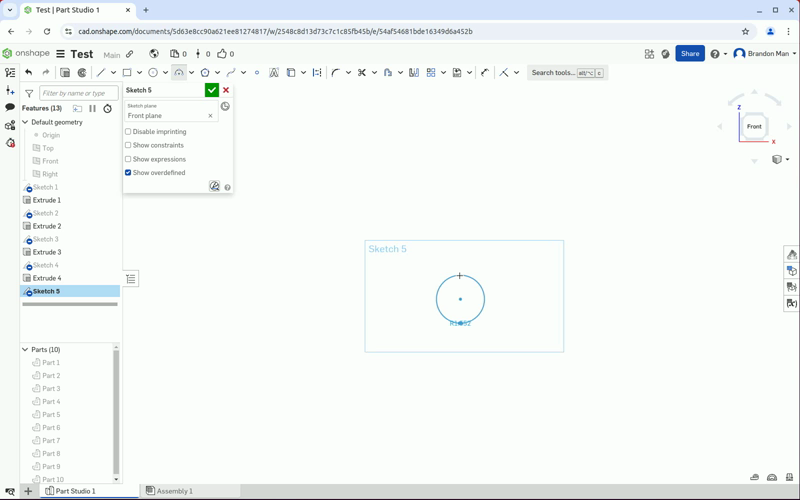
scroll(6)
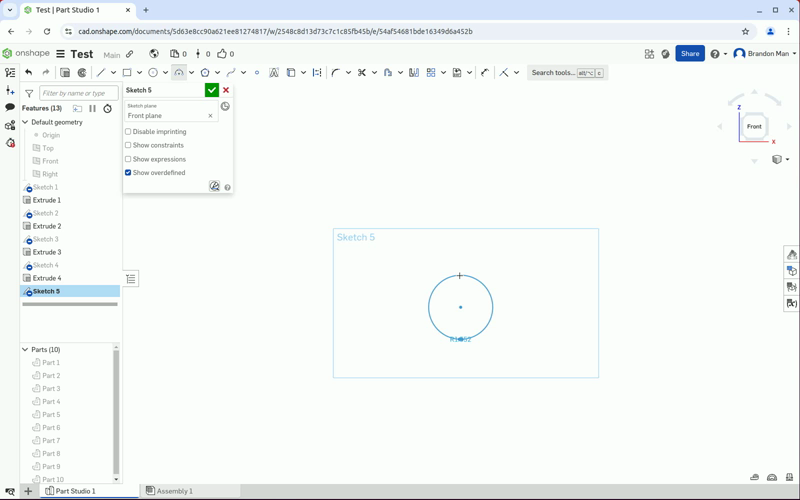
scroll(6)
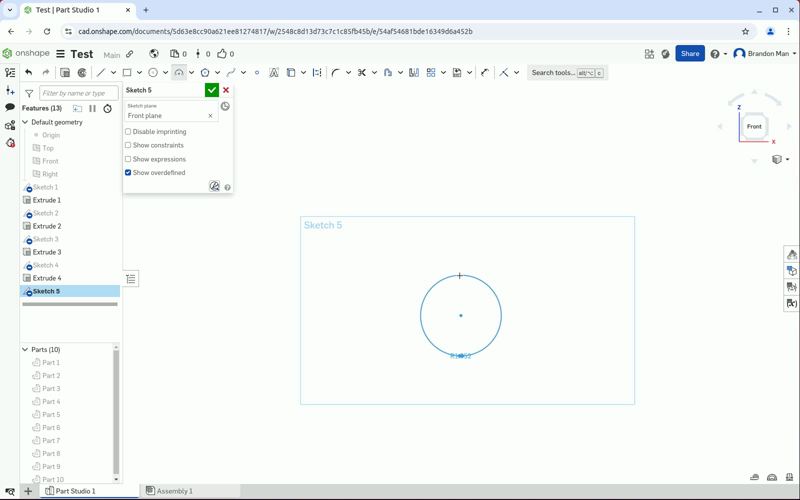
scroll(6)
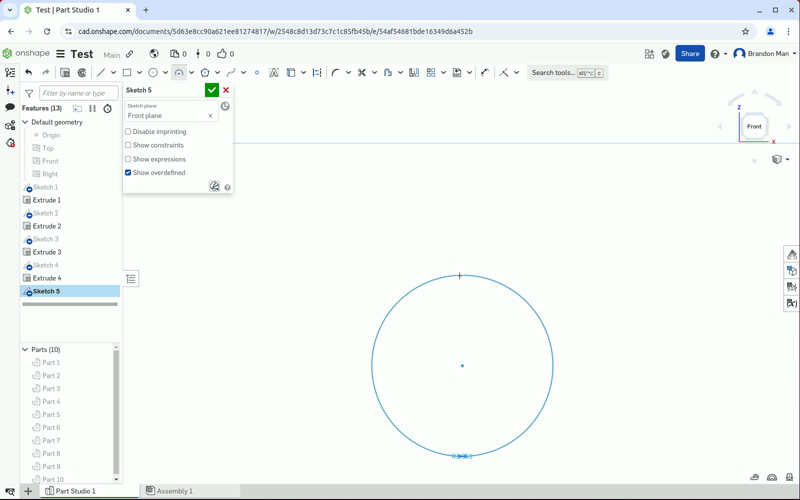
click(459, 275)
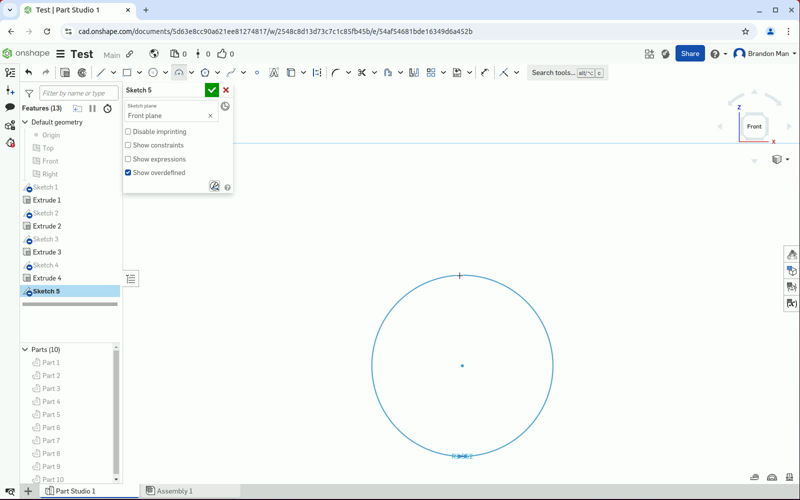
scroll(-6)
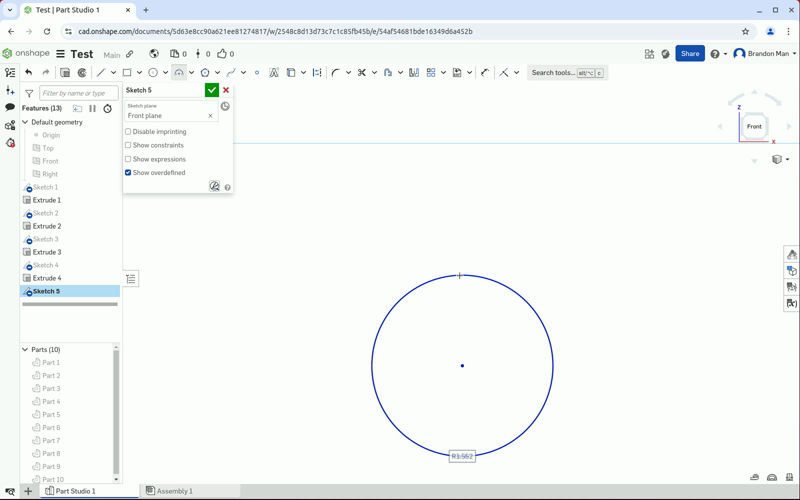
scroll(-6)
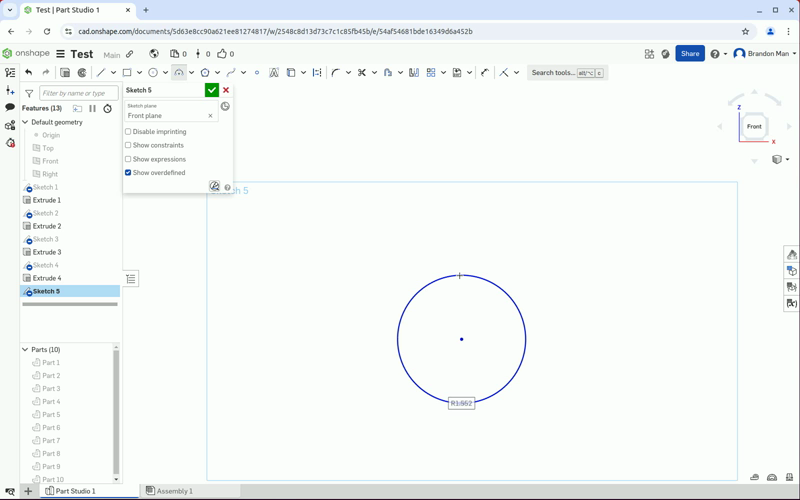
scroll(-6)
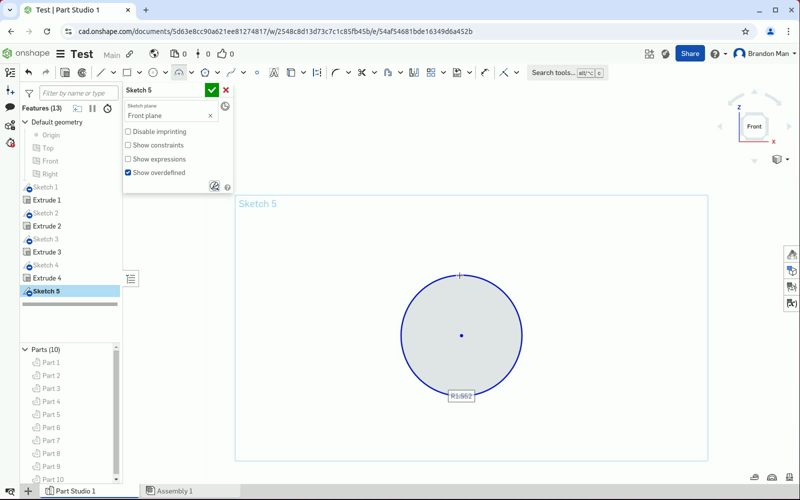
scroll(-6)
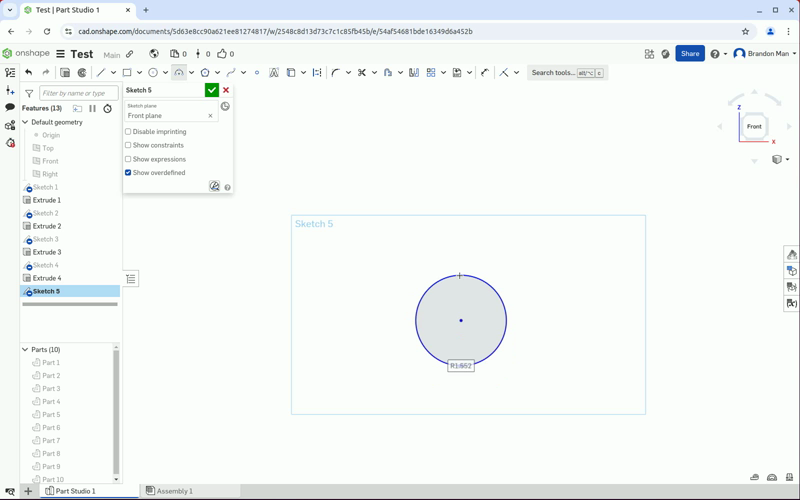
scroll(-6)
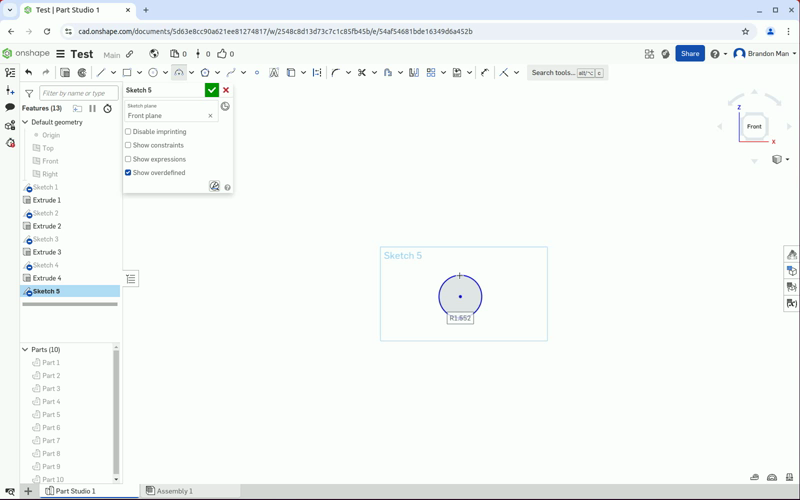
scroll(-6)
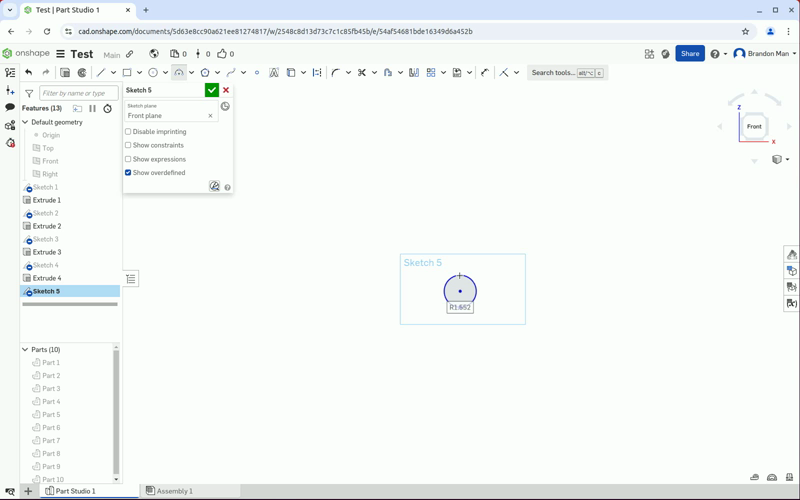
scroll(-6)
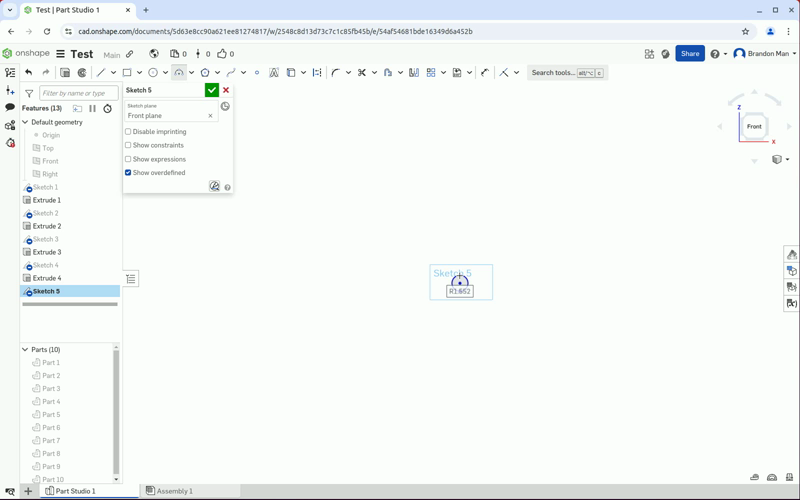
key_up(shift)
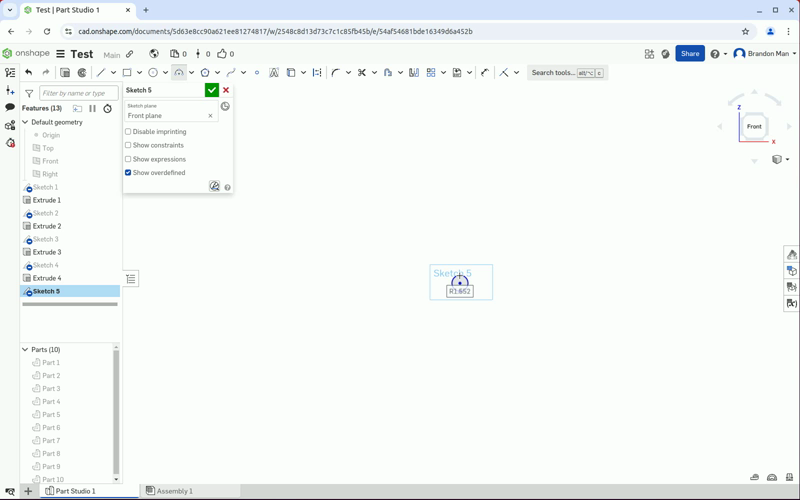
key(esc)
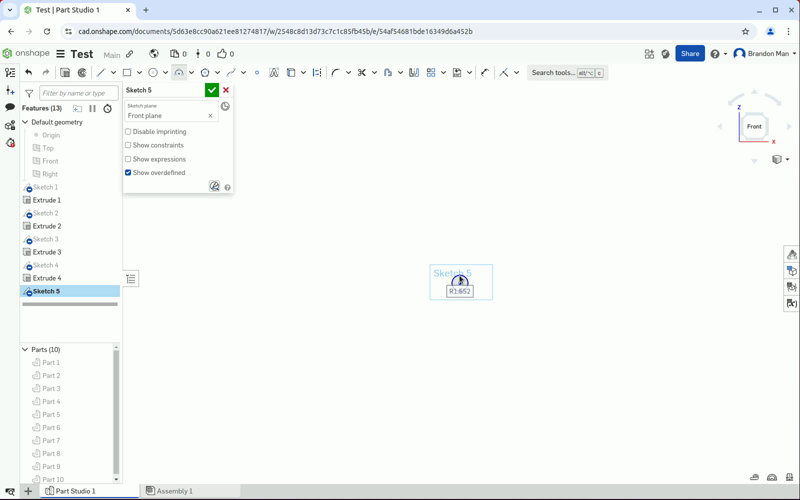
key(c)
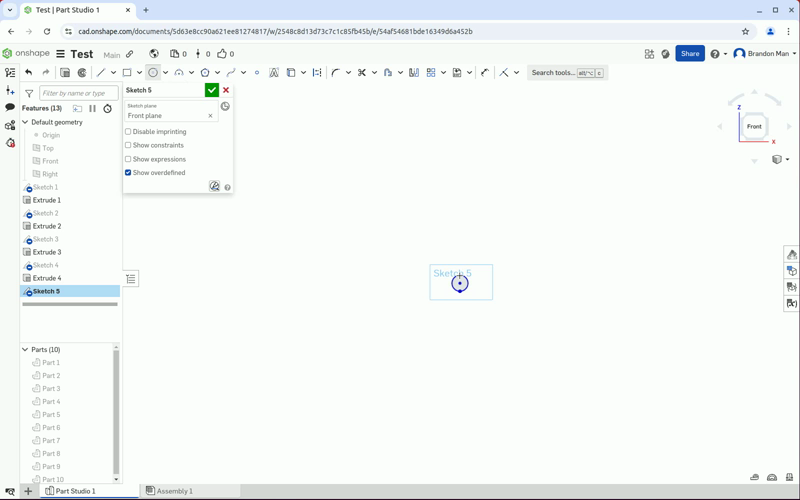
key_down(shift)
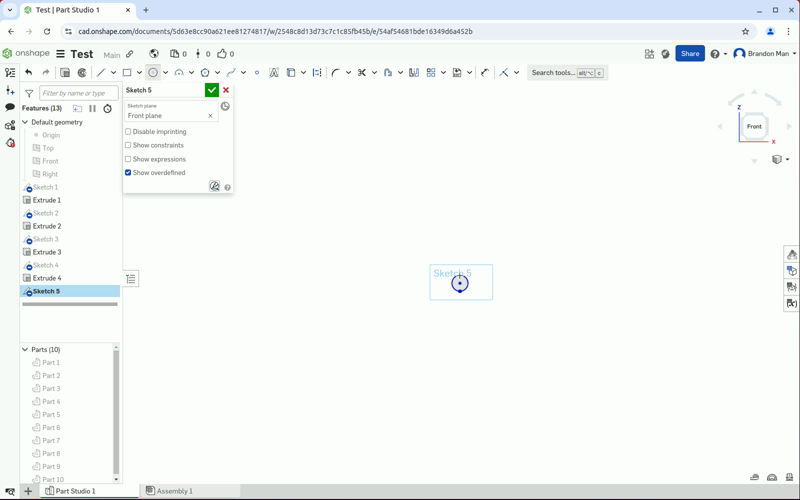
mouse_move(460, 282)
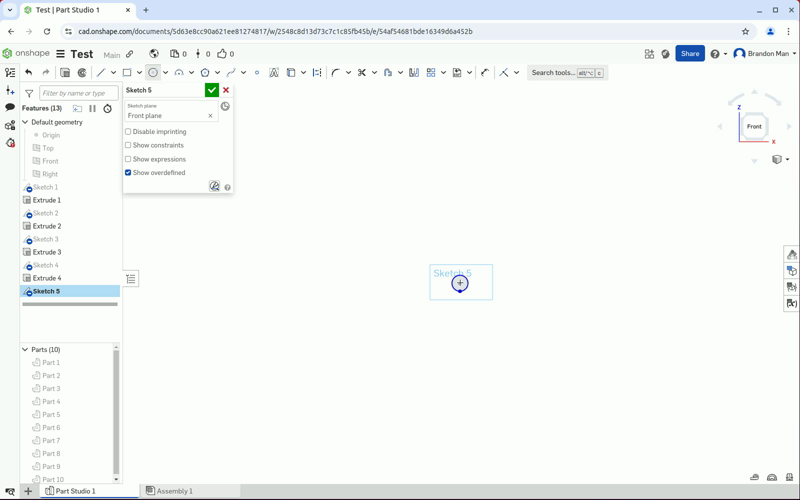
scroll(6)
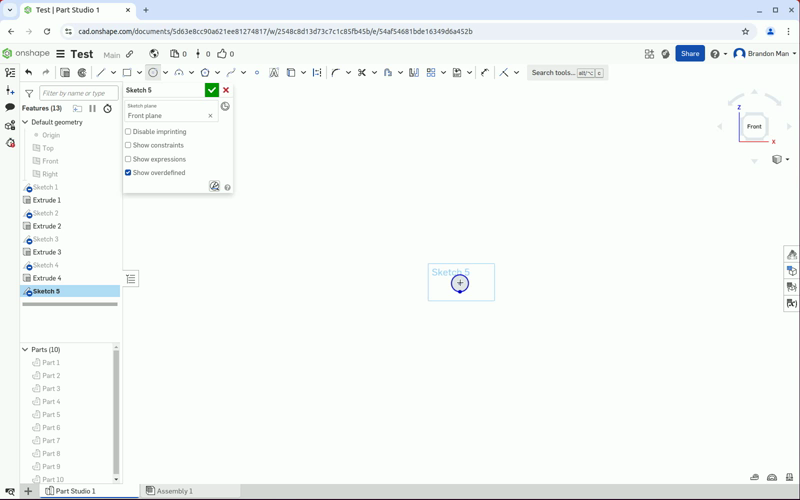
scroll(6)
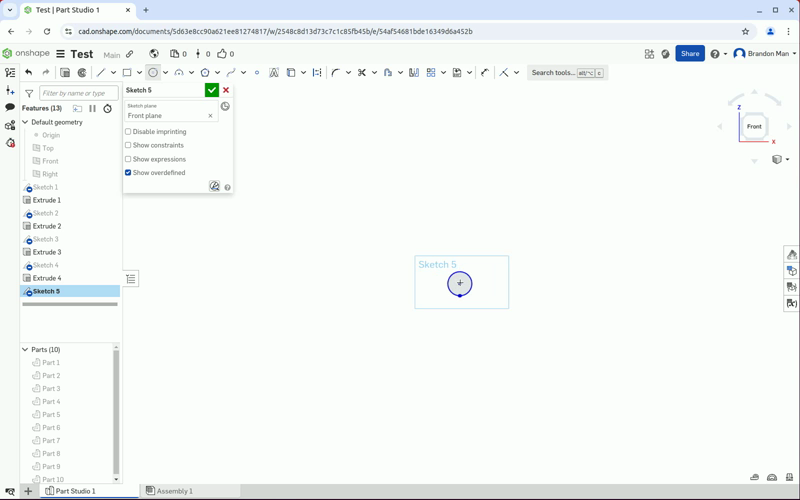
scroll(6)
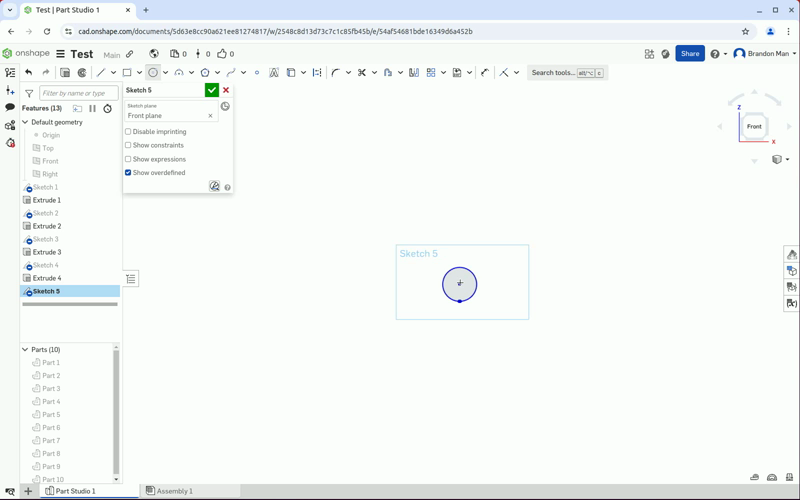
scroll(6)
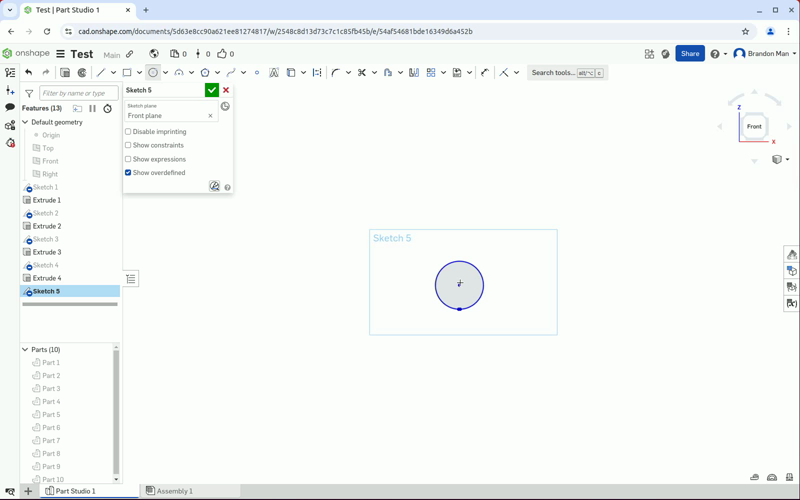
scroll(6)
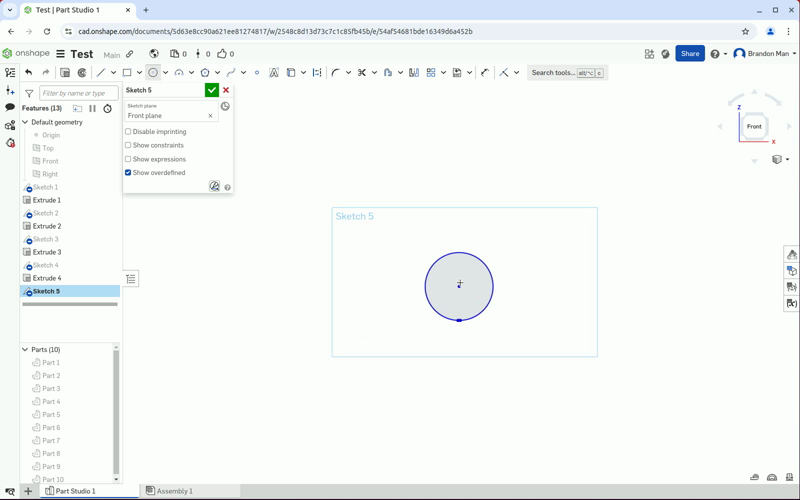
scroll(6)
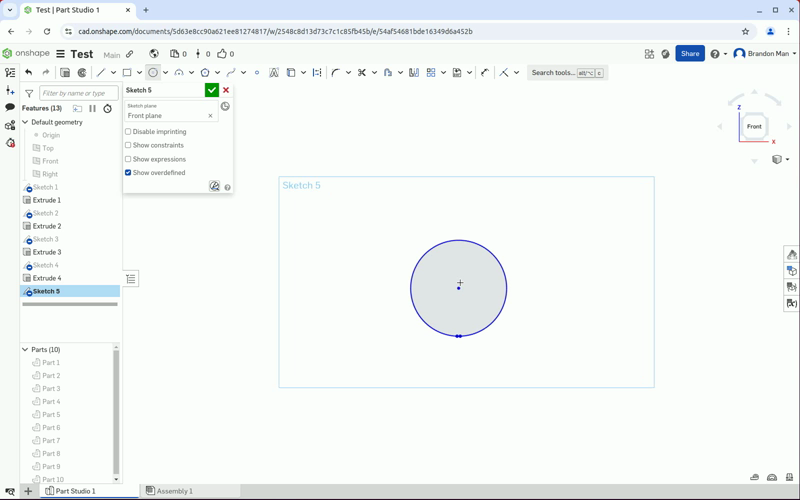
scroll(6)
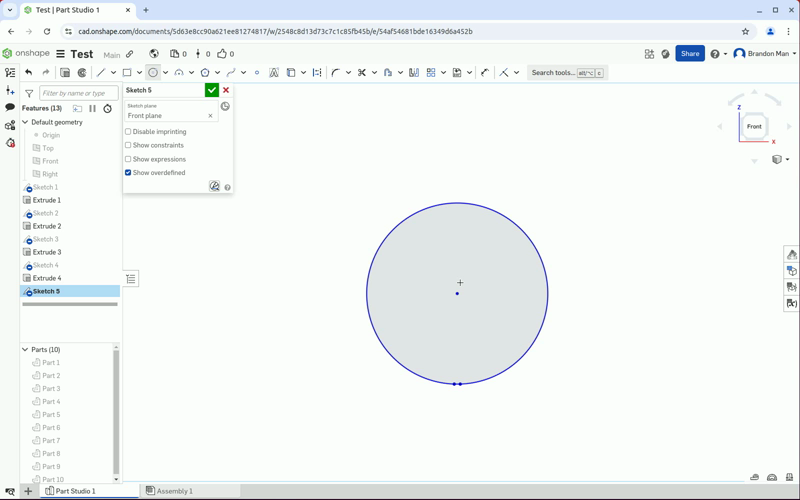
click(460, 282)
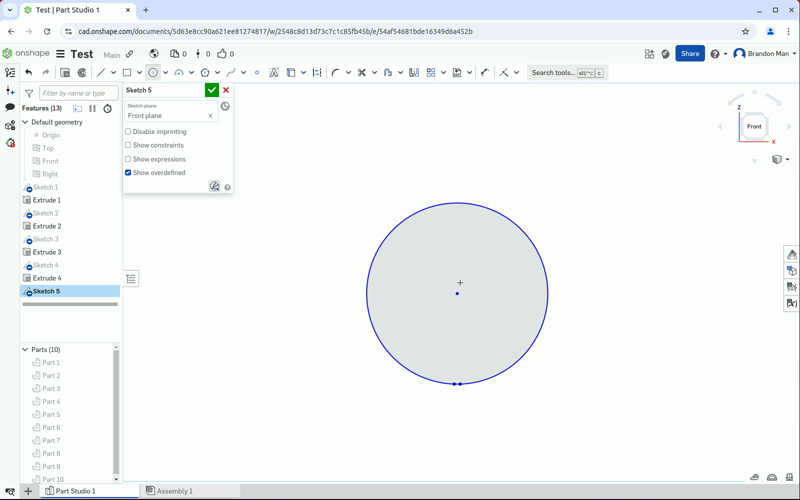
scroll(-6)
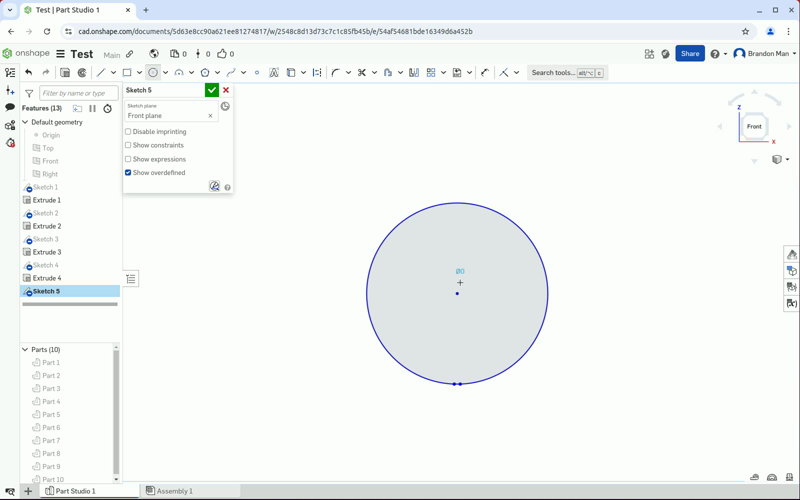
scroll(-6)
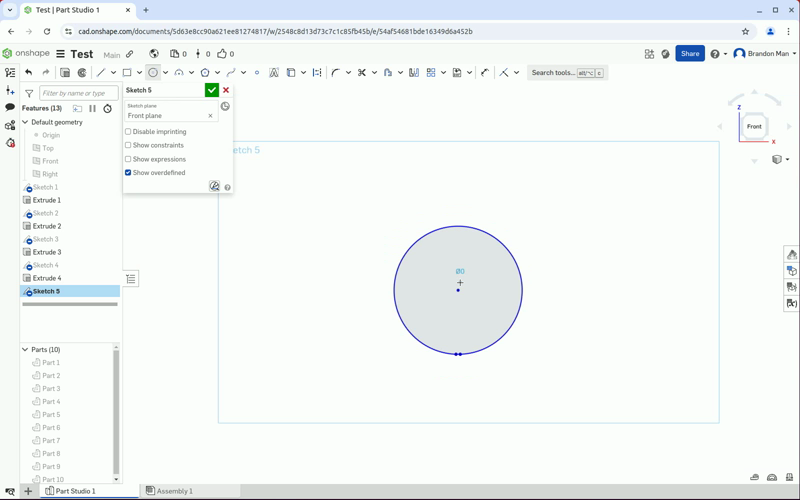
scroll(-6)
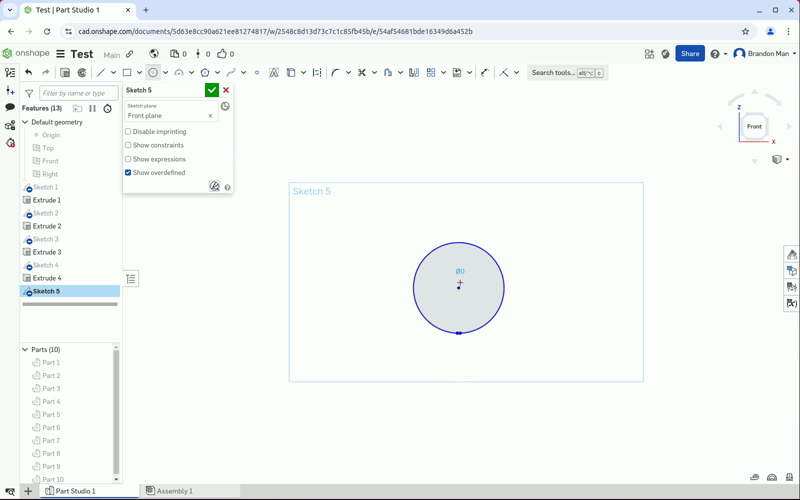
scroll(-6)
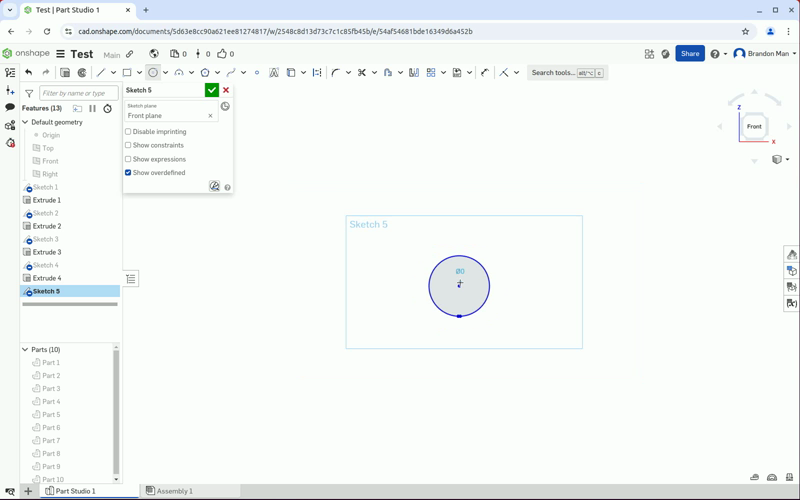
scroll(-6)
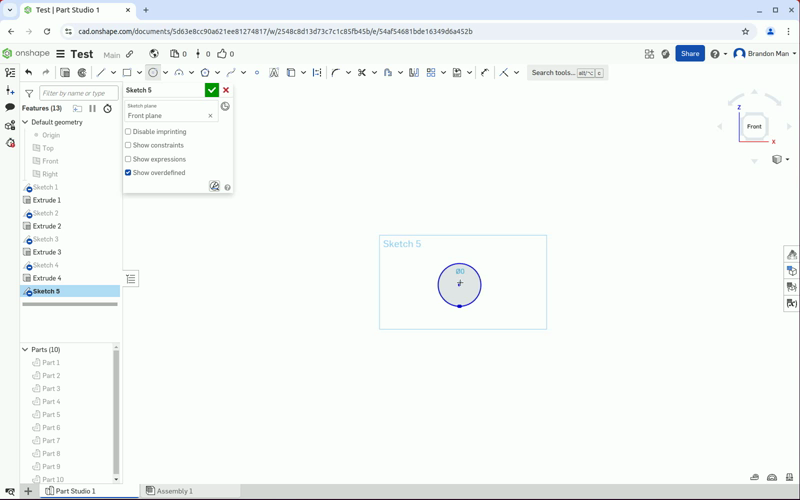
scroll(-6)
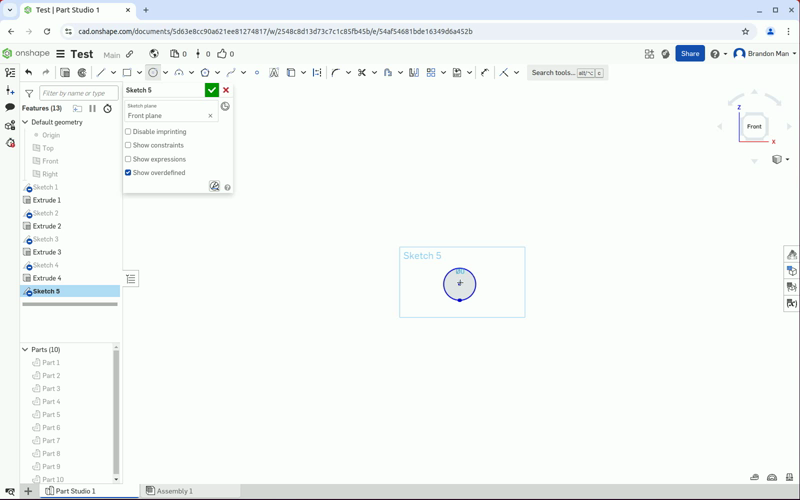
scroll(-6)
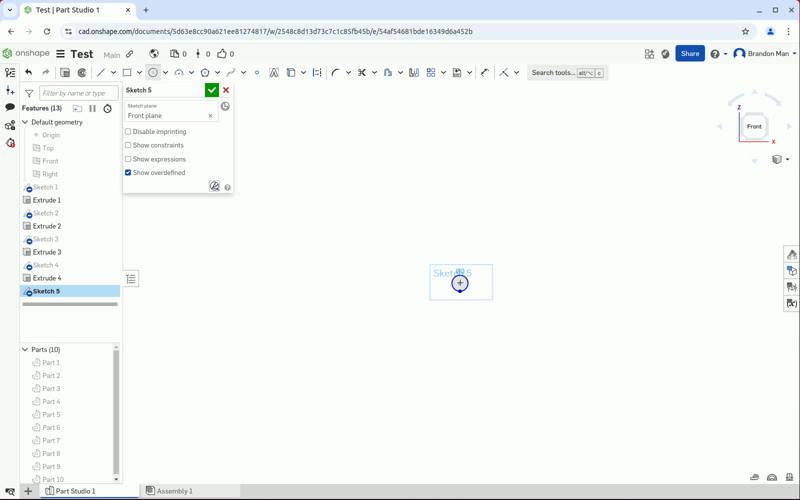
key_up(shift)
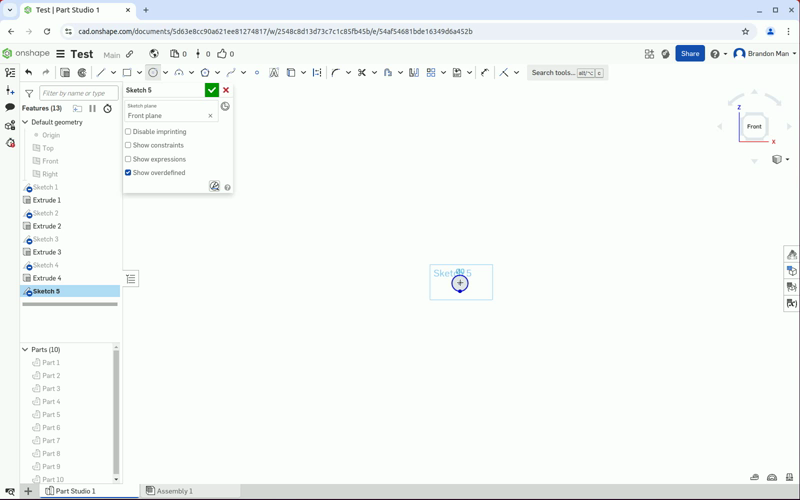
mouse_move(463, 282)
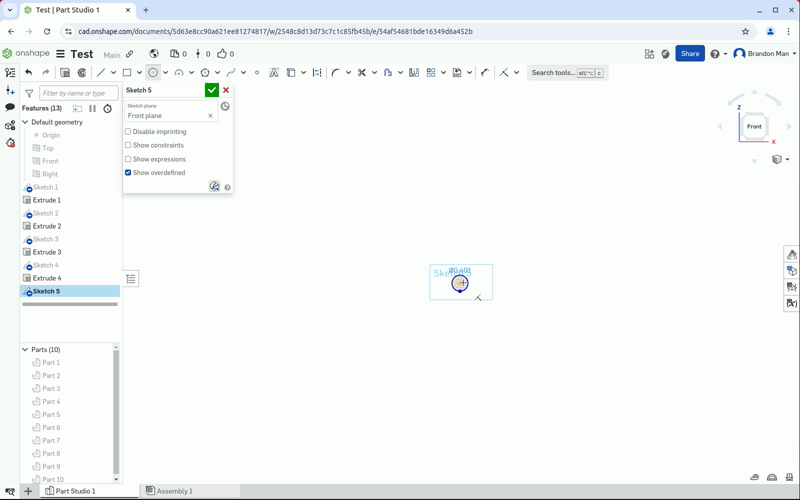
scroll(6)
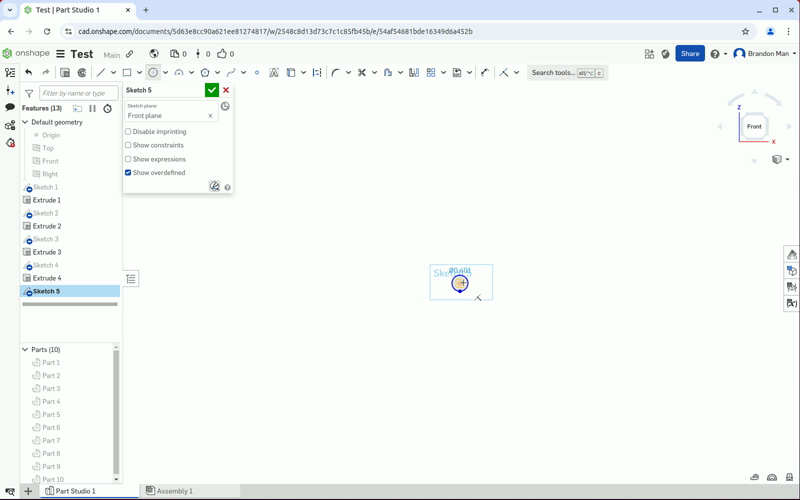
scroll(6)
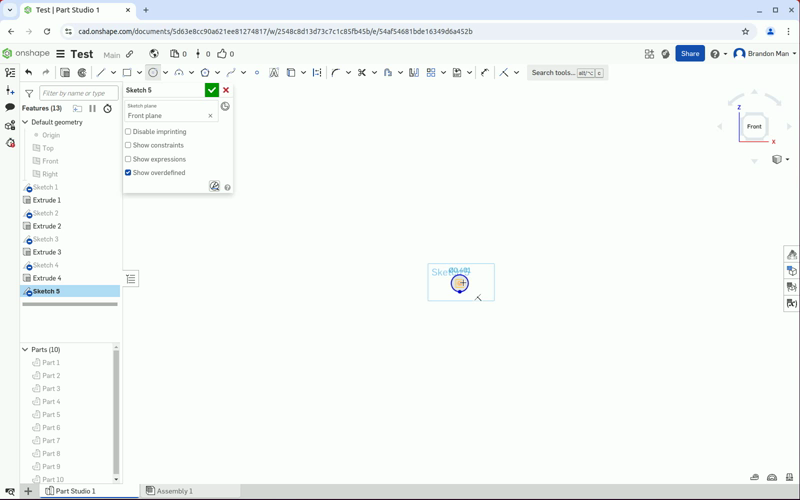
scroll(6)
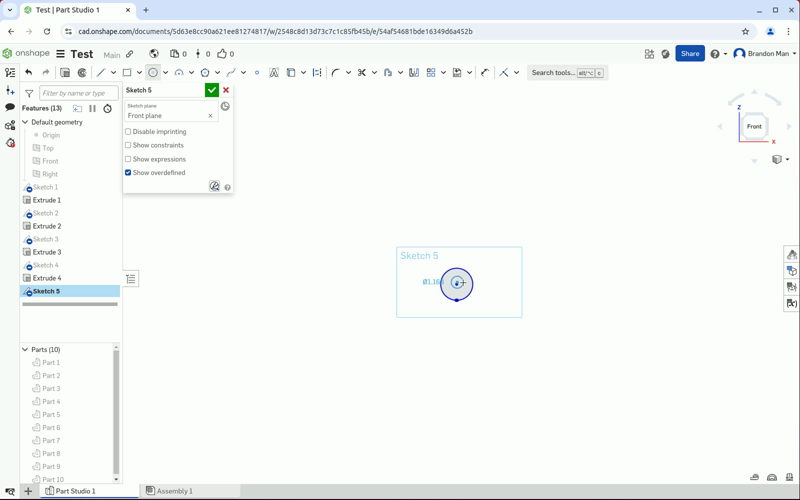
scroll(6)
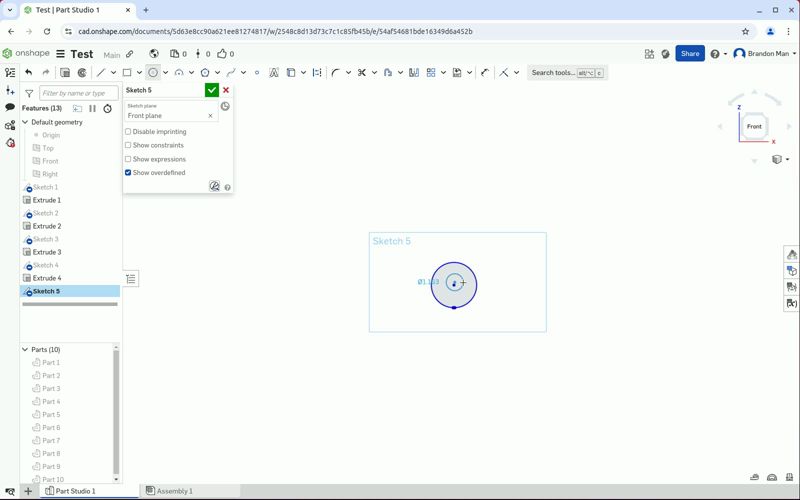
scroll(6)
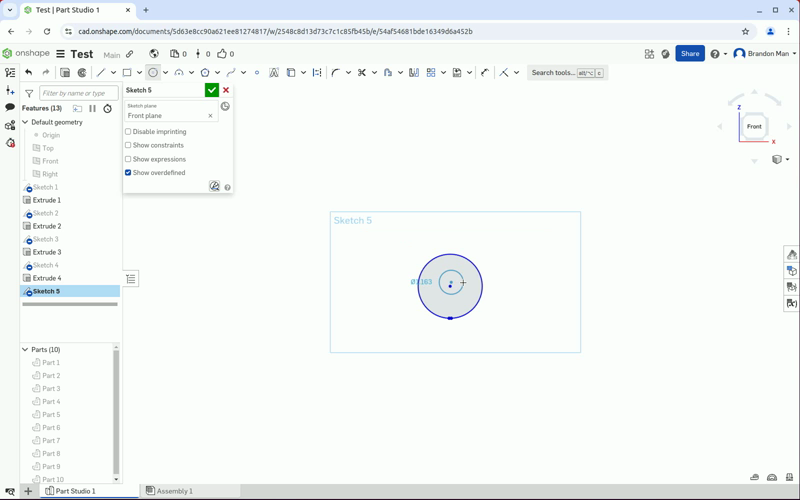
scroll(6)
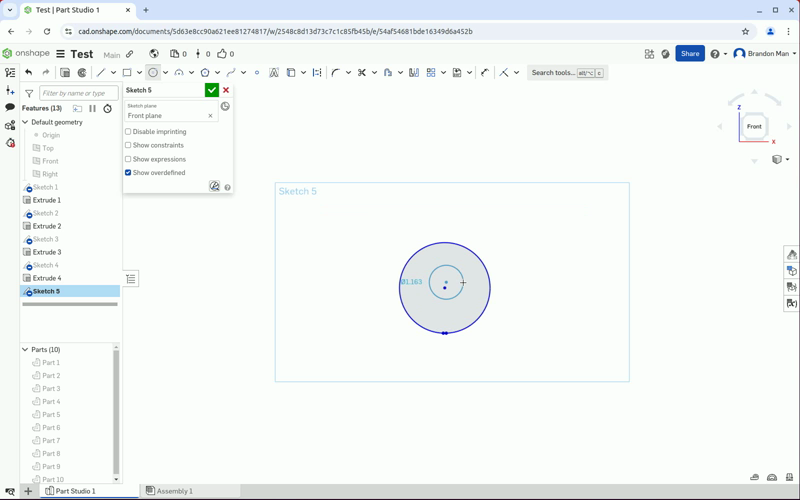
scroll(6)
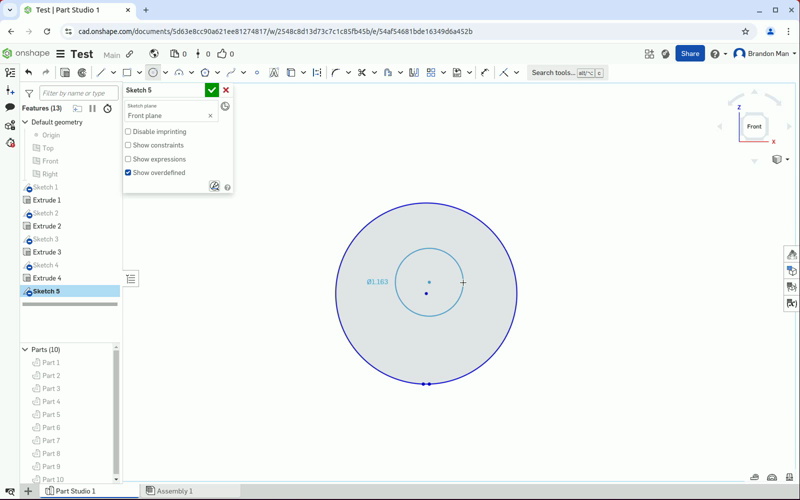
click(463, 282)
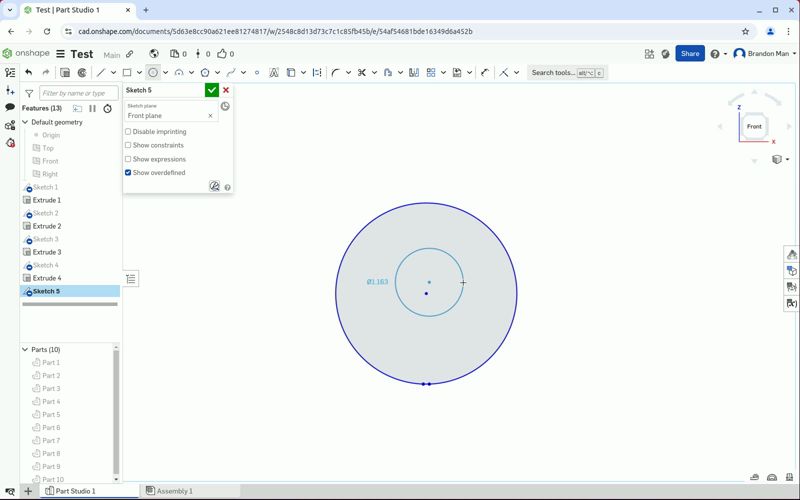
scroll(-6)
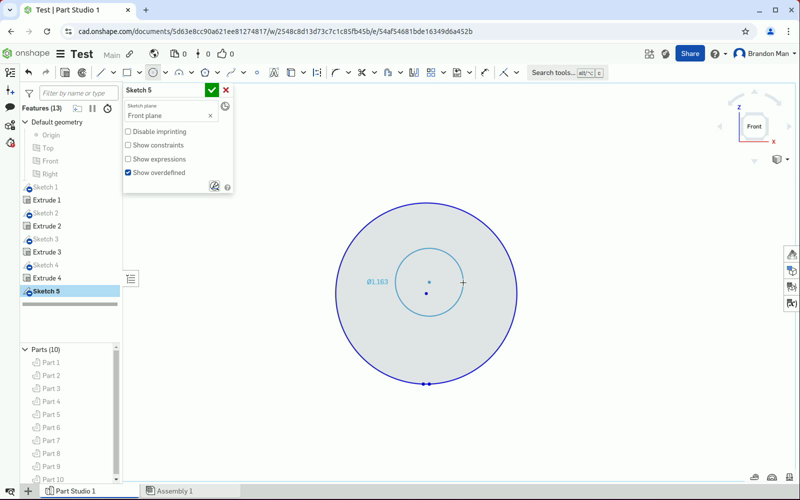
scroll(-6)
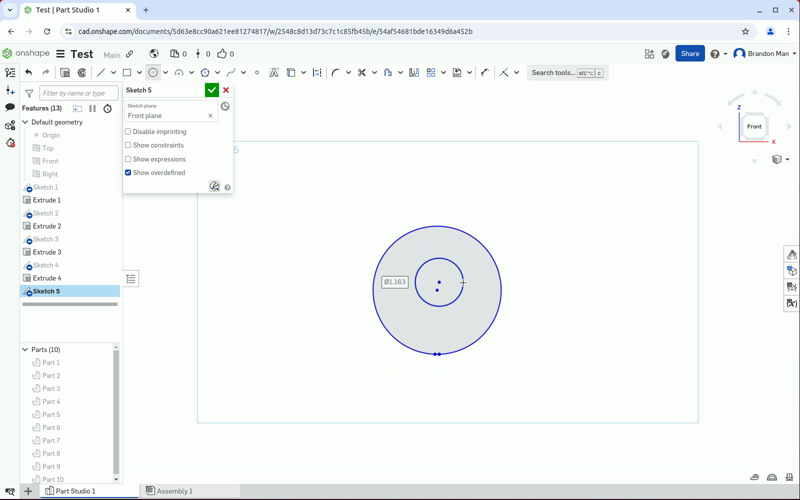
scroll(-6)
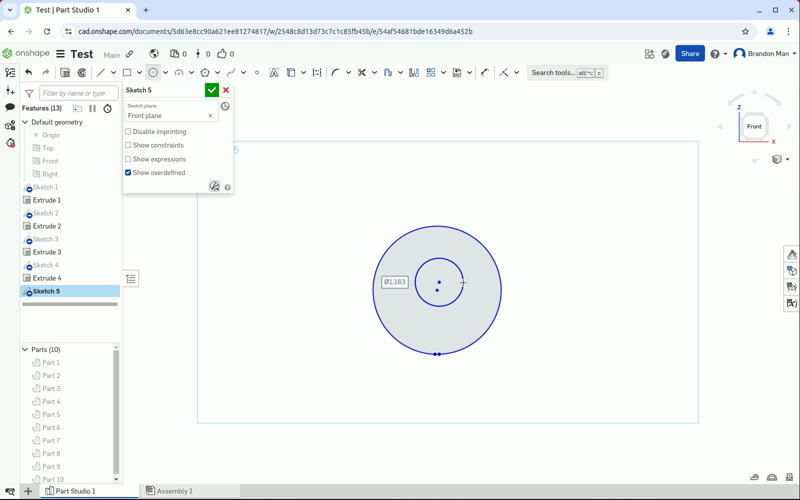
scroll(-6)
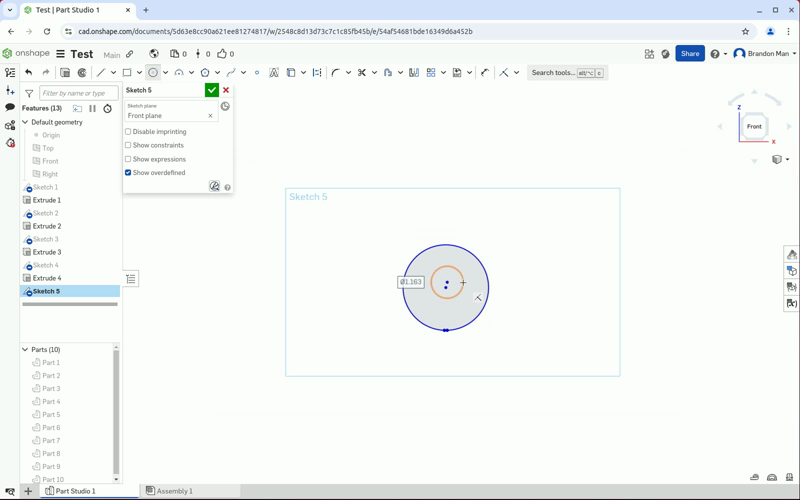
scroll(-6)
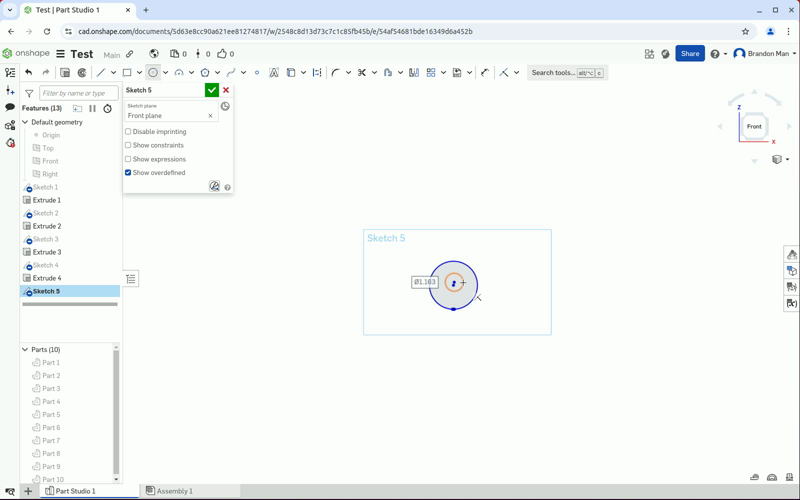
scroll(-6)
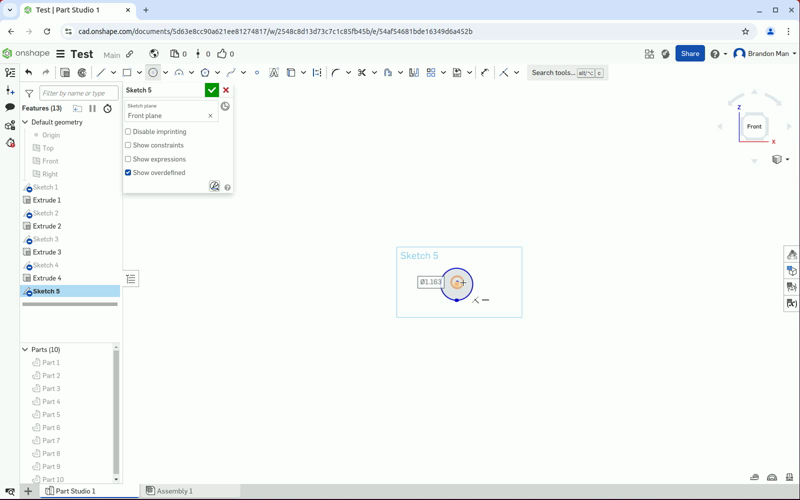
scroll(-6)
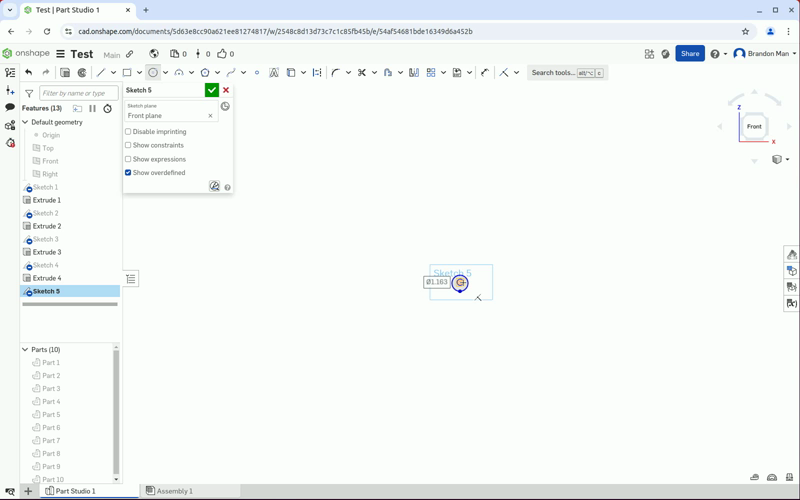
key(esc)
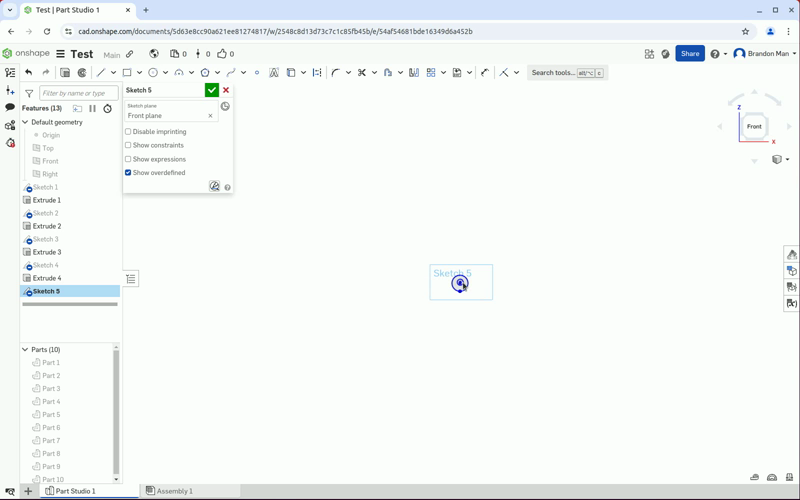
mouse_move(456, 285)
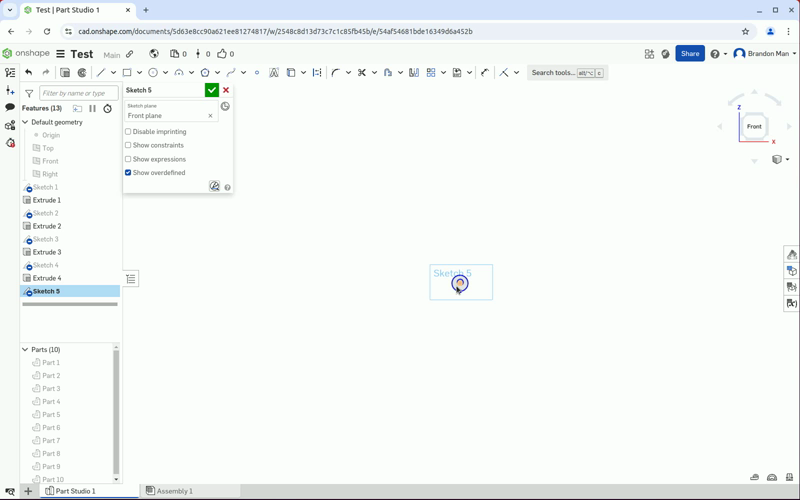
scroll(6)
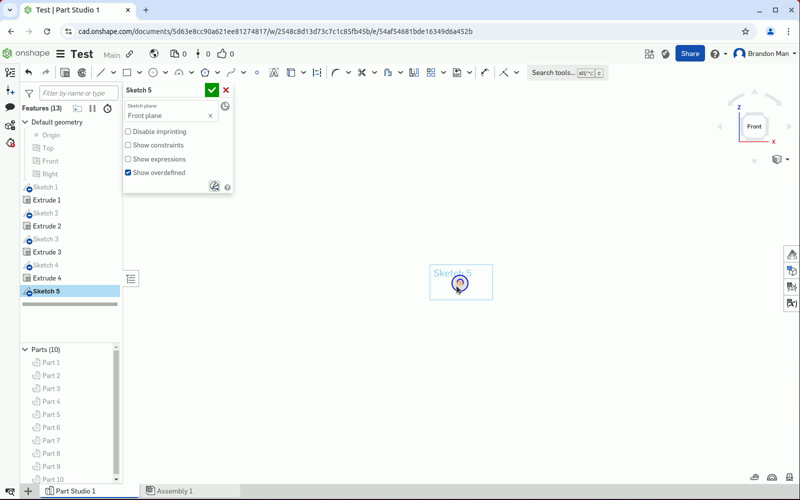
scroll(6)
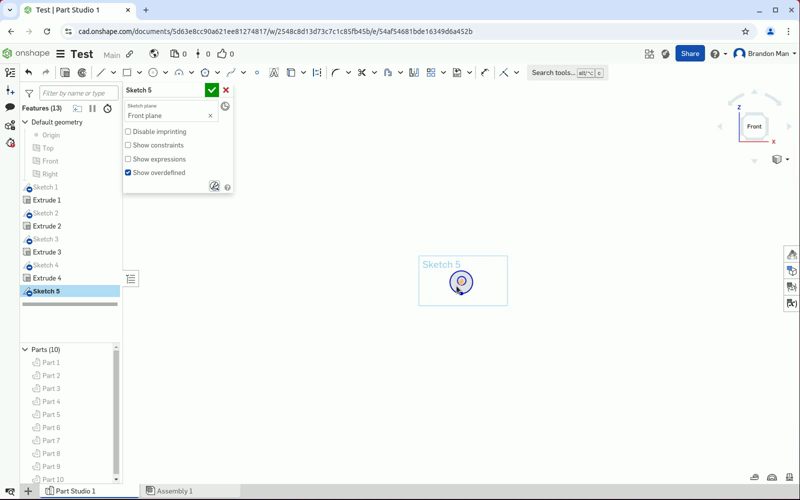
scroll(6)
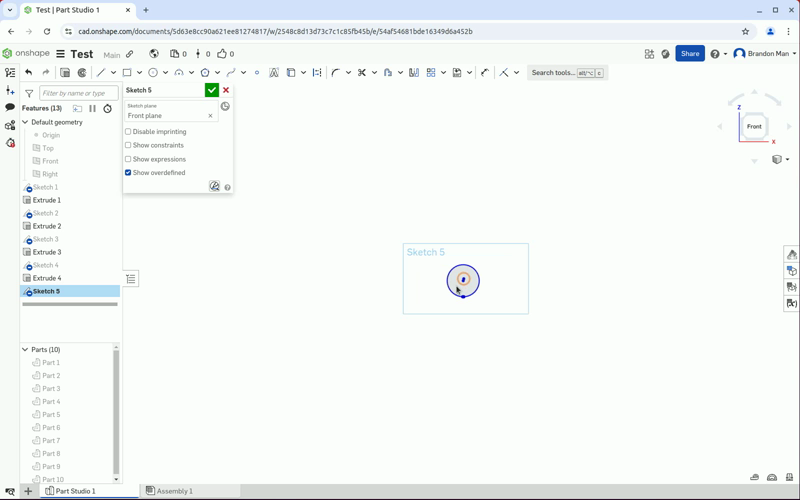
scroll(6)
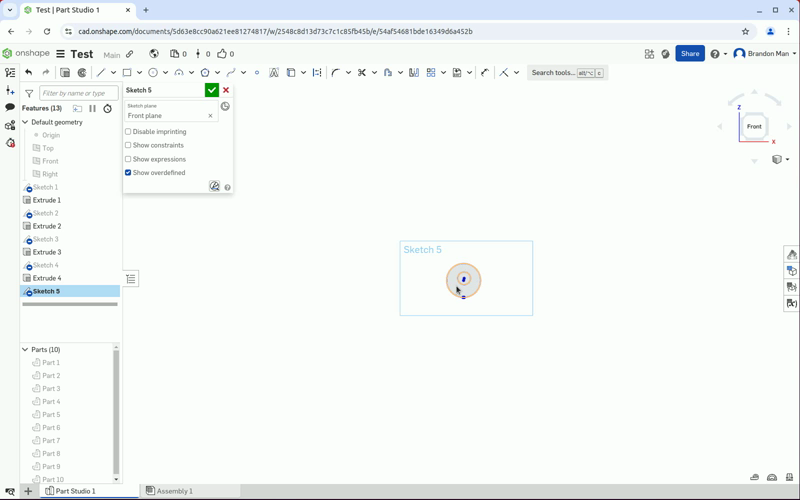
scroll(6)
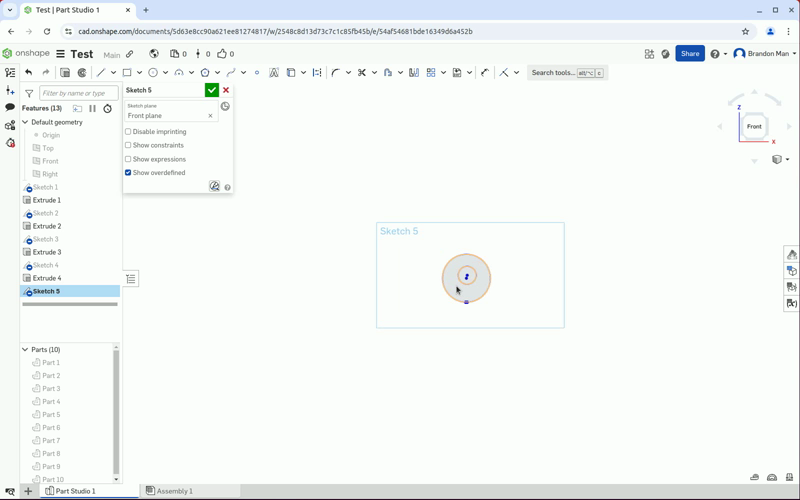
scroll(6)
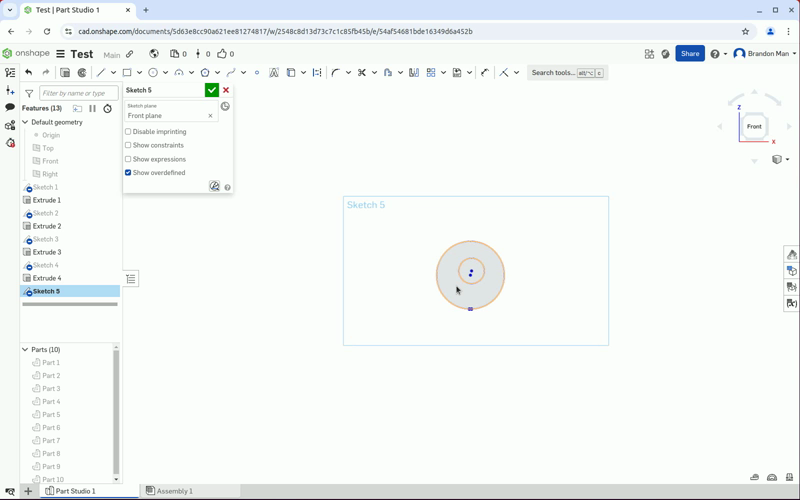
scroll(6)
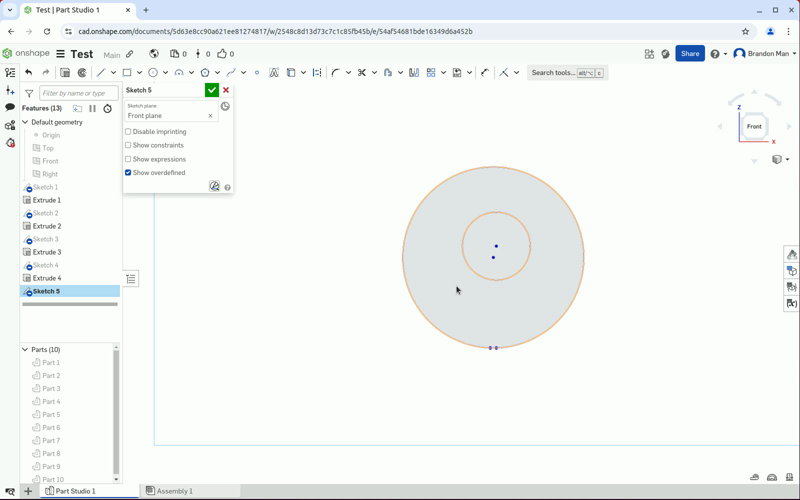
click(456, 285)
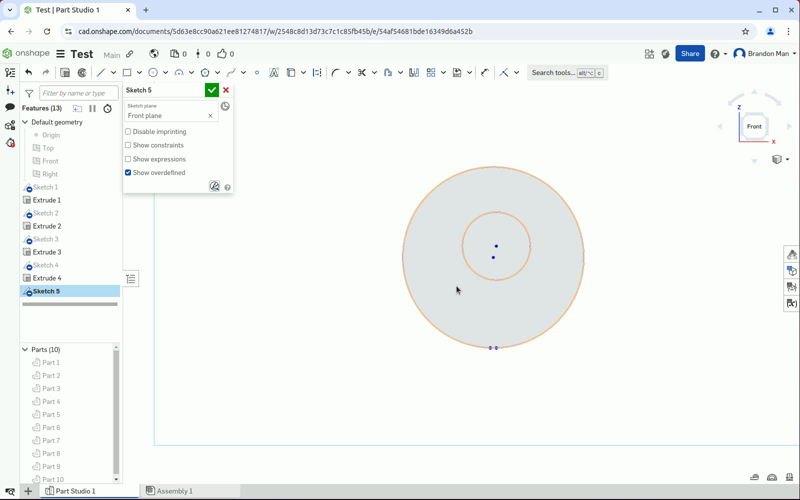
scroll(-6)
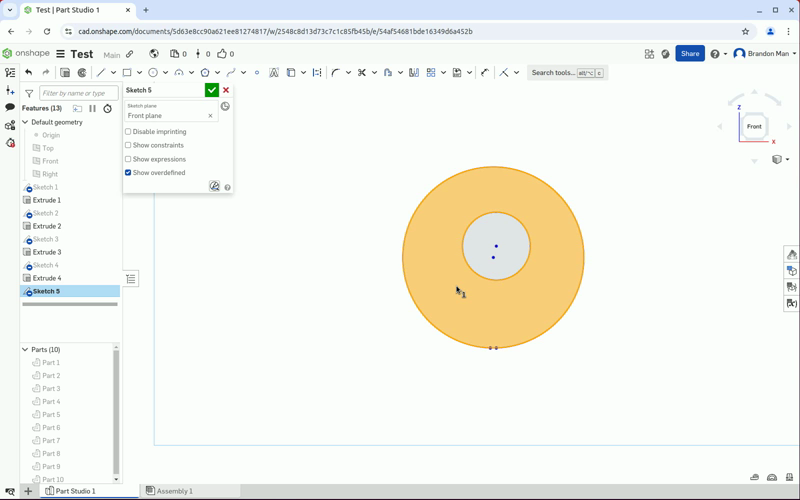
scroll(-6)
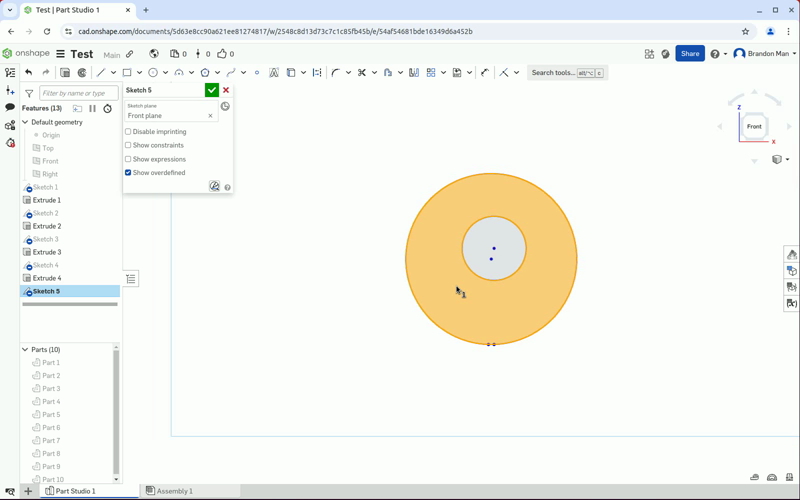
scroll(-6)
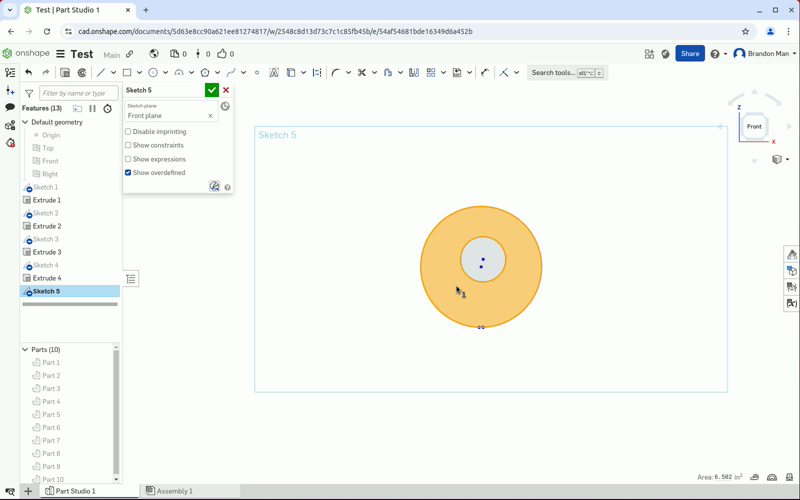
scroll(-6)
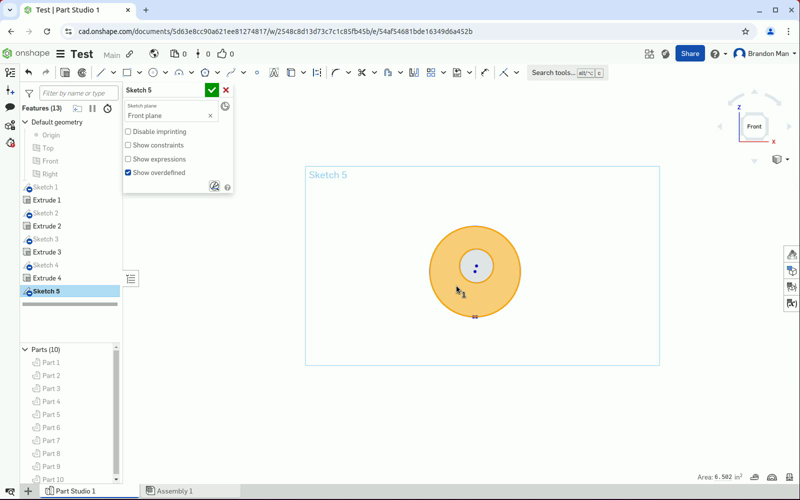
scroll(-6)
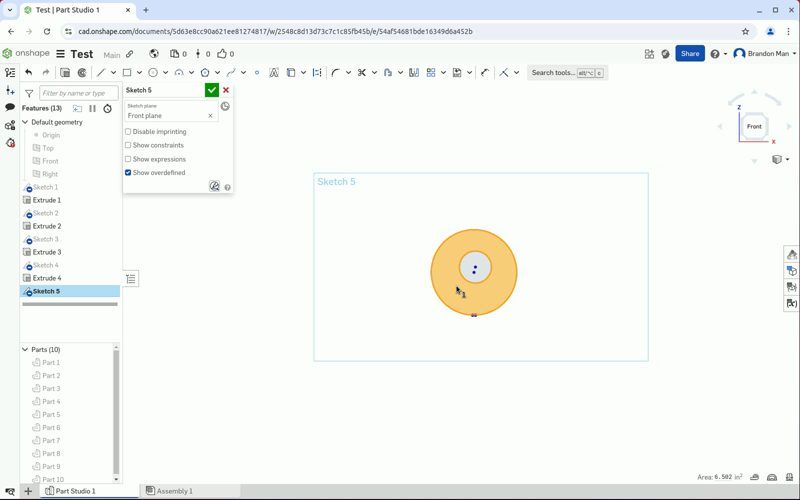
scroll(-6)
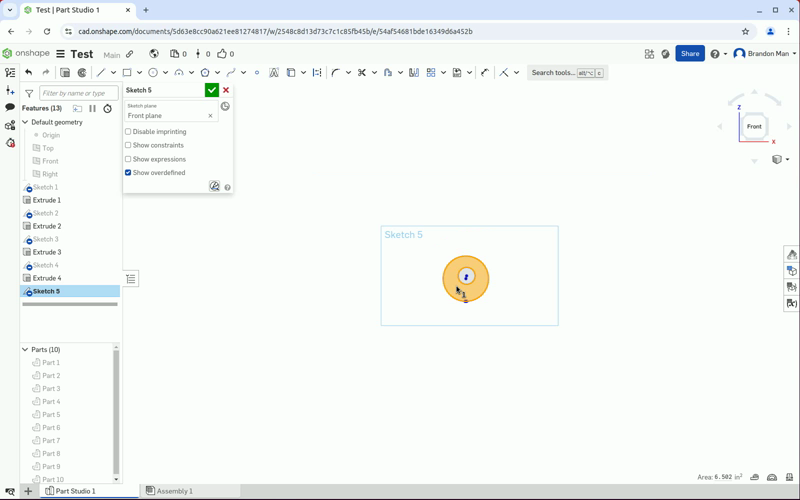
scroll(-6)
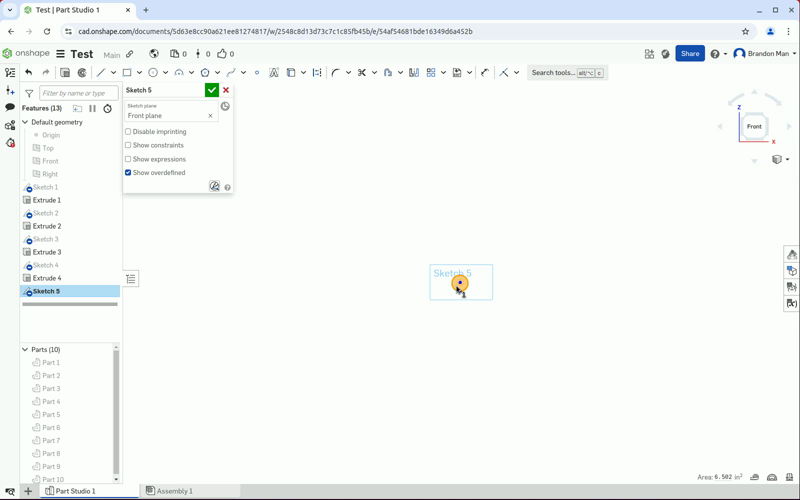
mouse_move(69, 352)
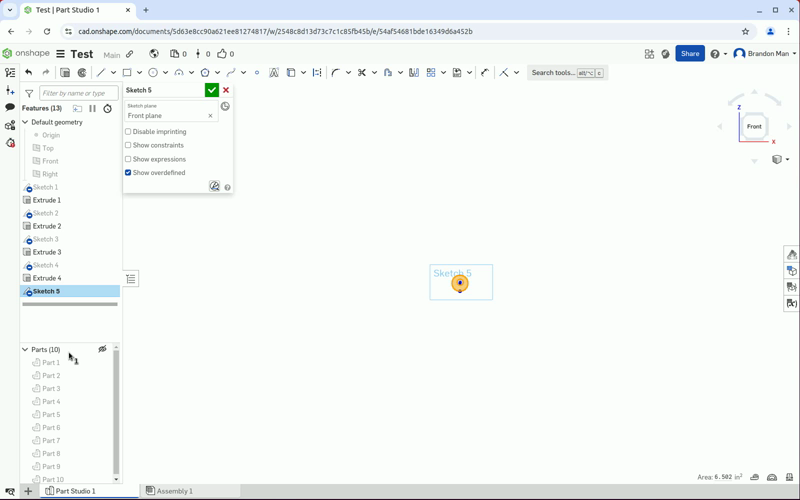
key(shift+y)
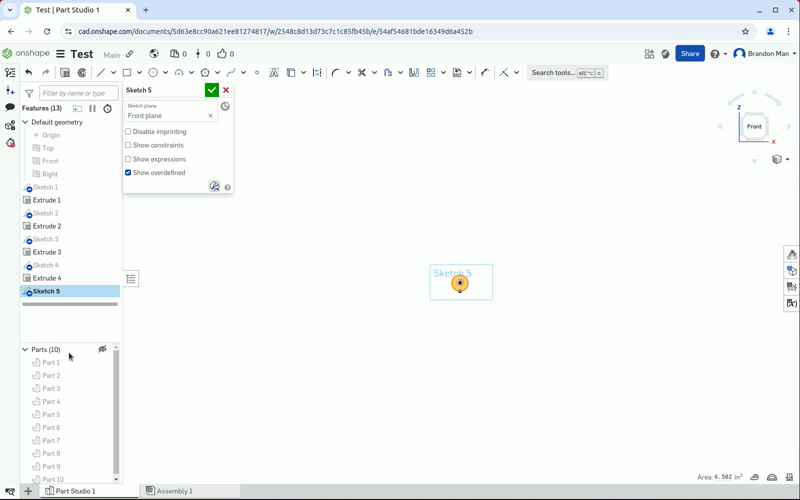
key(shift+e)
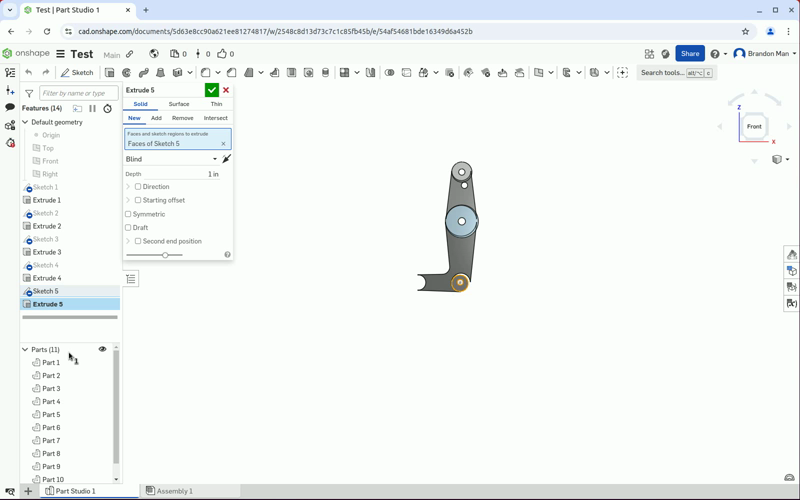
mouse_move(143, 106)
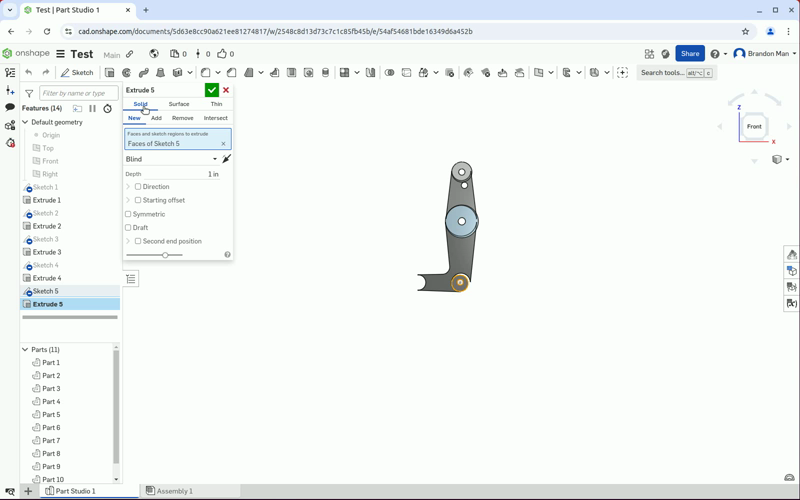
click(143, 106)
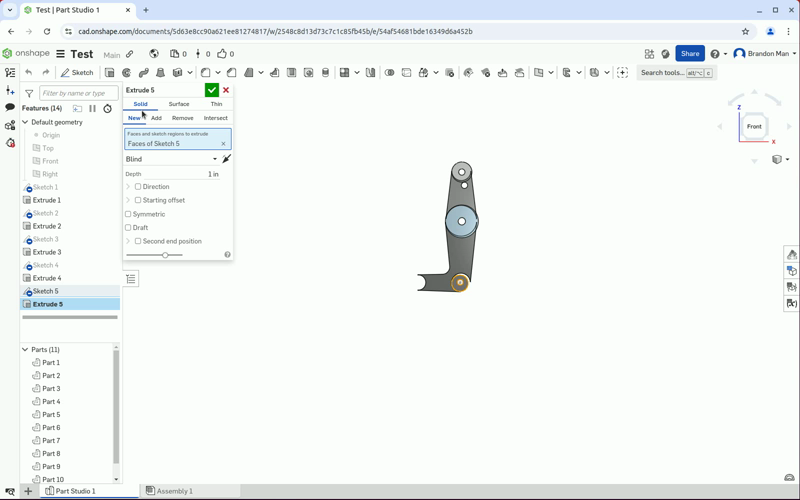
mouse_move(137, 120)
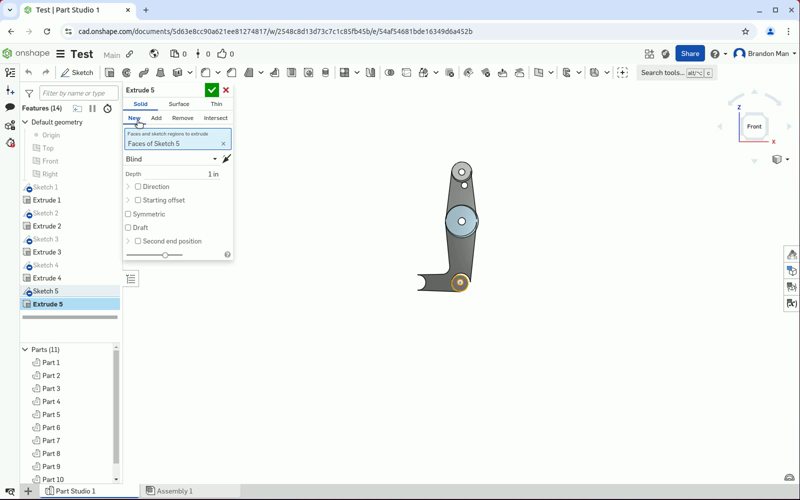
click(137, 120)
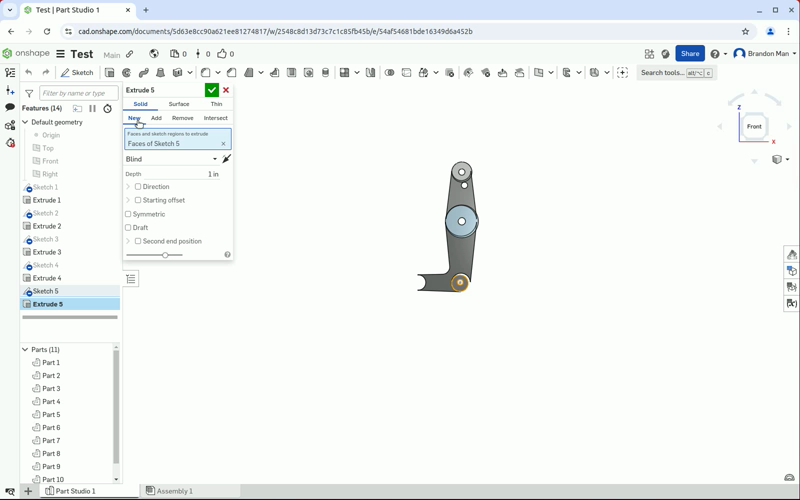
key(tab, 4)
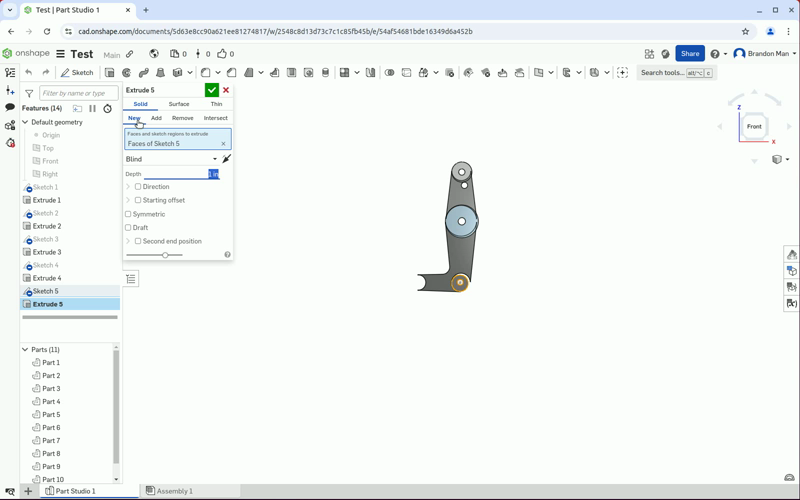
text(0.481)
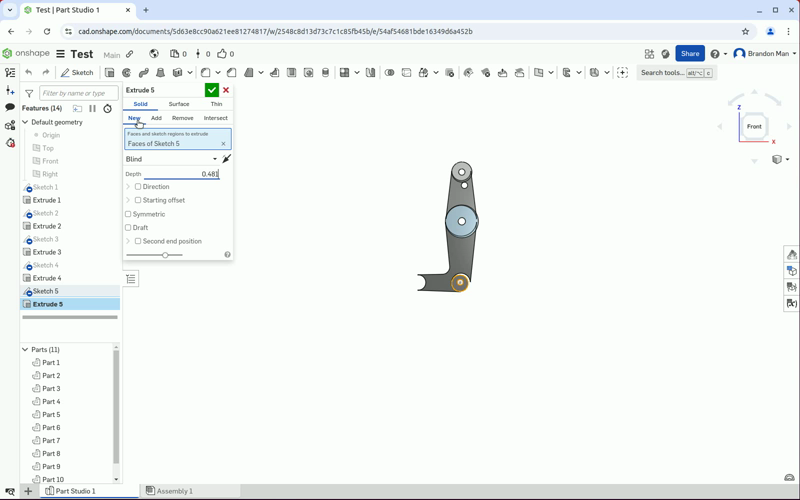
key(enter)
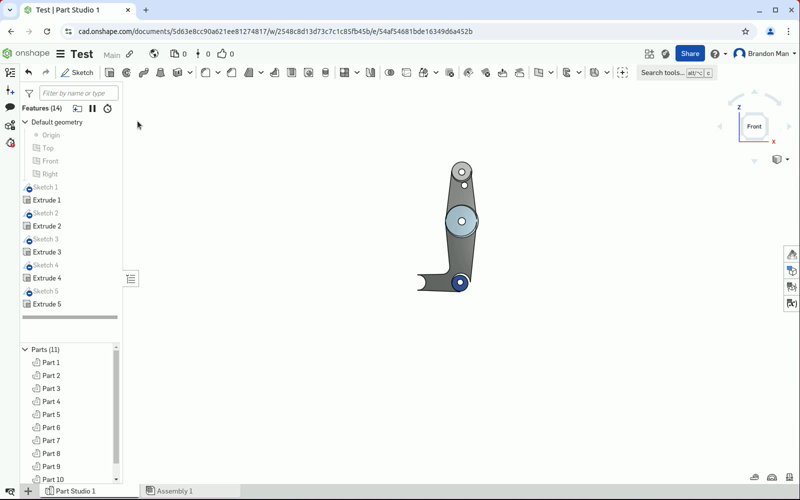
key(shift+h)
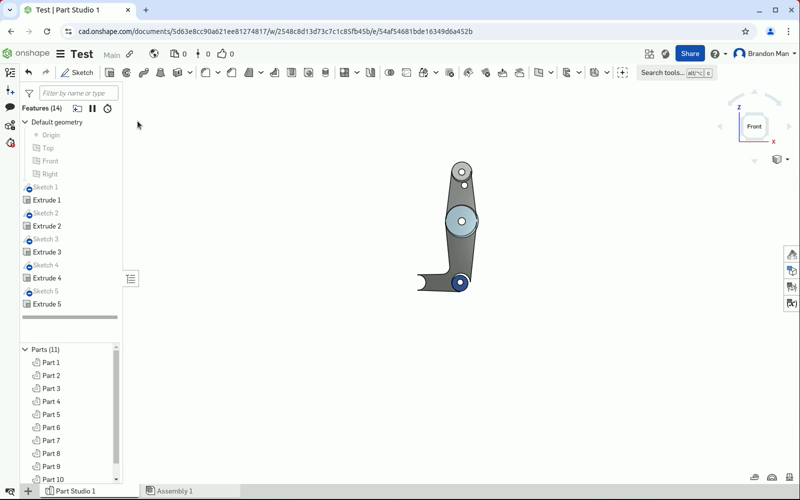
key(shift+h)
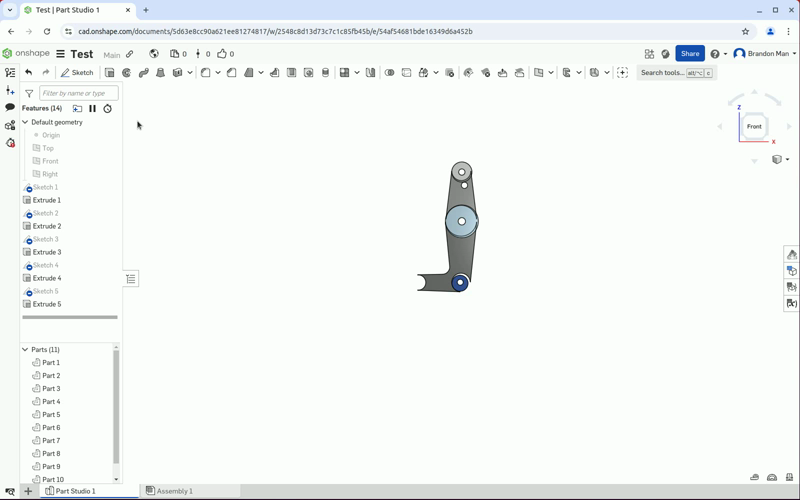
mouse_move(73, 189)
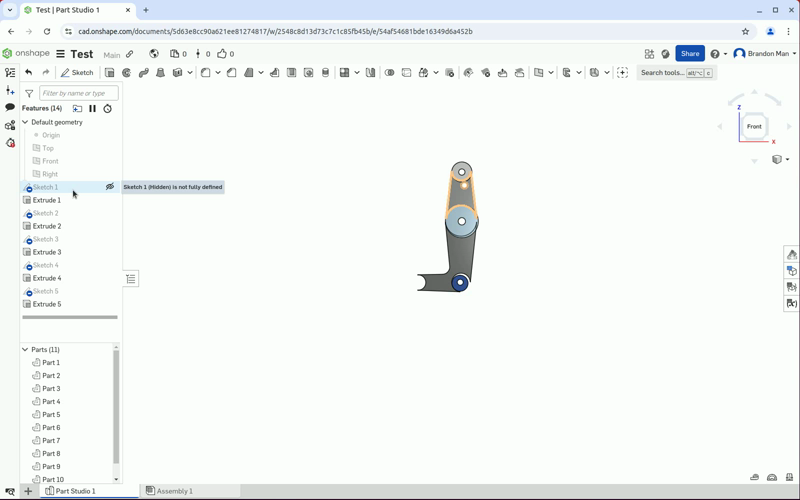
click(73, 189)
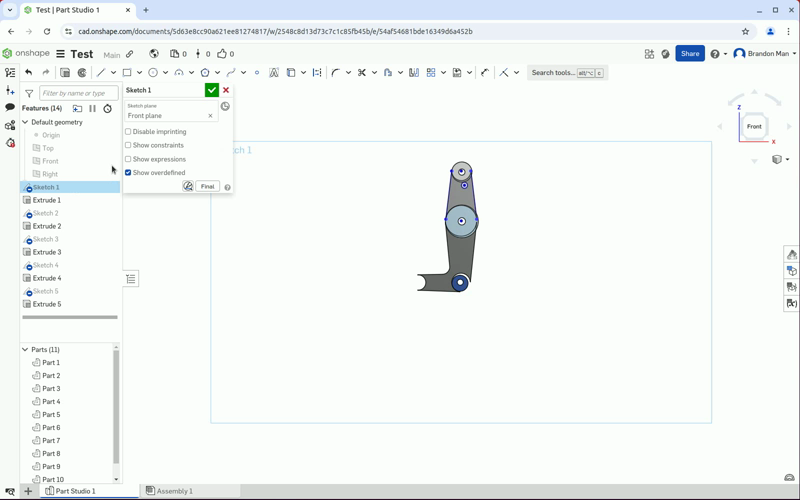
mouse_move(229, 92)
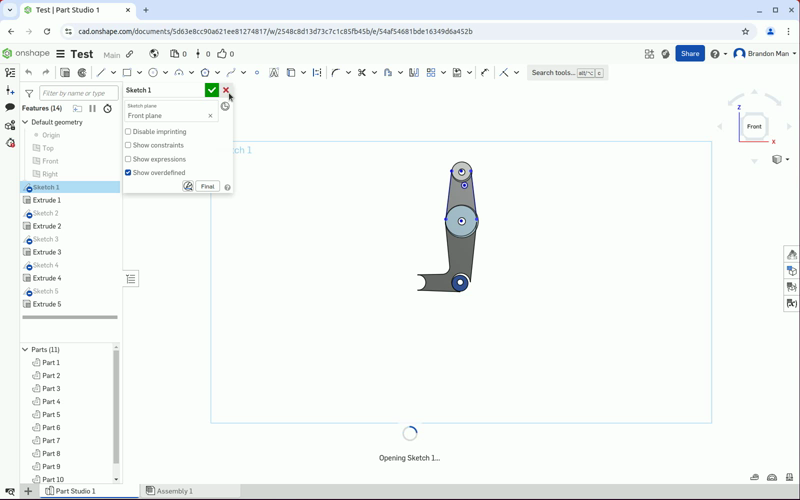
click(229, 92)
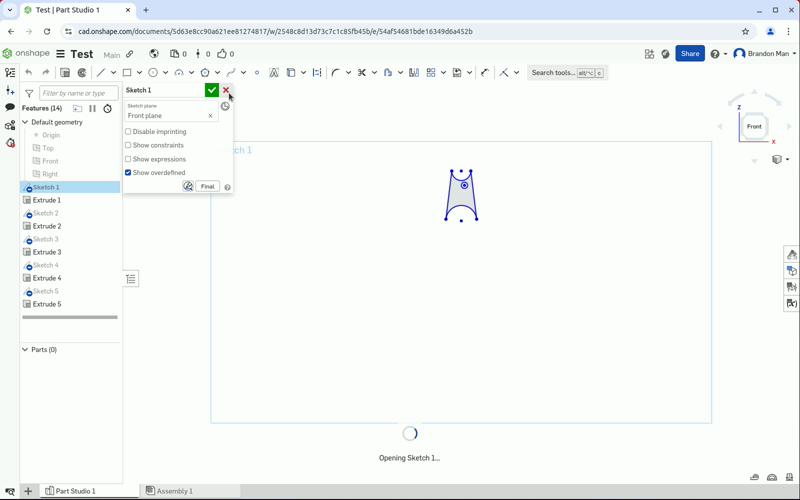
key(shift+s)
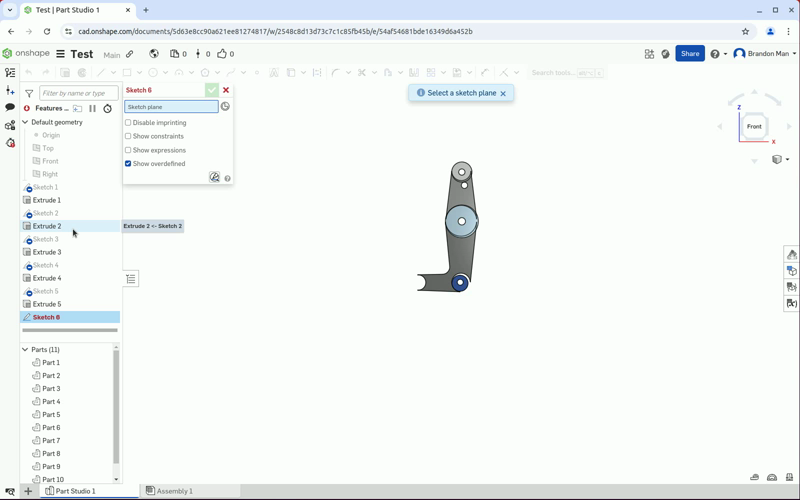
scroll(3)
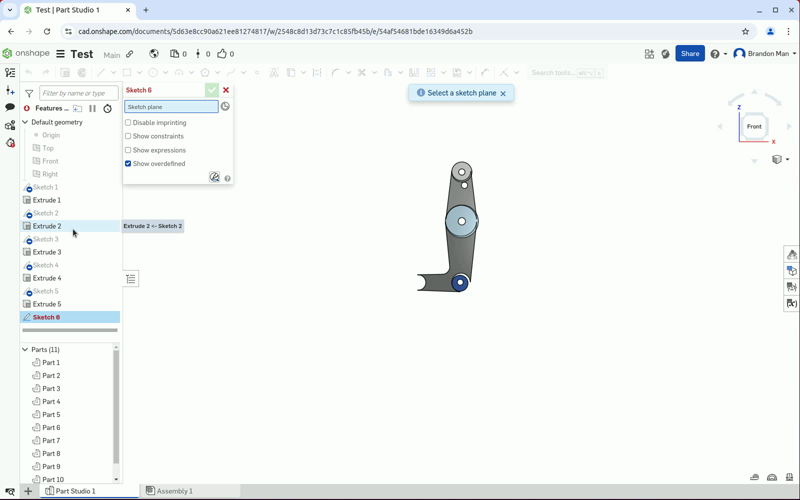
mouse_move(73, 163)
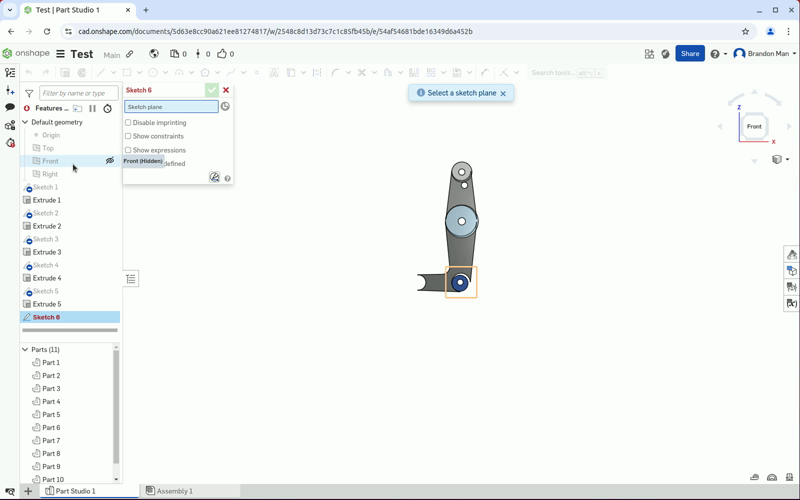
click(73, 163)
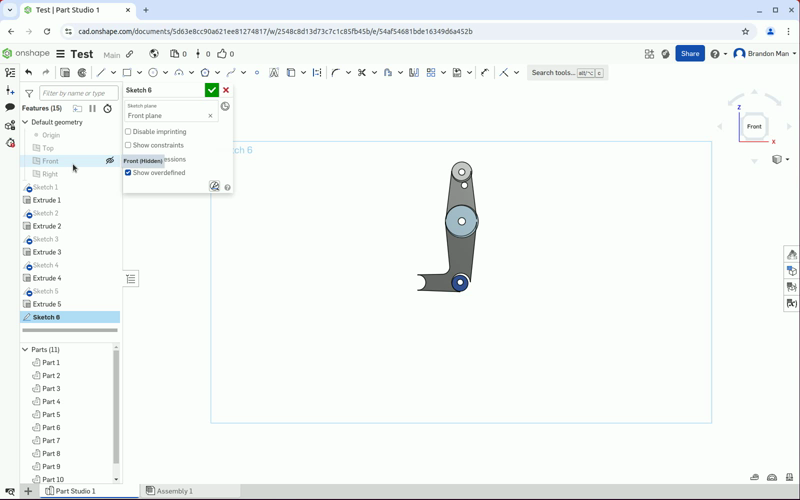
mouse_move(69, 352)
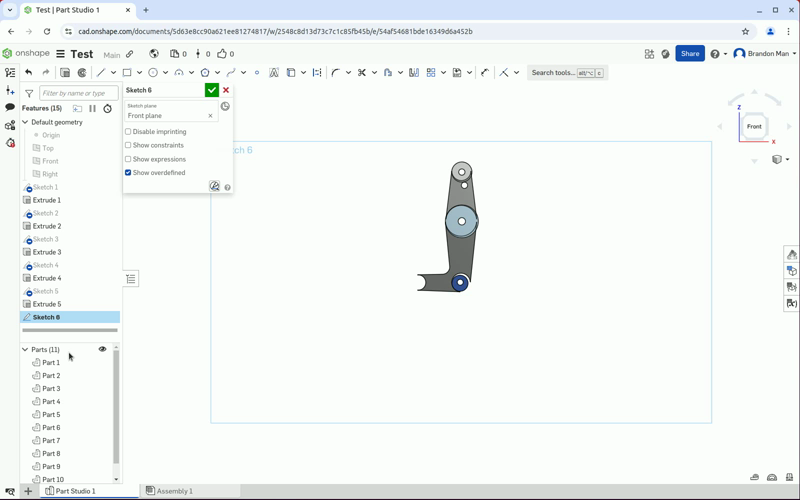
key(y)
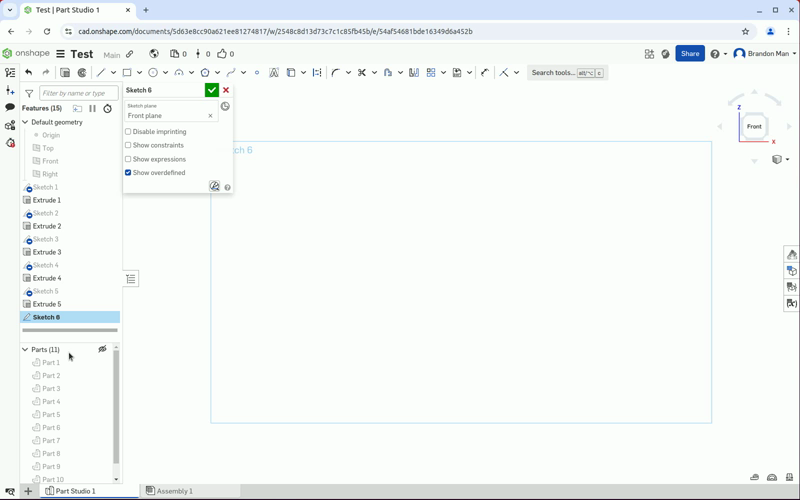
key(c)
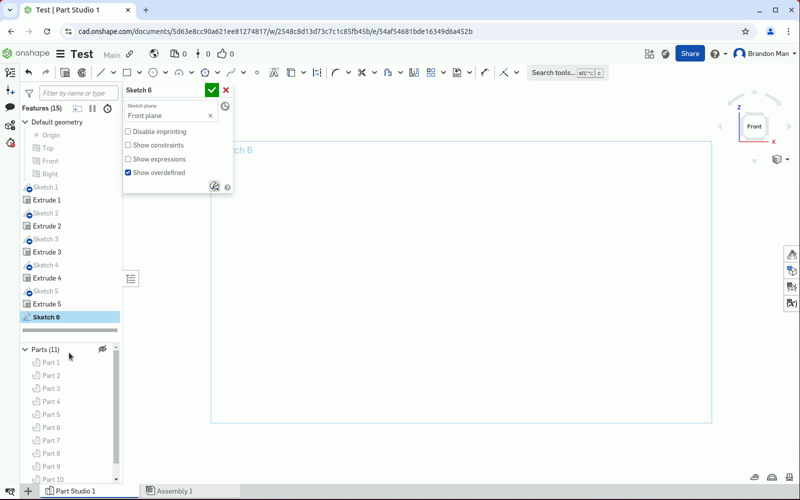
key_down(shift)
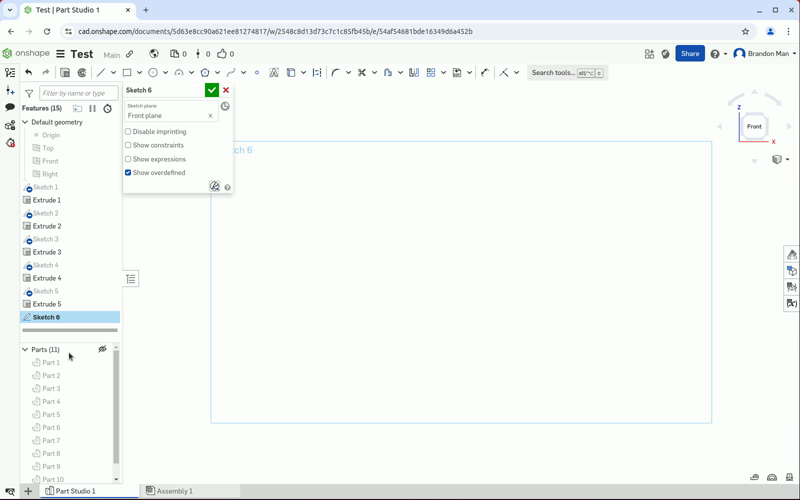
mouse_move(420, 282)
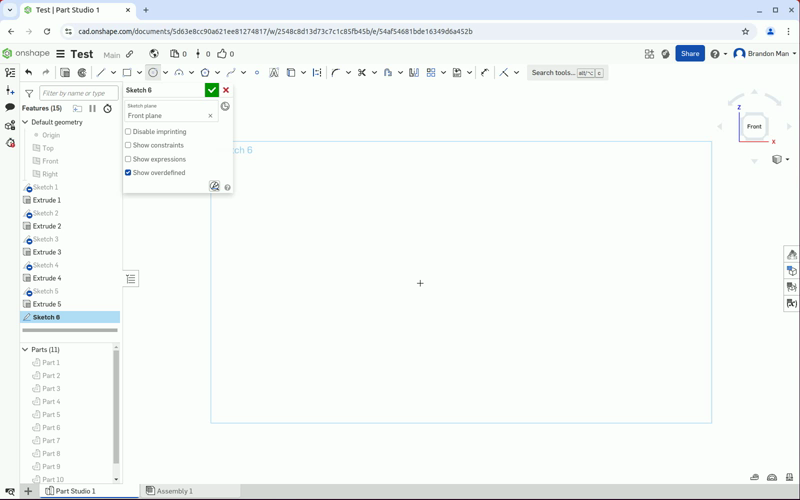
click(420, 282)
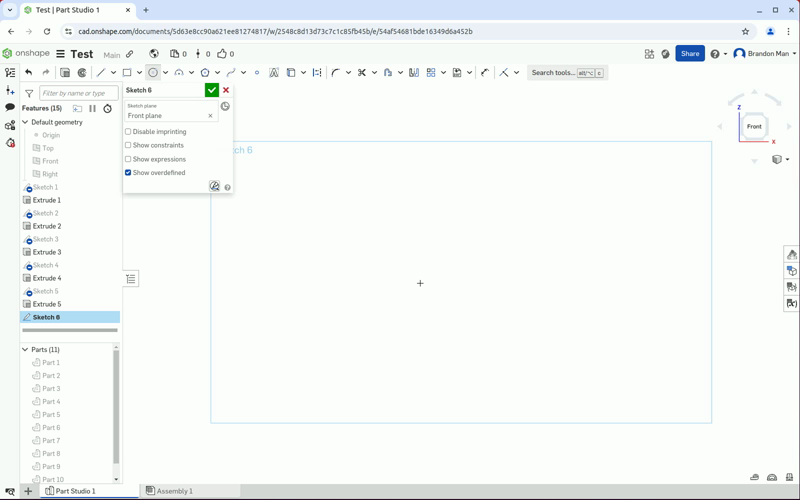
key_up(shift)
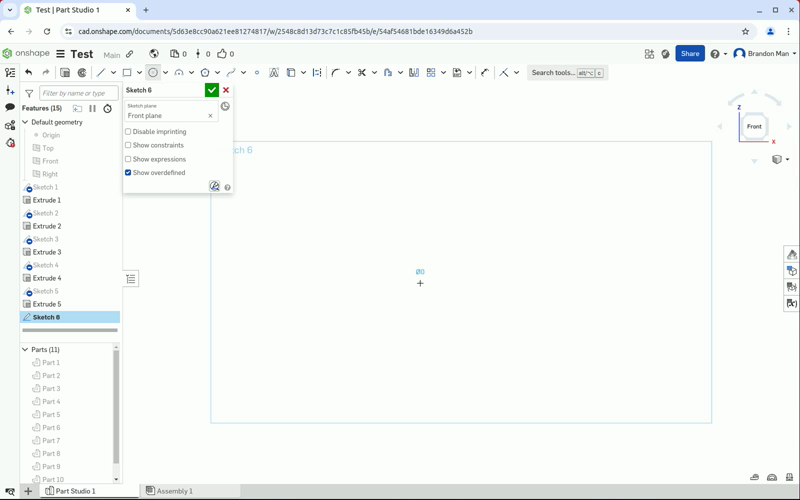
mouse_move(427, 282)
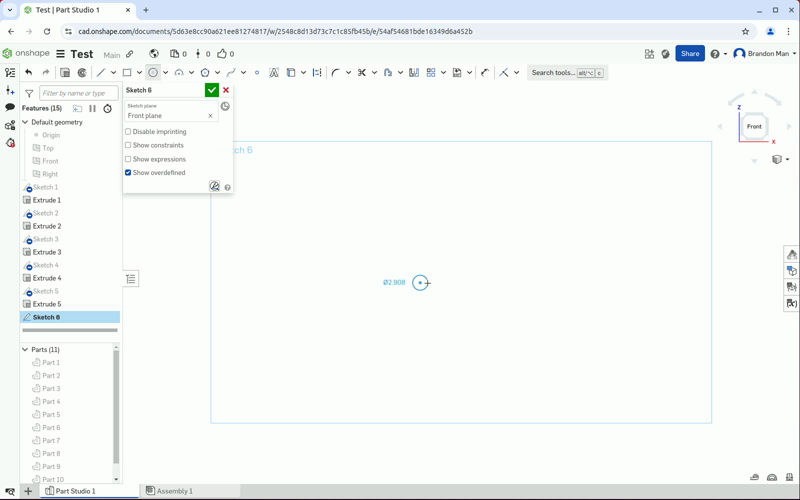
click(427, 282)
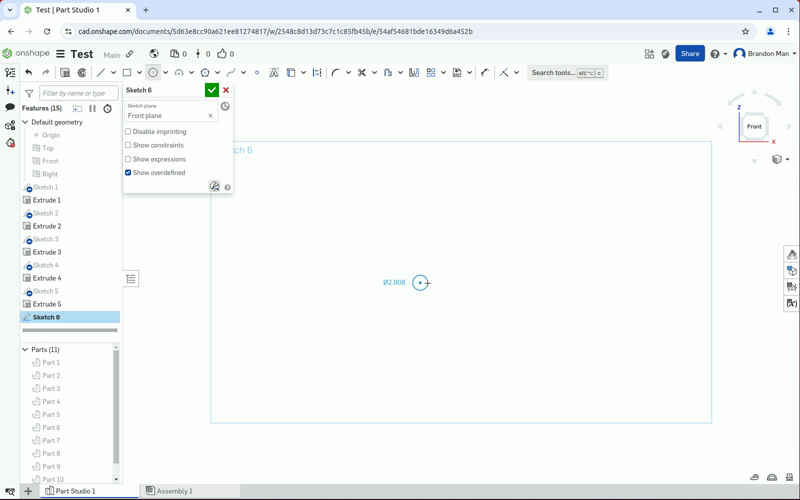
key(esc)
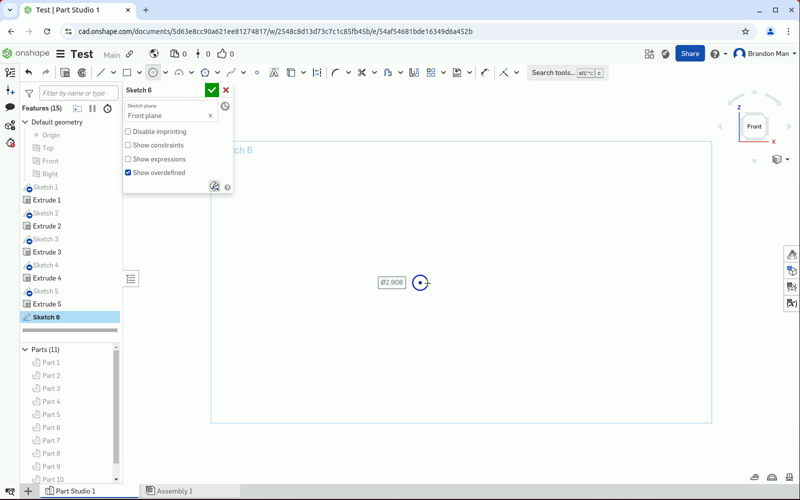
key(c)
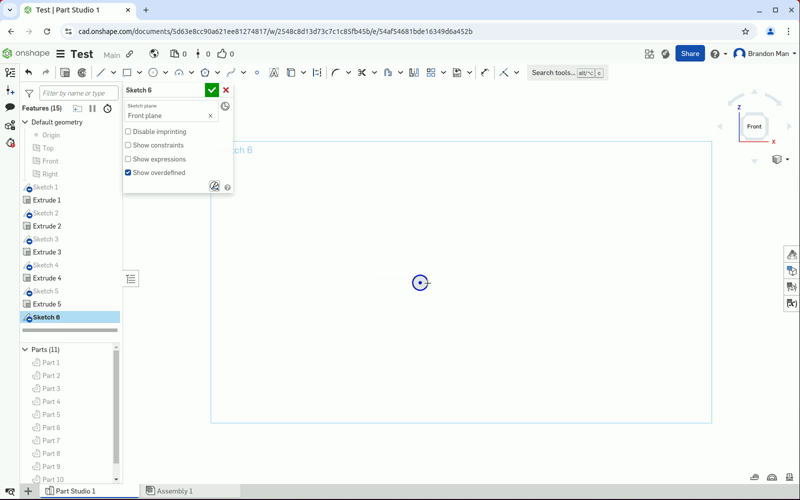
key_down(shift)
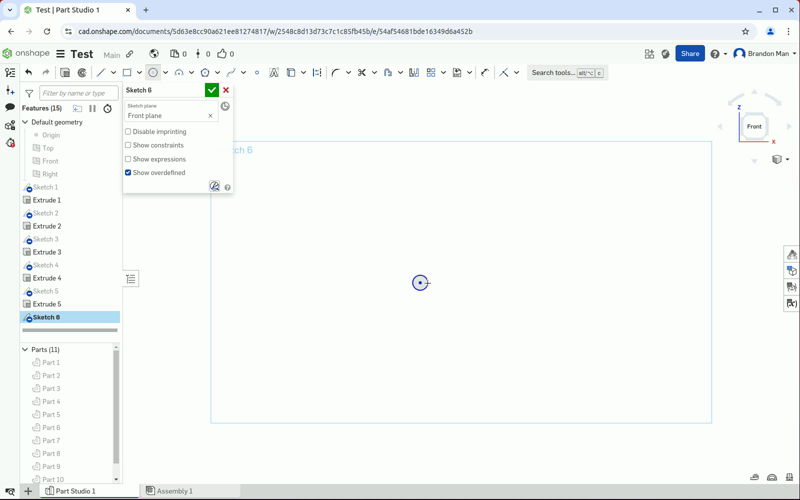
mouse_move(420, 282)
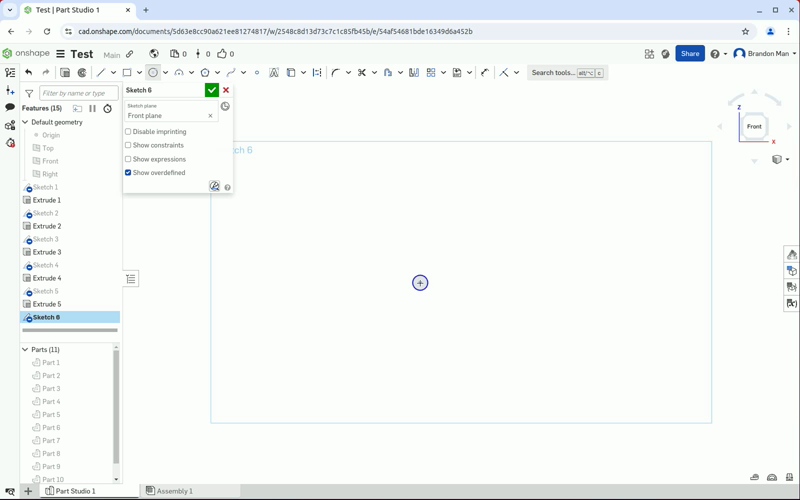
click(420, 282)
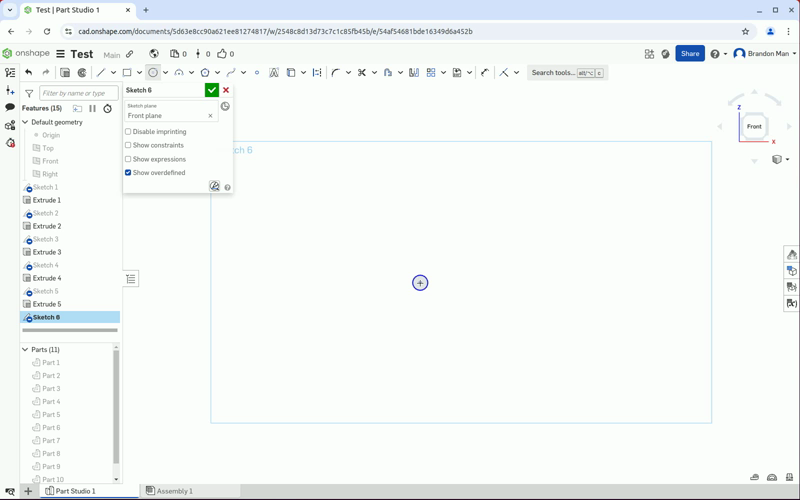
key_up(shift)
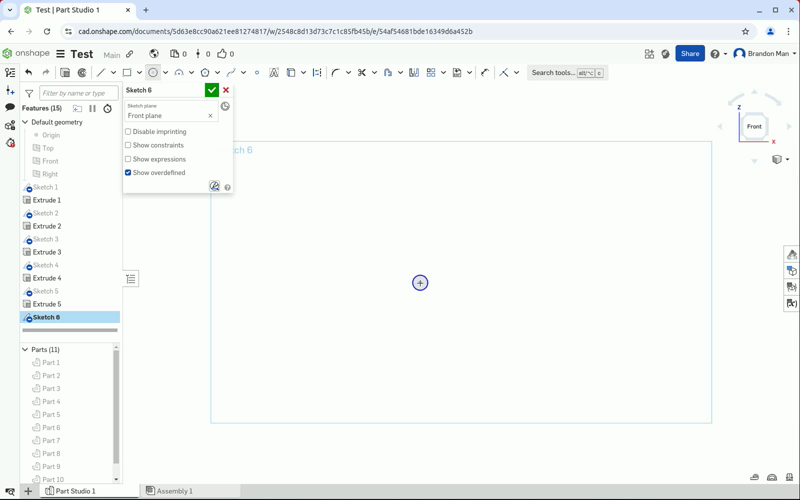
mouse_move(423, 282)
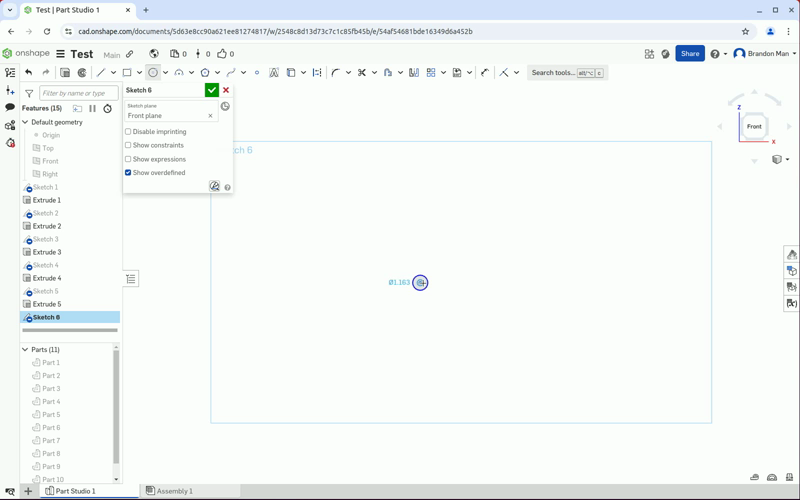
scroll(6)
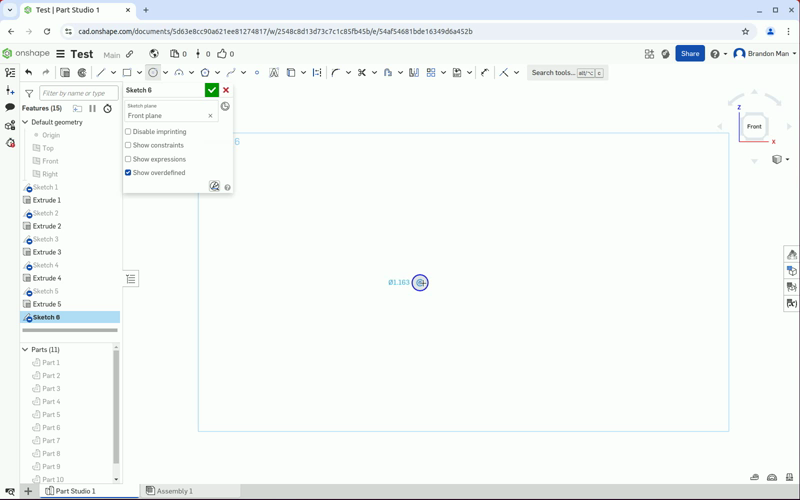
scroll(6)
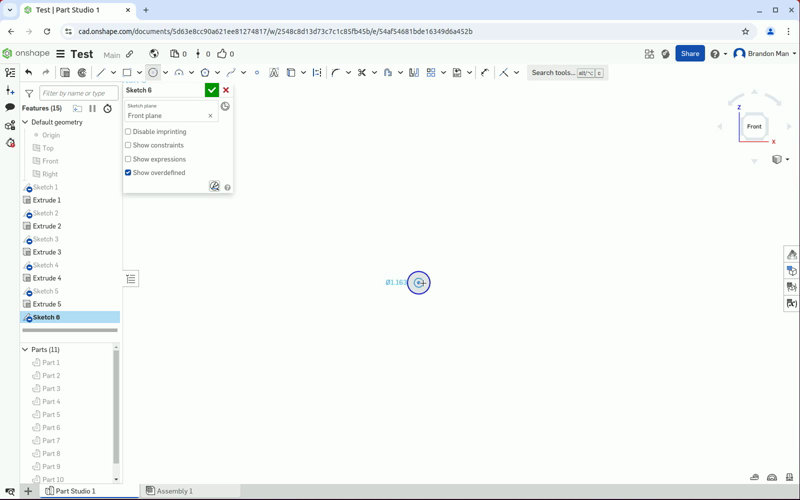
scroll(6)
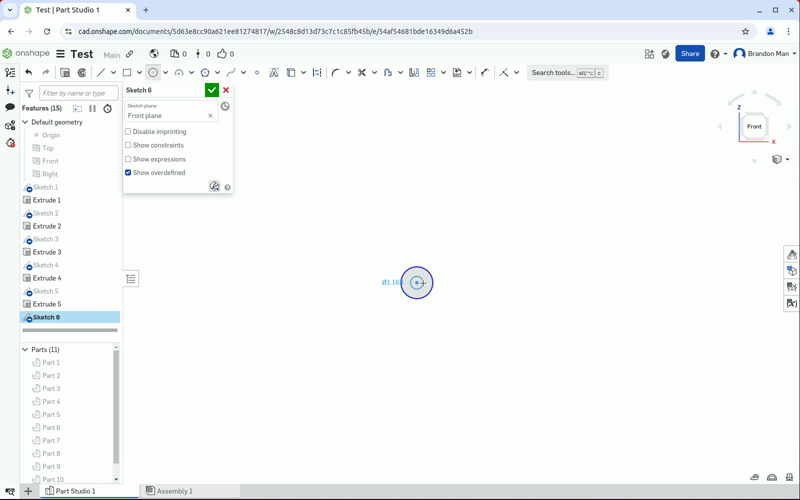
scroll(6)
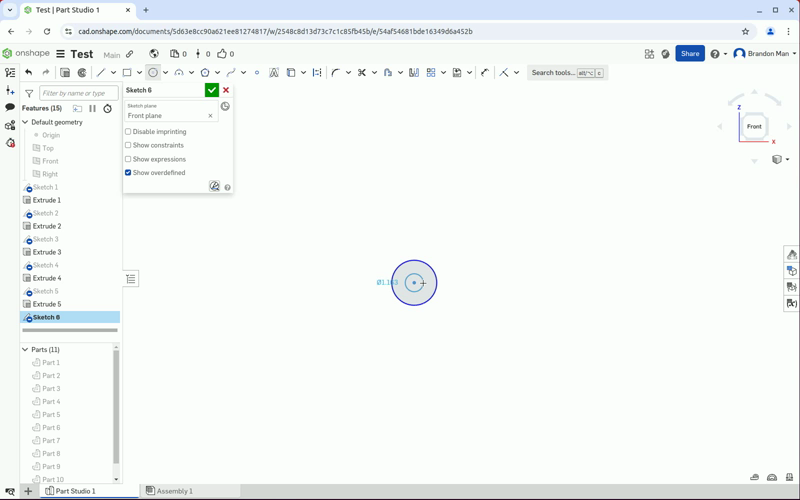
scroll(6)
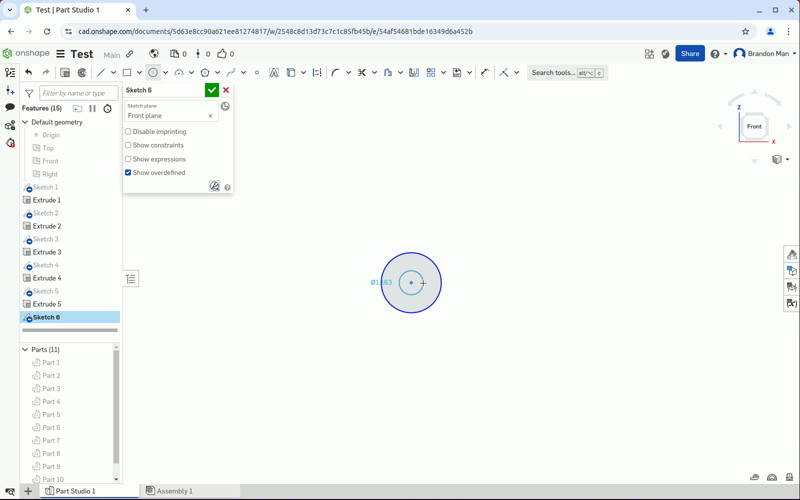
scroll(6)
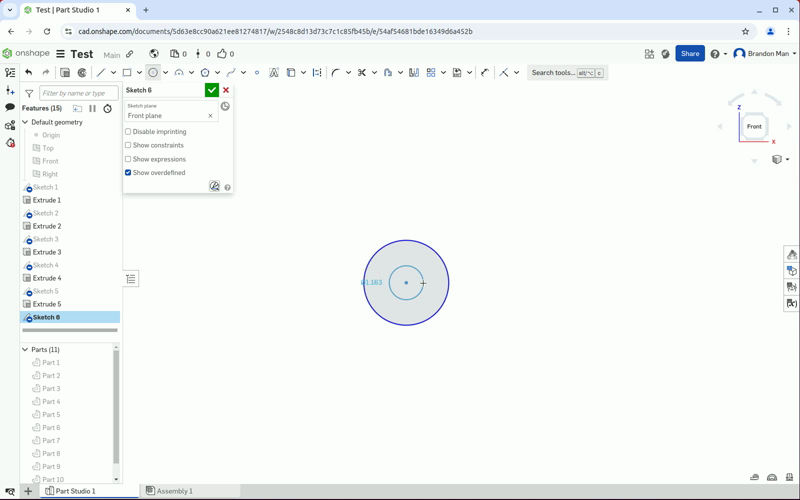
scroll(6)
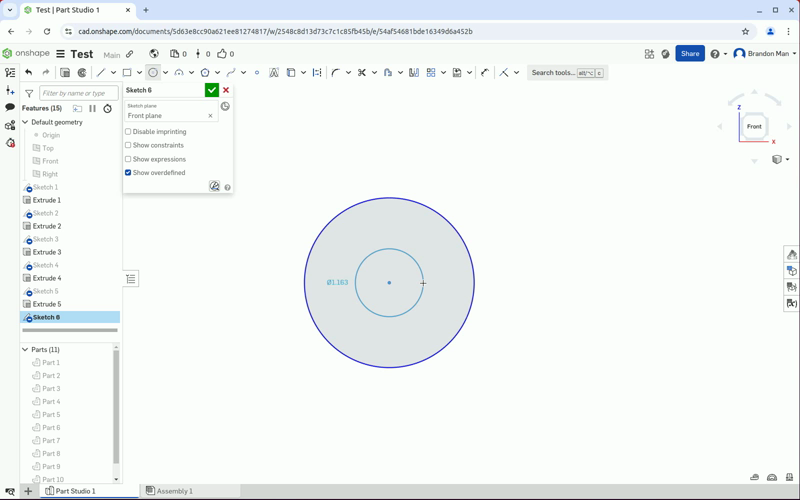
click(423, 282)
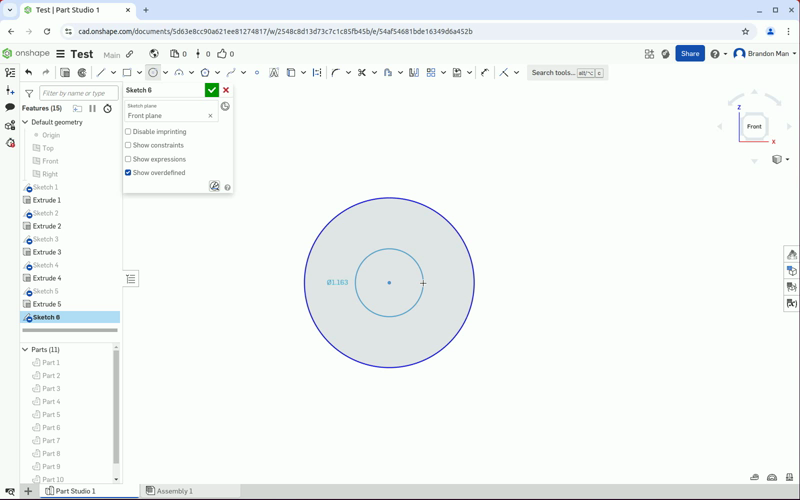
scroll(-6)
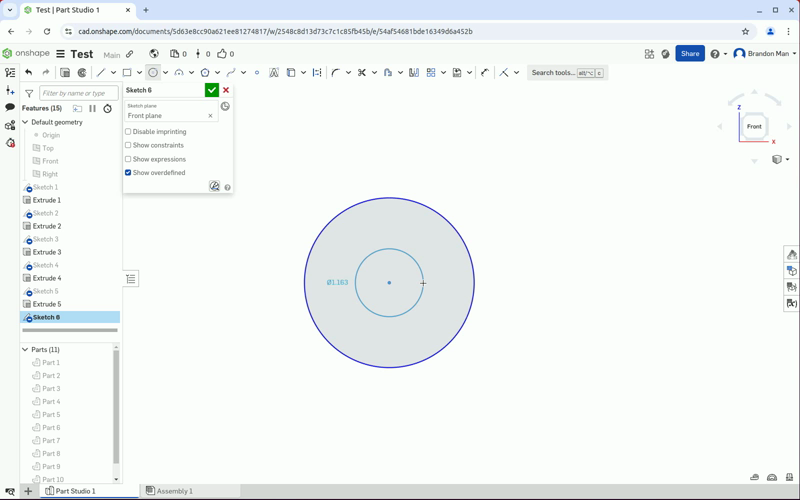
scroll(-6)
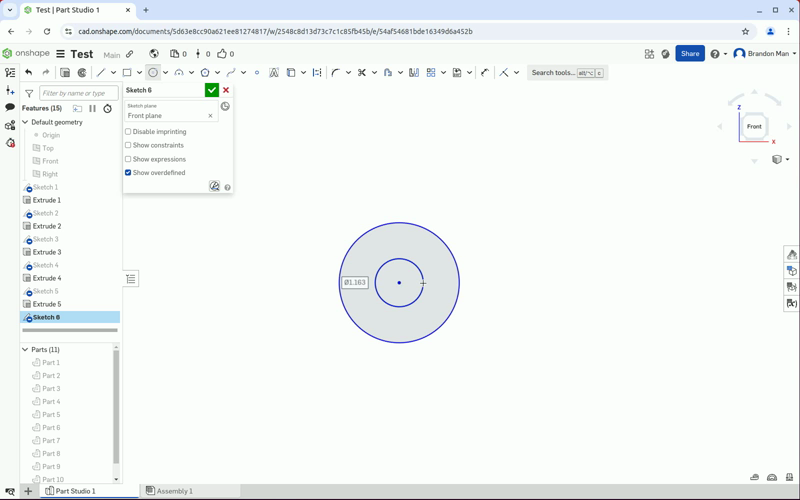
scroll(-6)
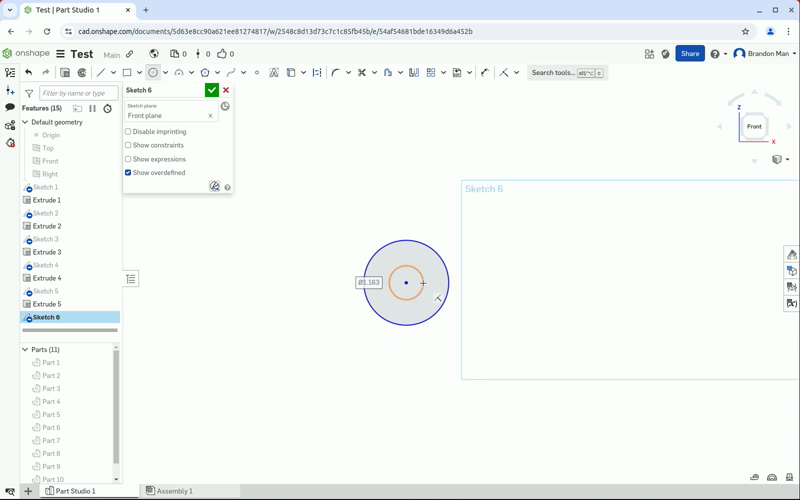
scroll(-6)
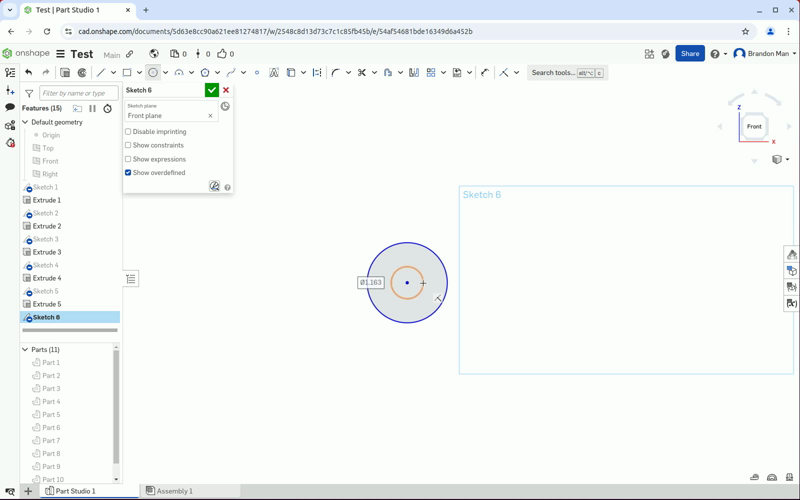
scroll(-6)
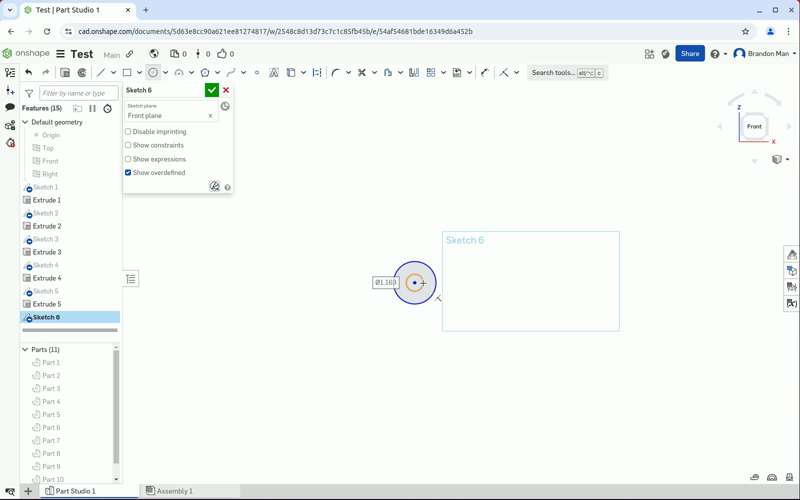
scroll(-6)
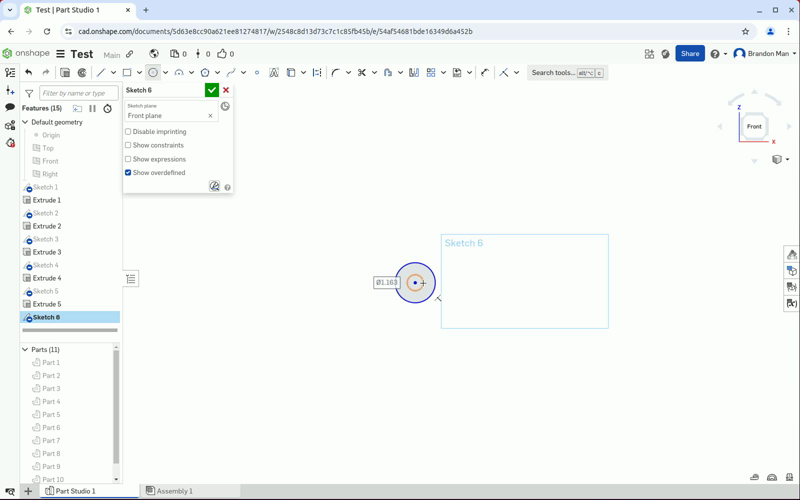
scroll(-6)
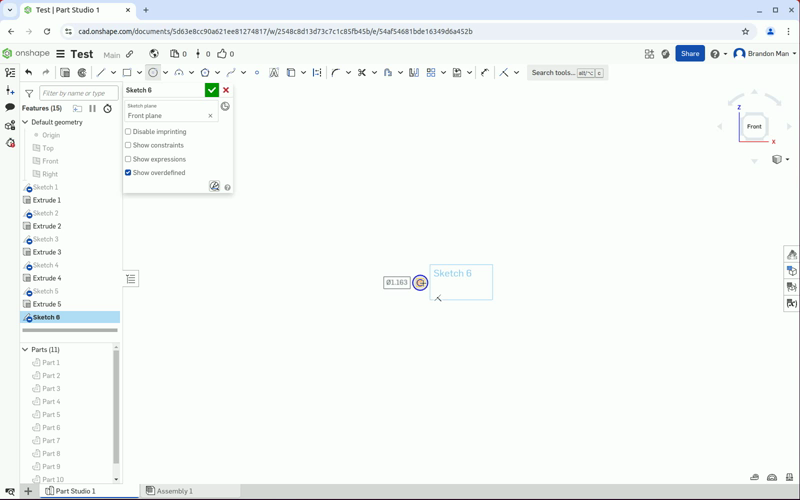
key(esc)
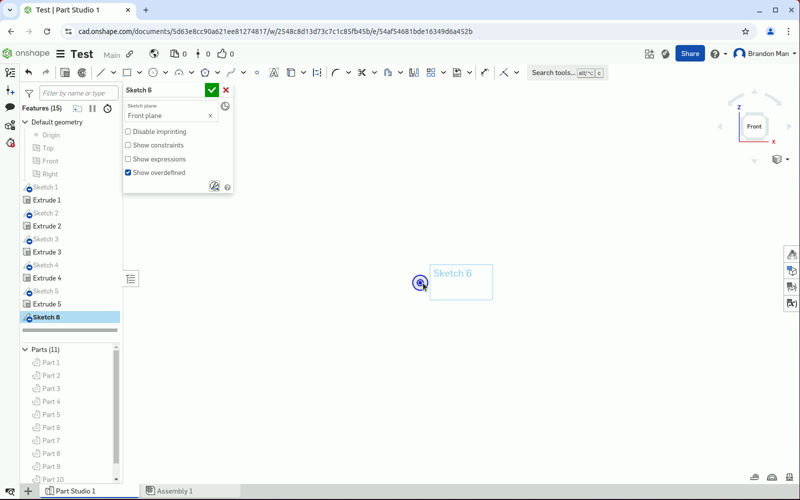
mouse_move(421, 276)
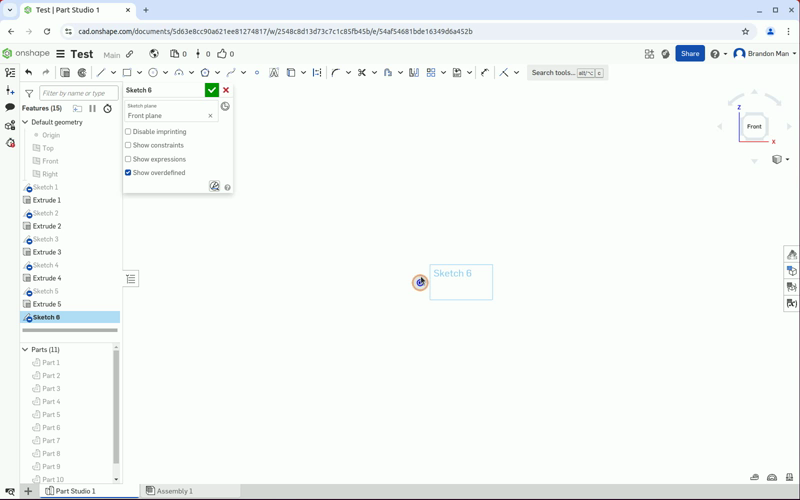
scroll(6)
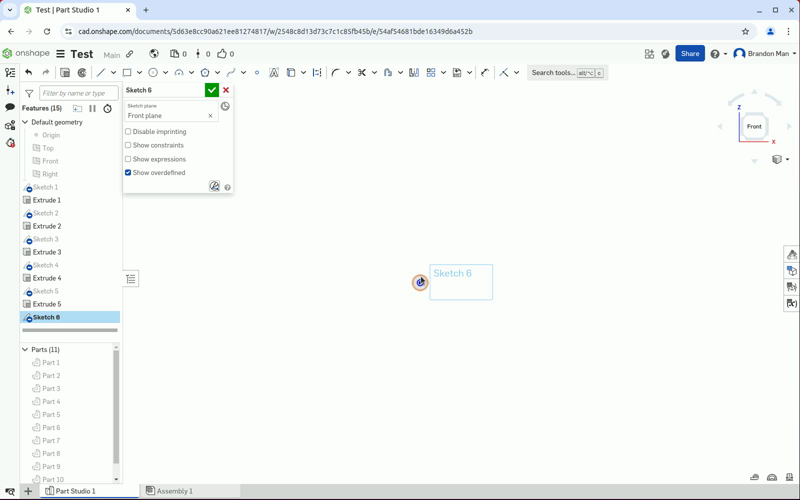
scroll(6)
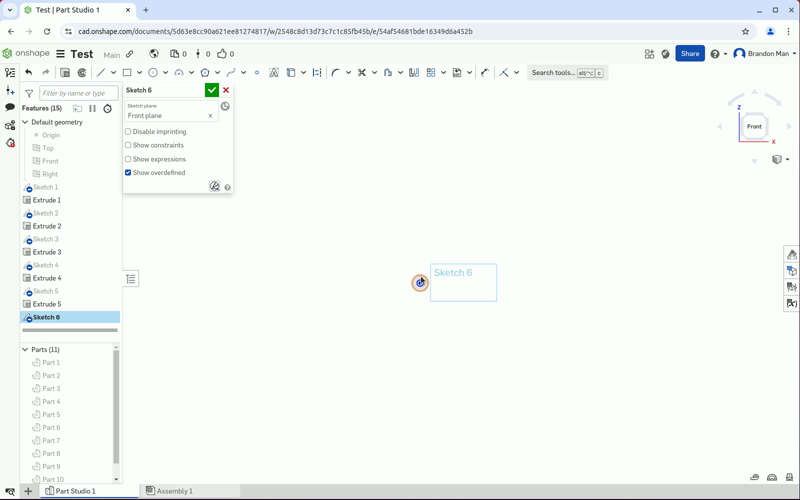
scroll(6)
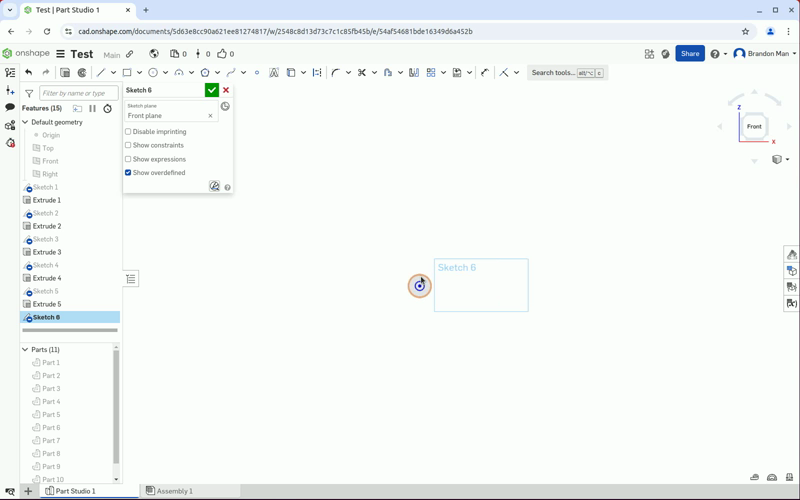
scroll(6)
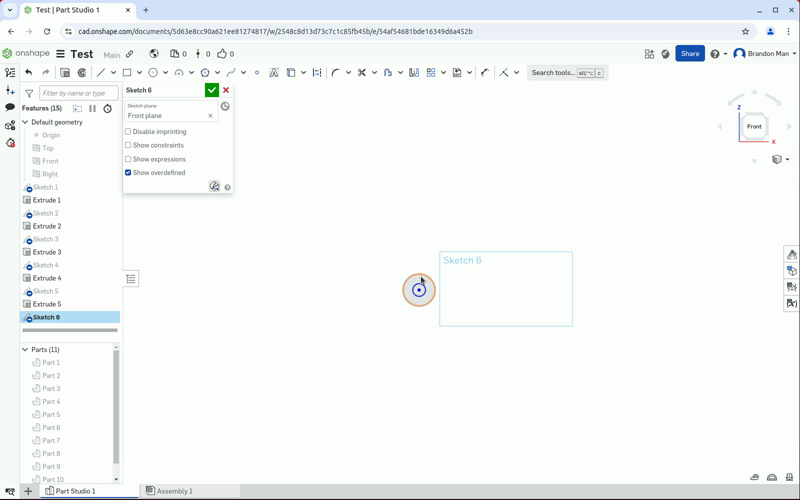
scroll(6)
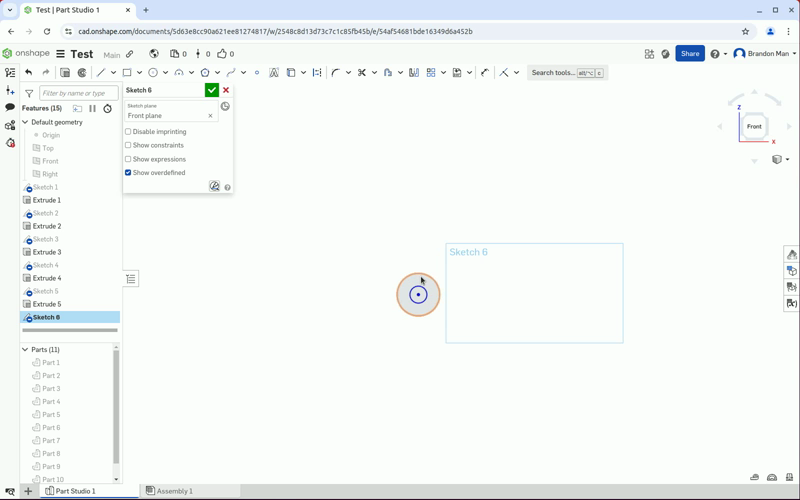
scroll(6)
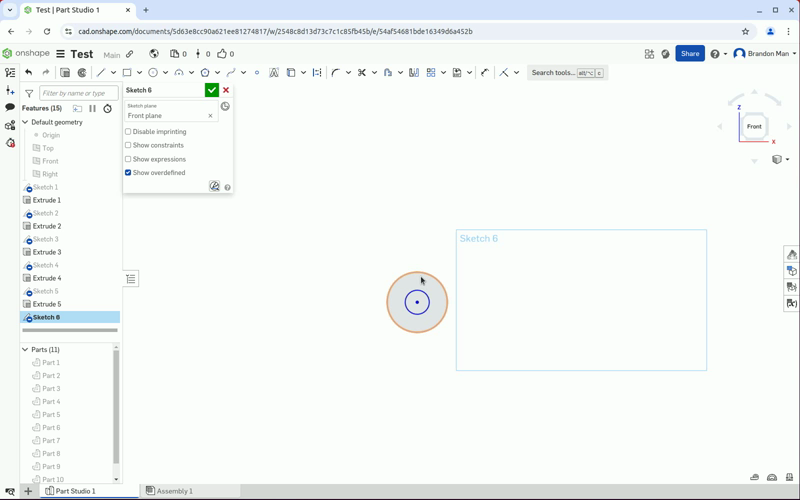
scroll(6)
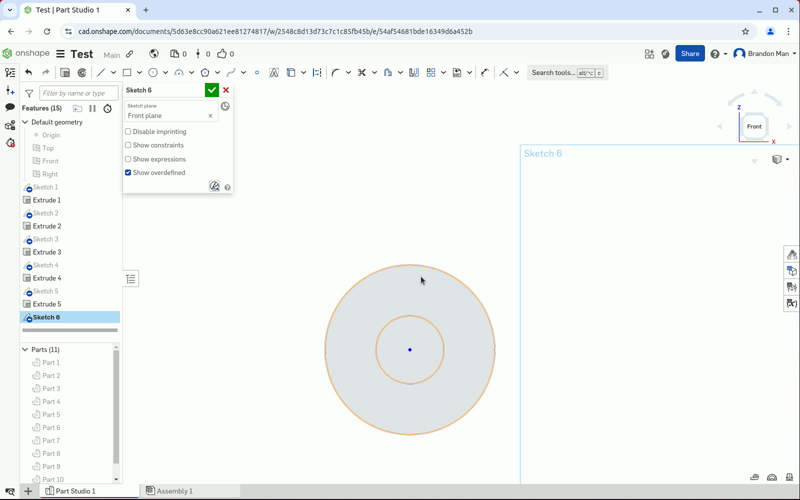
click(421, 276)
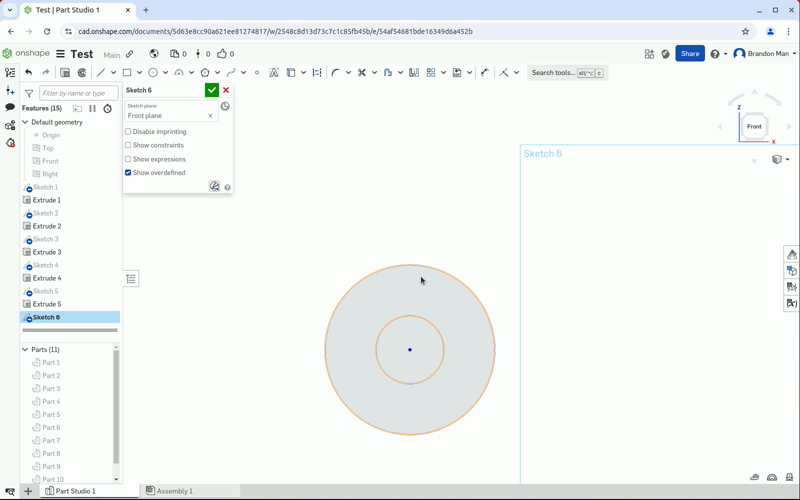
scroll(-6)
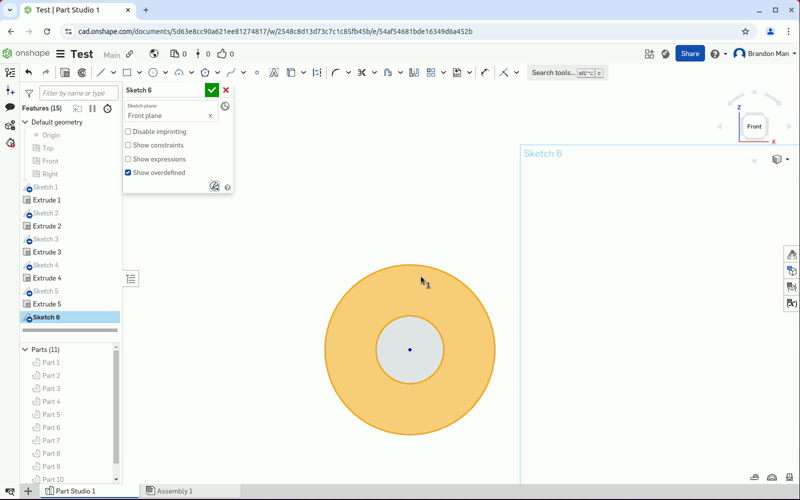
scroll(-6)
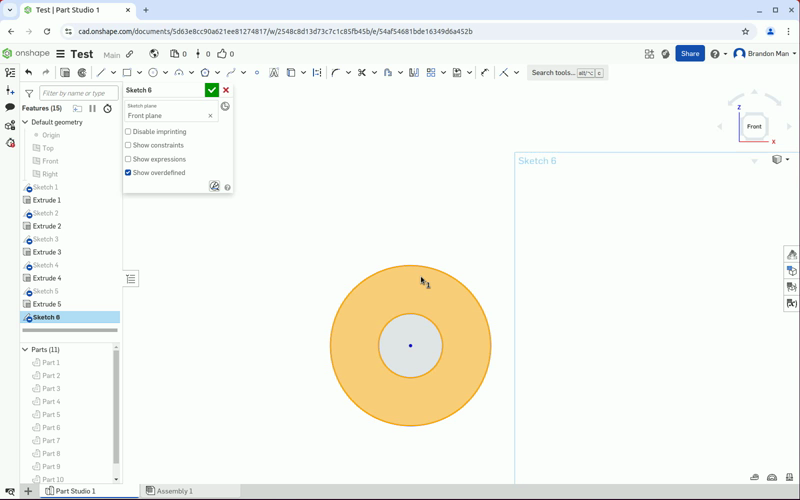
scroll(-6)
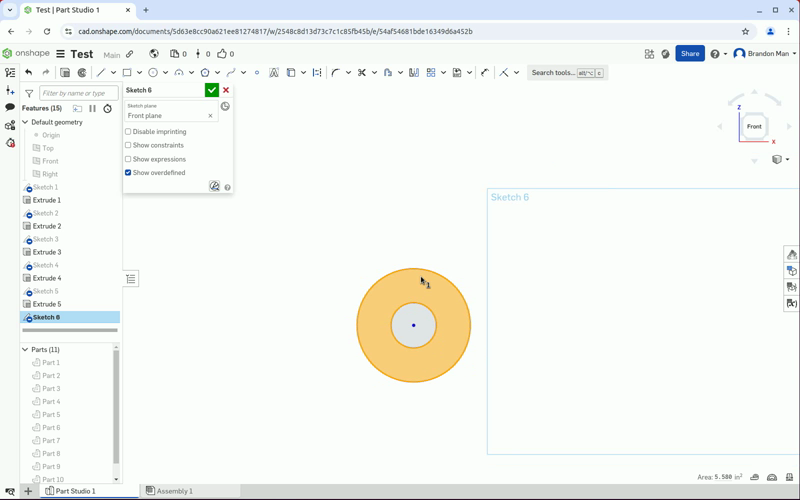
scroll(-6)
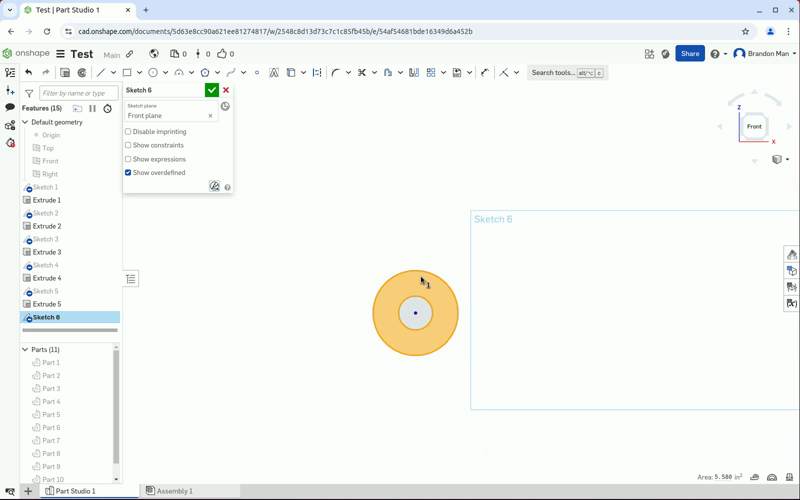
scroll(-6)
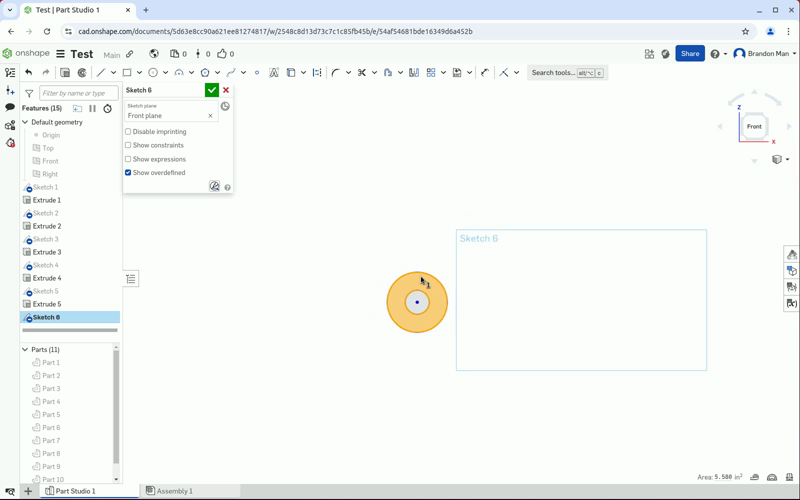
scroll(-6)
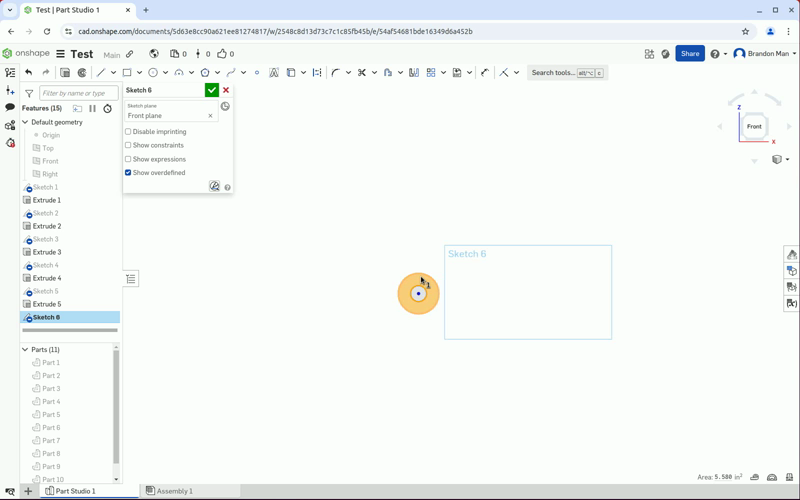
scroll(-6)
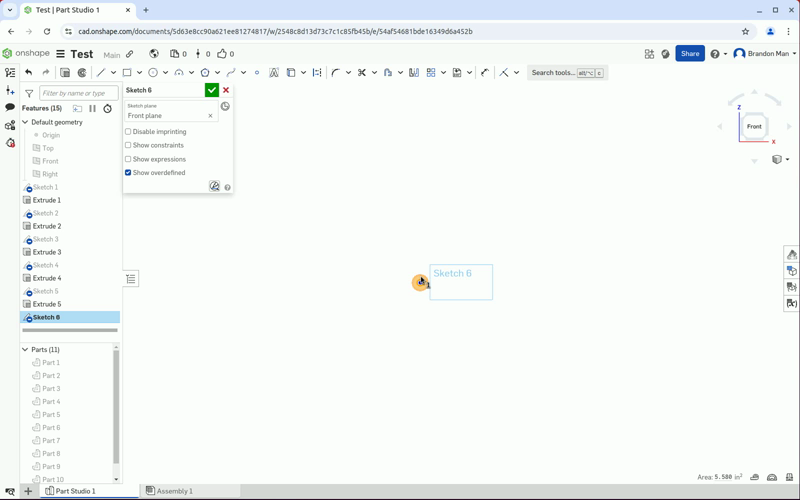
mouse_move(69, 352)
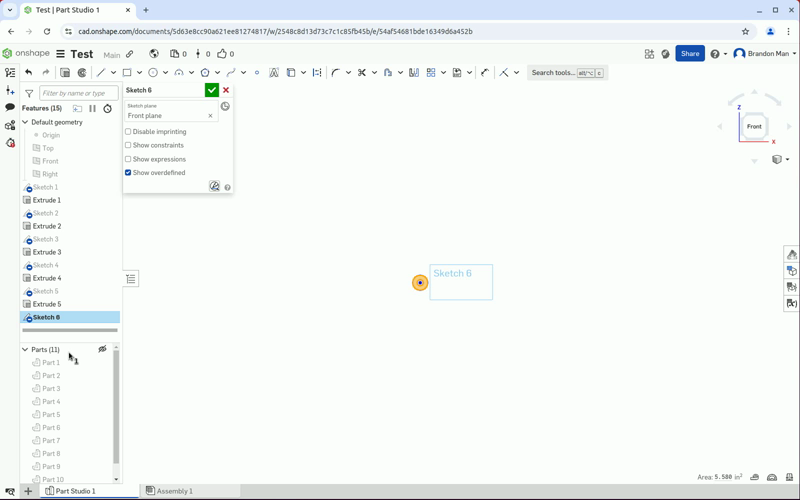
key(shift+y)
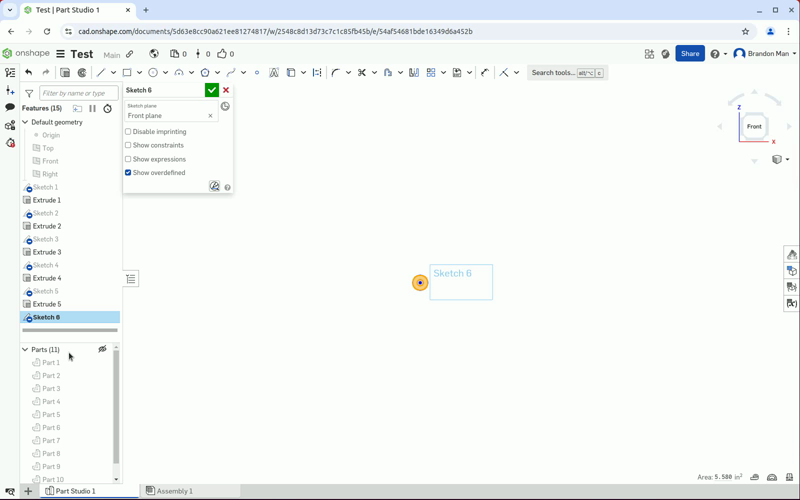
key(shift+e)
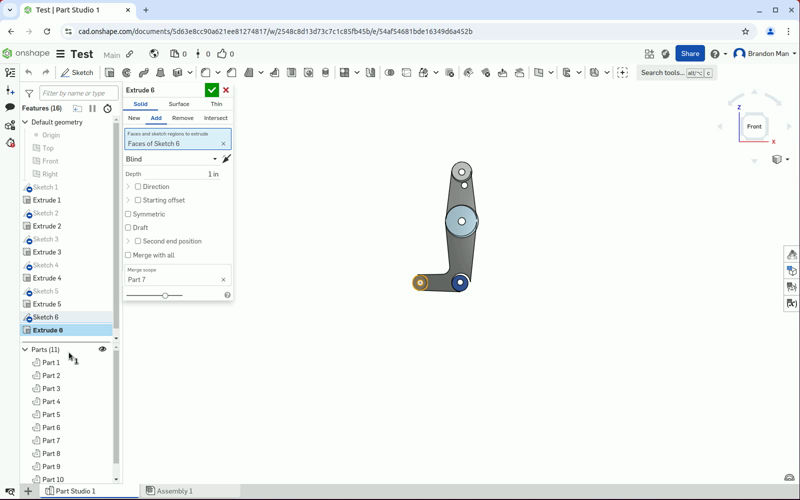
mouse_move(143, 106)
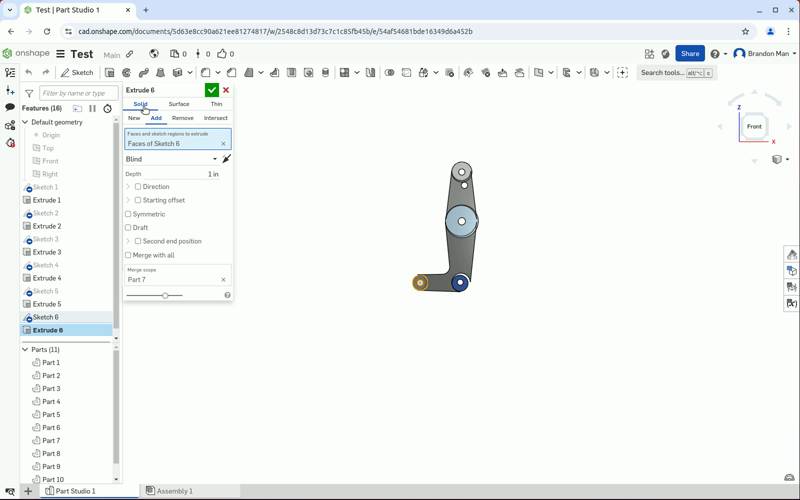
click(143, 106)
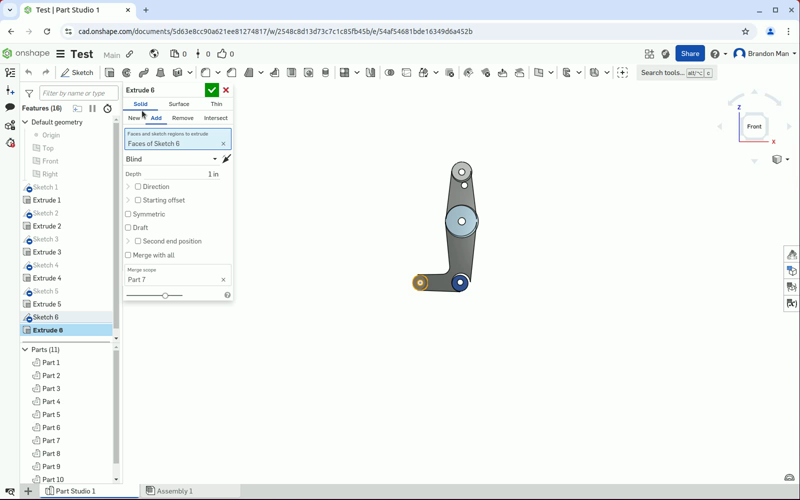
mouse_move(137, 120)
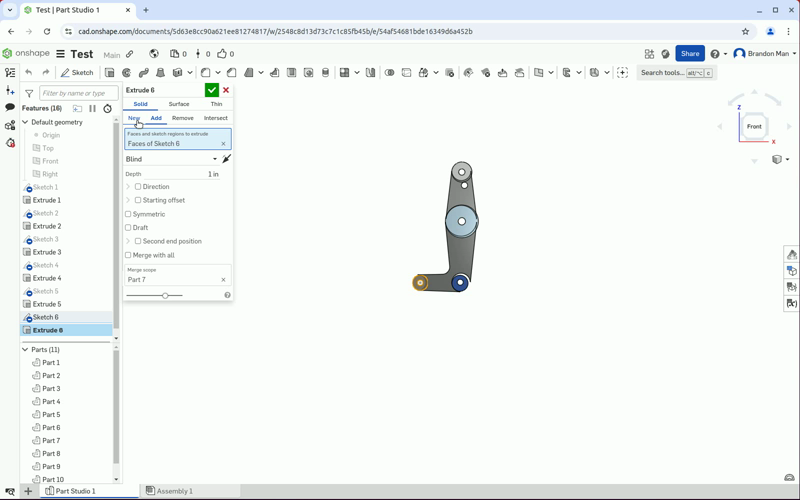
click(137, 120)
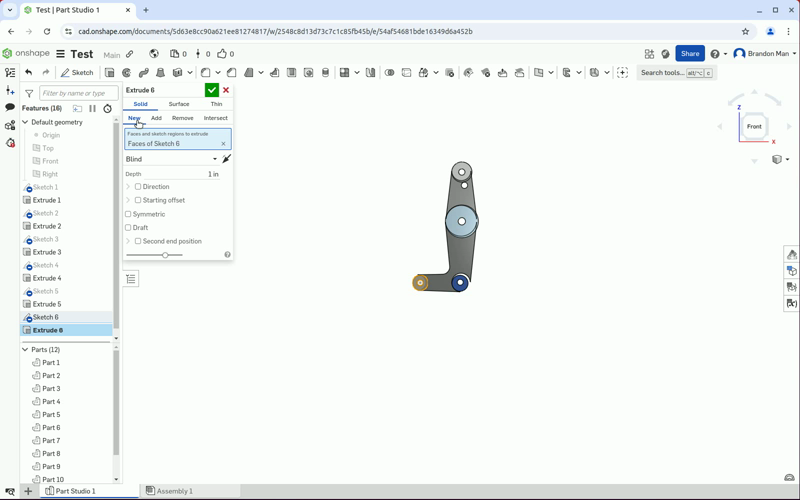
key(tab, 4)
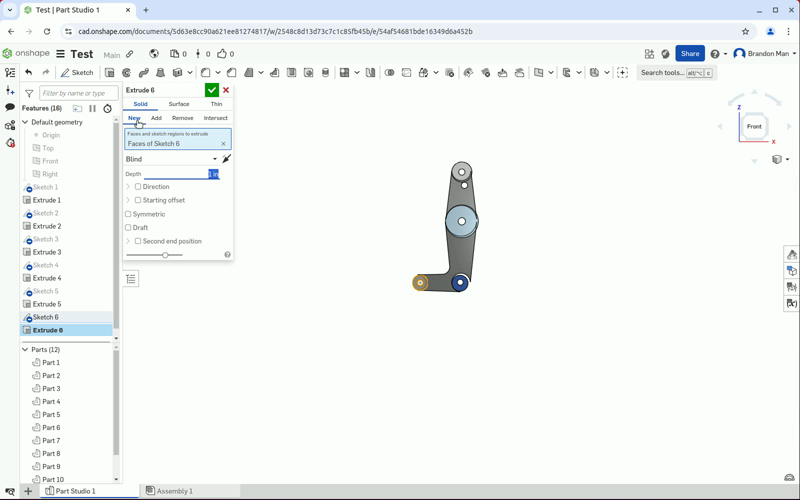
text(0.481)
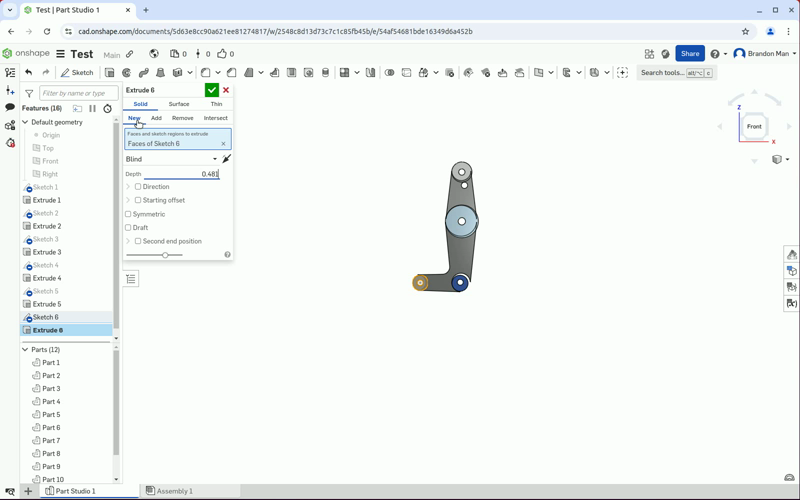
key(enter)
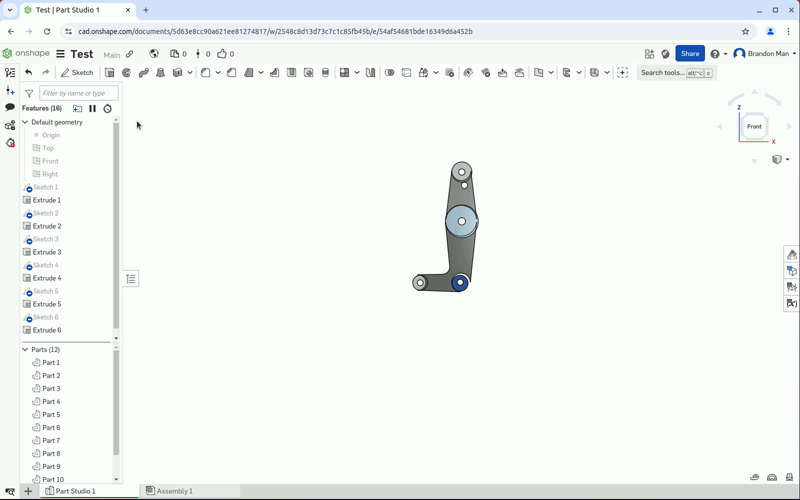
key(shift+h)
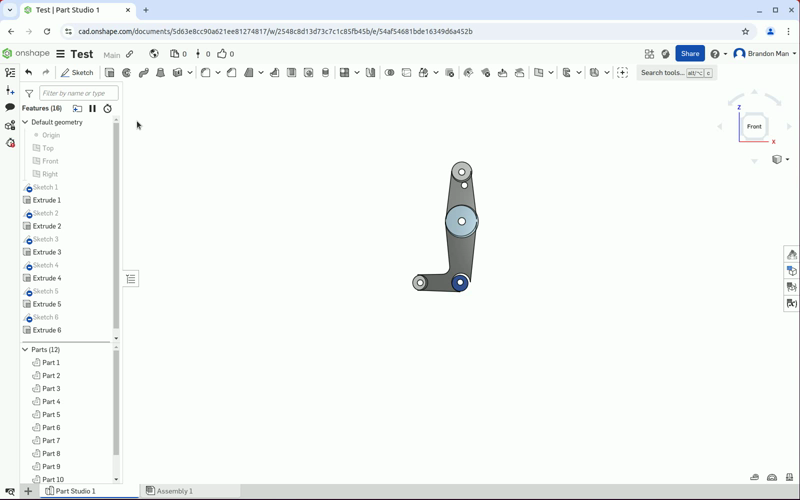
key(shift+h)
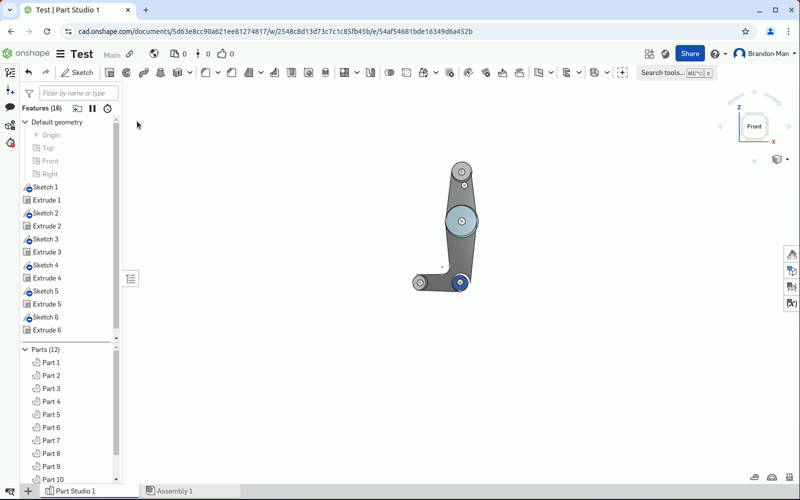
key(shift+7)
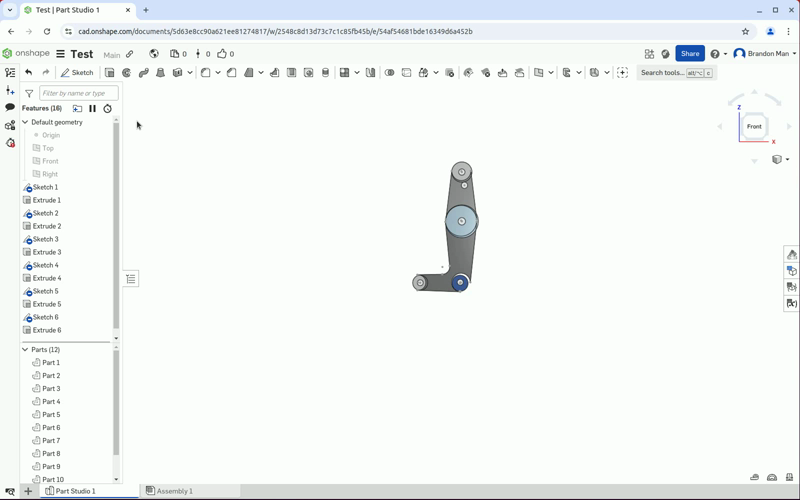
key(left, 2)
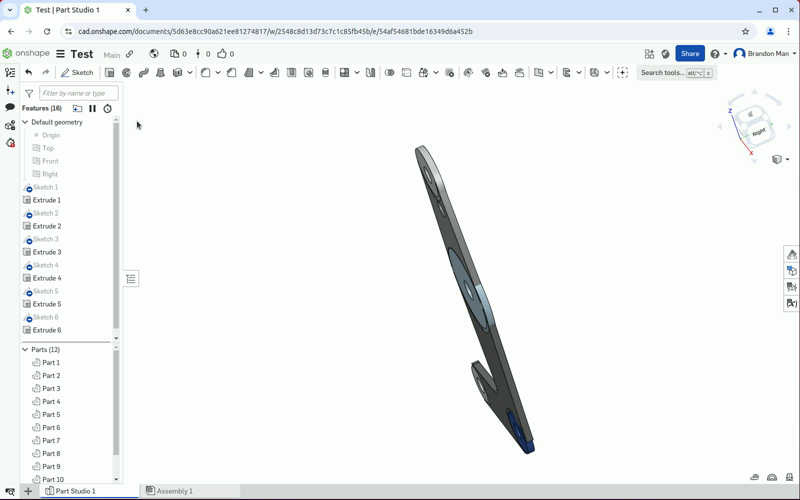
key(down, 2)
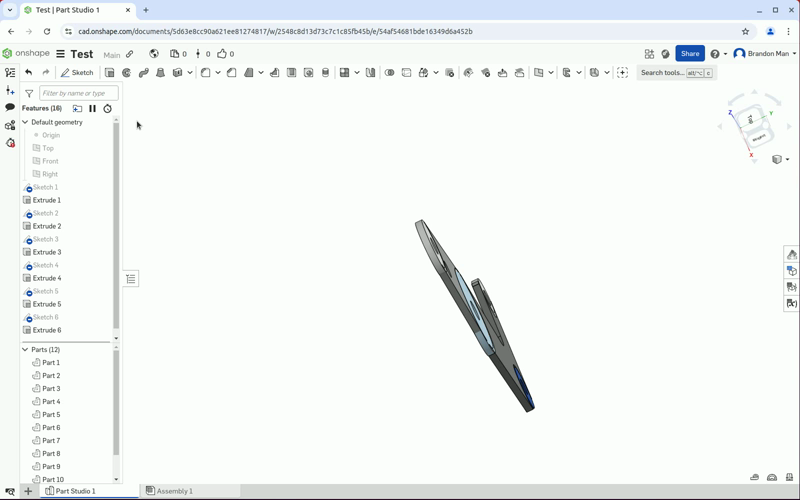
key(up, 2)
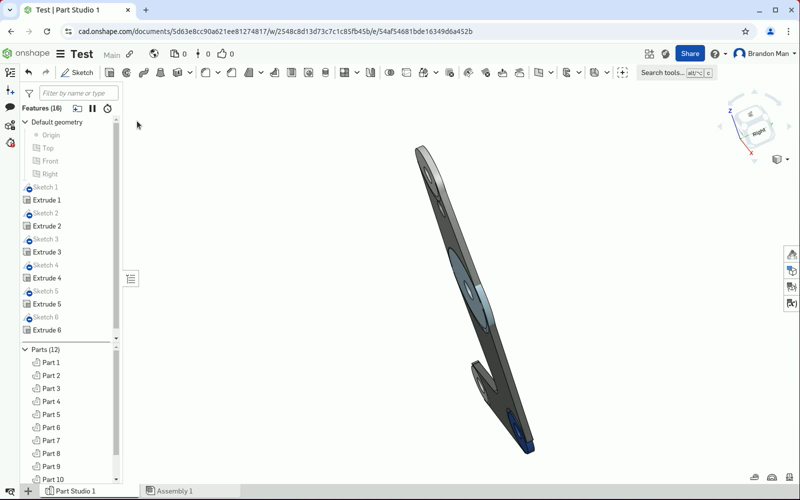
key(right, 2)
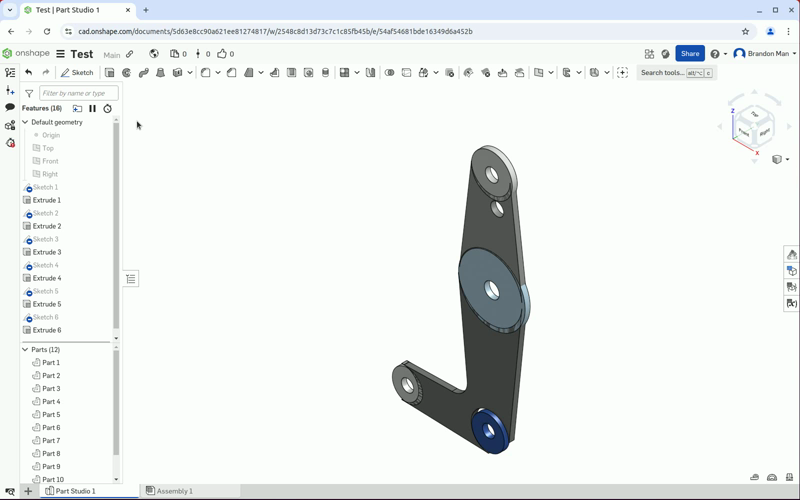
mouse_move(69, 189)
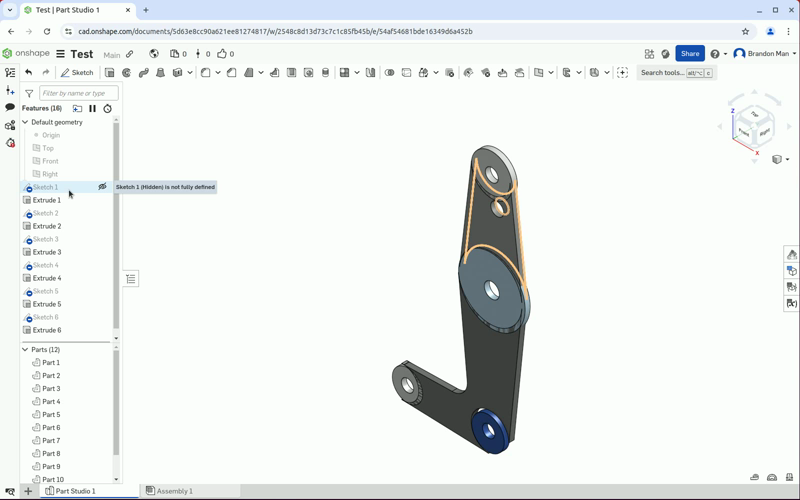
click(69, 189)